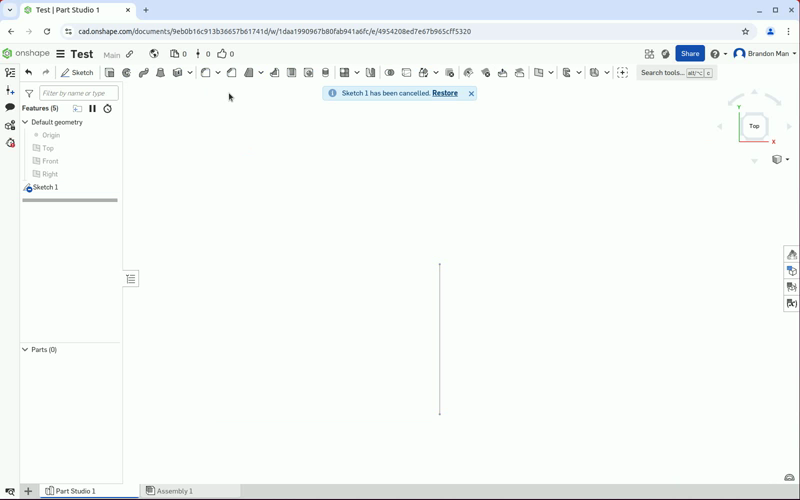
key(shift+h)
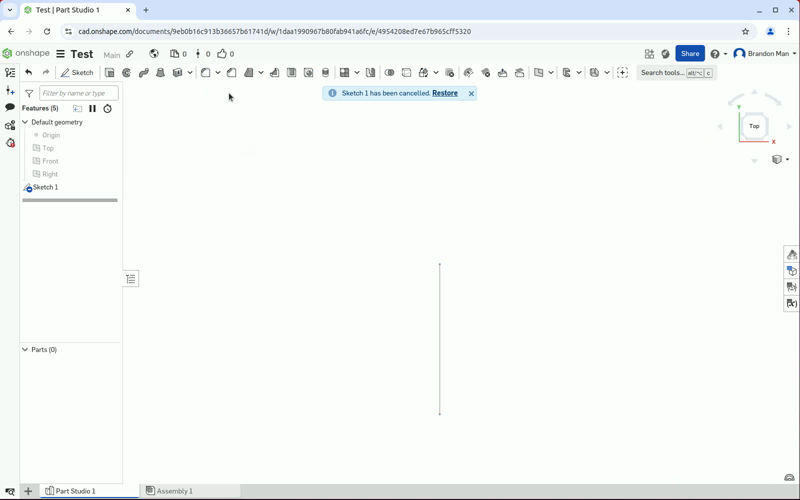
key(shift+s)
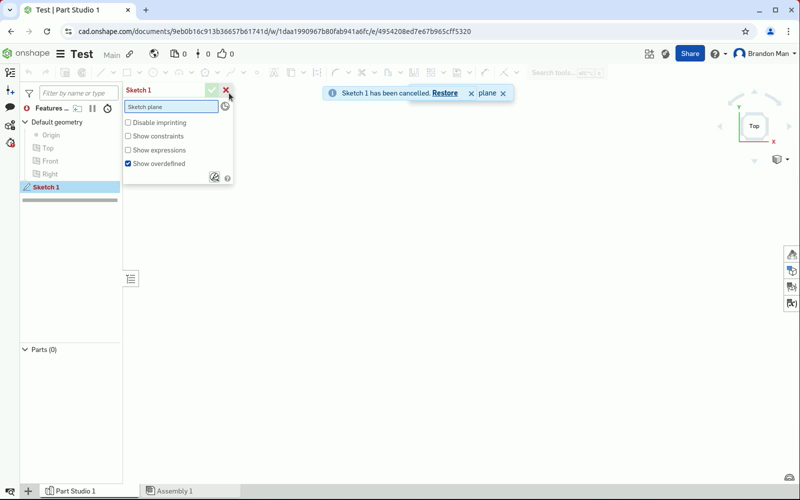
mouse_move(73, 150)
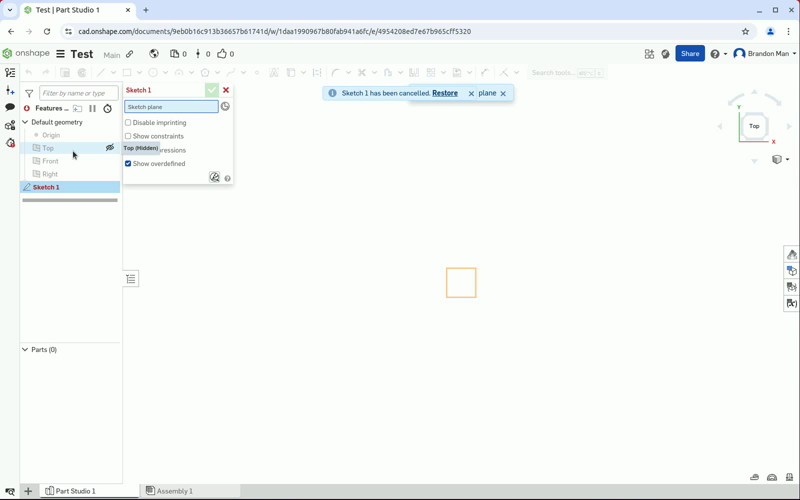
click(73, 150)
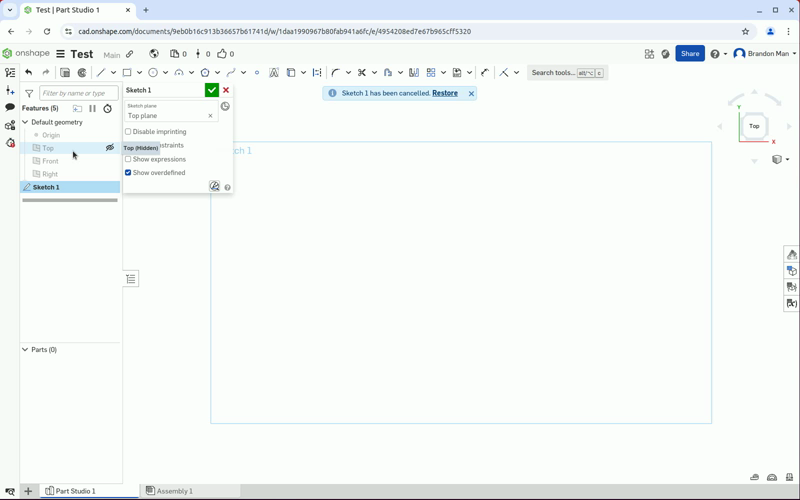
mouse_move(73, 352)
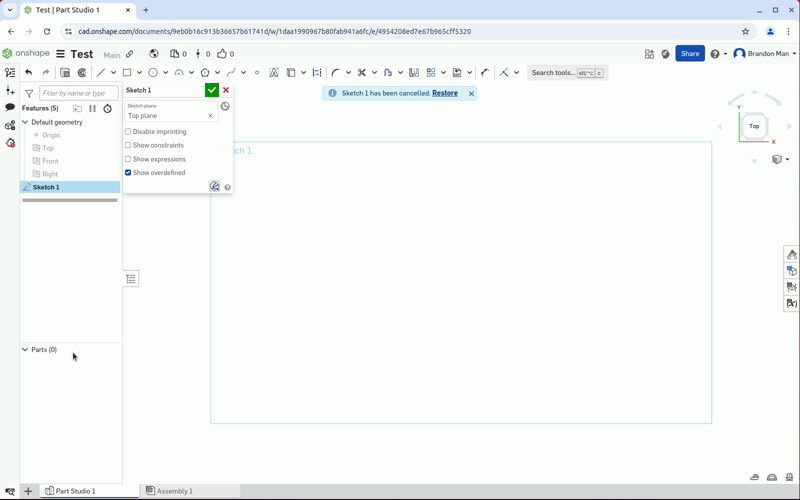
key(y)
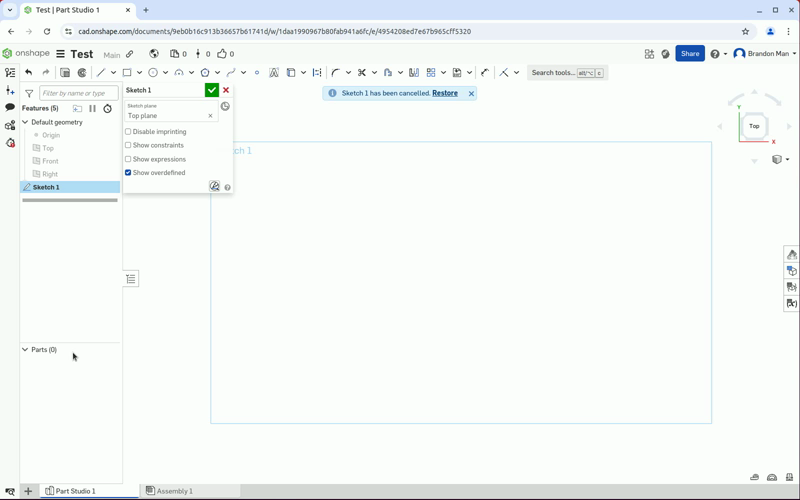
key(a)
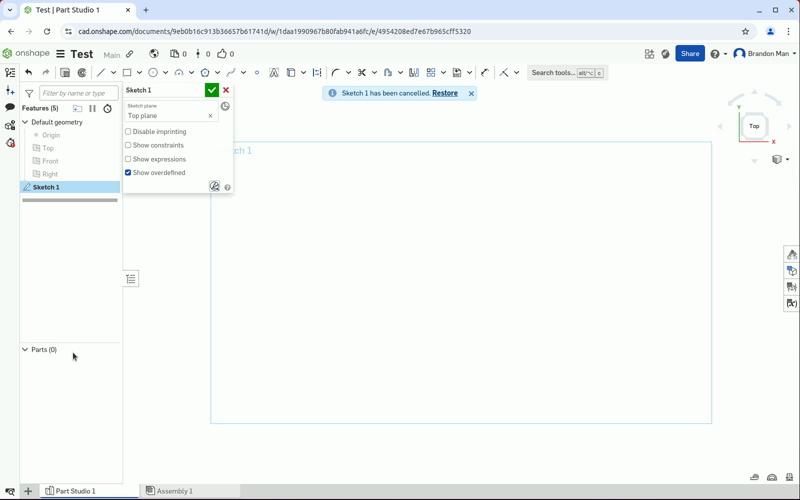
key_down(shift)
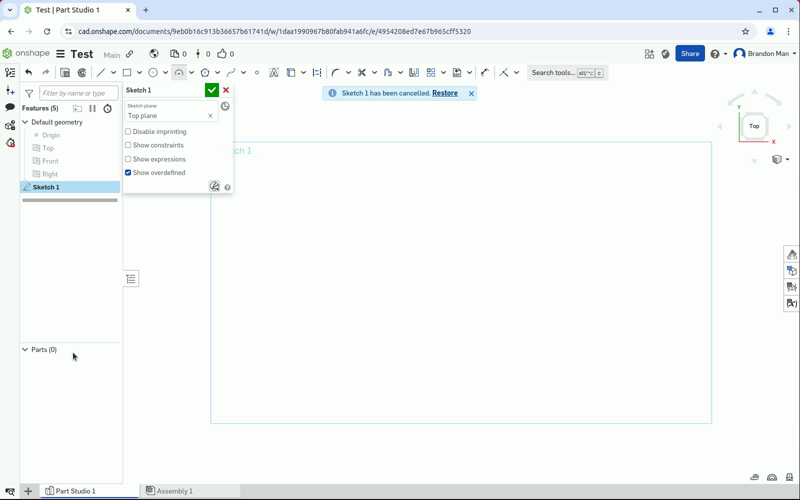
mouse_move(350, 282)
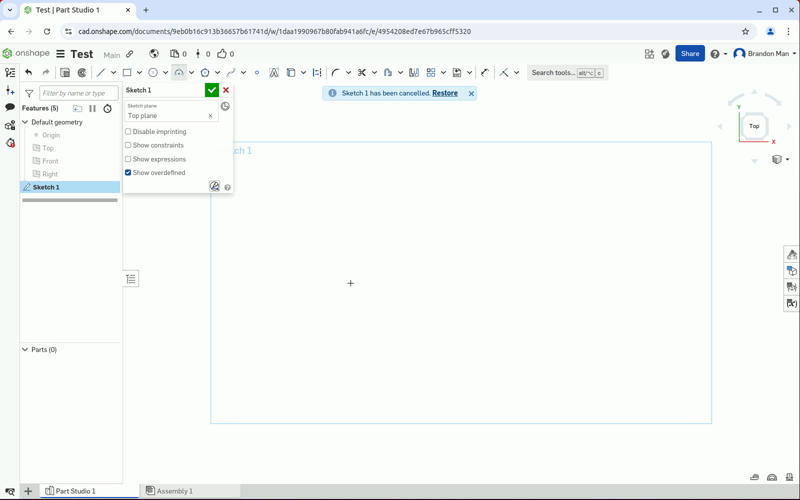
click(350, 282)
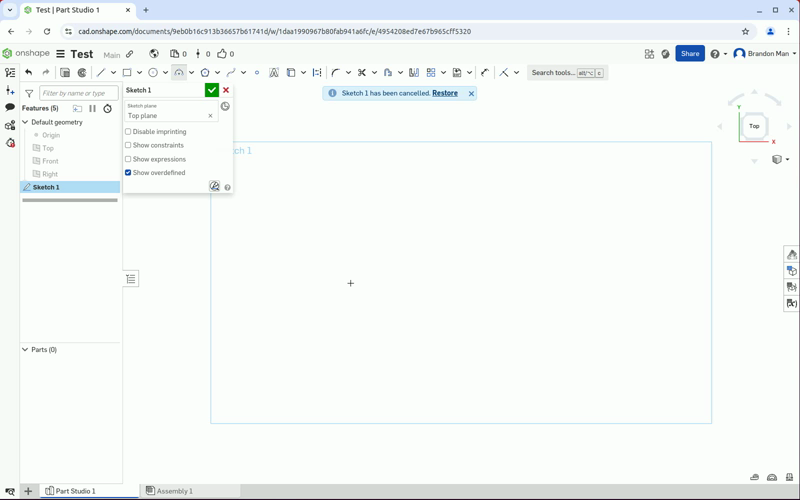
key_up(shift)
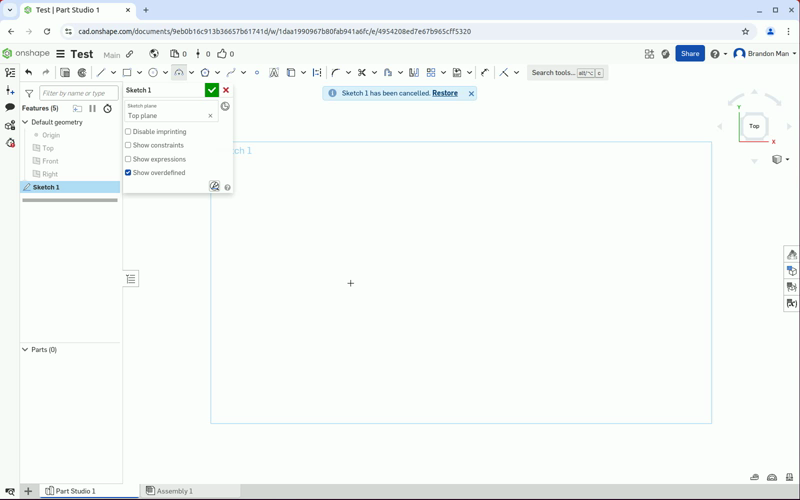
key_down(shift)
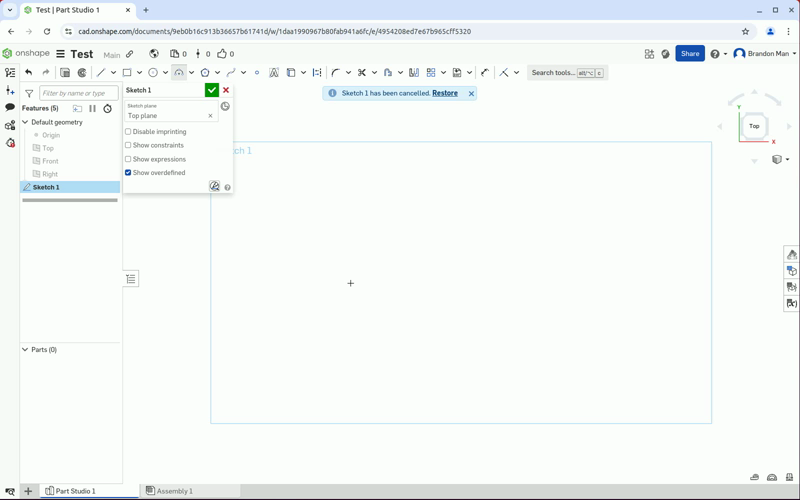
mouse_move(423, 386)
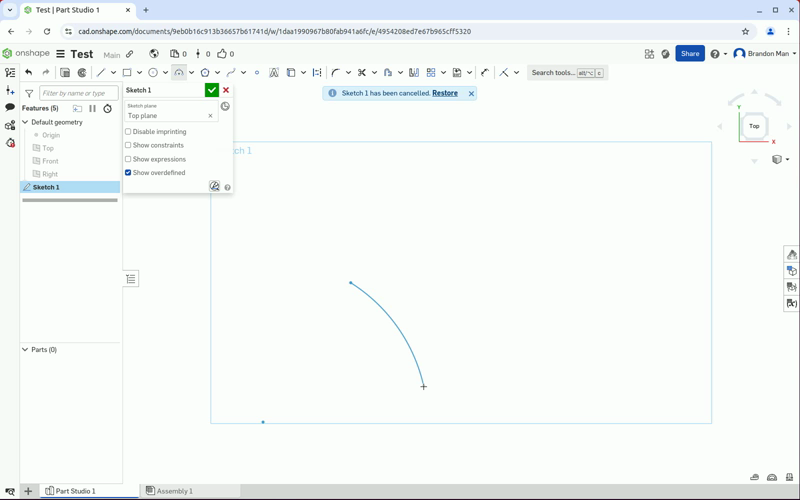
click(423, 386)
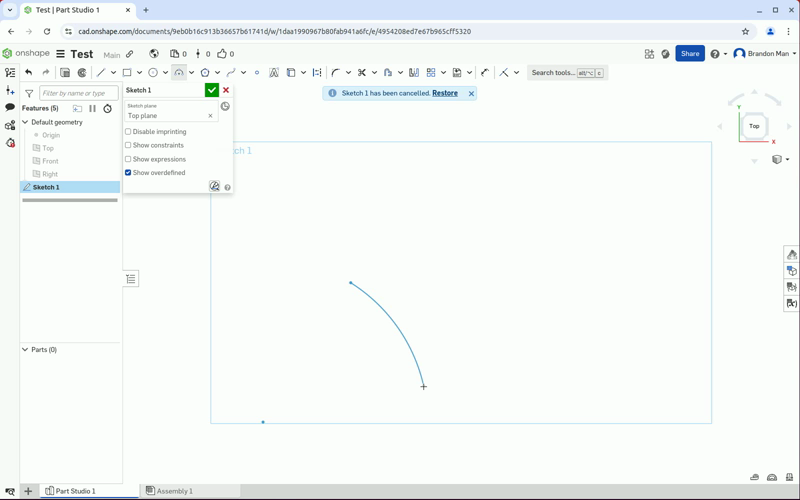
mouse_move(370, 345)
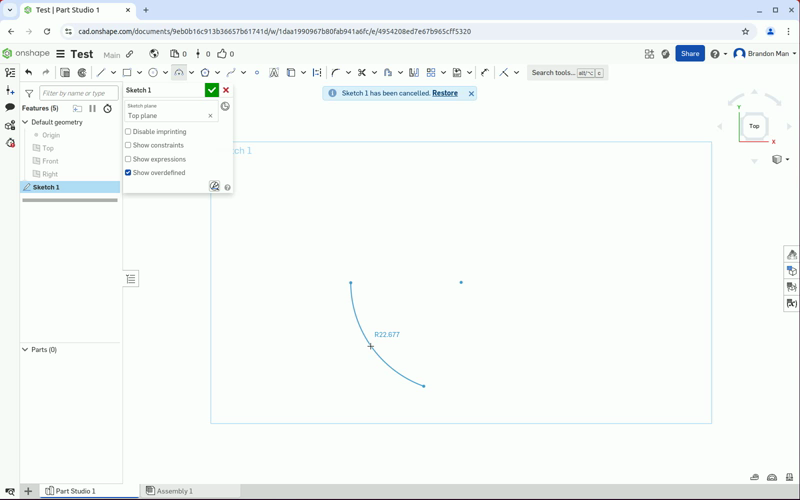
click(370, 345)
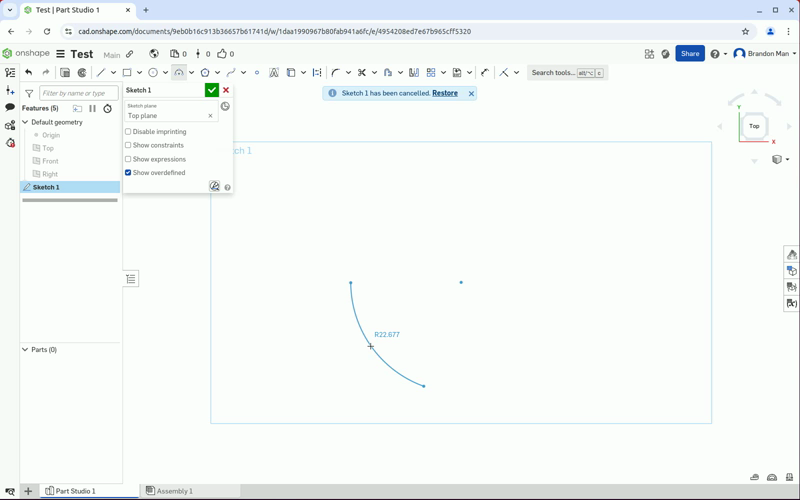
key_up(shift)
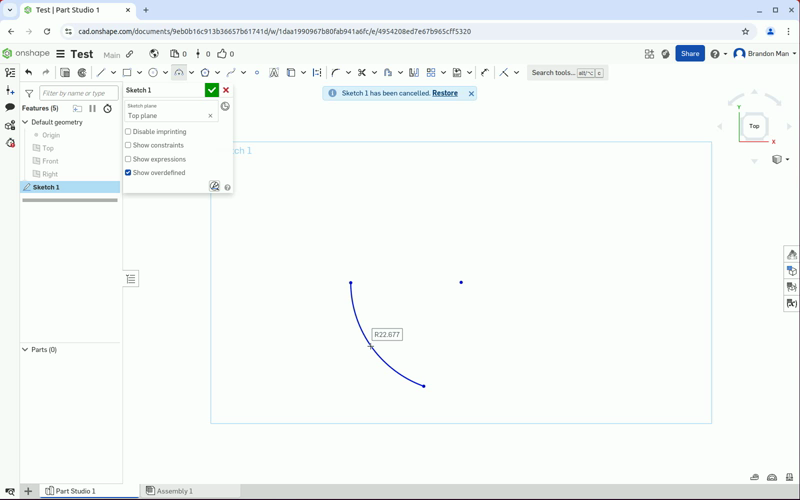
key(esc)
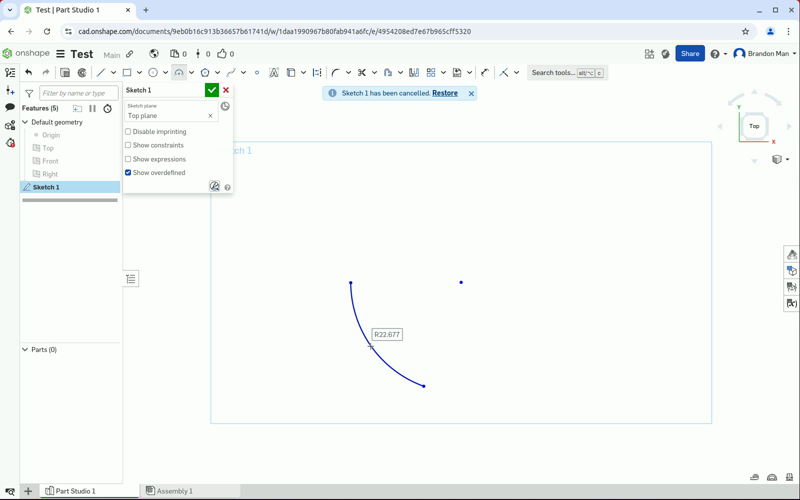
key(l)
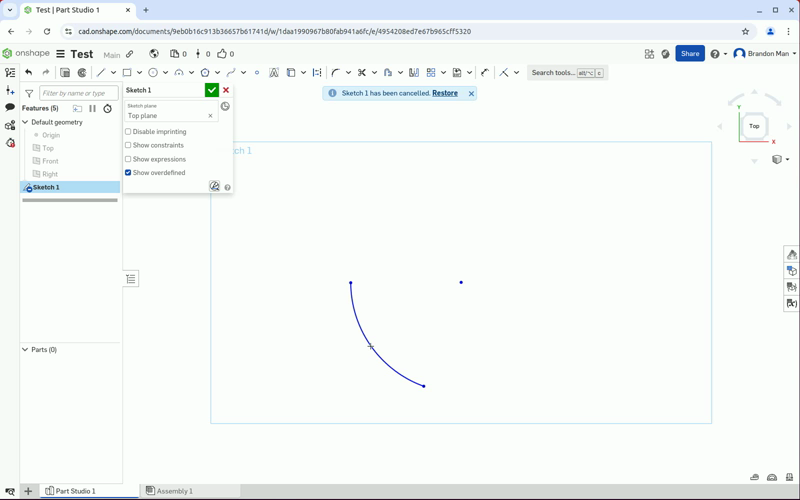
mouse_move(423, 386)
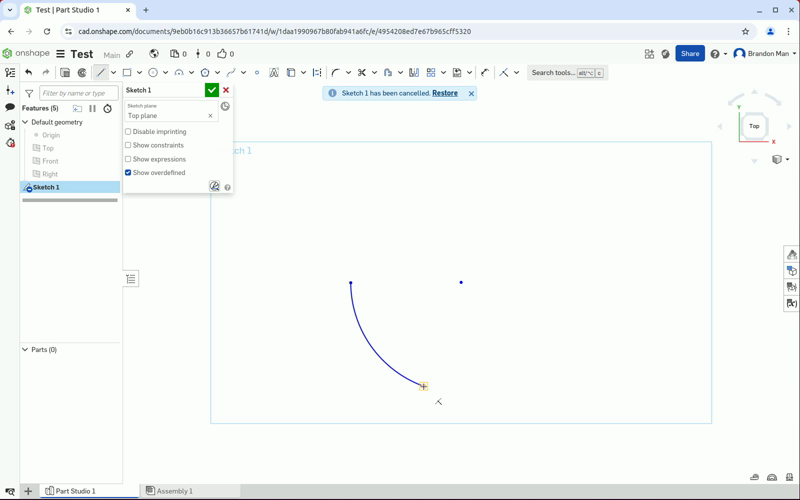
click(423, 386)
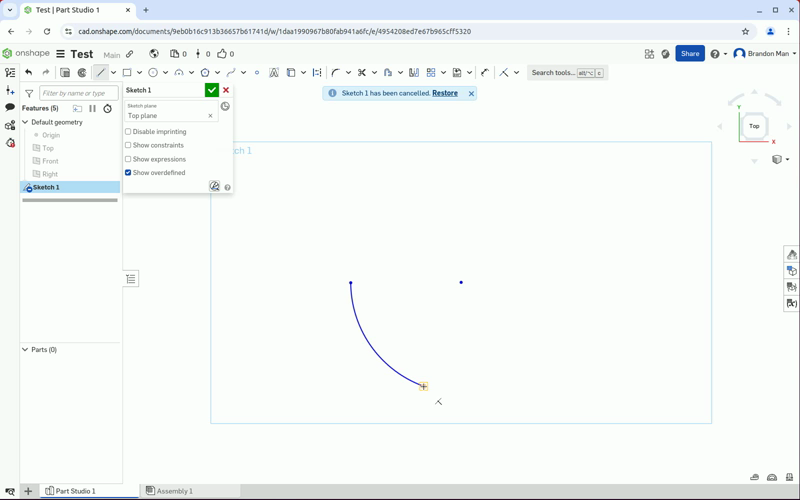
key_down(shift)
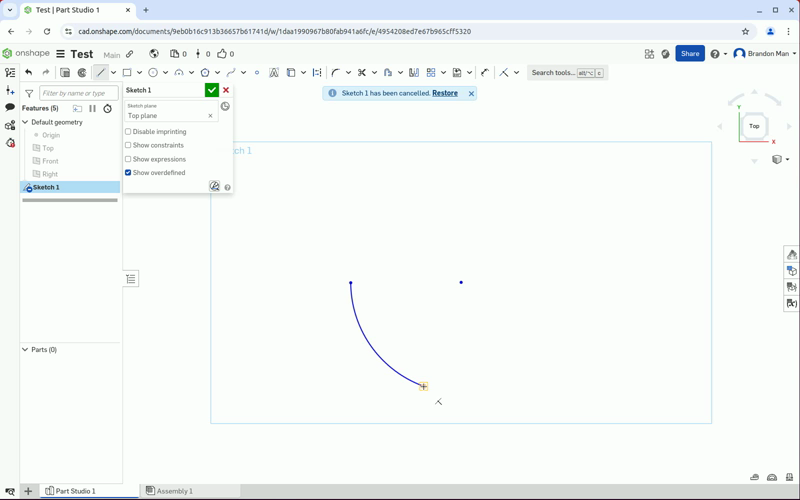
mouse_move(453, 386)
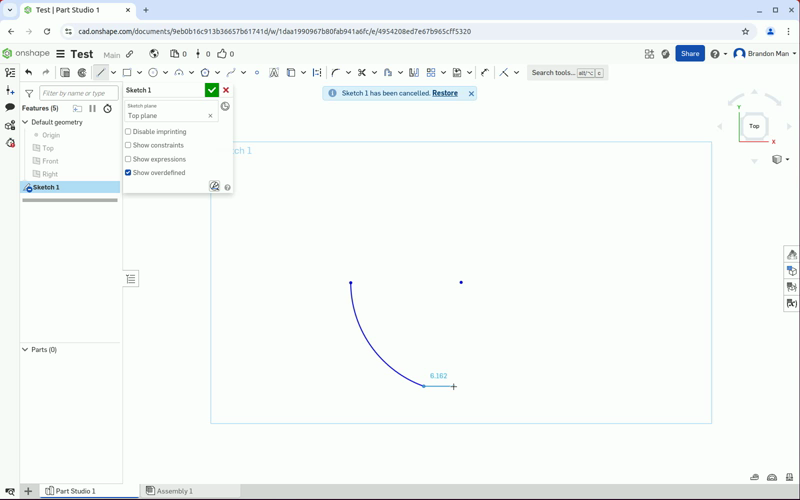
mouse_move(423, 384)
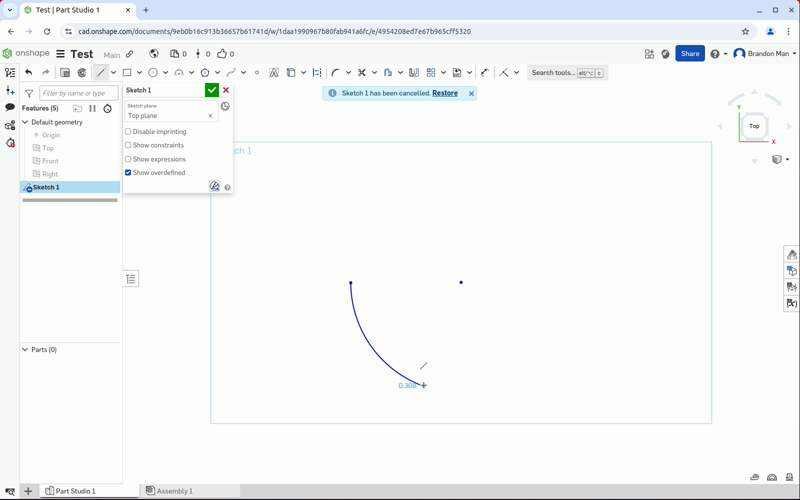
scroll(6)
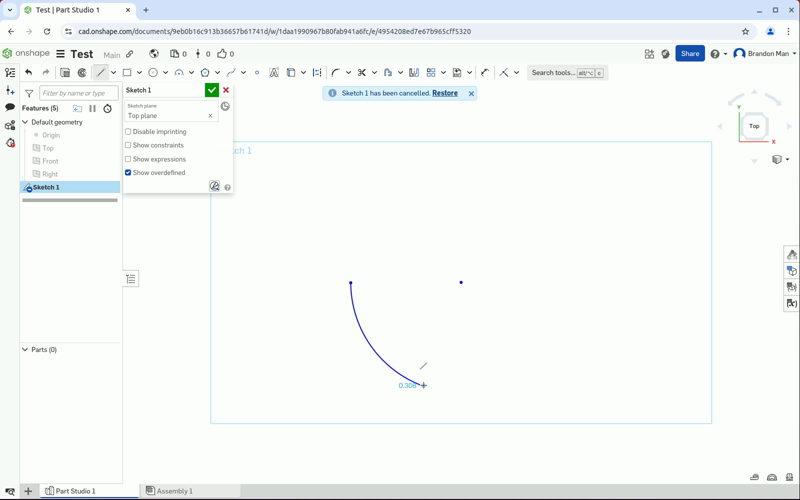
scroll(6)
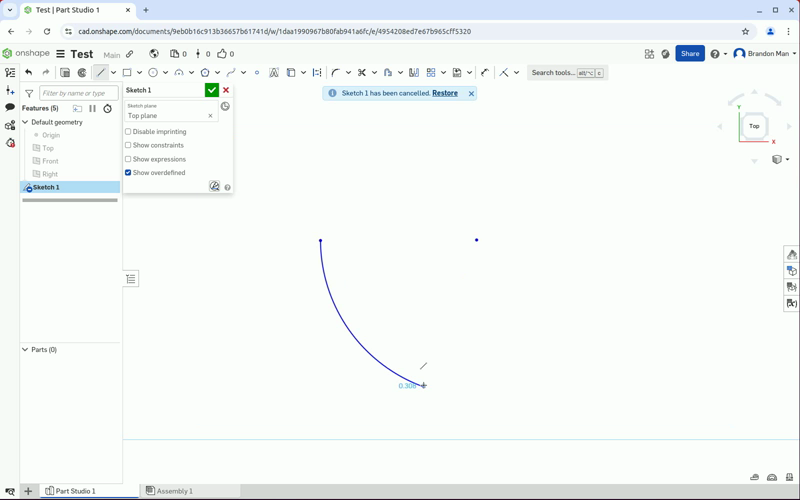
scroll(6)
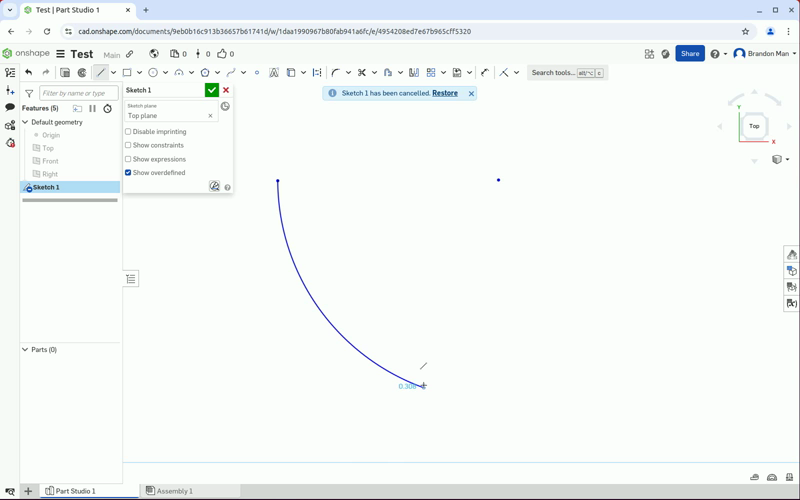
scroll(6)
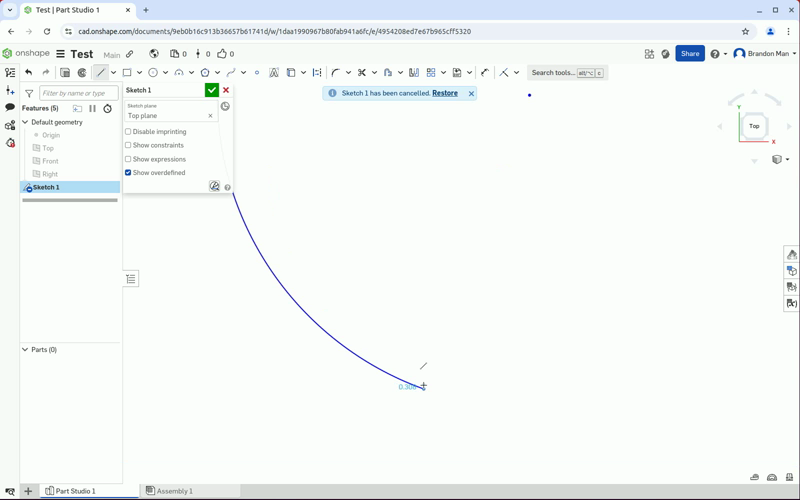
scroll(6)
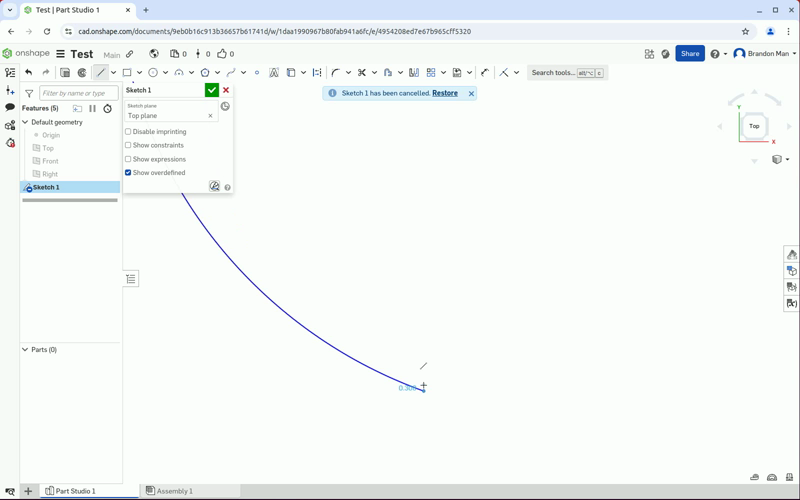
scroll(6)
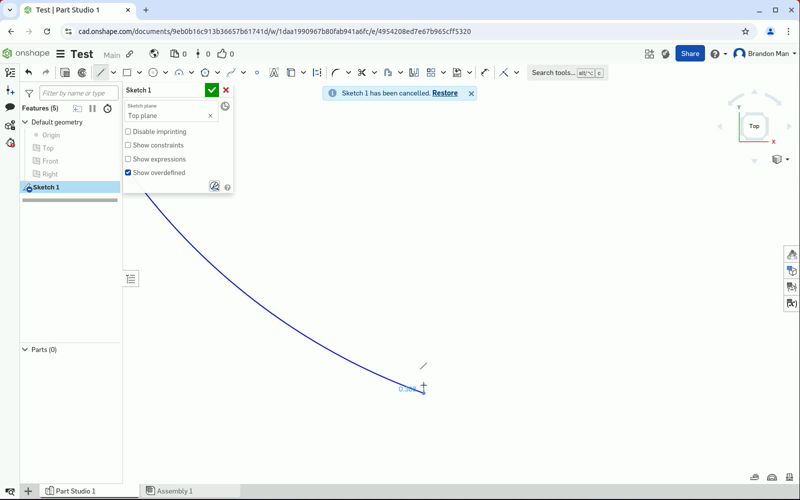
scroll(6)
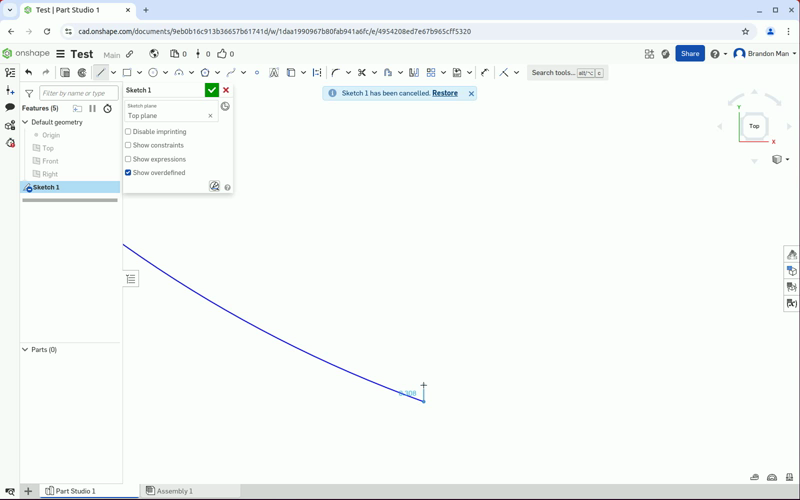
click(423, 384)
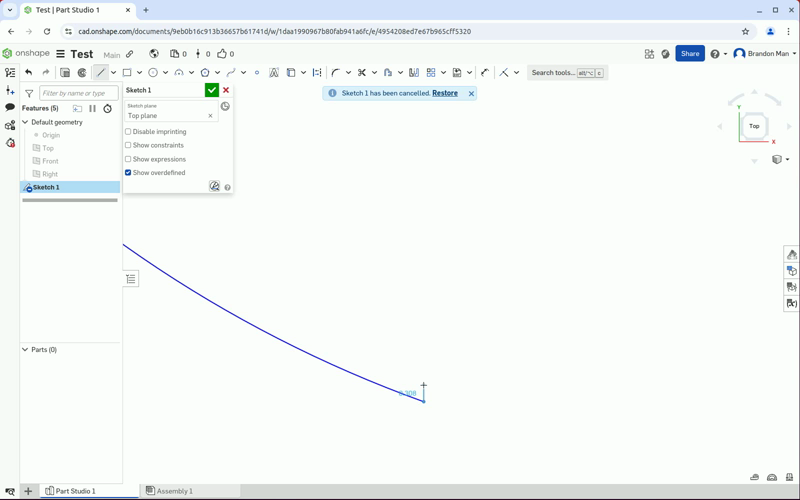
scroll(-6)
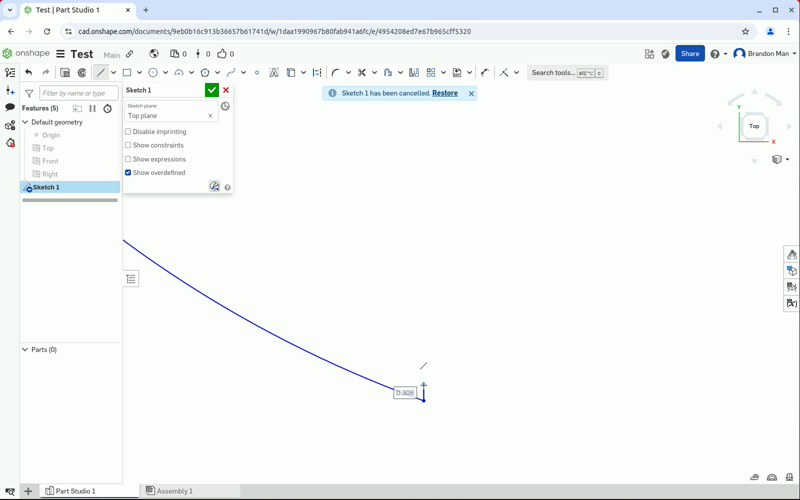
scroll(-6)
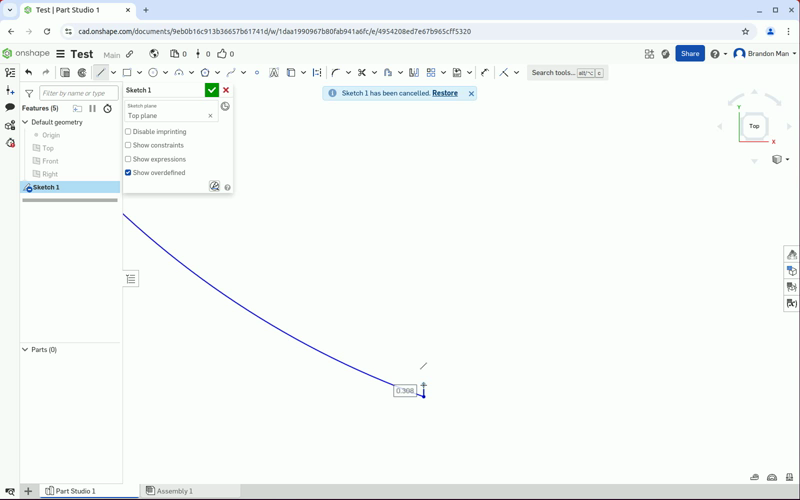
scroll(-6)
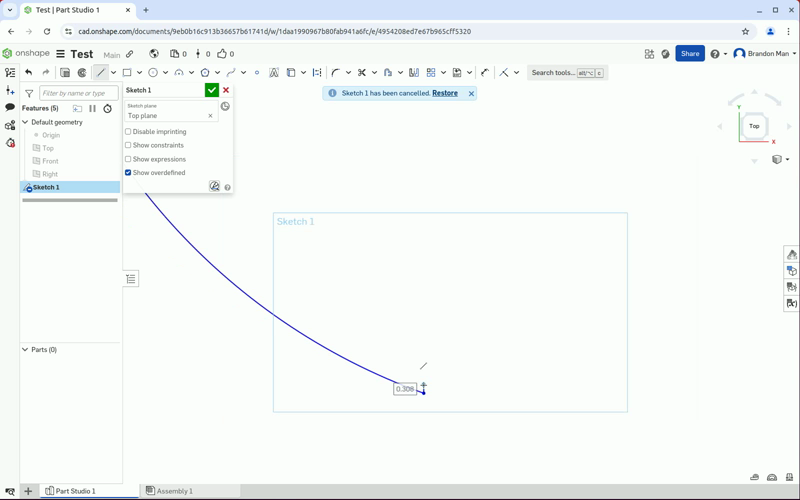
scroll(-6)
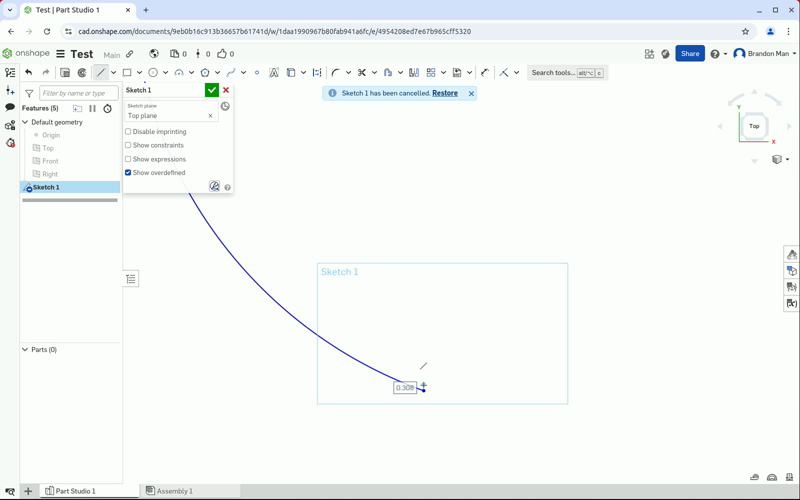
scroll(-6)
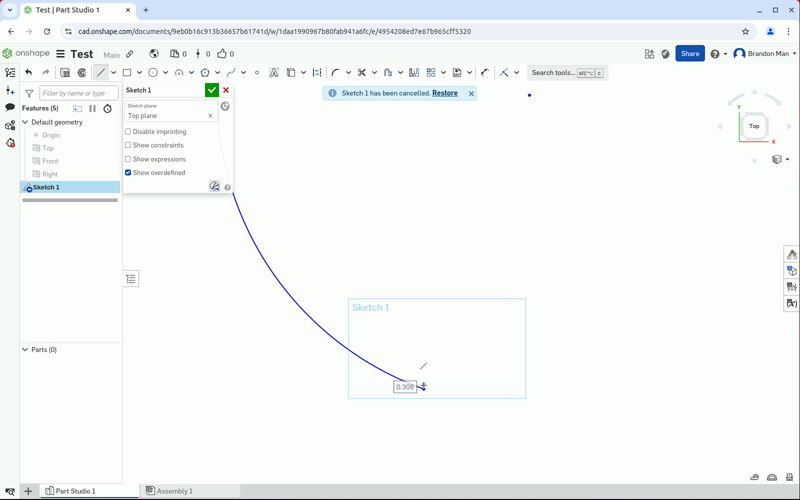
scroll(-6)
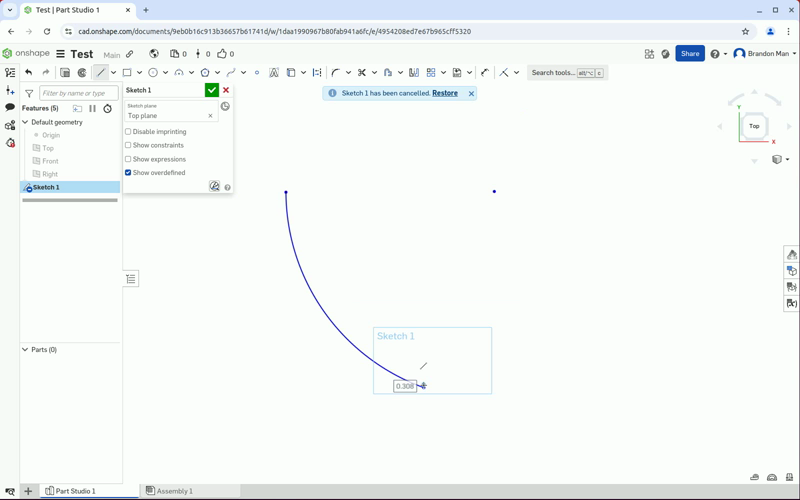
scroll(-6)
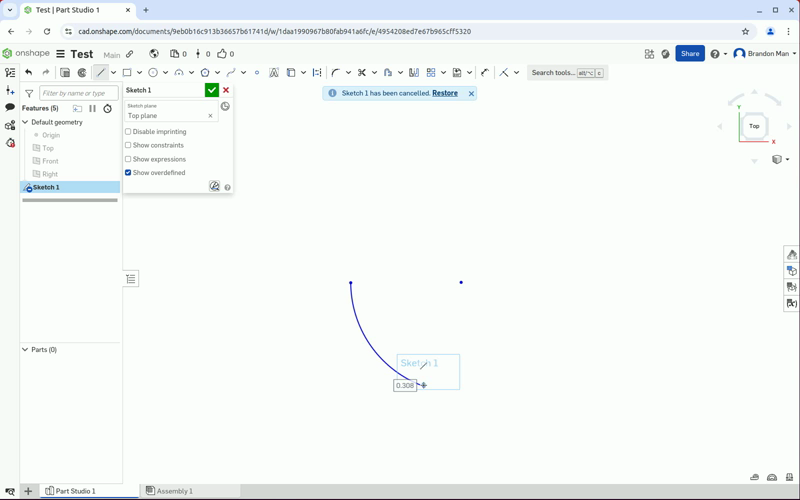
key_up(shift)
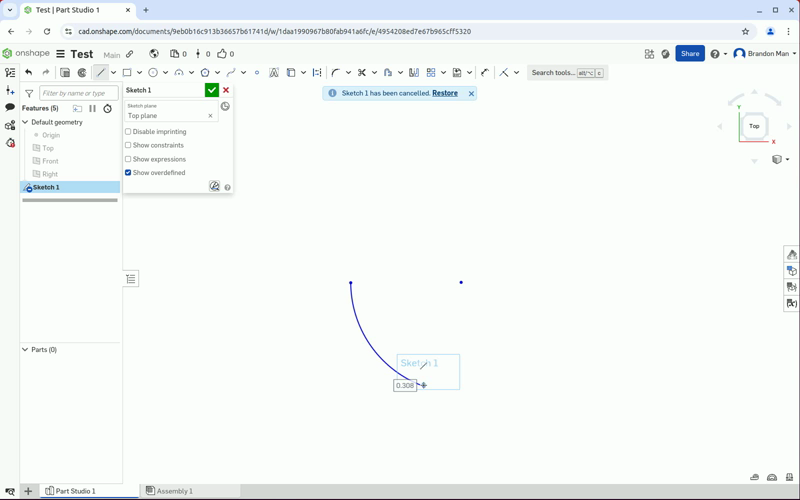
key(esc)
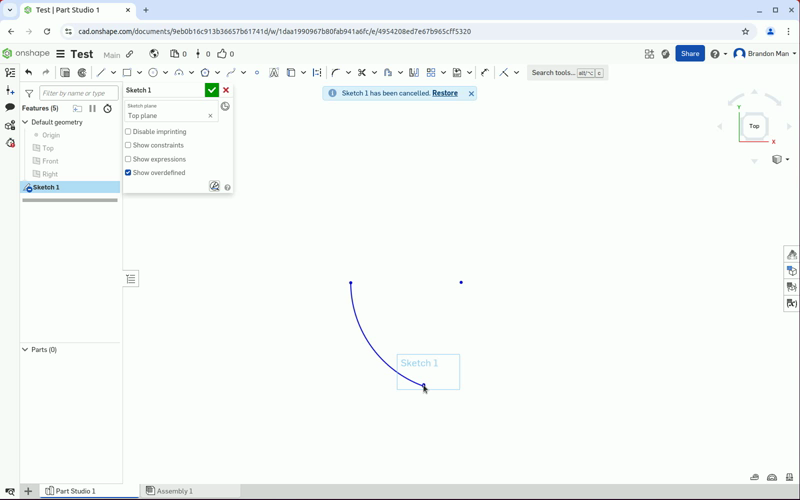
key(a)
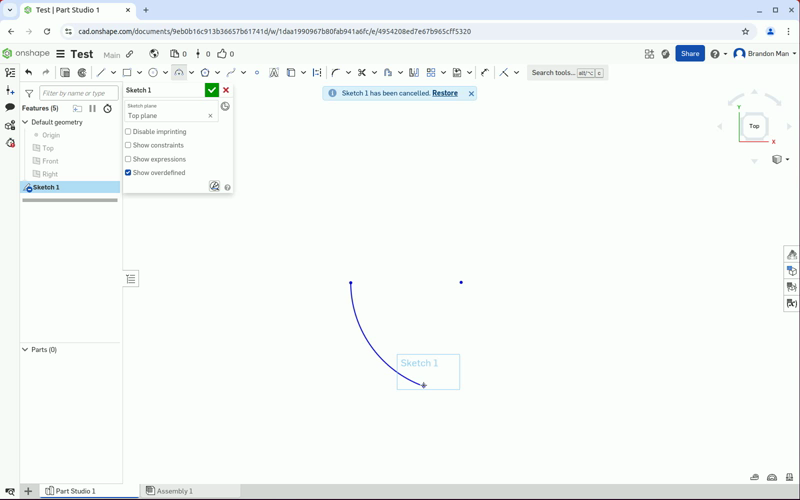
mouse_move(423, 384)
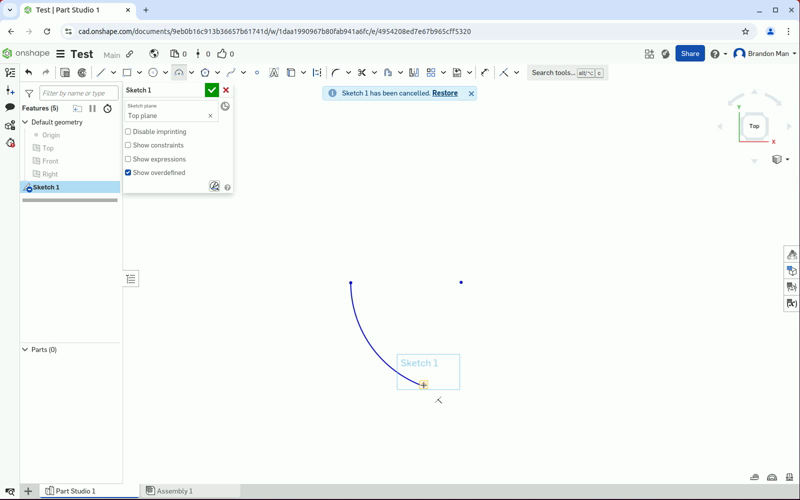
scroll(6)
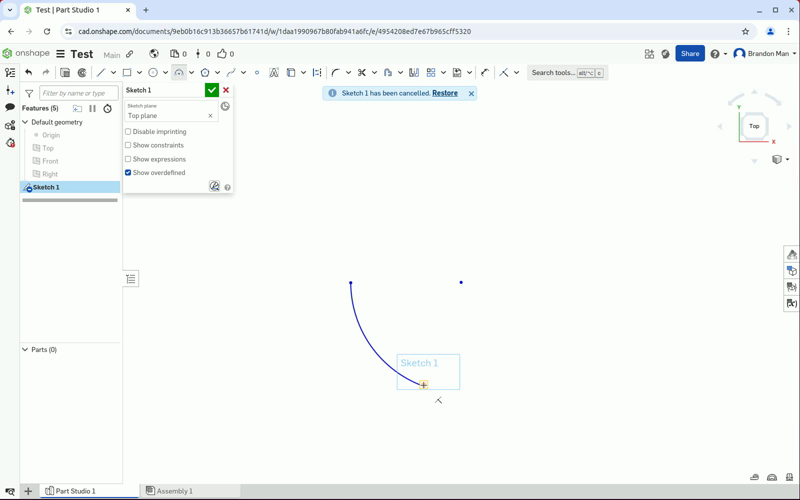
scroll(6)
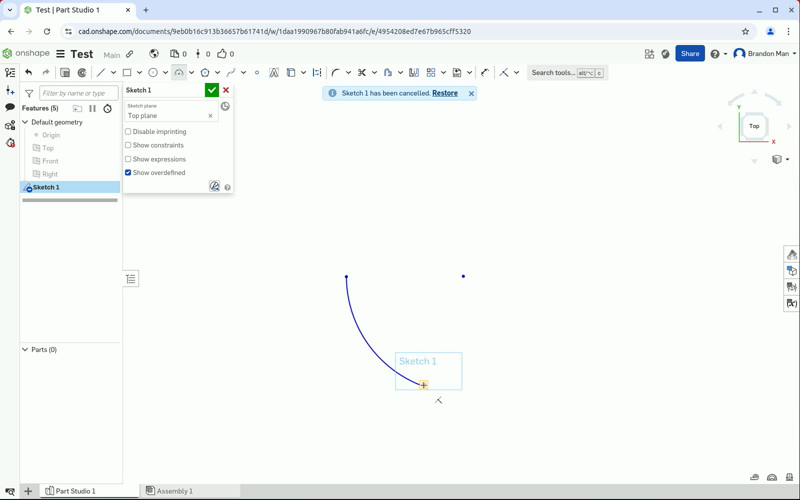
scroll(6)
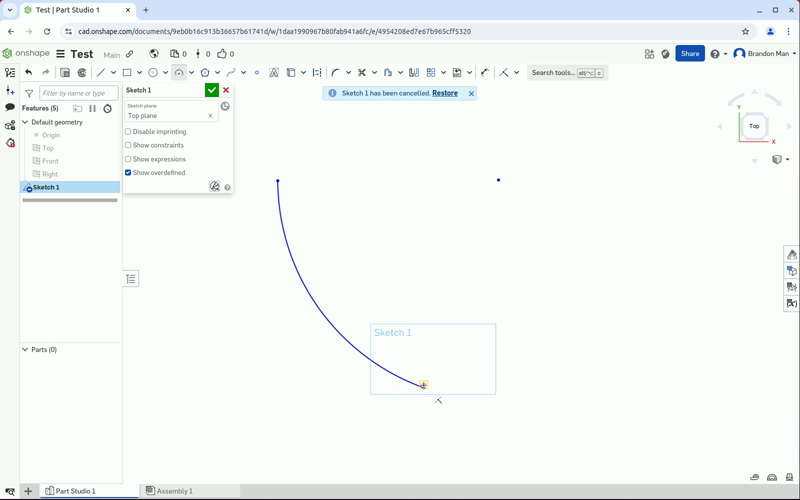
scroll(6)
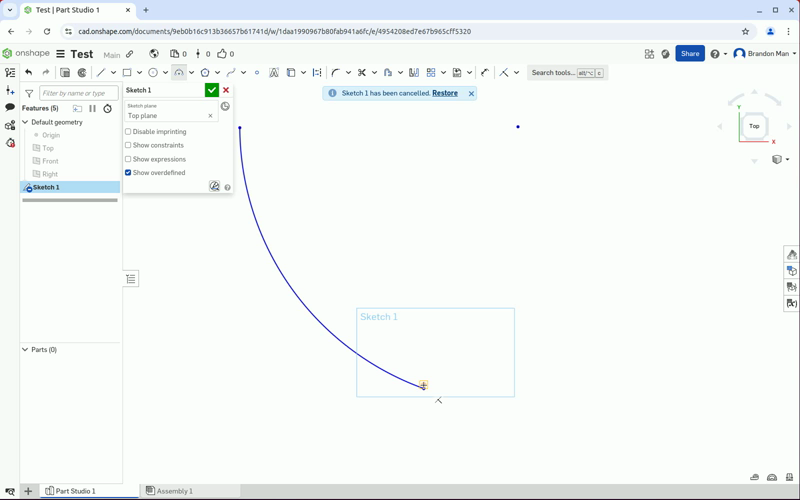
scroll(6)
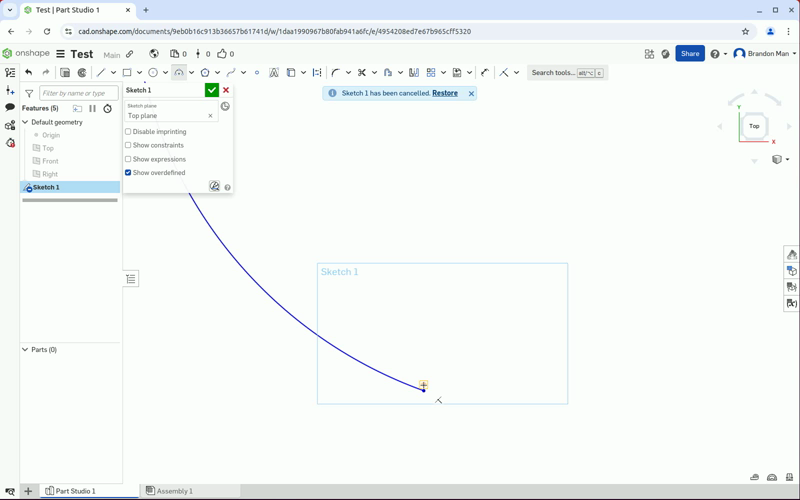
scroll(6)
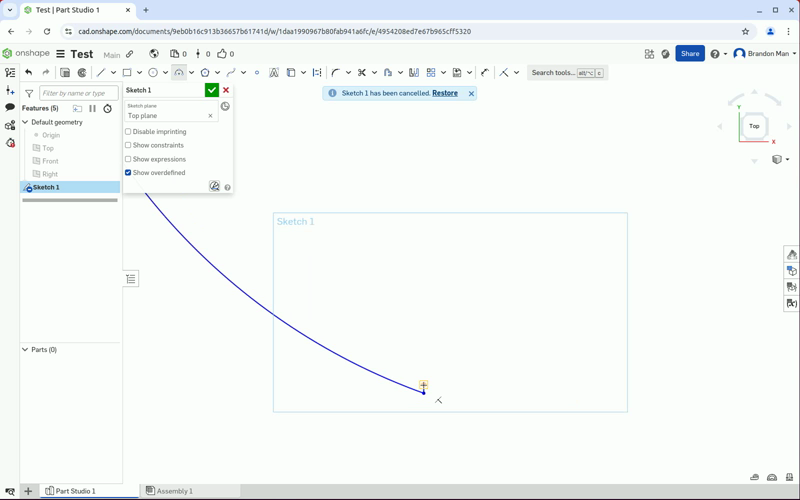
scroll(6)
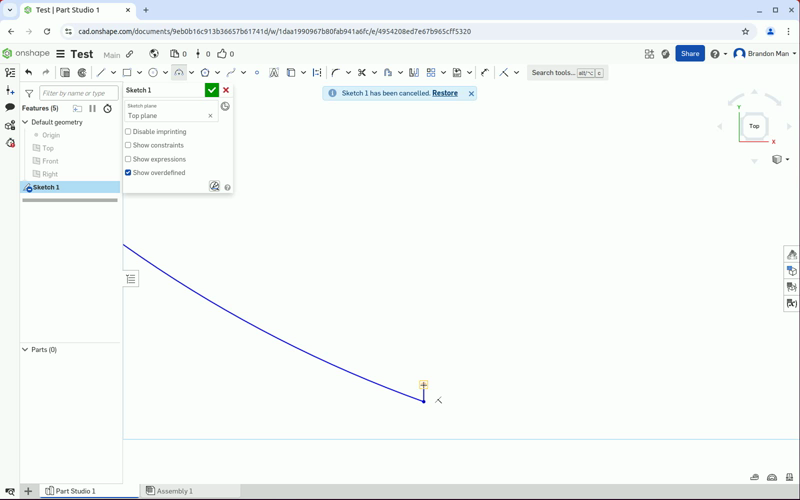
click(423, 384)
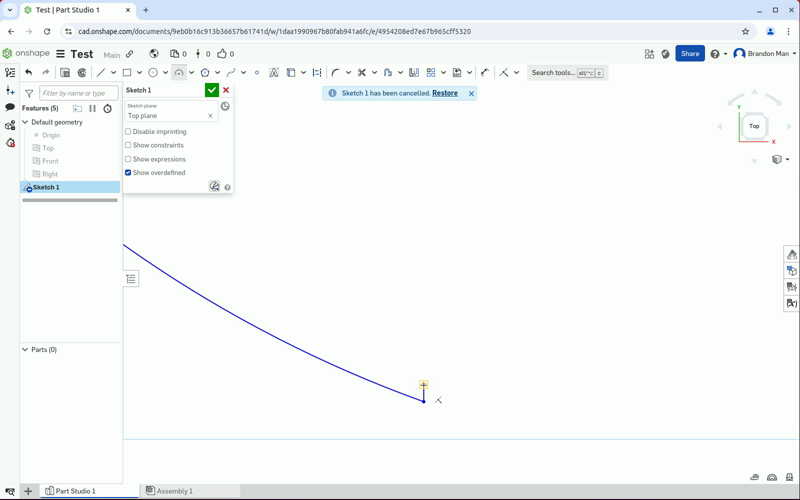
scroll(-6)
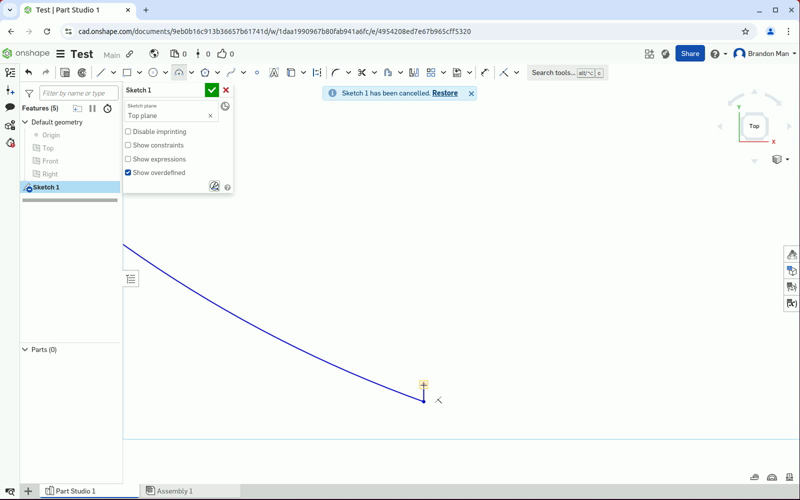
scroll(-6)
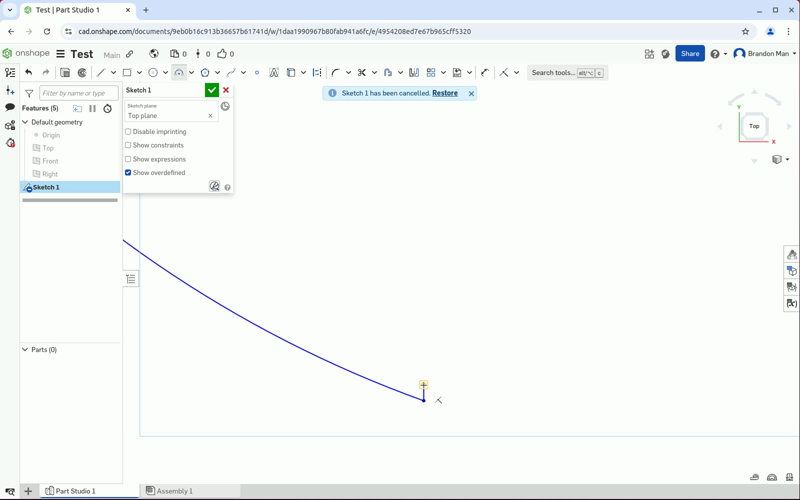
scroll(-6)
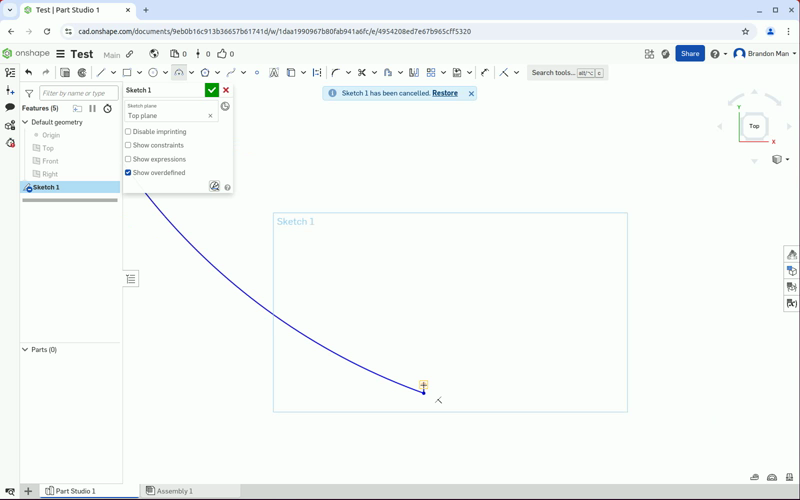
scroll(-6)
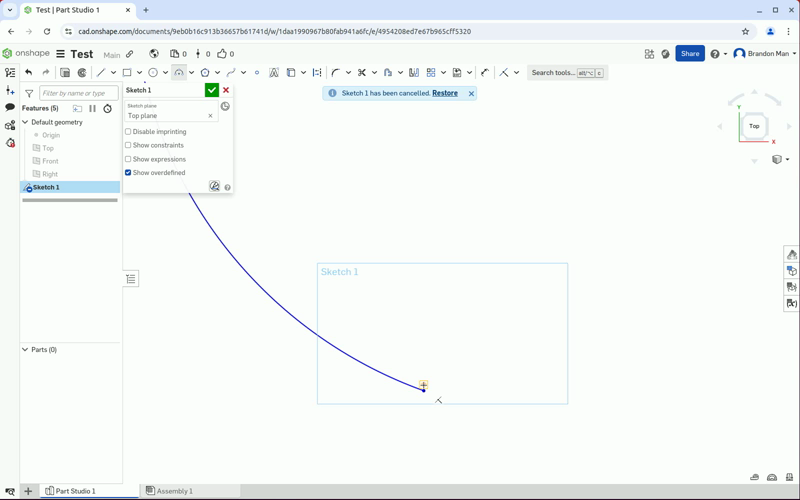
scroll(-6)
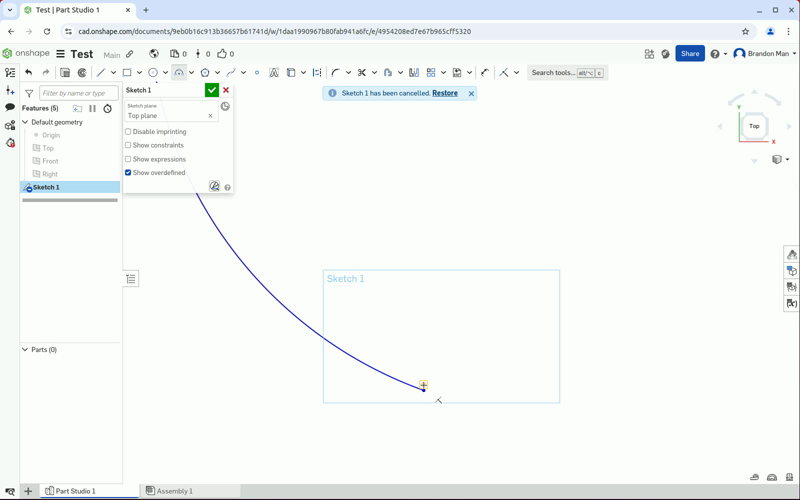
scroll(-6)
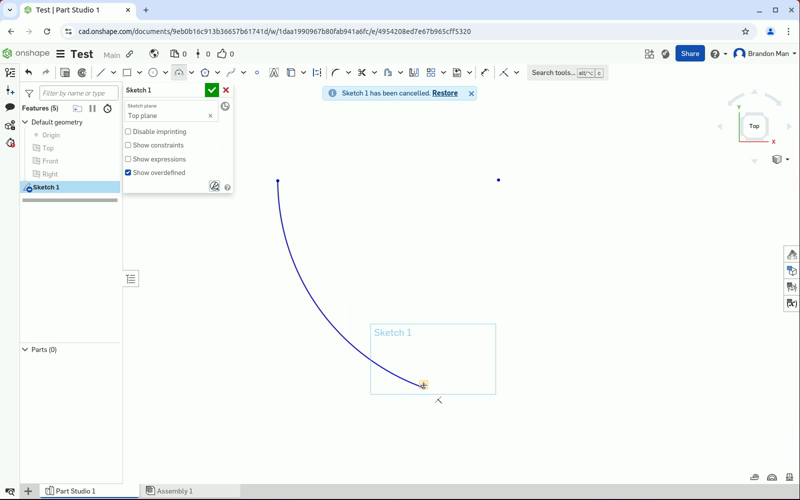
scroll(-6)
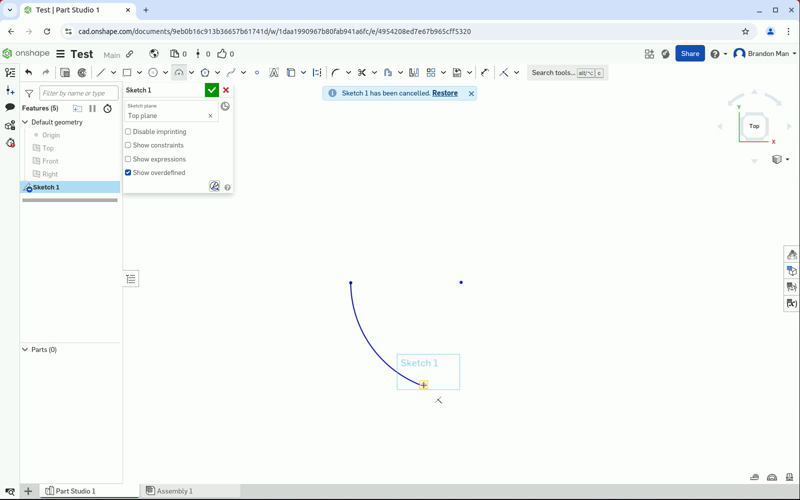
key_down(shift)
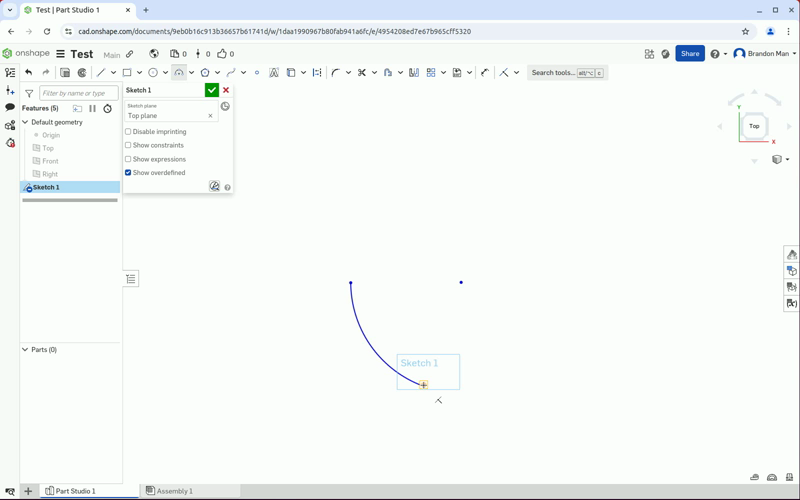
mouse_move(351, 282)
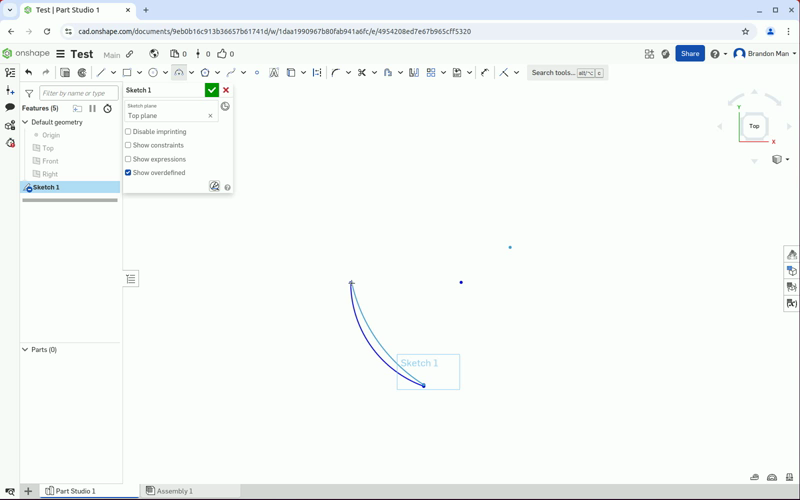
scroll(6)
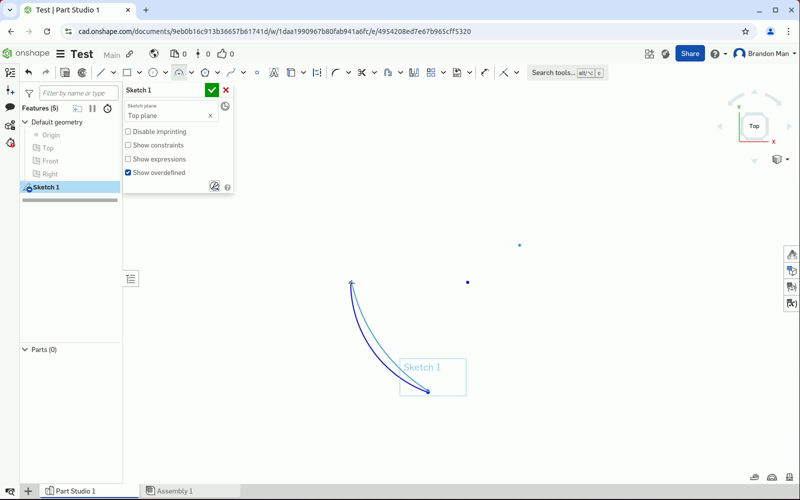
scroll(6)
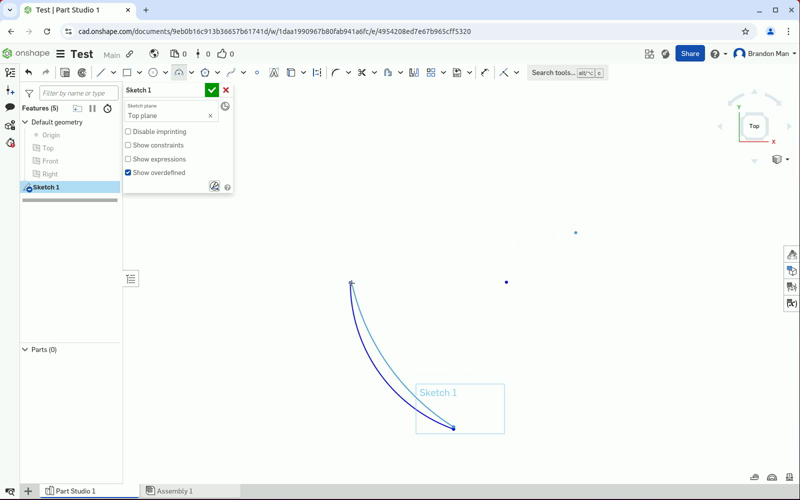
scroll(6)
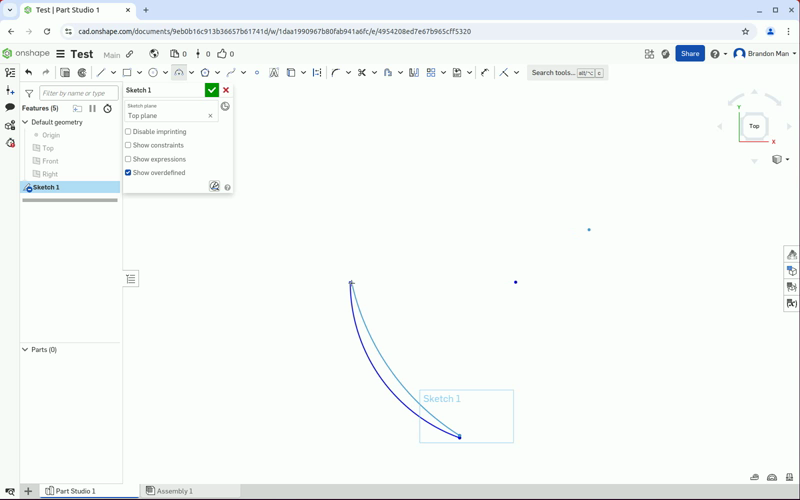
scroll(6)
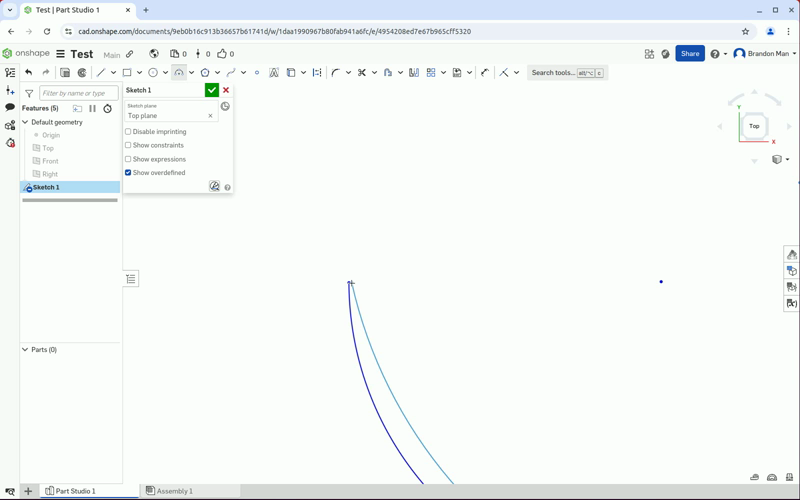
scroll(6)
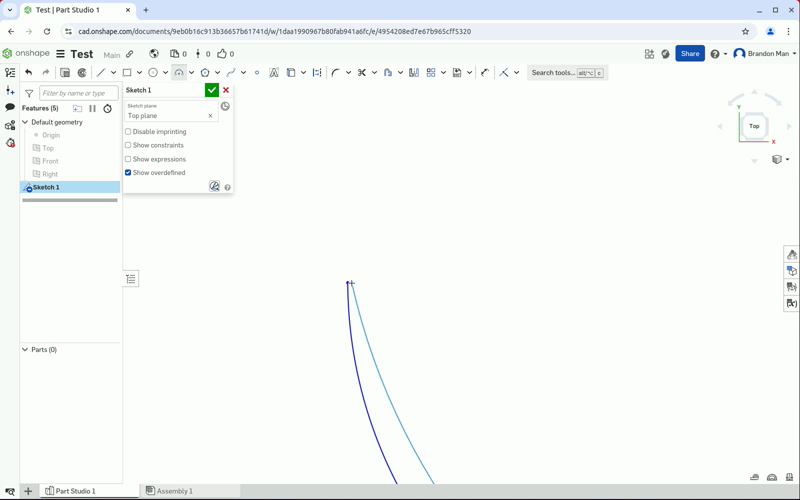
scroll(6)
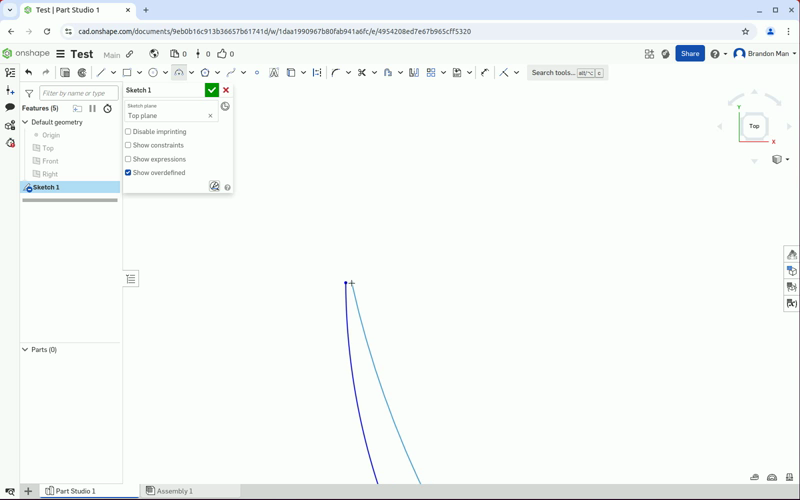
scroll(6)
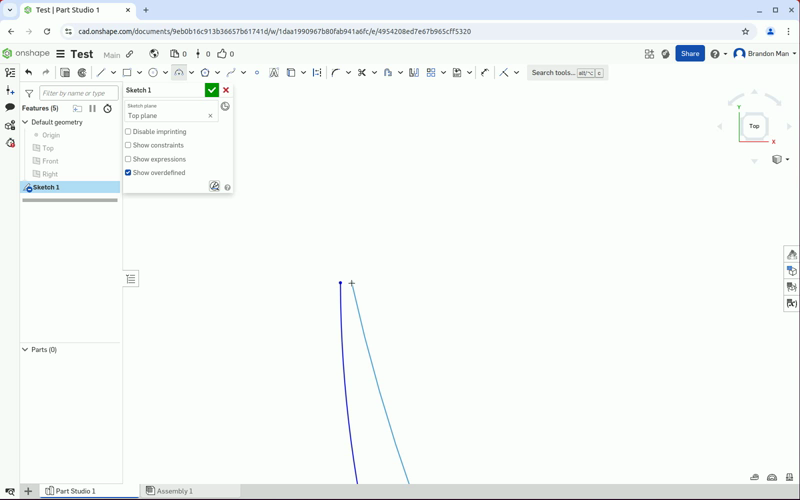
click(351, 282)
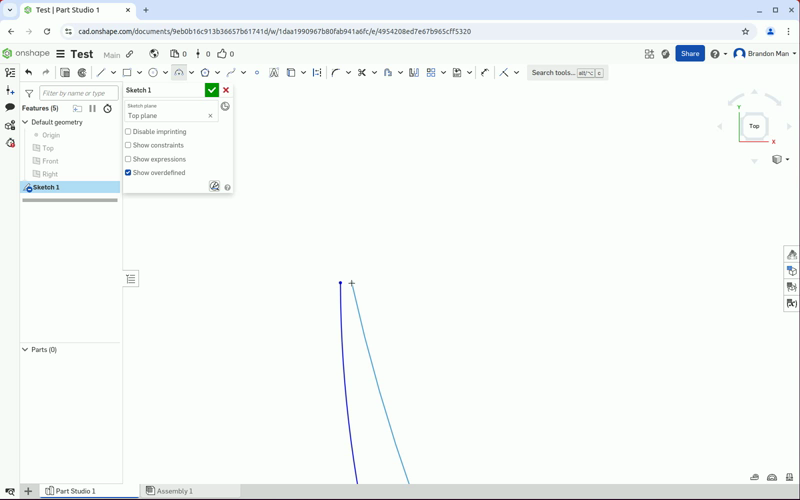
scroll(-6)
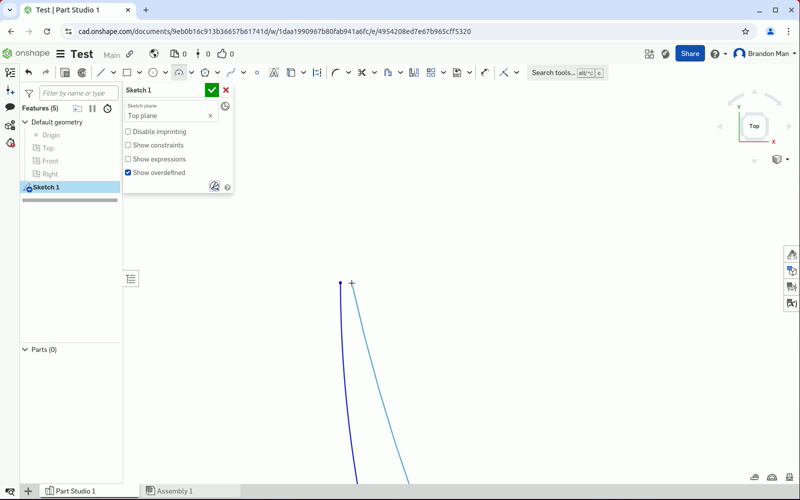
scroll(-6)
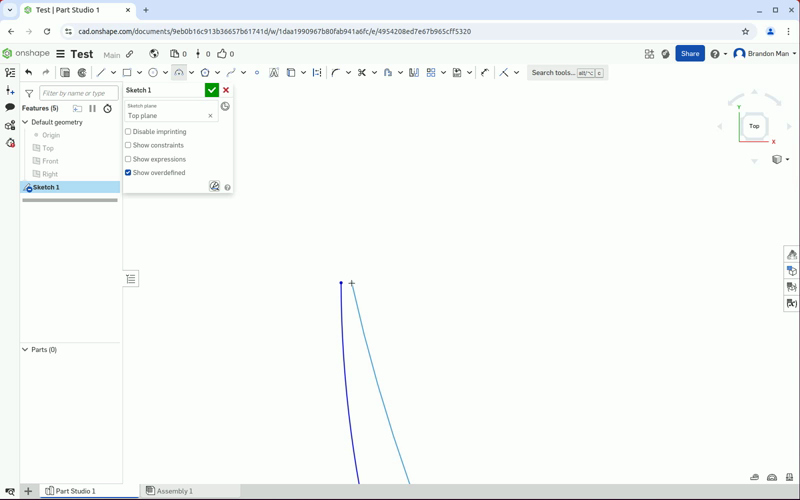
scroll(-6)
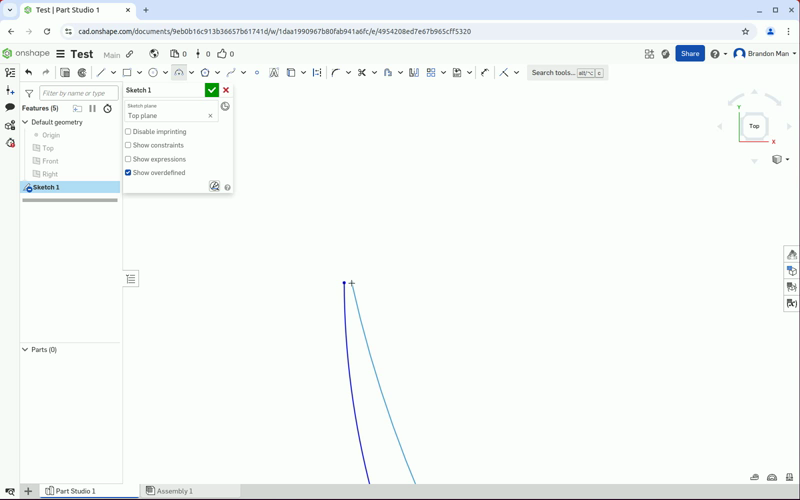
scroll(-6)
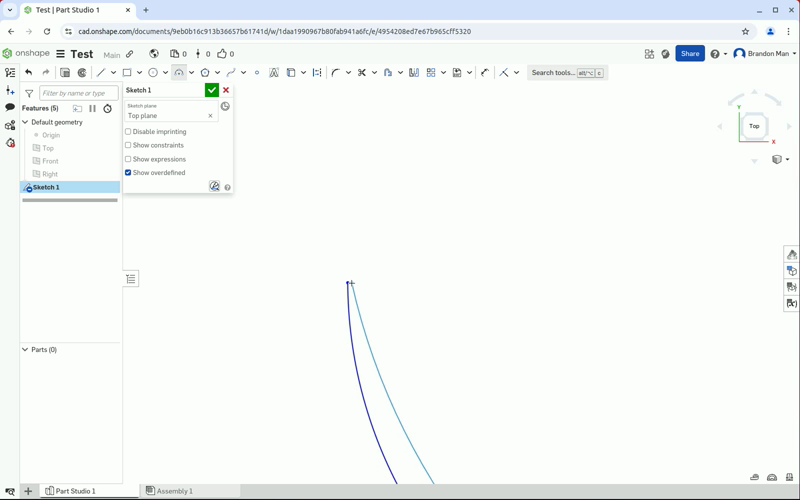
scroll(-6)
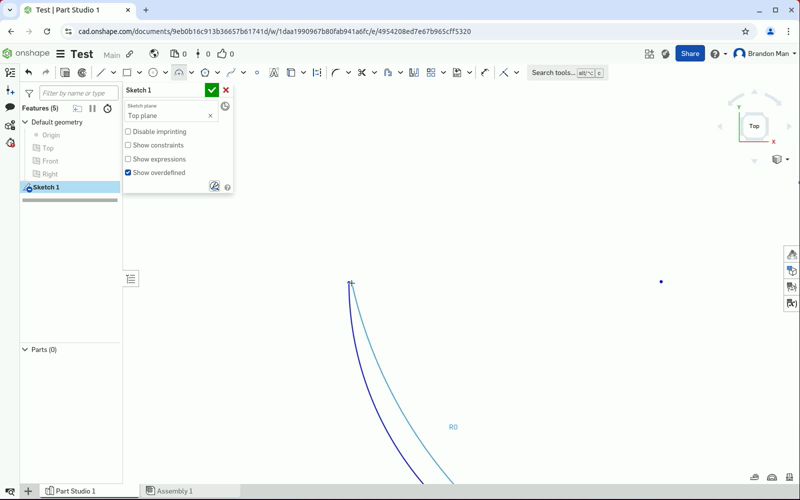
scroll(-6)
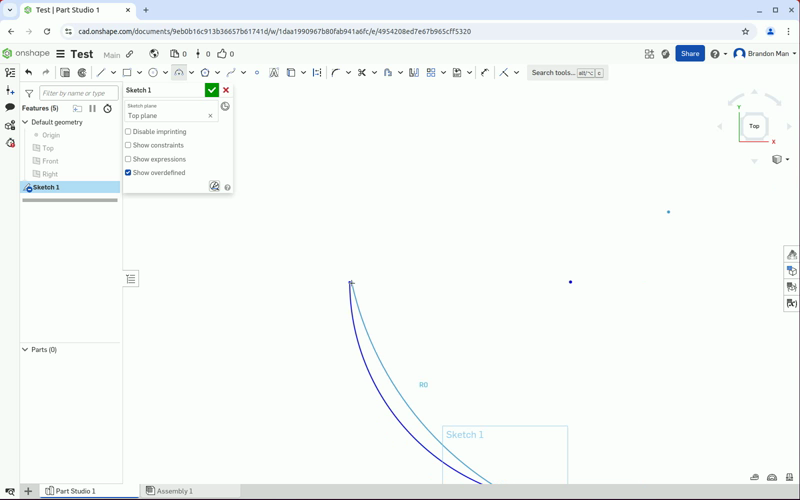
scroll(-6)
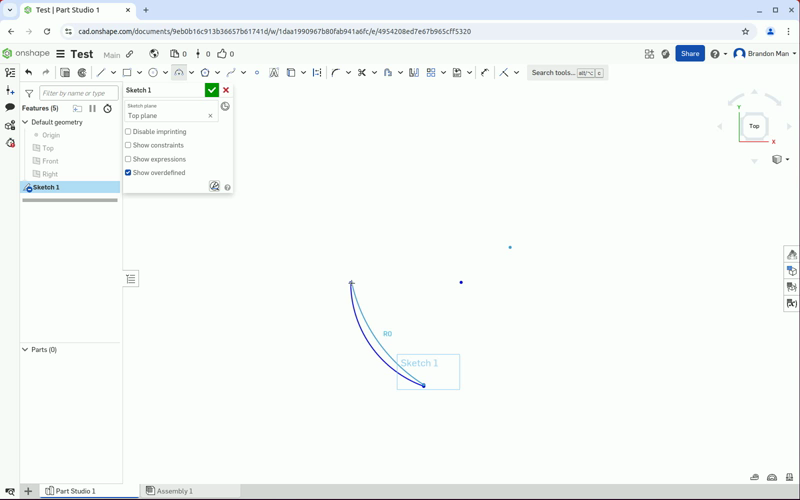
mouse_move(371, 345)
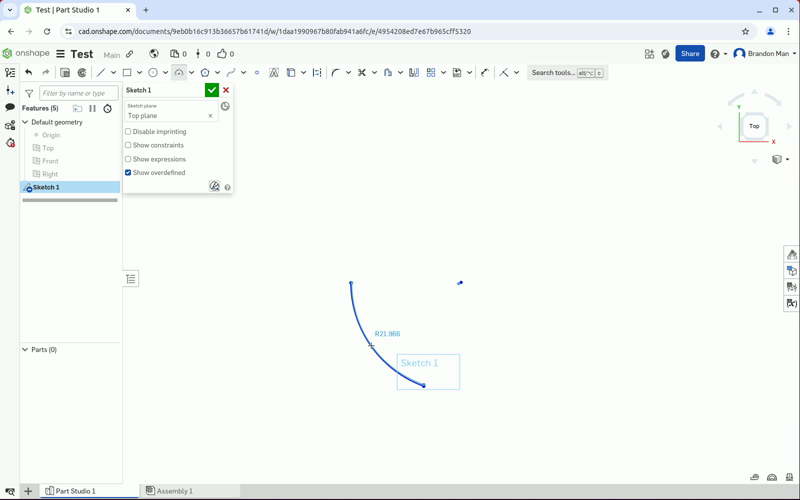
scroll(6)
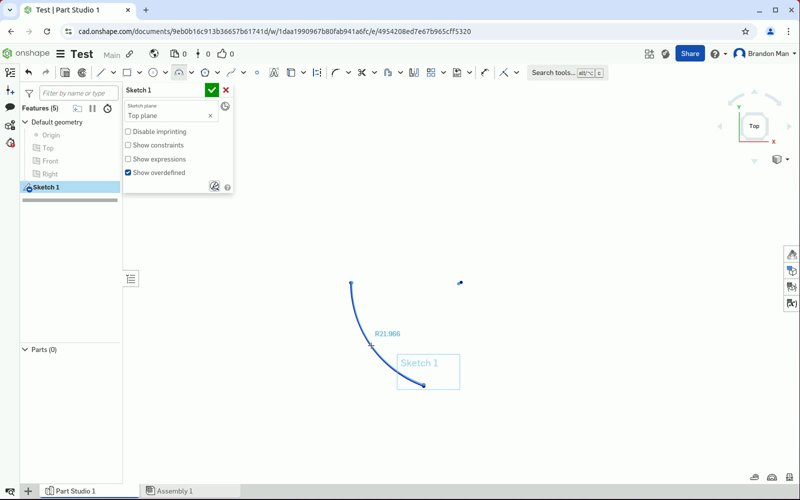
scroll(6)
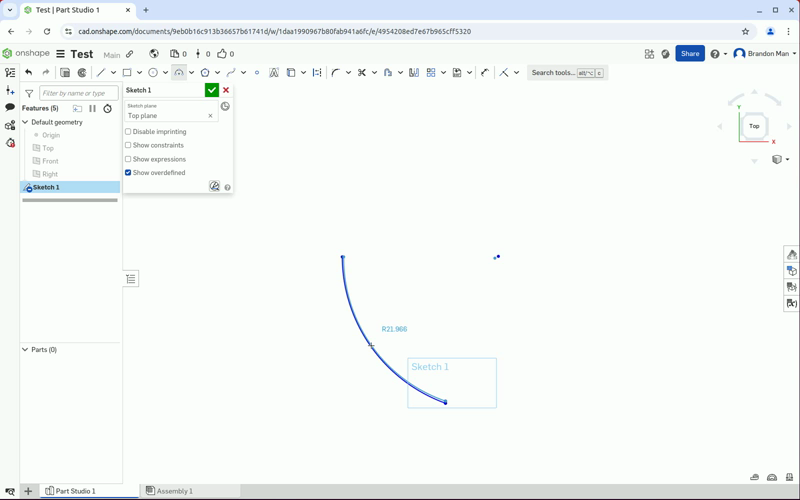
scroll(6)
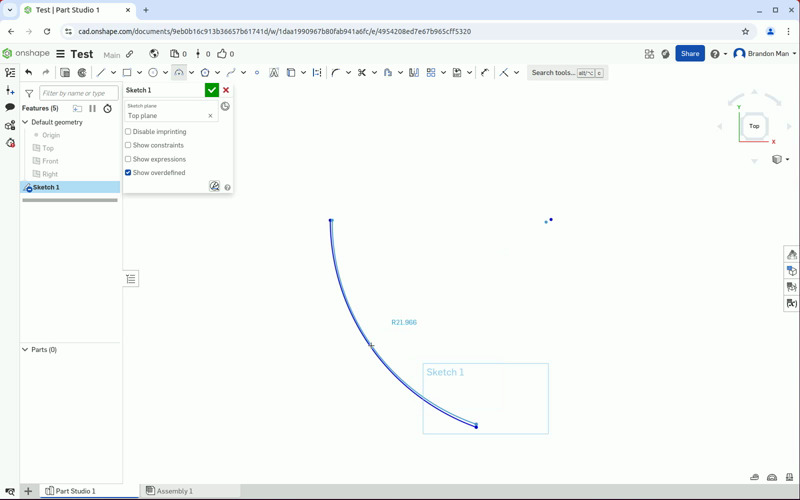
scroll(6)
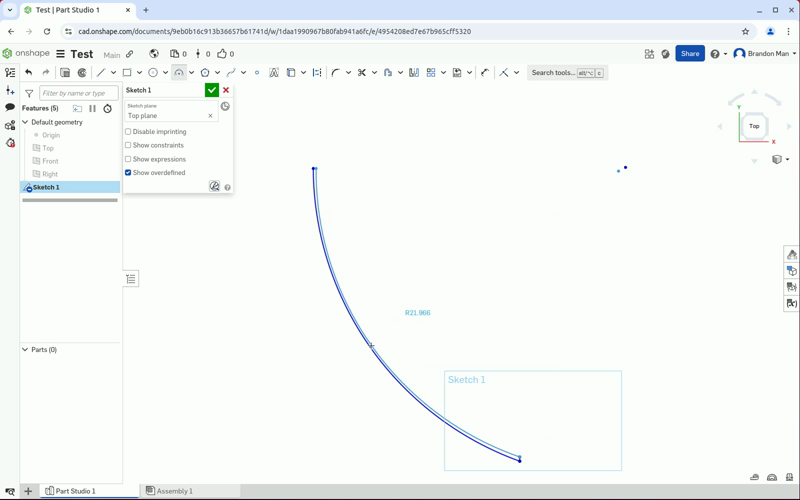
scroll(6)
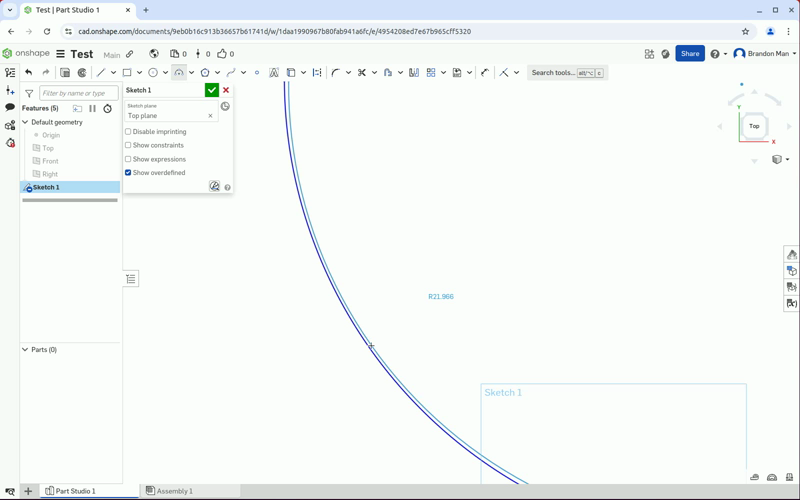
scroll(6)
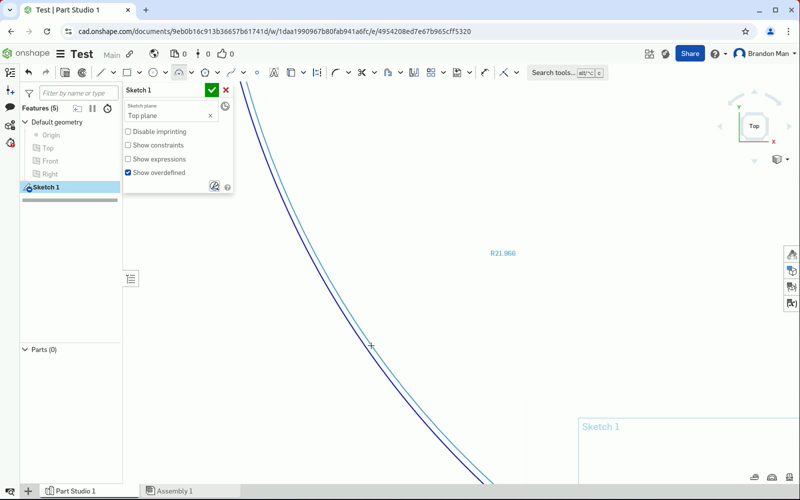
scroll(6)
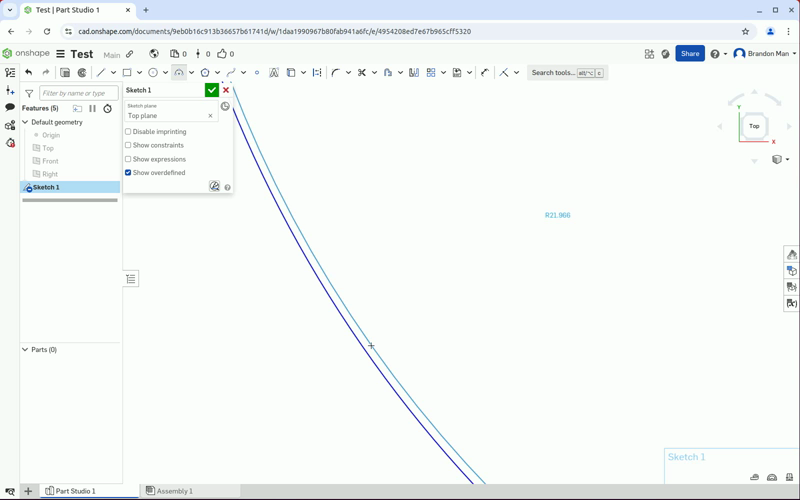
click(371, 345)
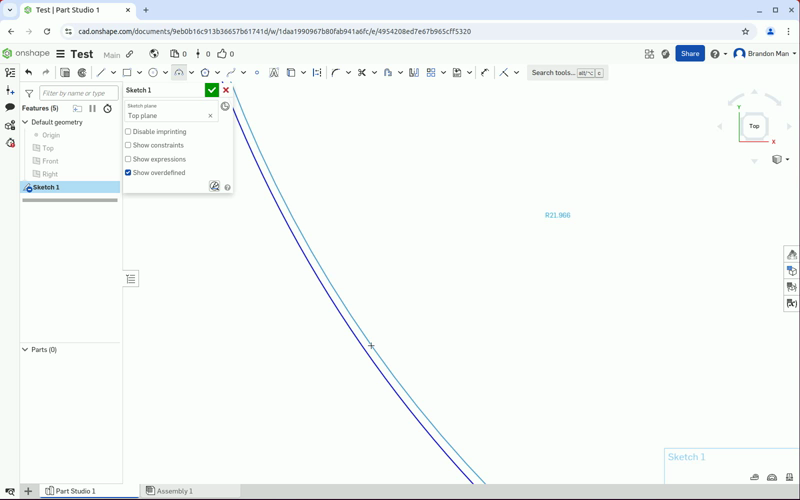
scroll(-6)
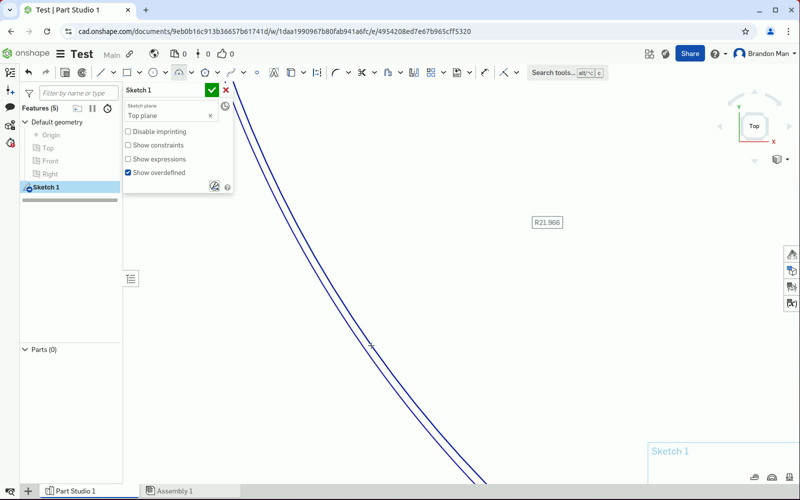
scroll(-6)
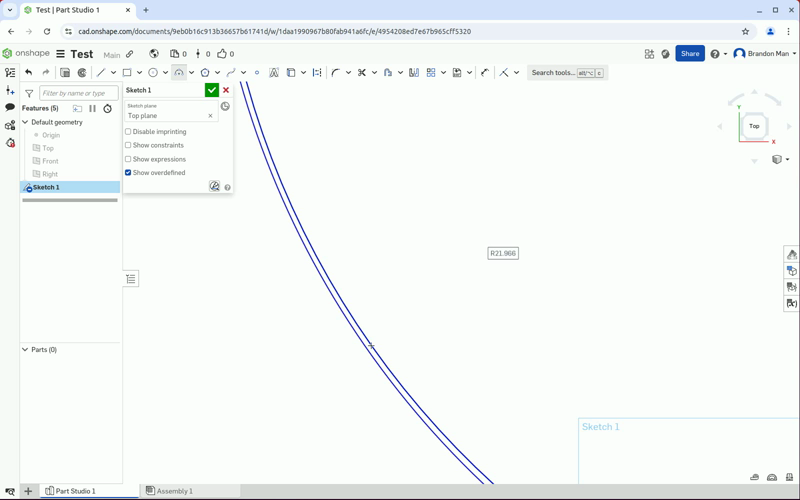
scroll(-6)
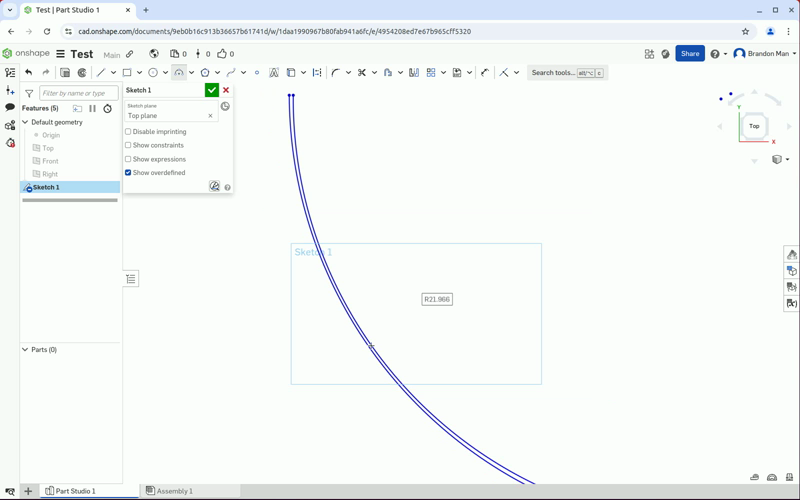
scroll(-6)
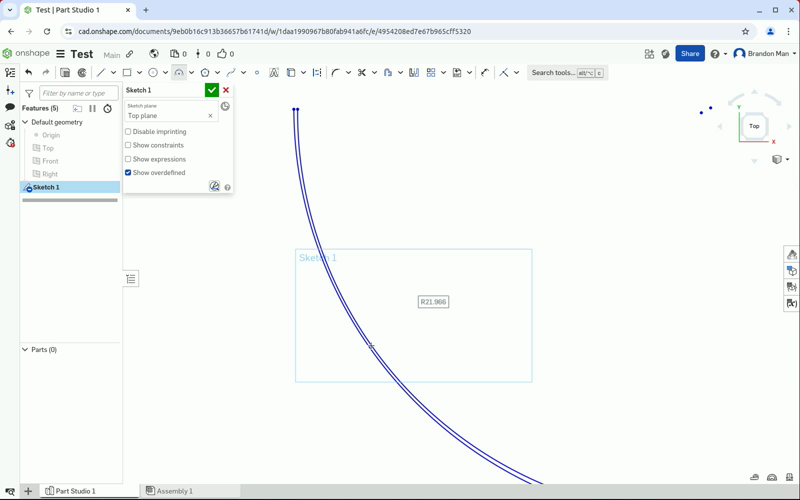
scroll(-6)
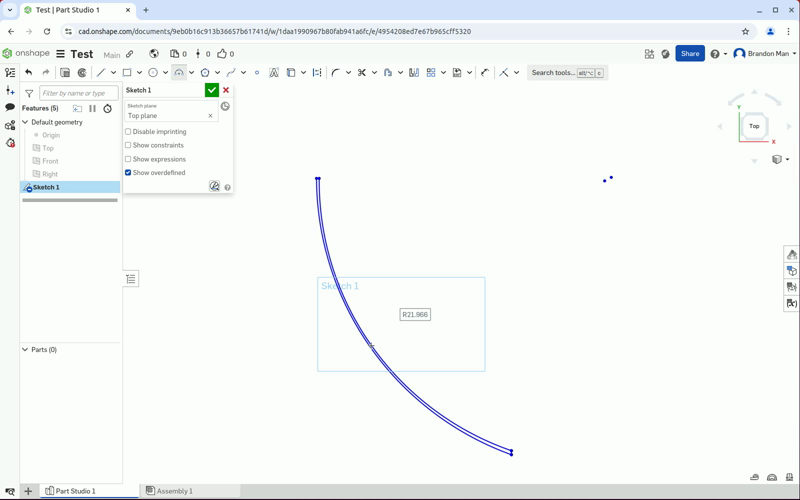
scroll(-6)
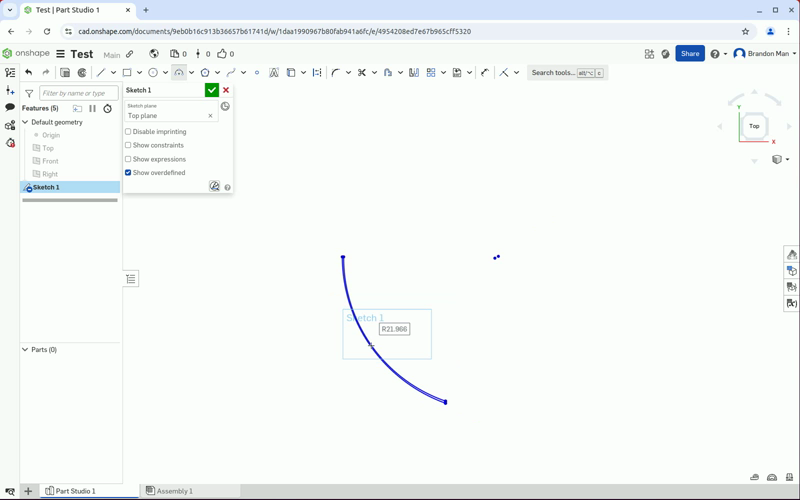
scroll(-6)
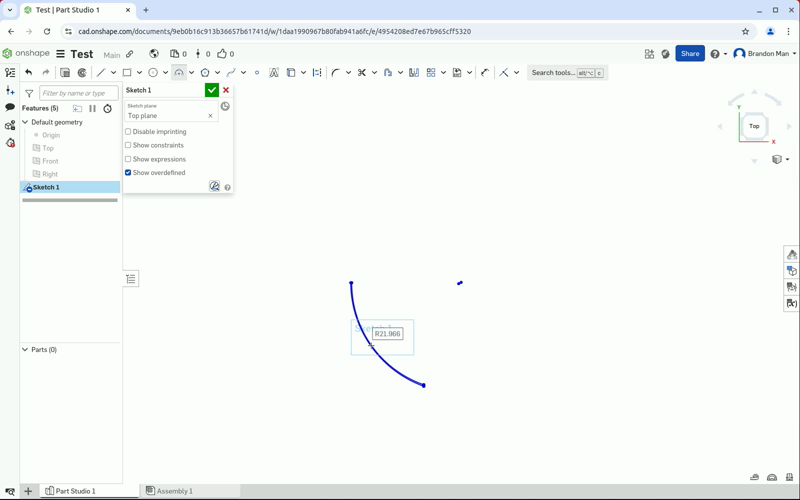
key_up(shift)
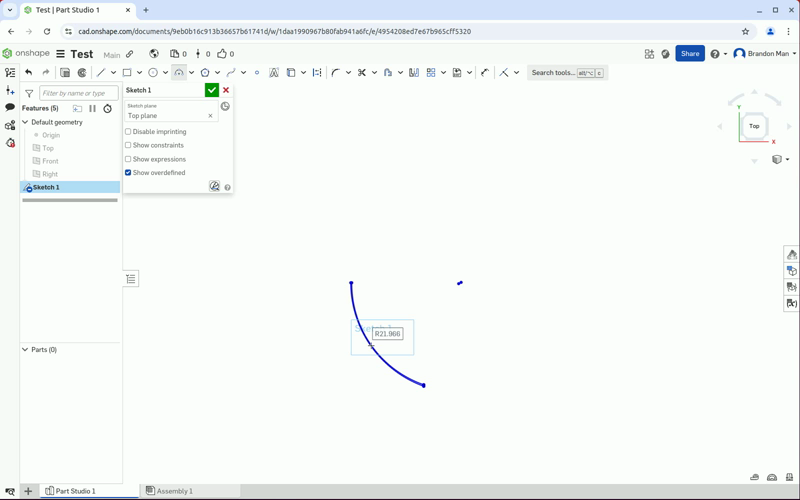
key(esc)
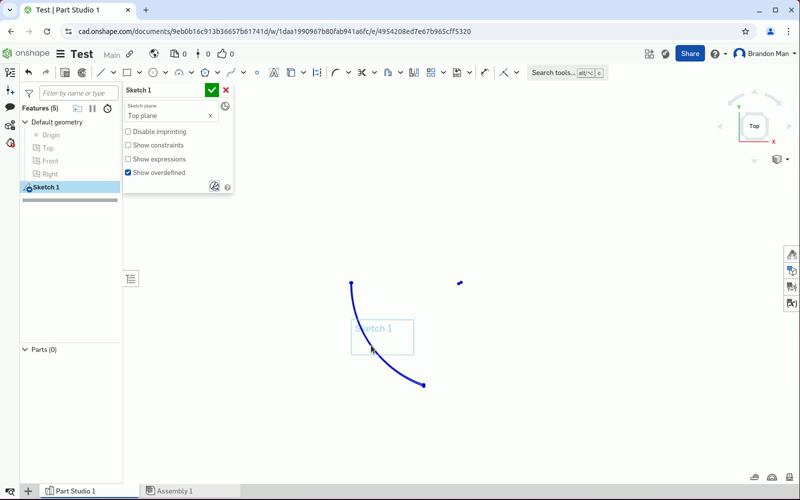
key(l)
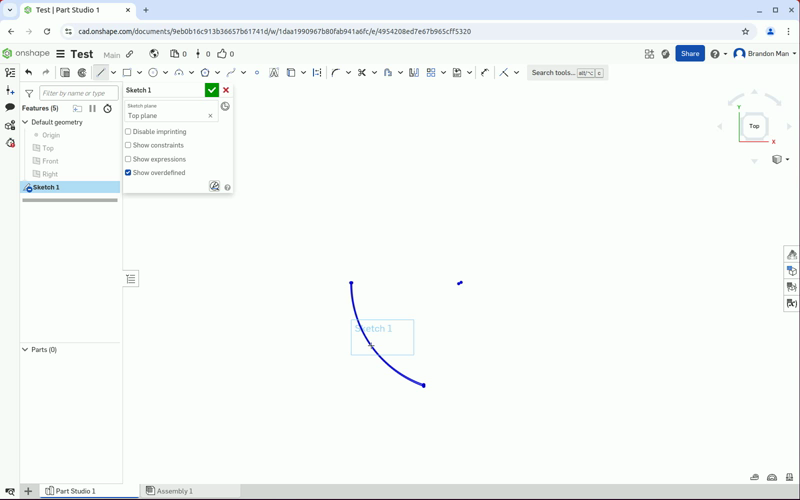
mouse_move(351, 282)
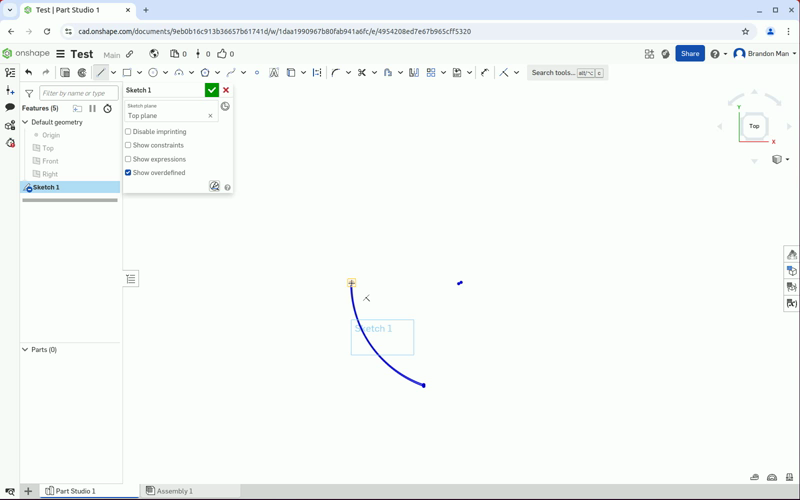
scroll(6)
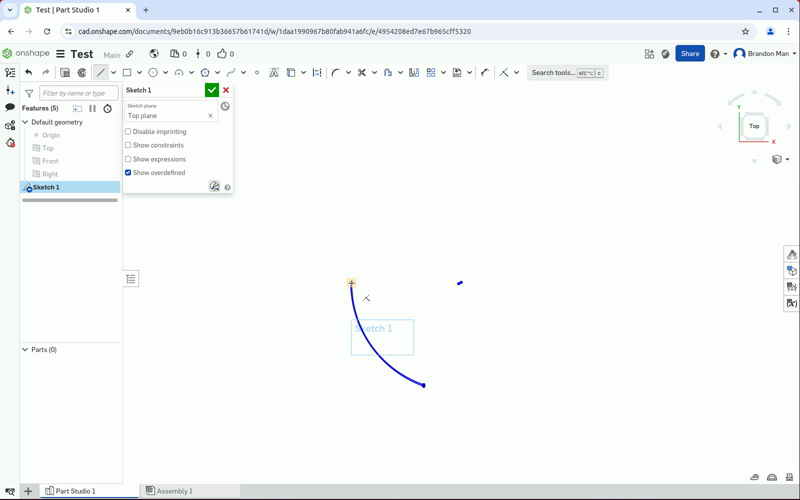
scroll(6)
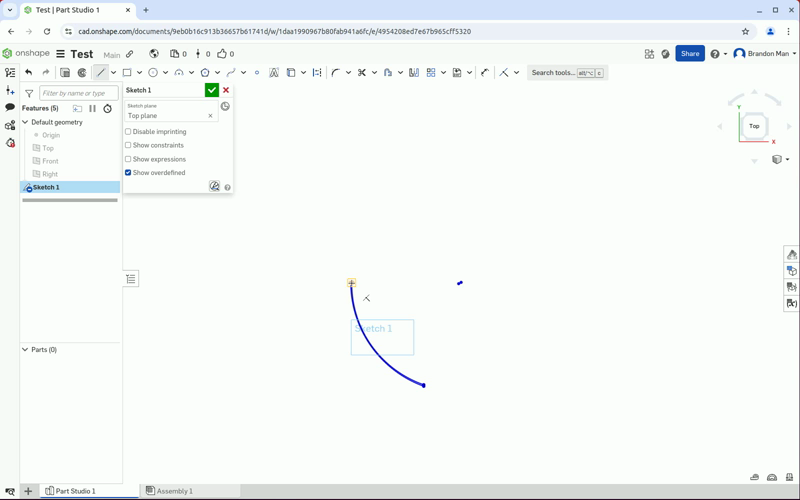
scroll(6)
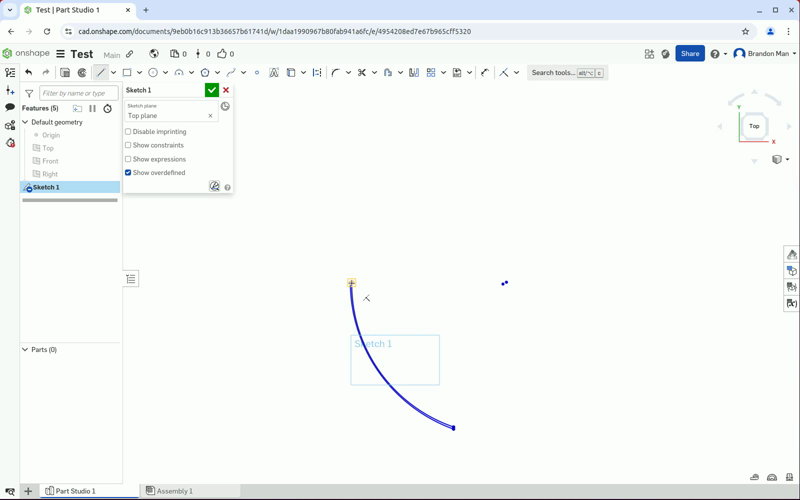
scroll(6)
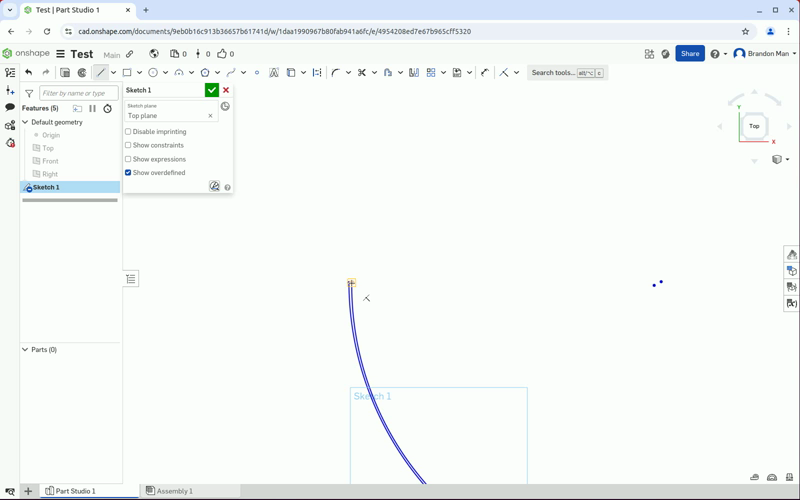
scroll(6)
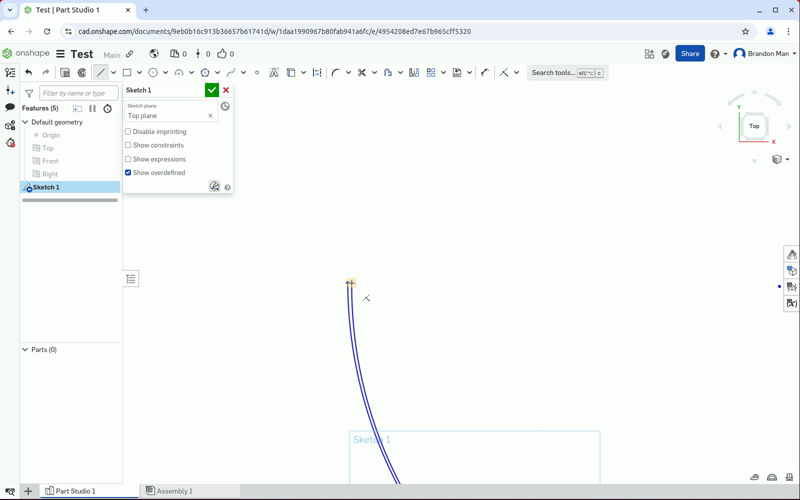
scroll(6)
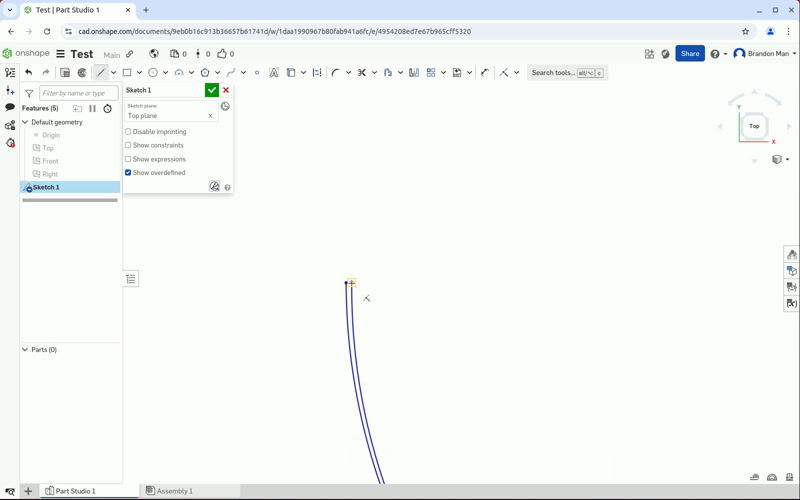
scroll(6)
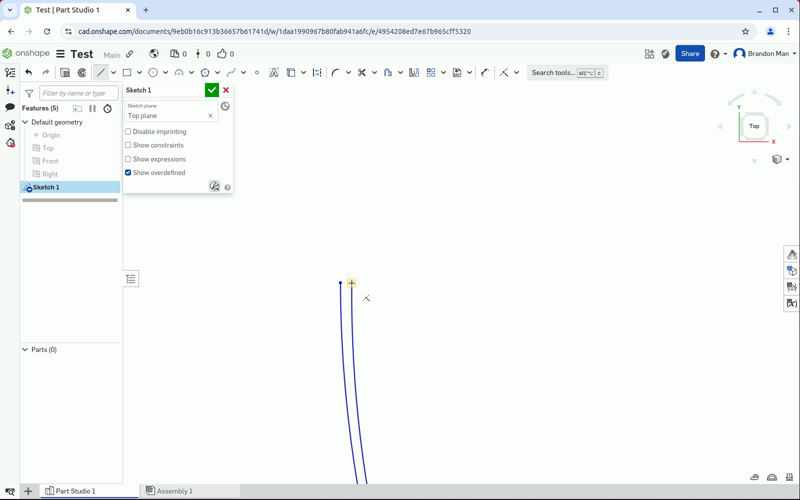
click(351, 282)
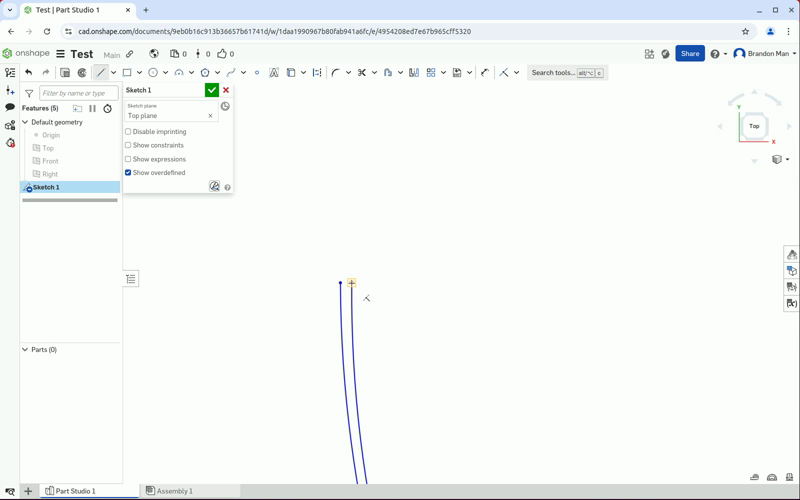
scroll(-6)
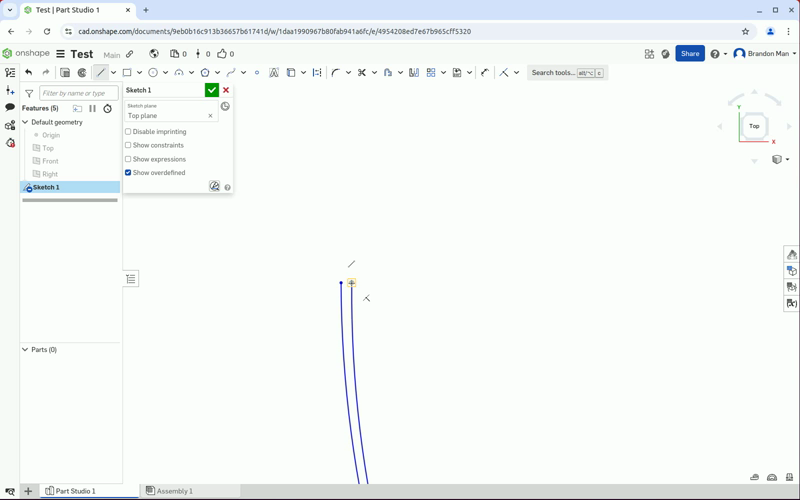
scroll(-6)
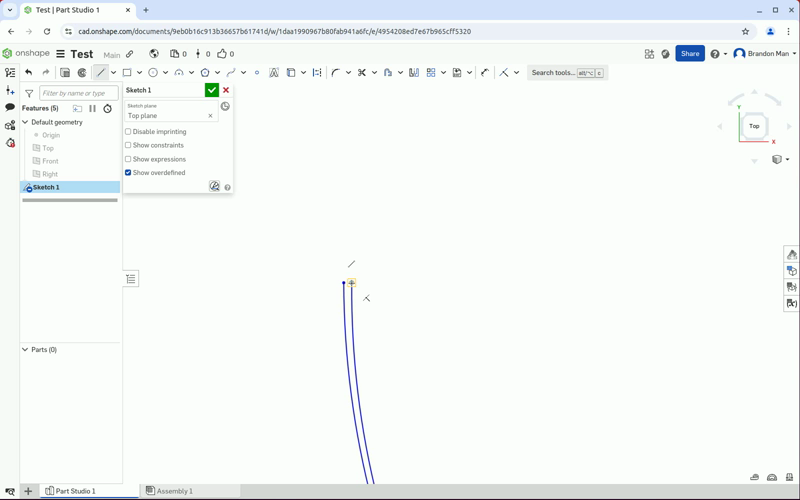
scroll(-6)
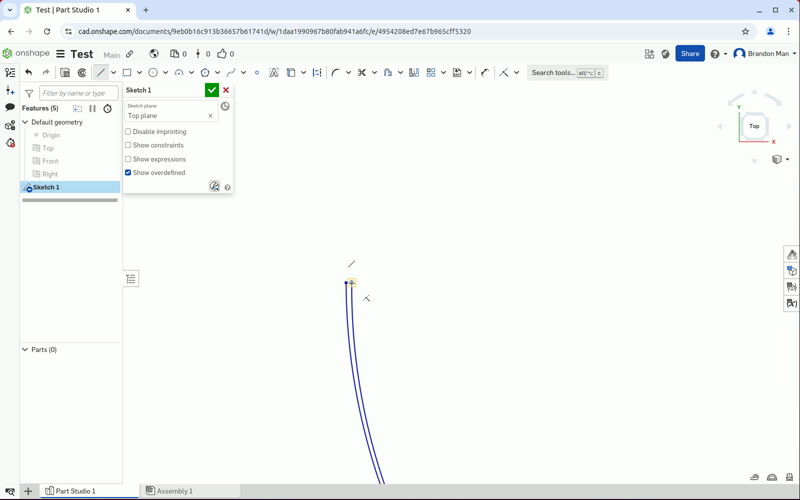
scroll(-6)
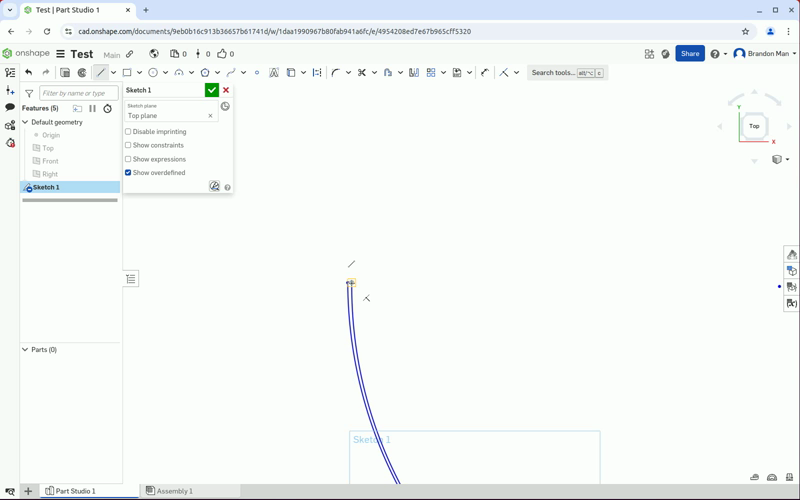
scroll(-6)
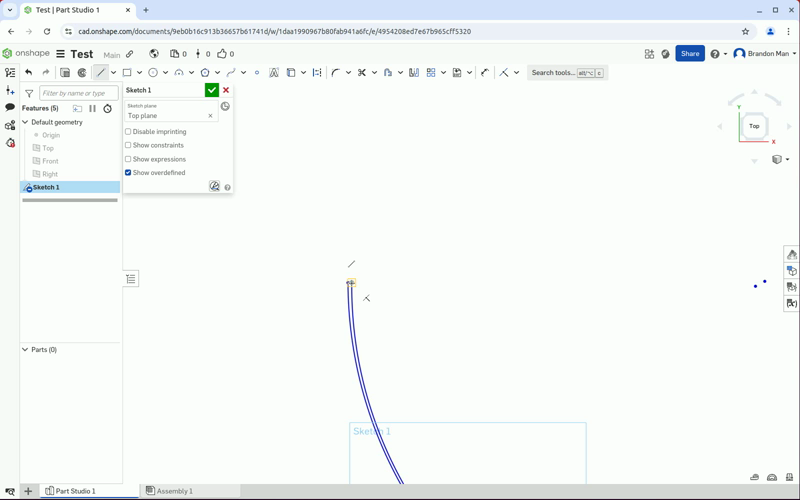
scroll(-6)
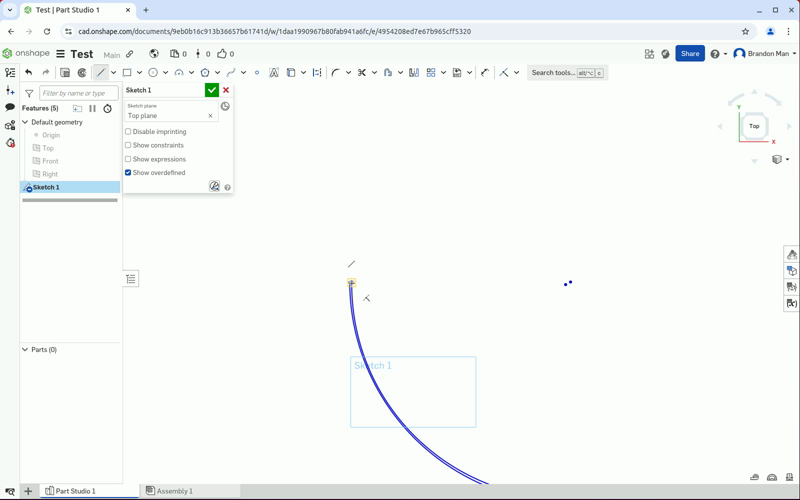
scroll(-6)
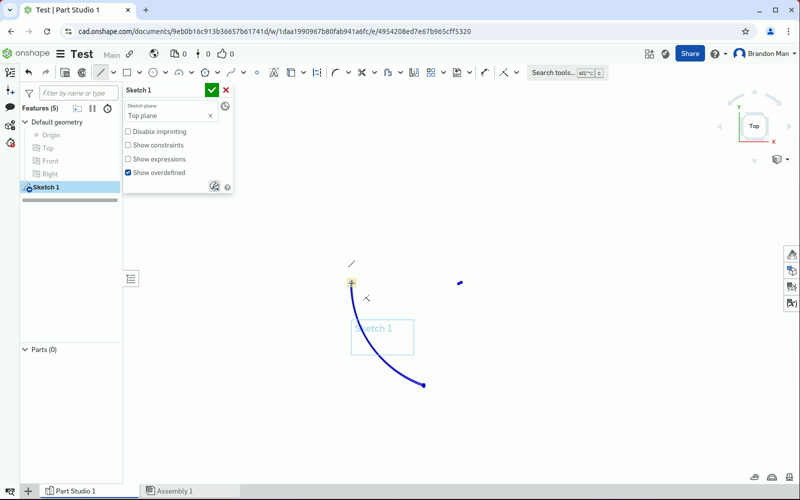
mouse_move(381, 282)
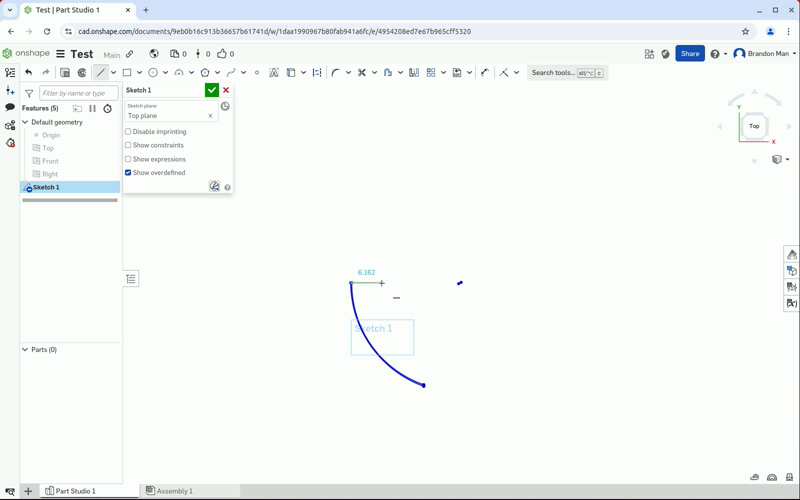
key_down(shift)
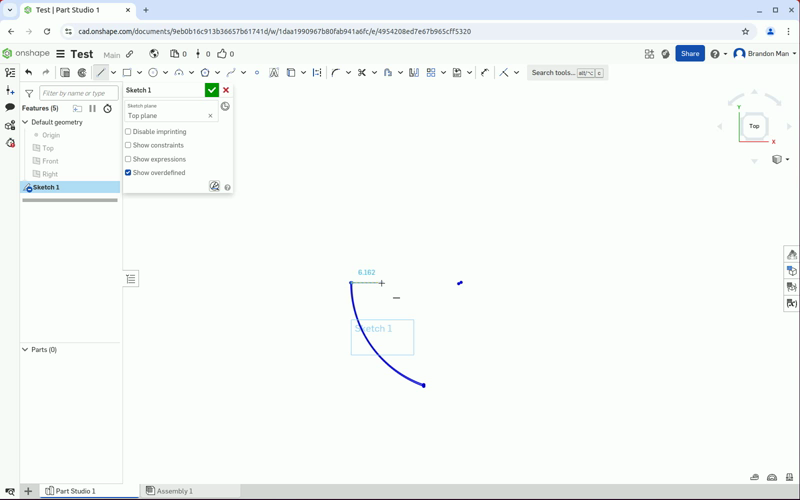
mouse_move(350, 282)
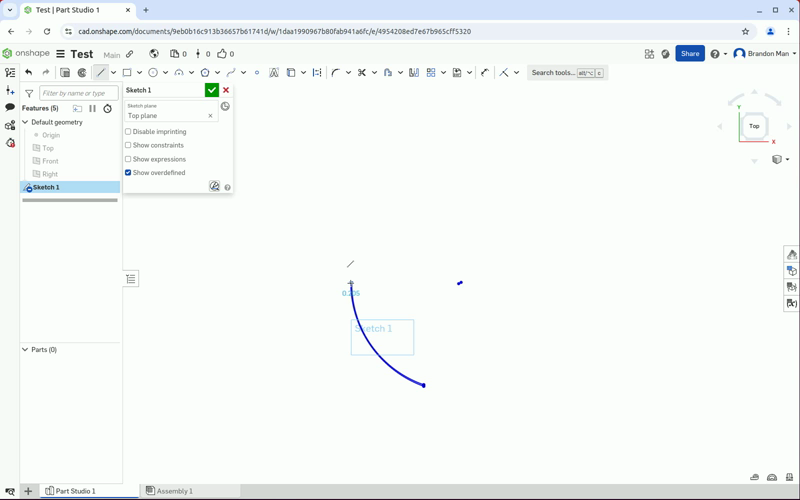
scroll(6)
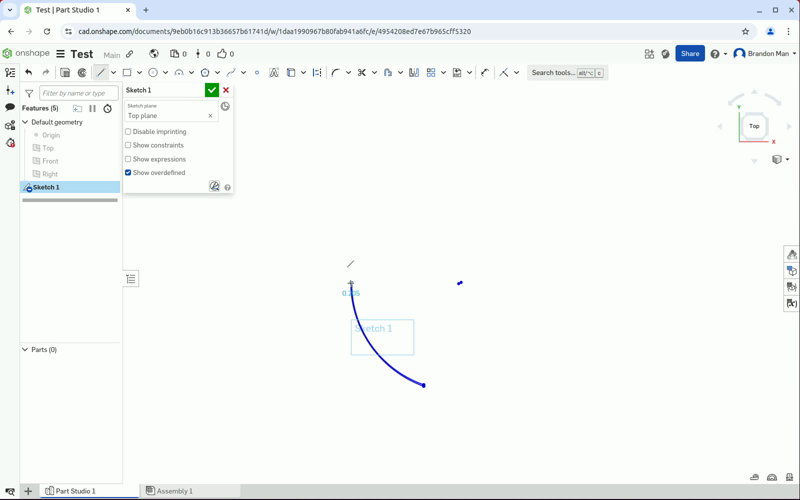
scroll(6)
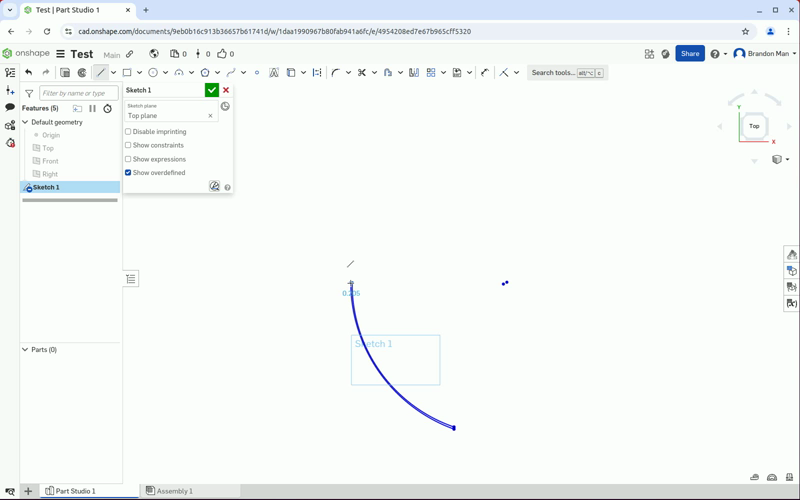
scroll(6)
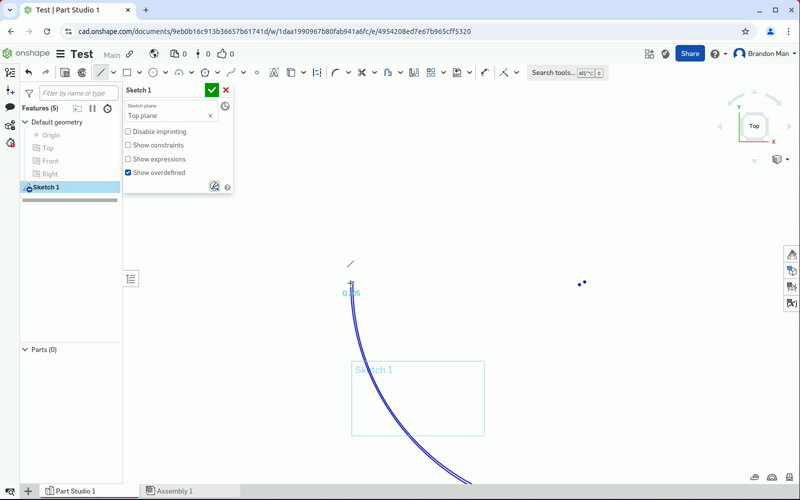
scroll(6)
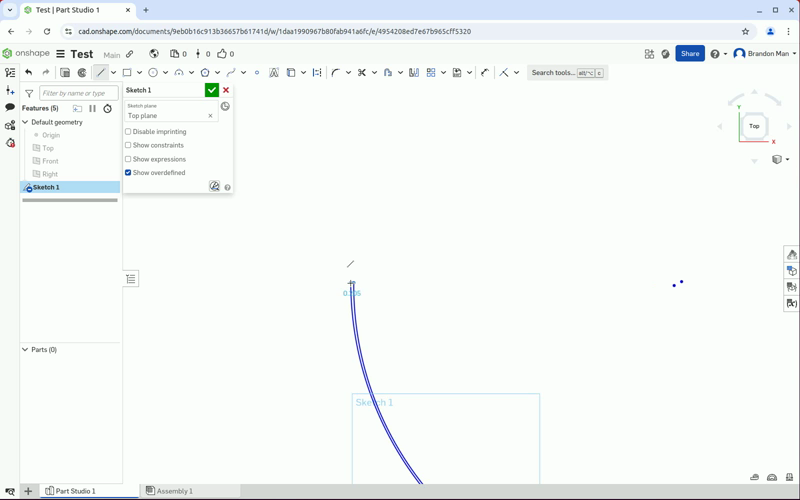
scroll(6)
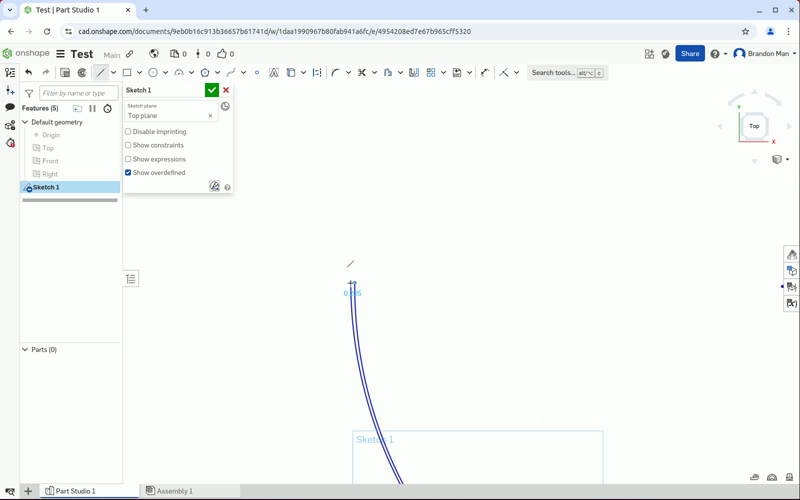
scroll(6)
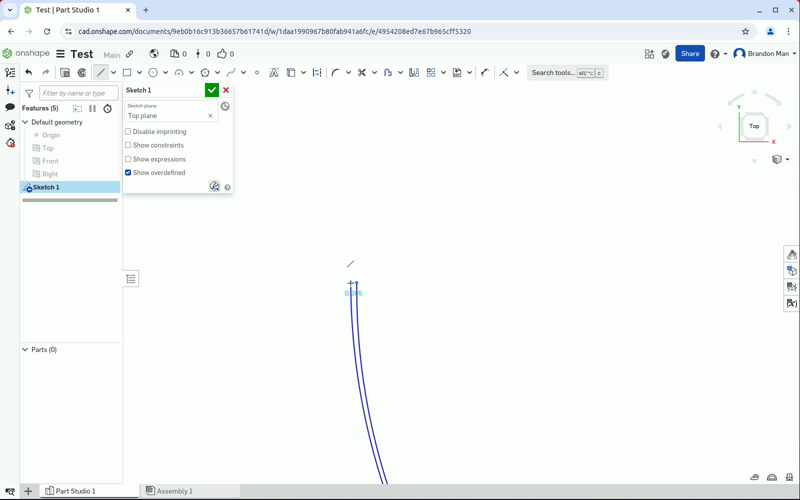
scroll(6)
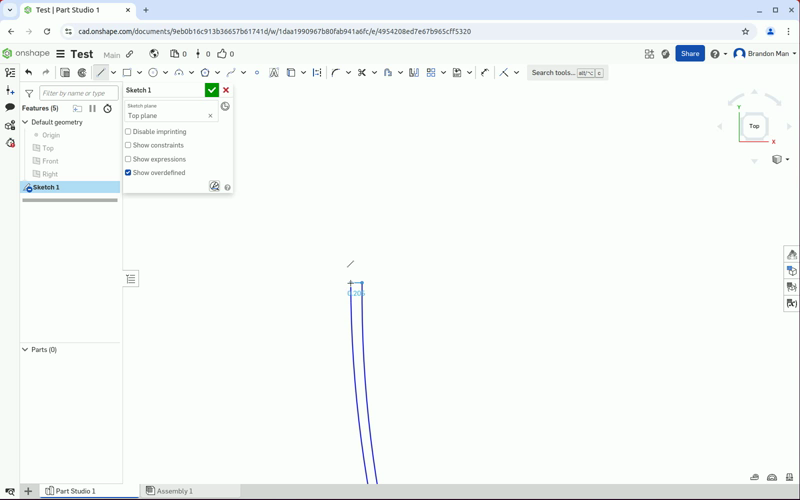
key_up(shift)
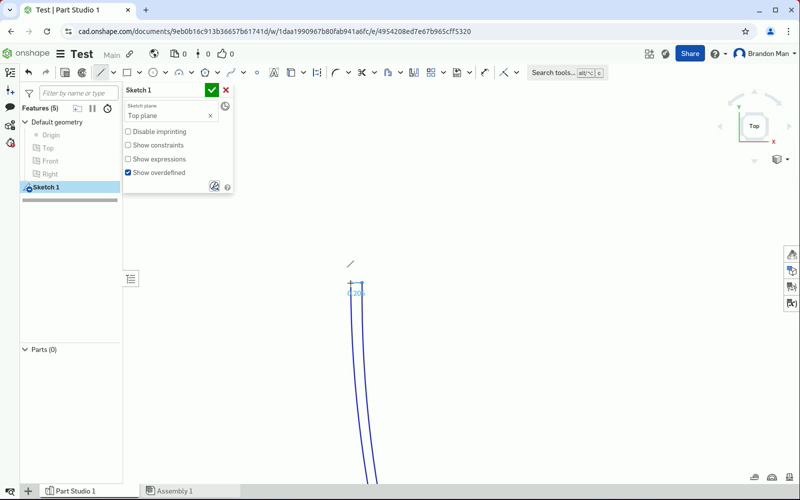
click(350, 282)
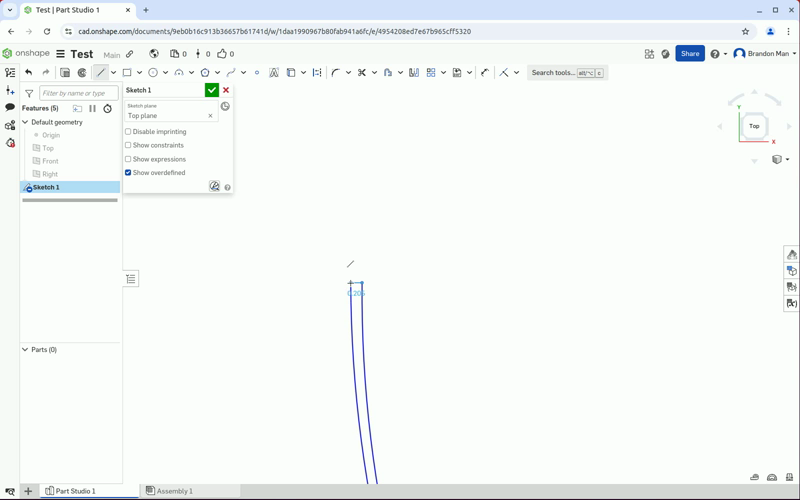
scroll(-6)
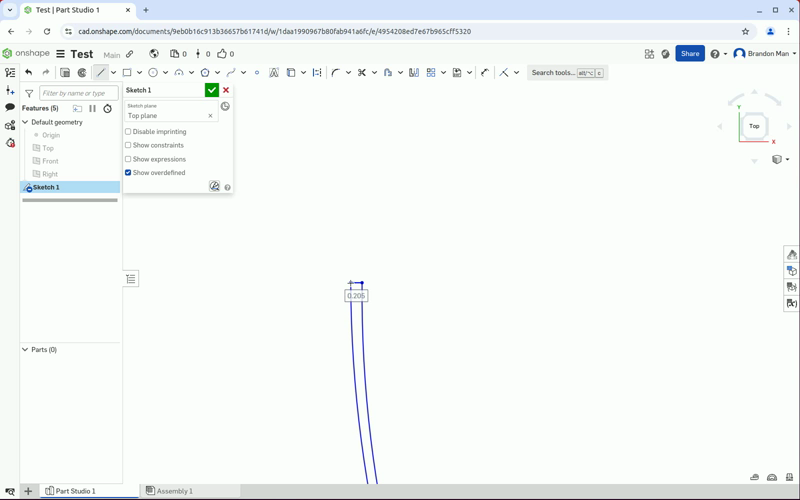
scroll(-6)
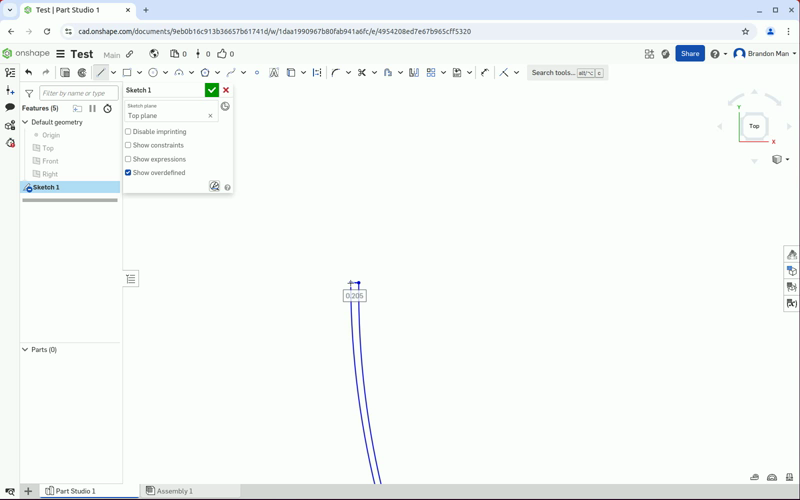
scroll(-6)
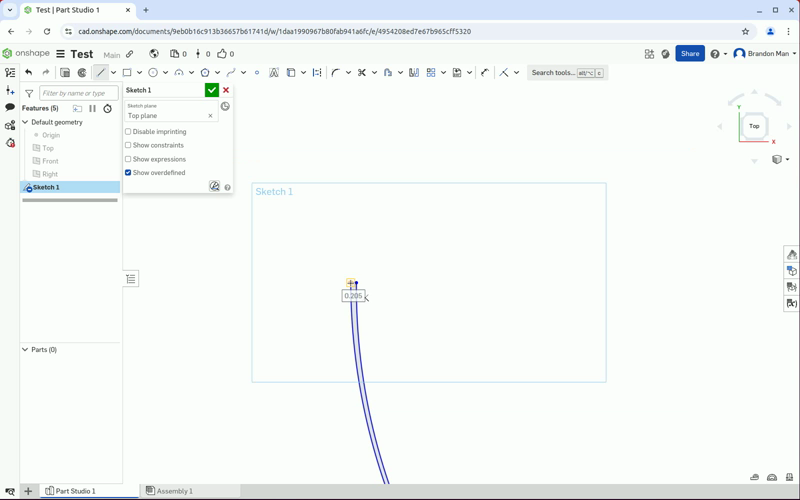
scroll(-6)
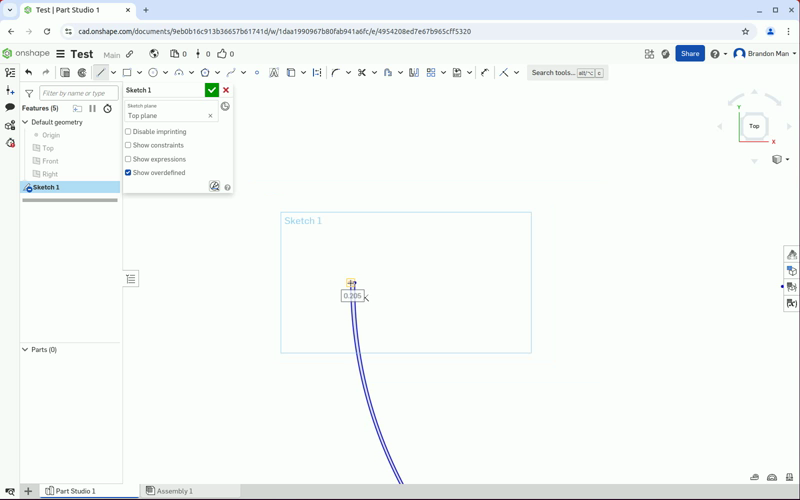
scroll(-6)
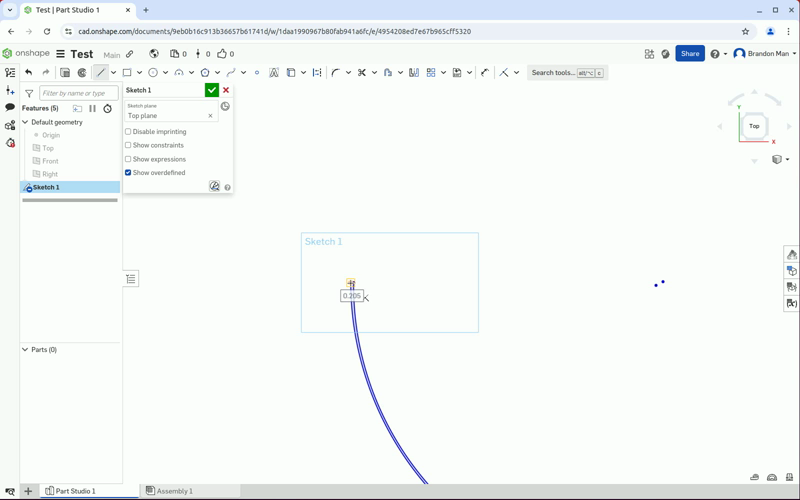
scroll(-6)
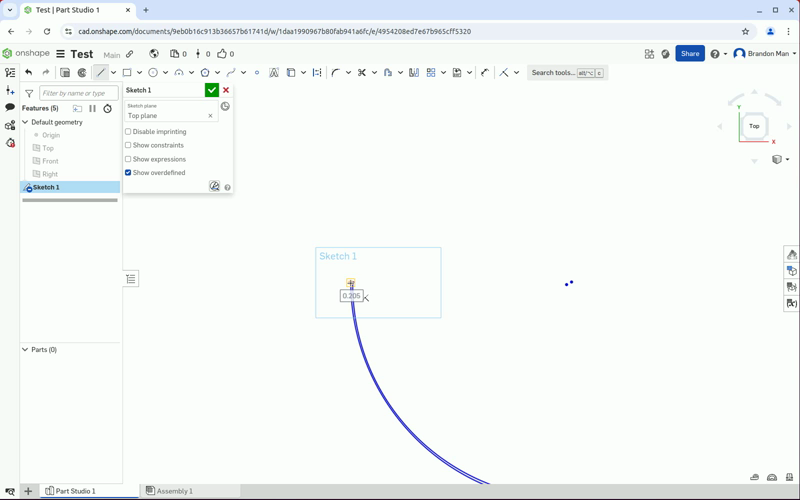
scroll(-6)
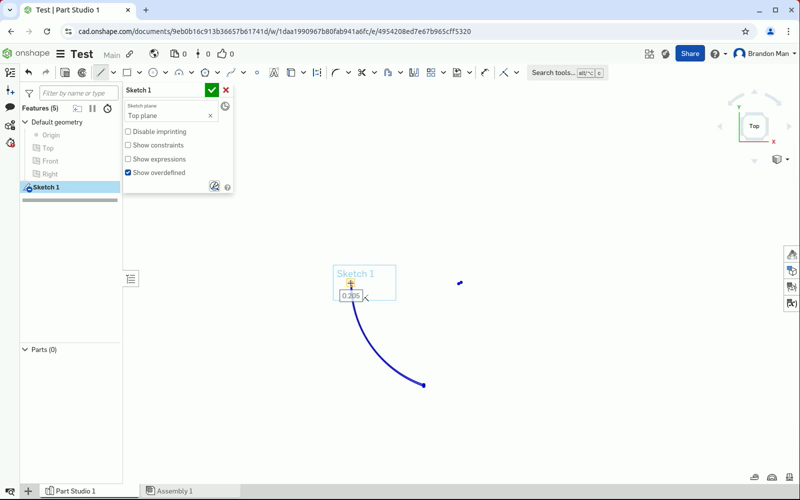
key(esc)
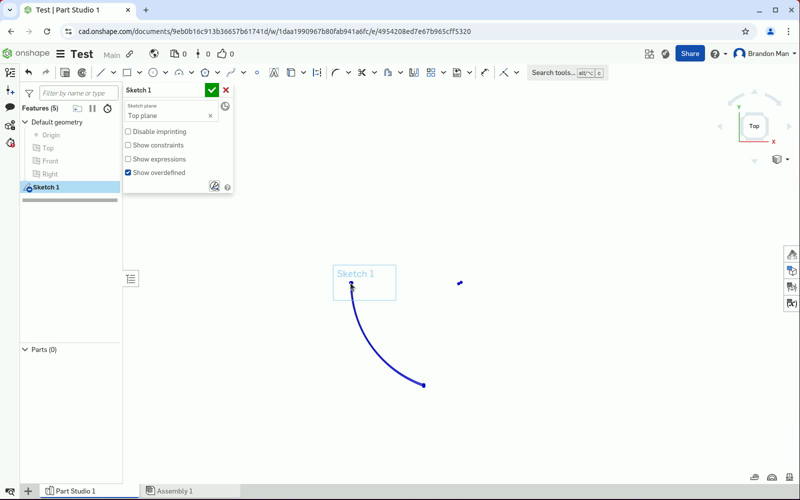
mouse_move(419, 384)
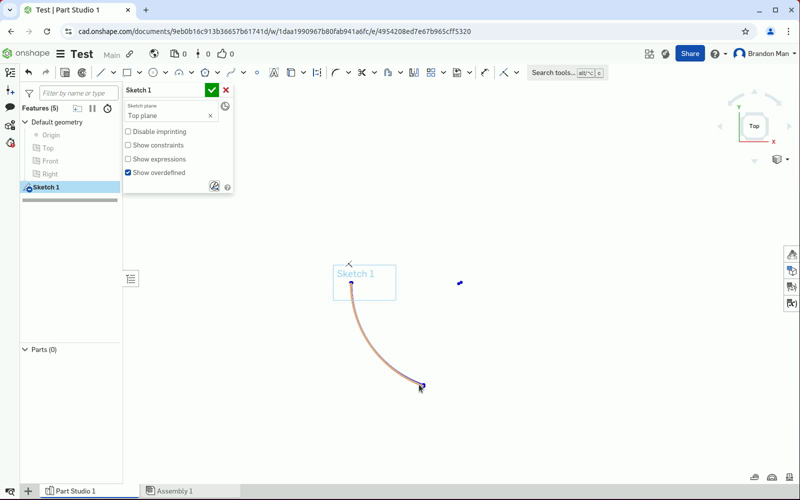
scroll(6)
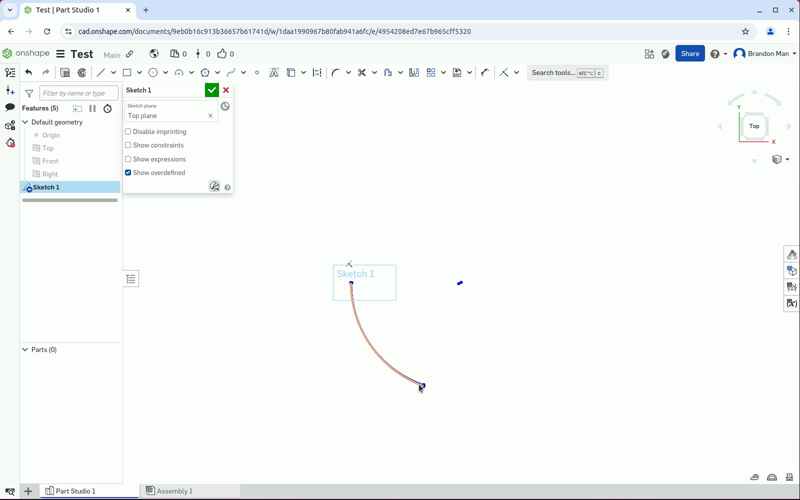
scroll(6)
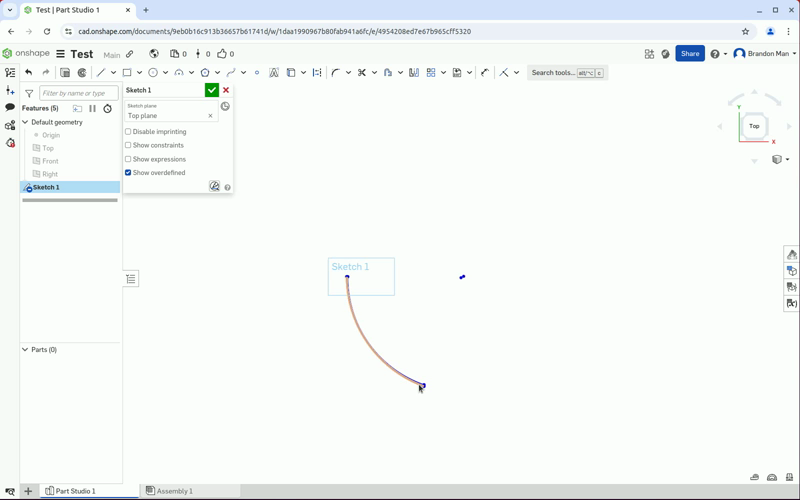
scroll(6)
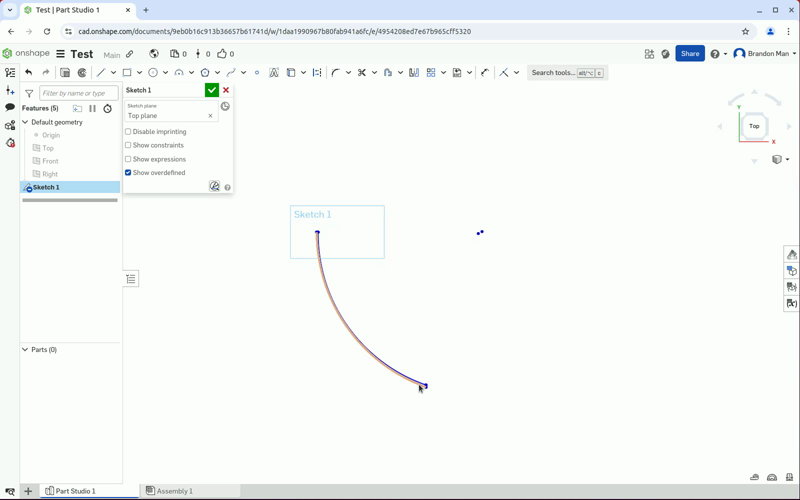
scroll(6)
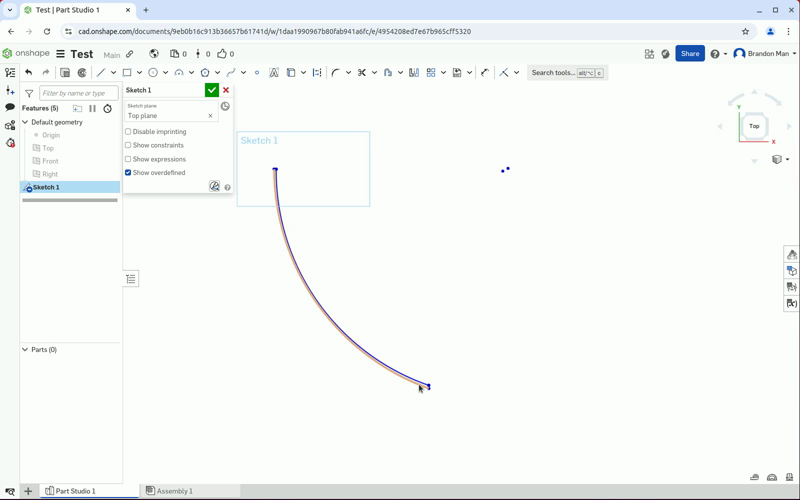
scroll(6)
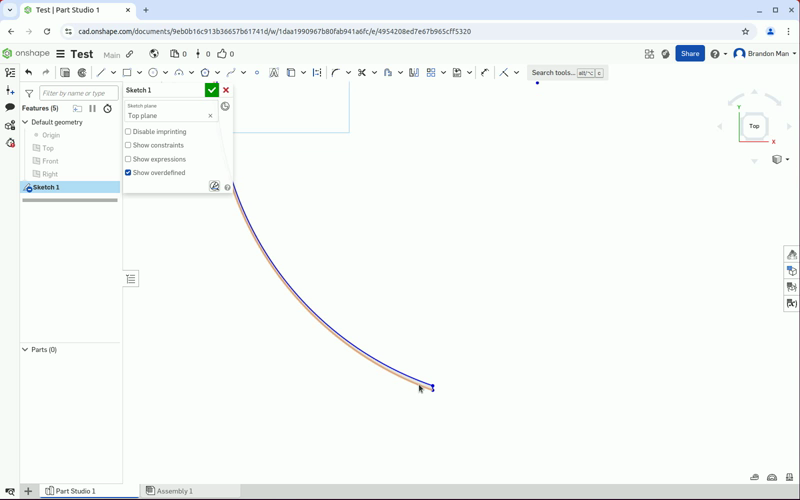
scroll(6)
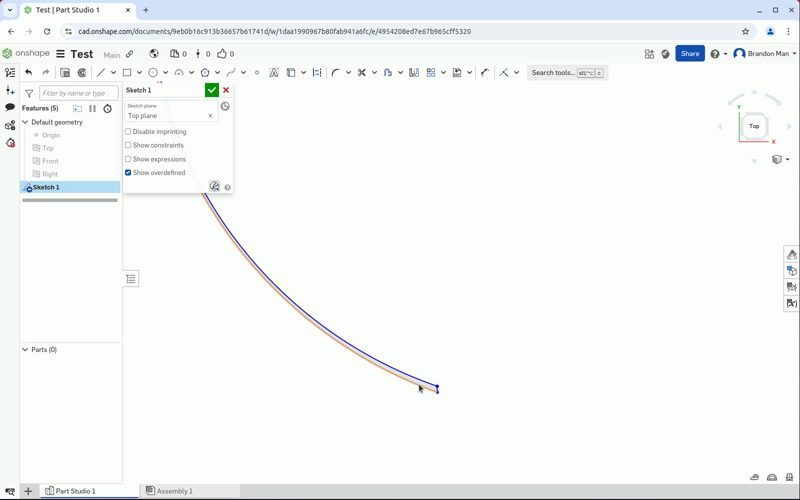
scroll(6)
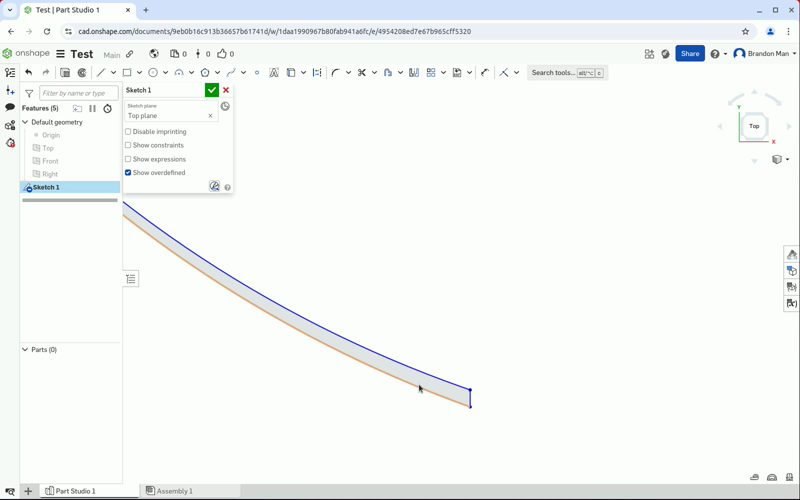
click(419, 384)
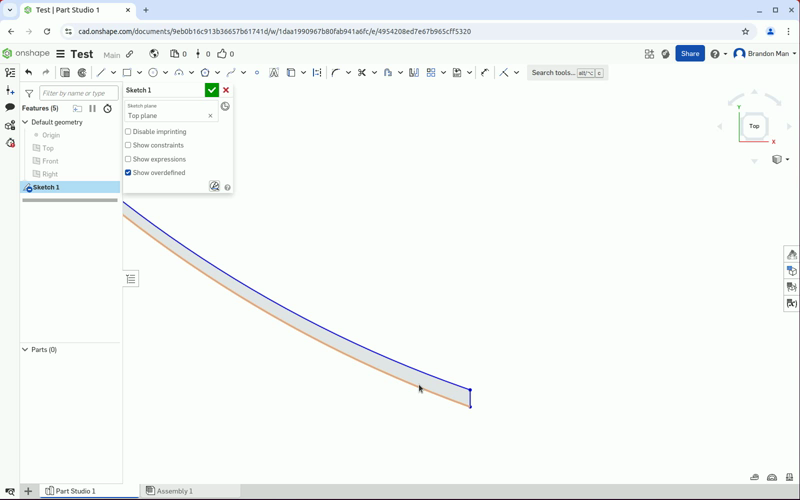
scroll(-6)
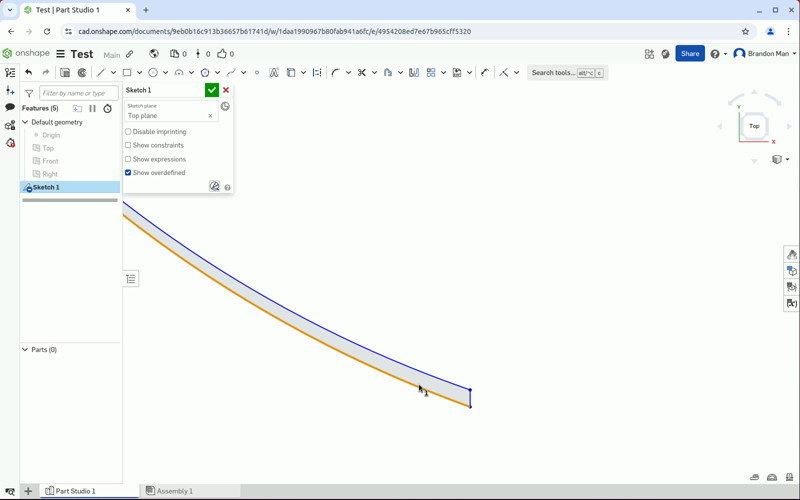
scroll(-6)
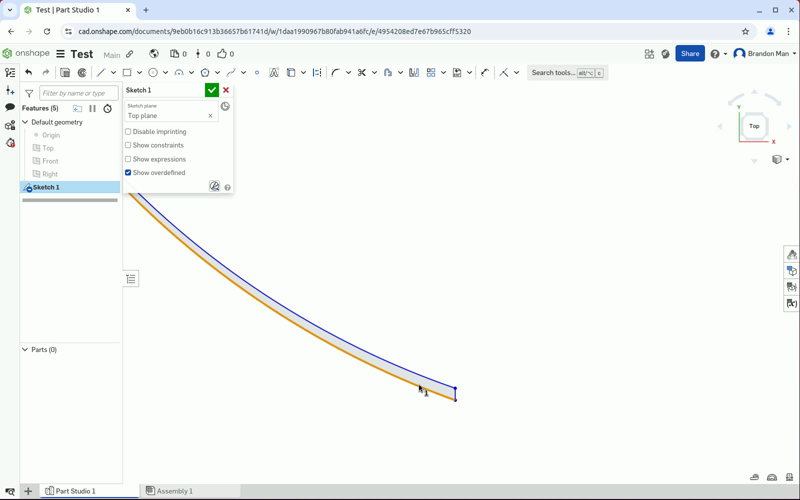
scroll(-6)
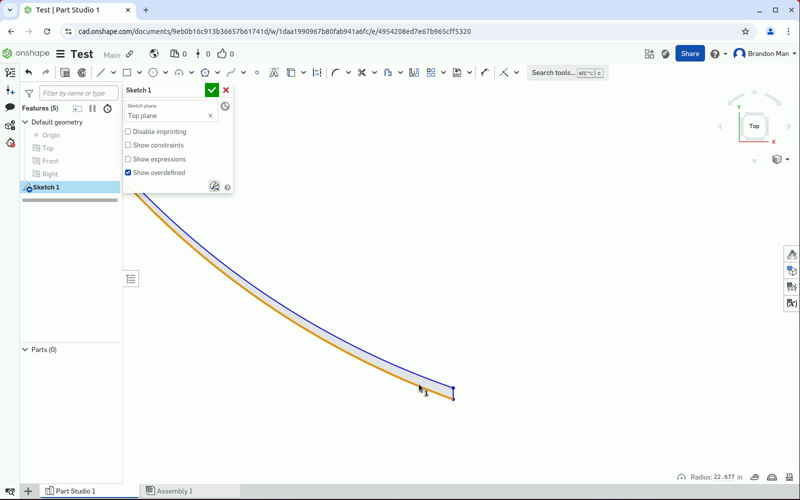
scroll(-6)
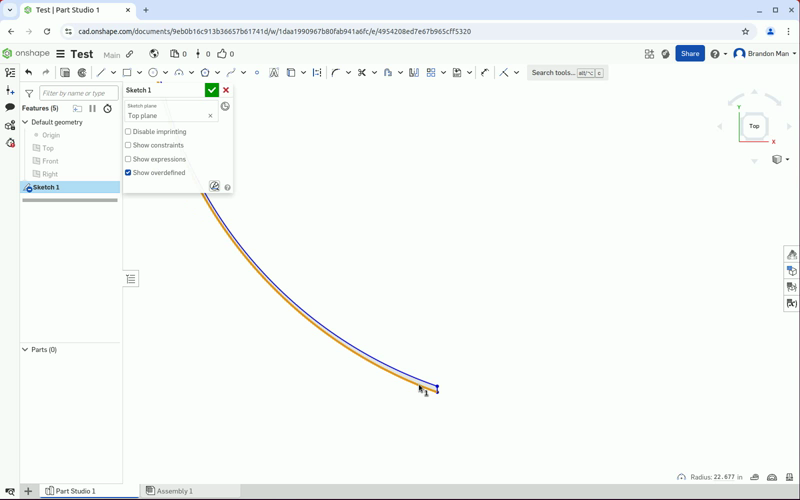
scroll(-6)
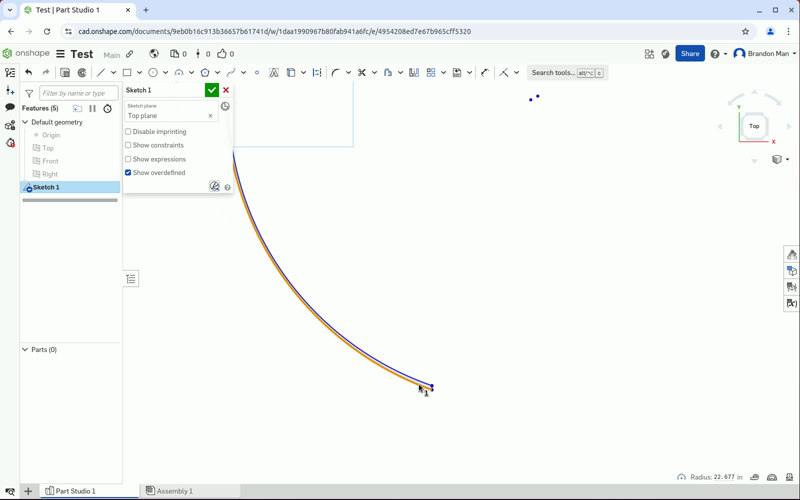
scroll(-6)
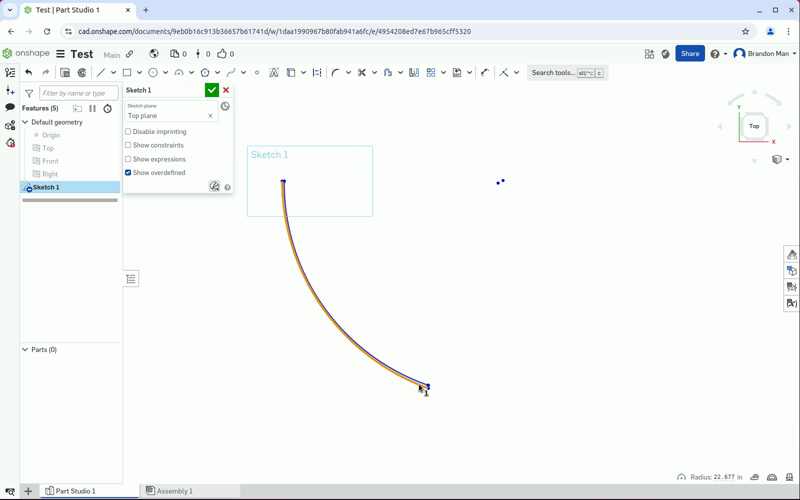
scroll(-6)
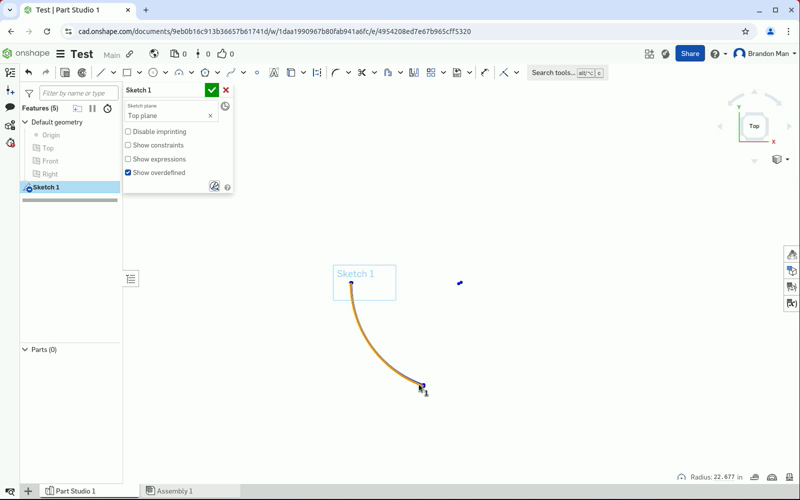
mouse_move(73, 352)
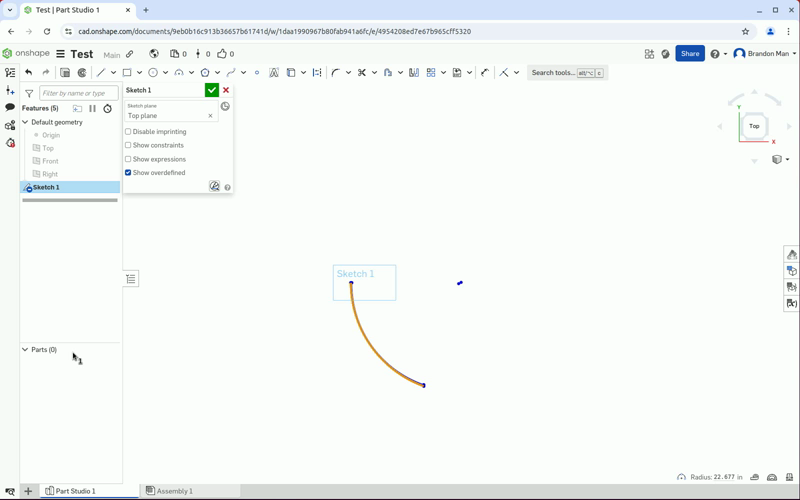
key(shift+y)
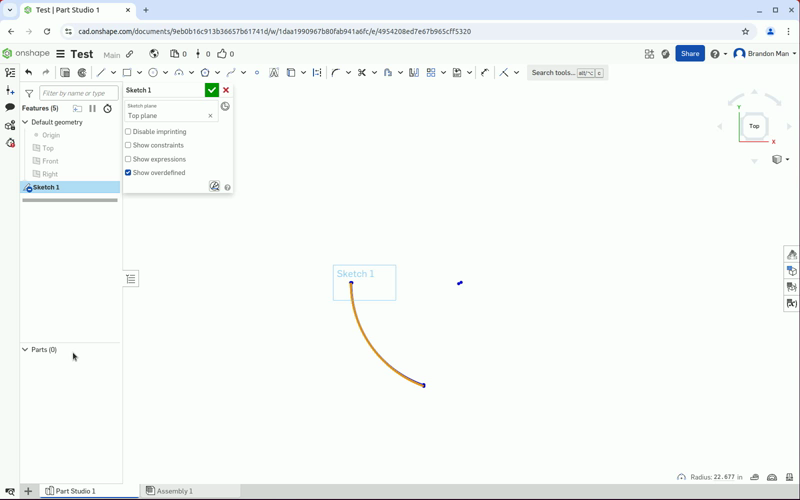
key(shift+e)
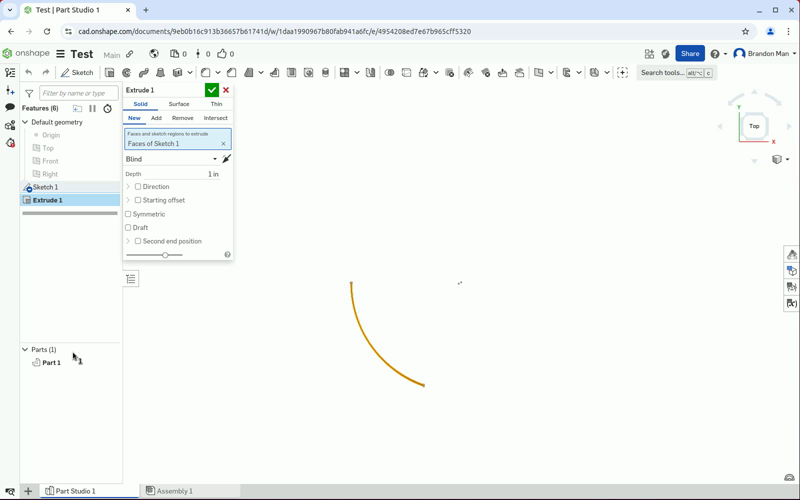
mouse_move(143, 106)
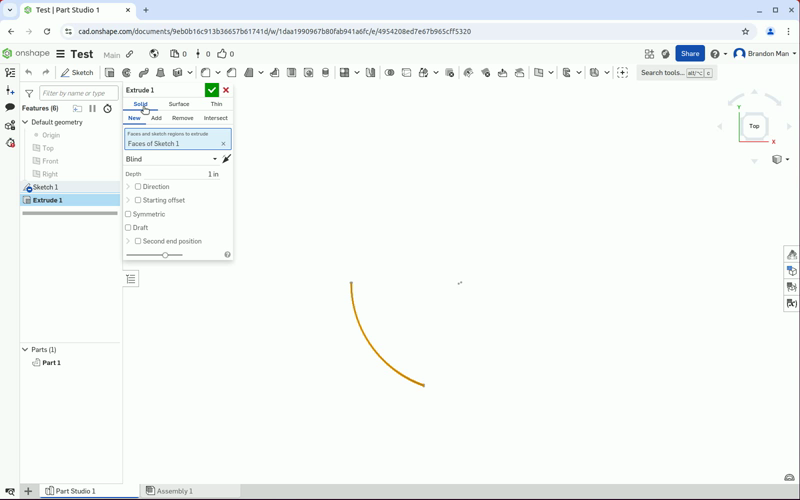
click(143, 106)
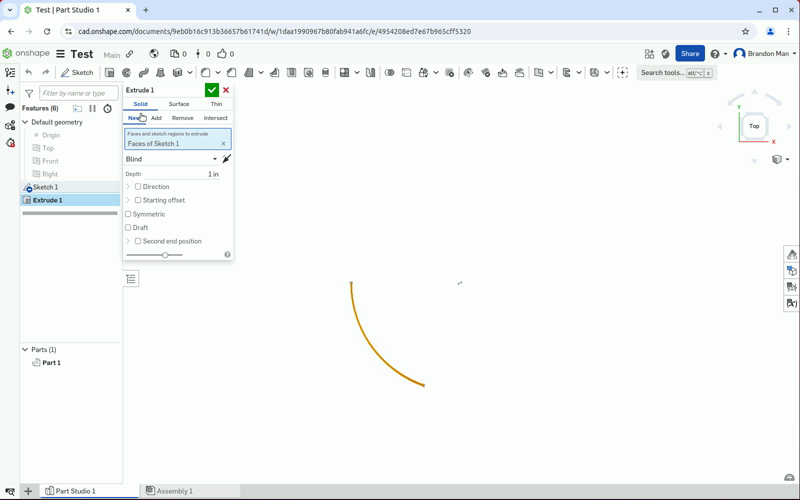
mouse_move(137, 120)
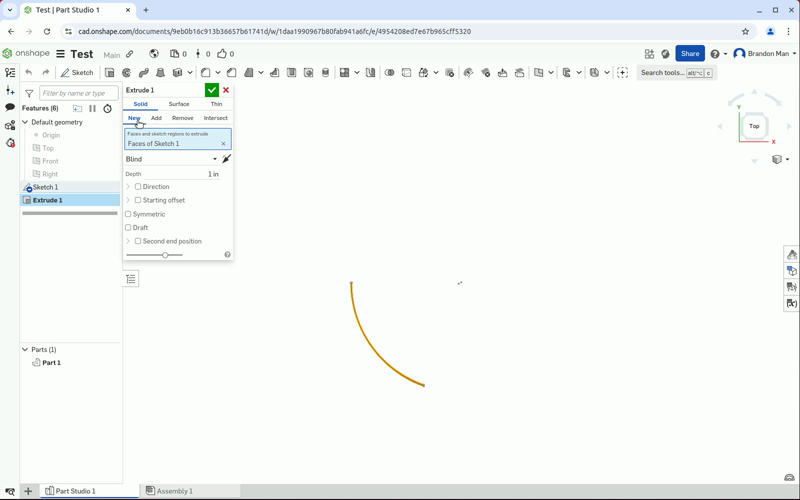
click(137, 120)
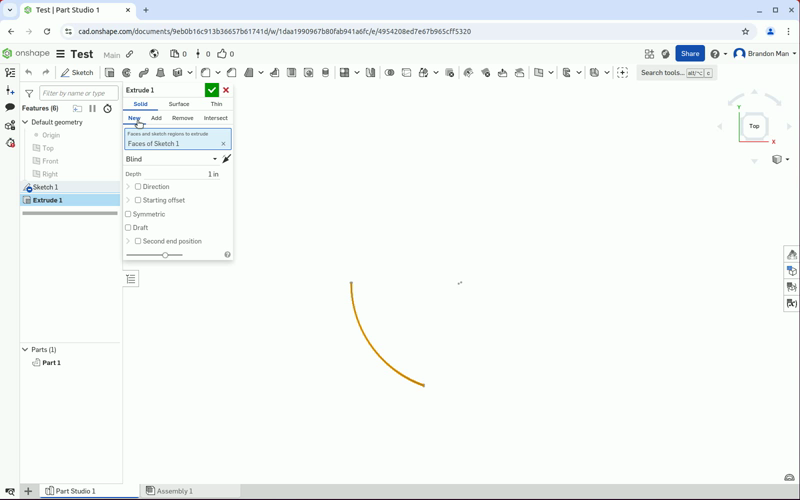
key(tab, 4)
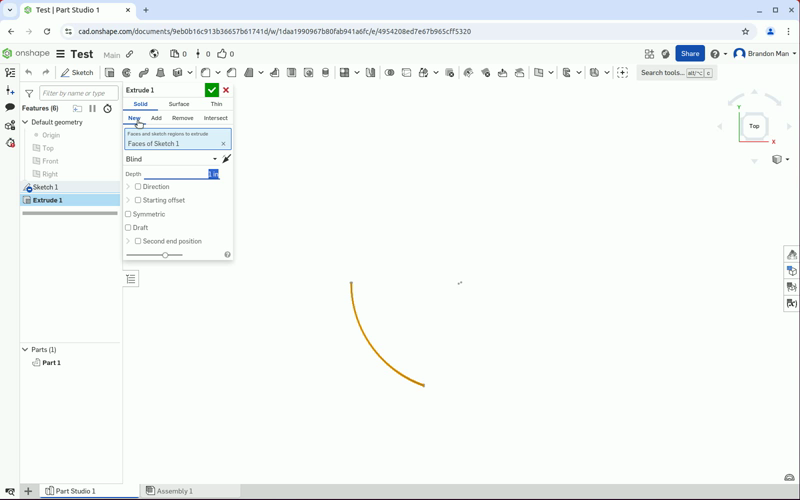
text(5.536)
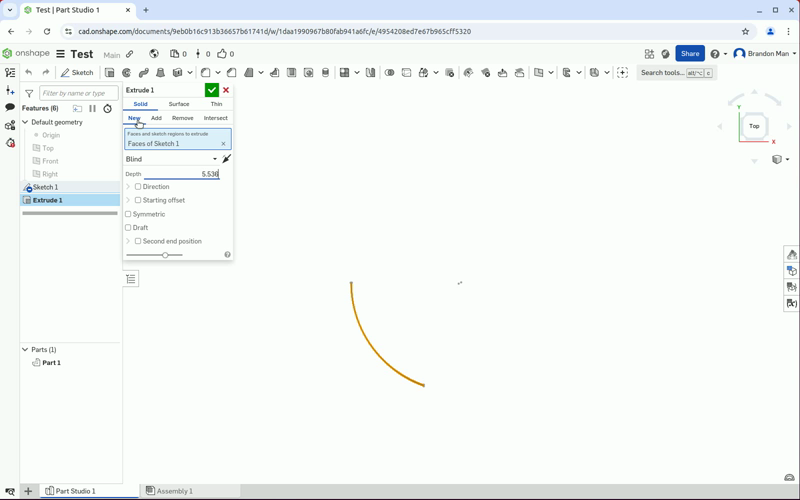
key(enter)
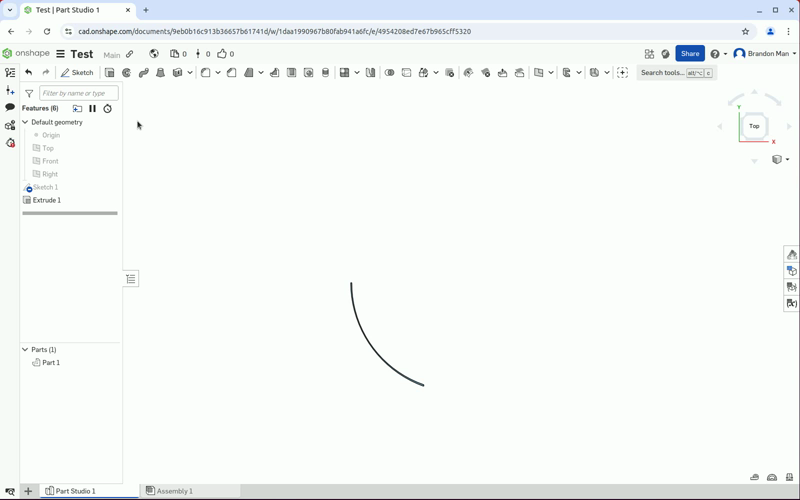
key(shift+h)
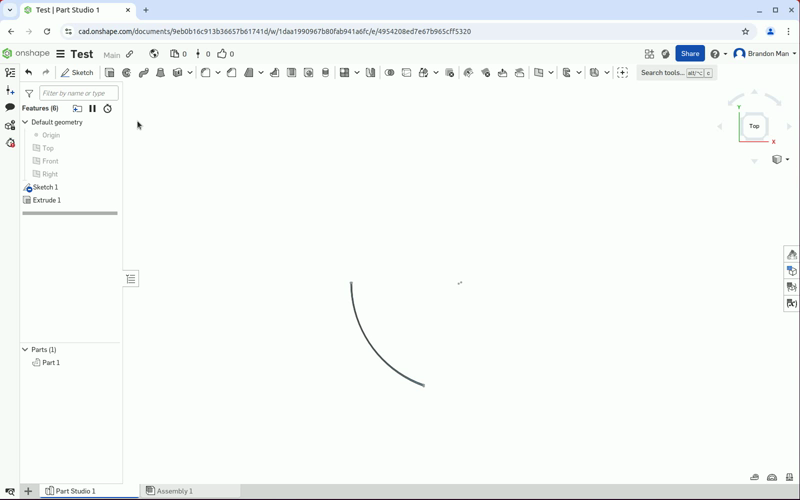
key(shift+h)
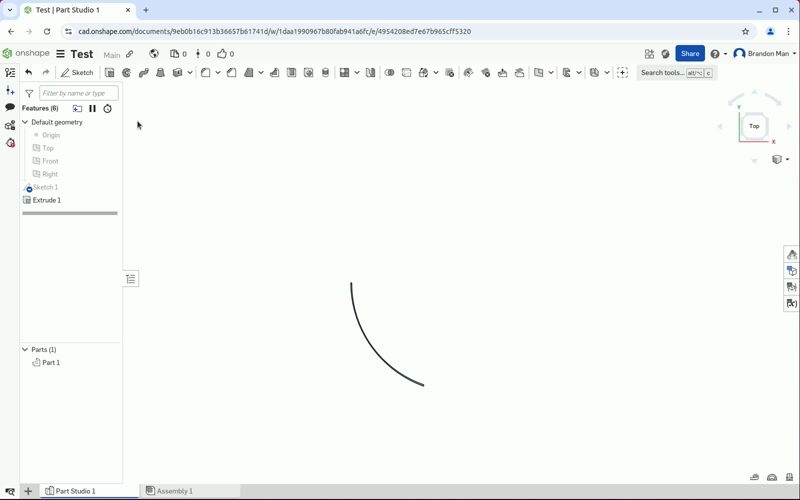
mouse_move(73, 189)
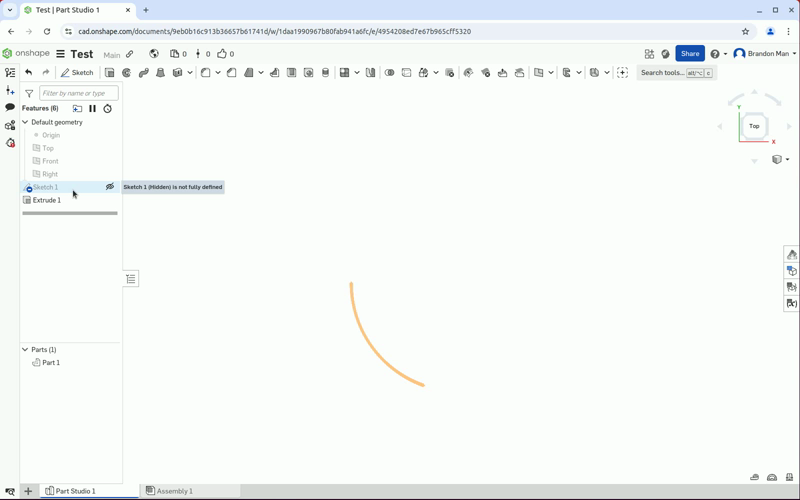
click(73, 189)
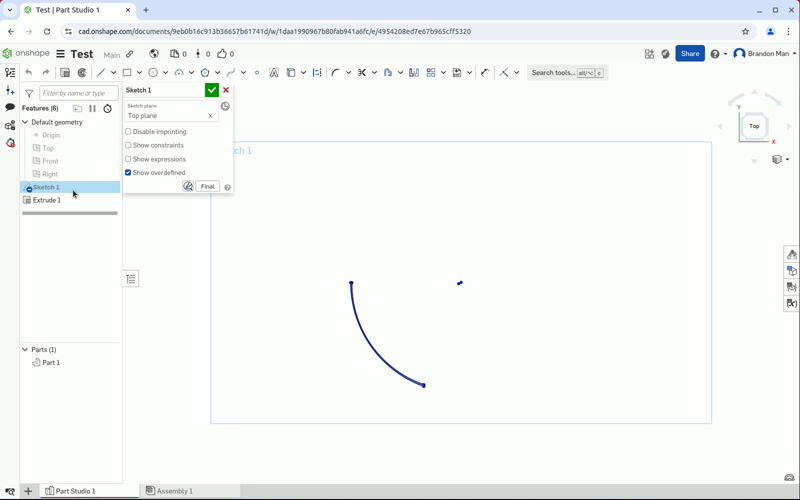
mouse_move(229, 92)
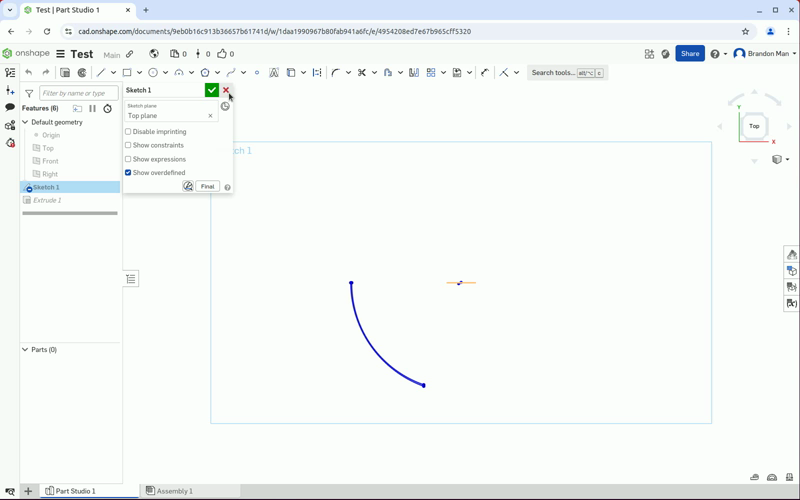
click(229, 92)
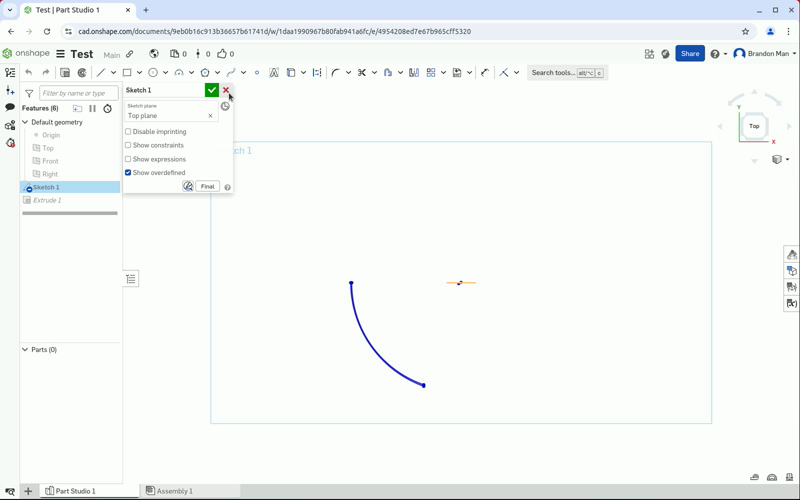
key(shift+s)
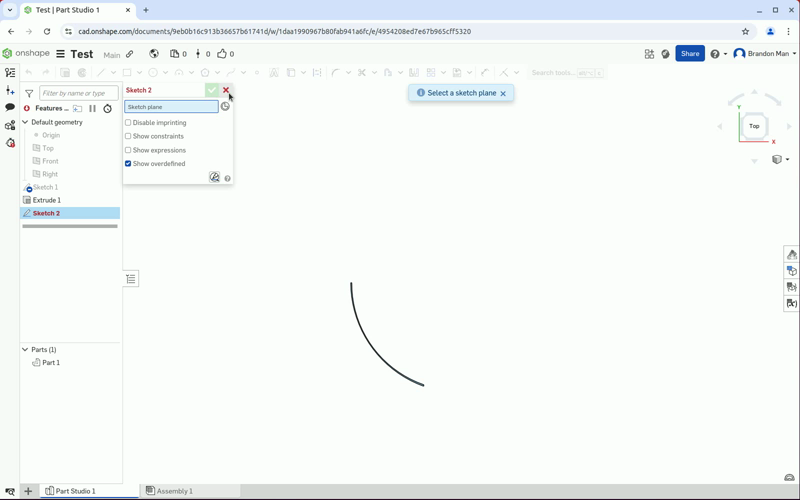
mouse_move(73, 150)
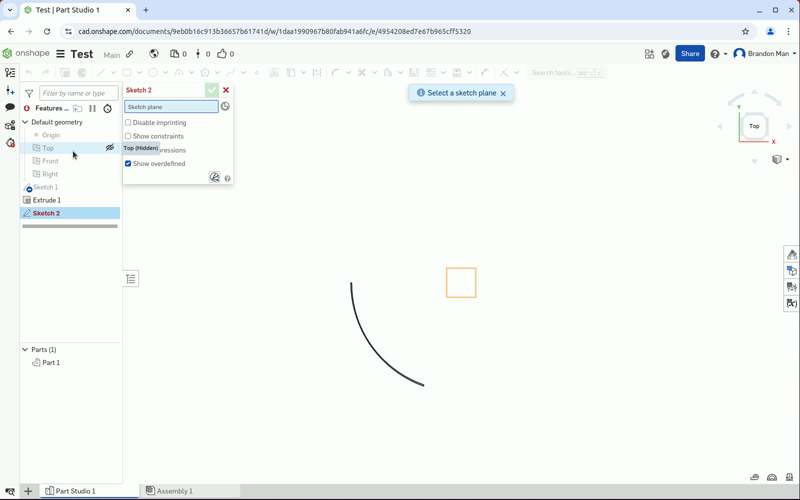
click(73, 150)
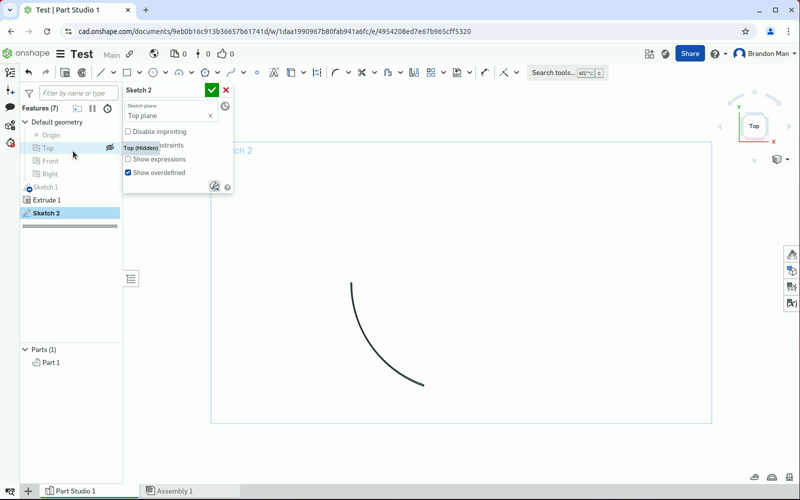
mouse_move(73, 352)
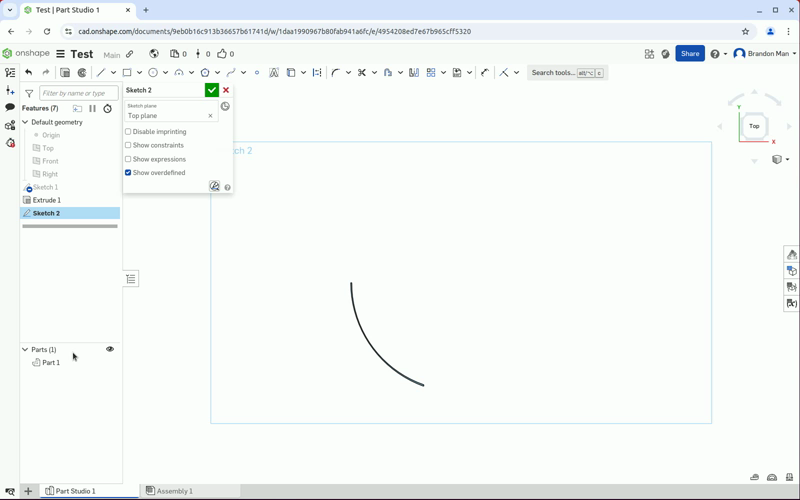
key(y)
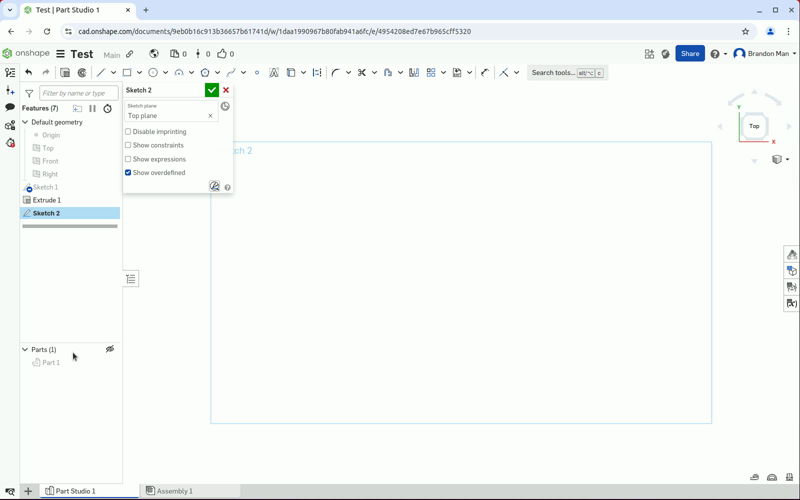
key(l)
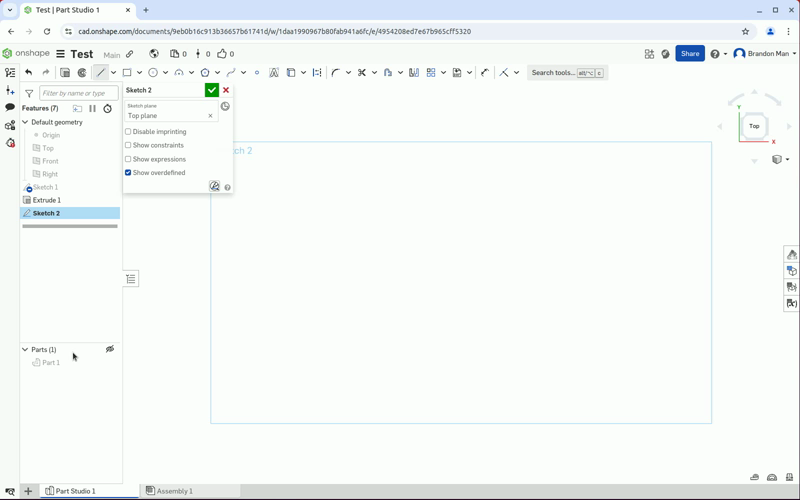
key_down(shift)
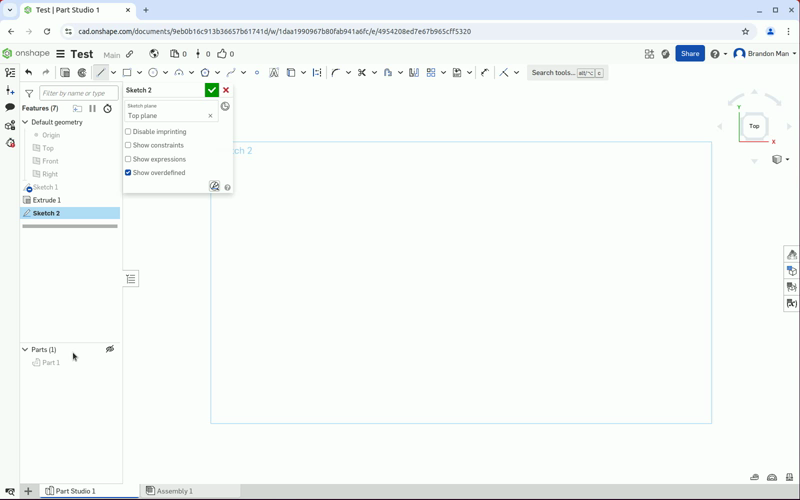
mouse_move(423, 386)
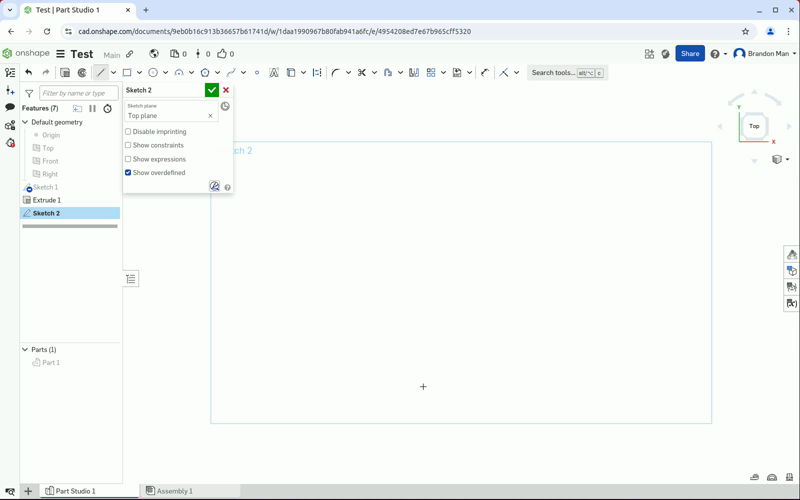
click(423, 386)
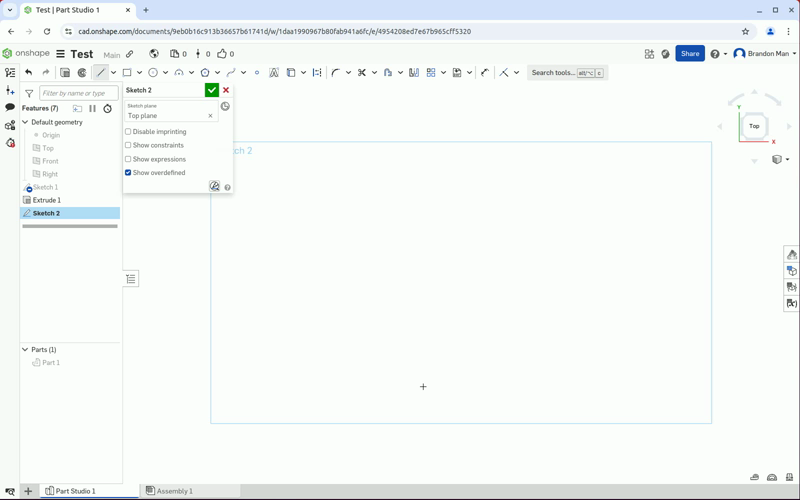
key_up(shift)
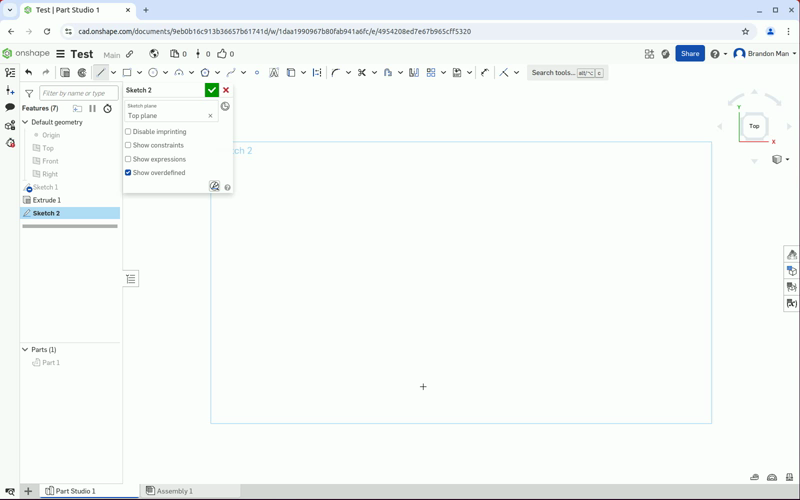
key_down(shift)
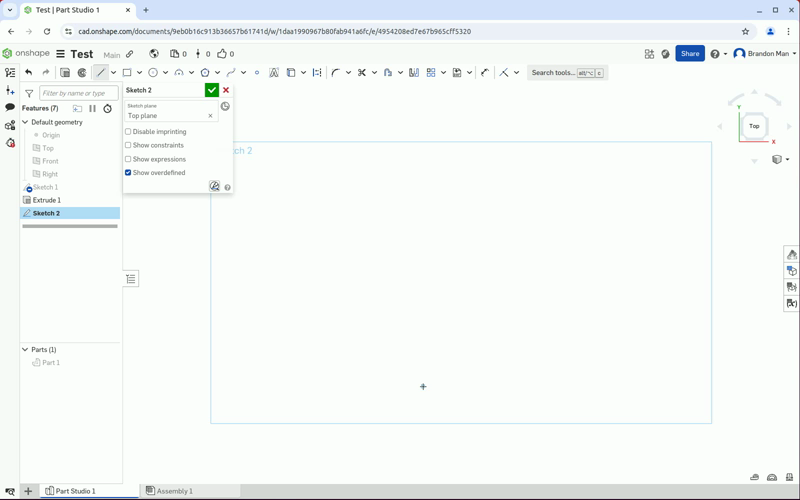
mouse_move(453, 386)
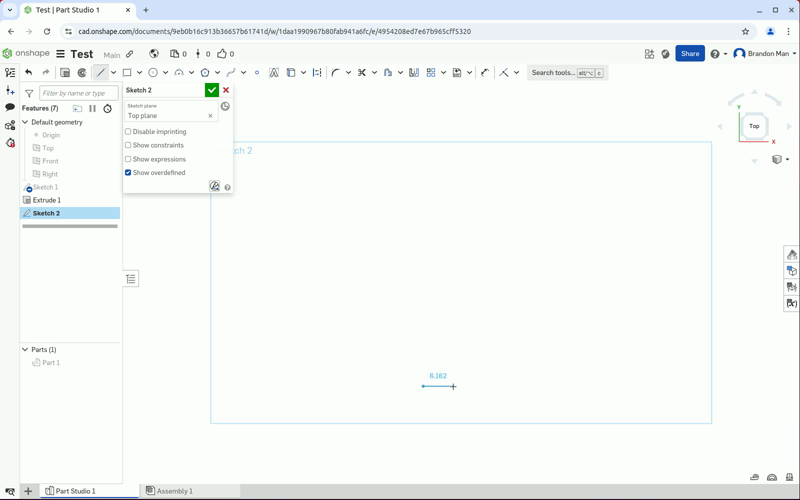
mouse_move(452, 395)
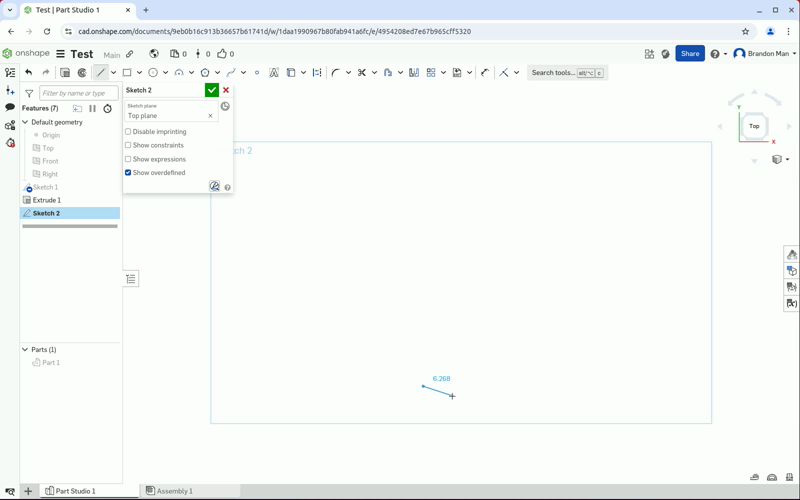
click(452, 395)
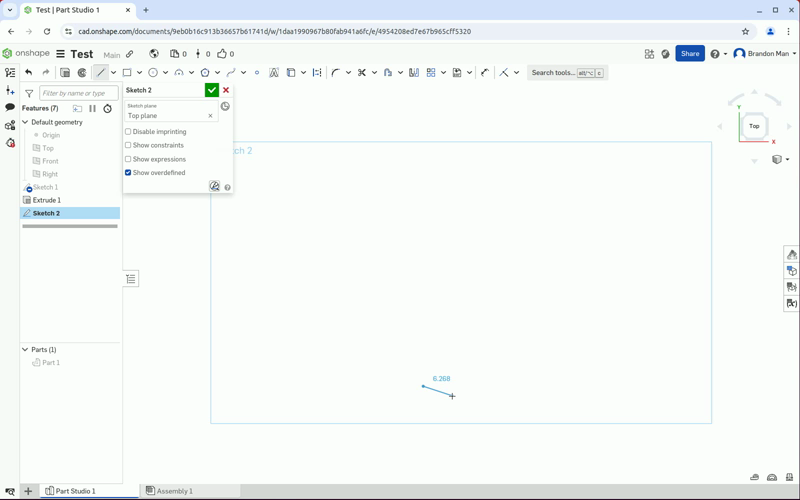
key_up(shift)
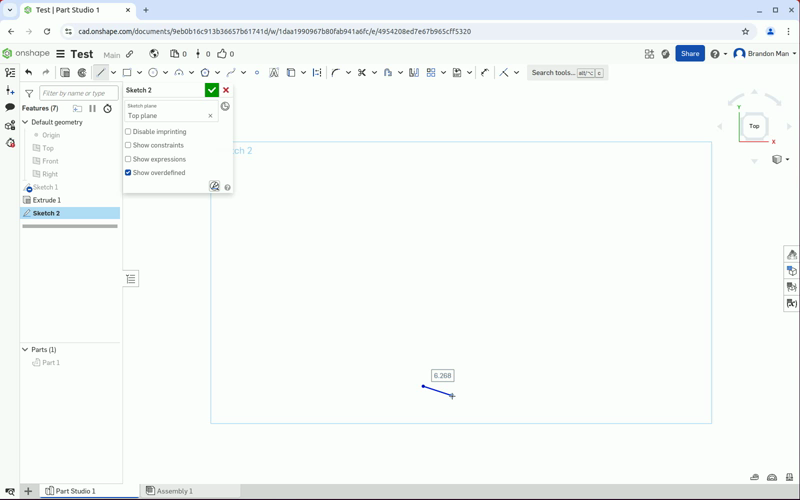
key_down(shift)
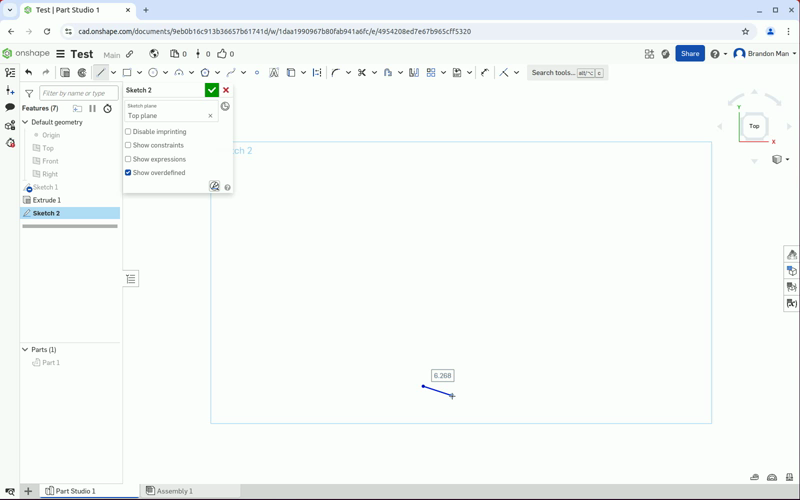
mouse_move(482, 395)
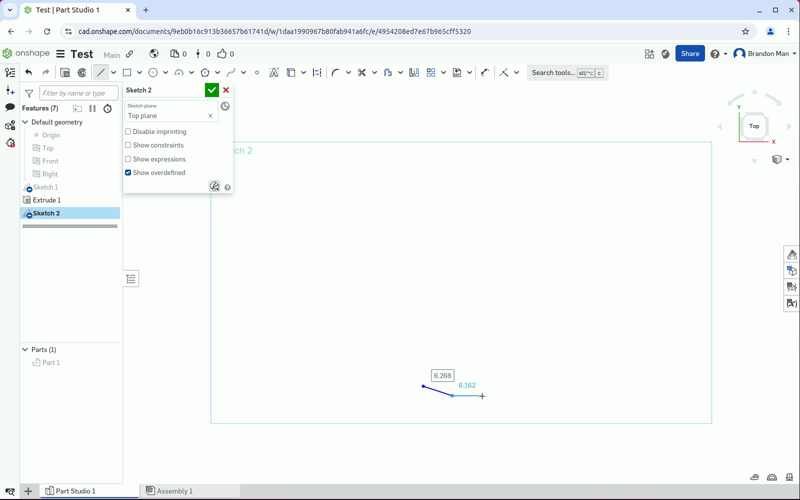
mouse_move(452, 394)
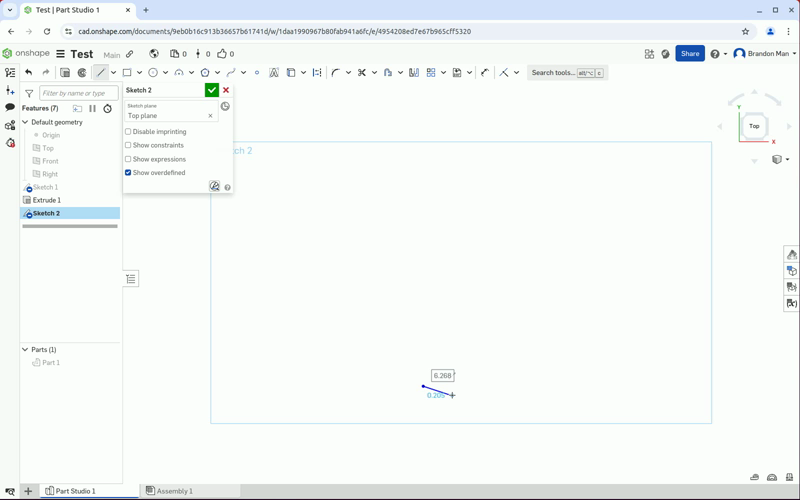
scroll(6)
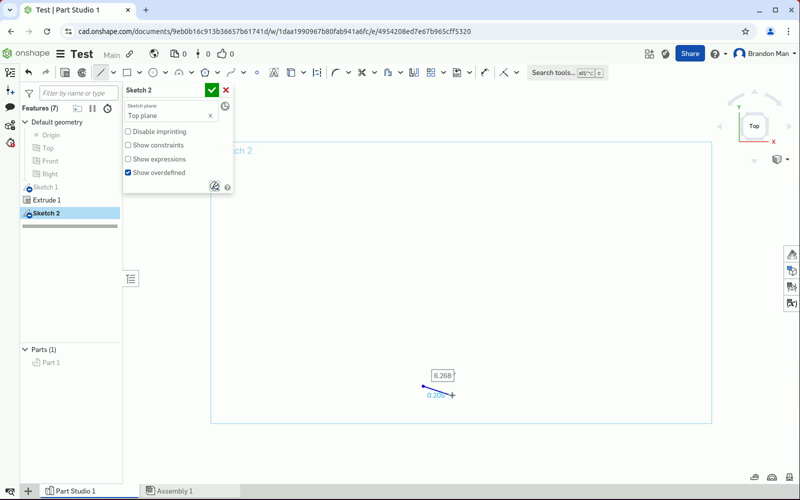
scroll(6)
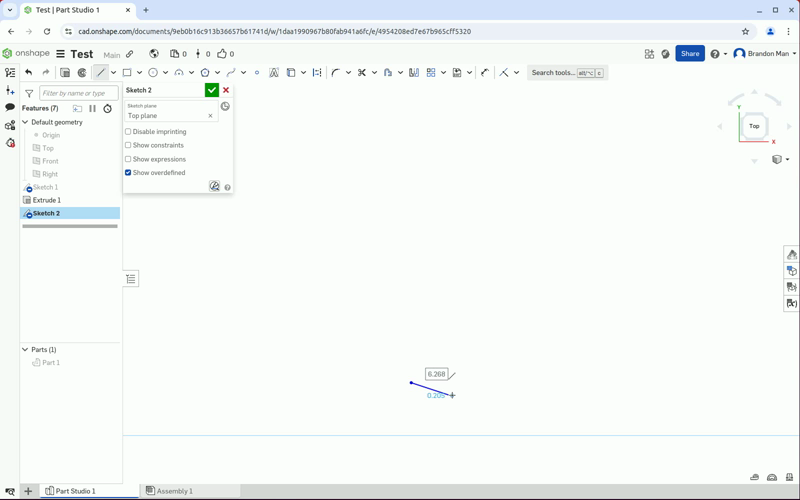
scroll(6)
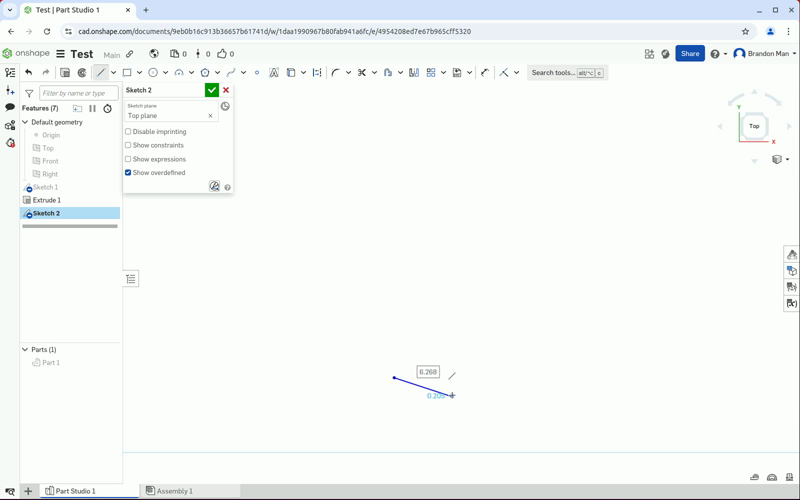
scroll(6)
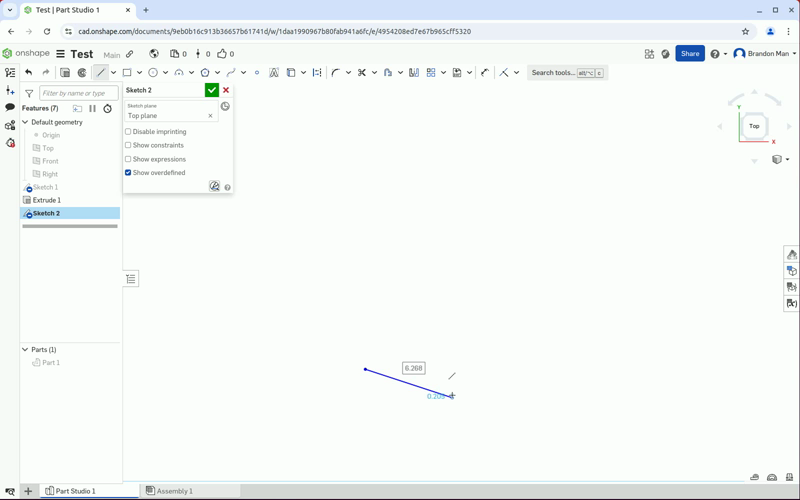
scroll(6)
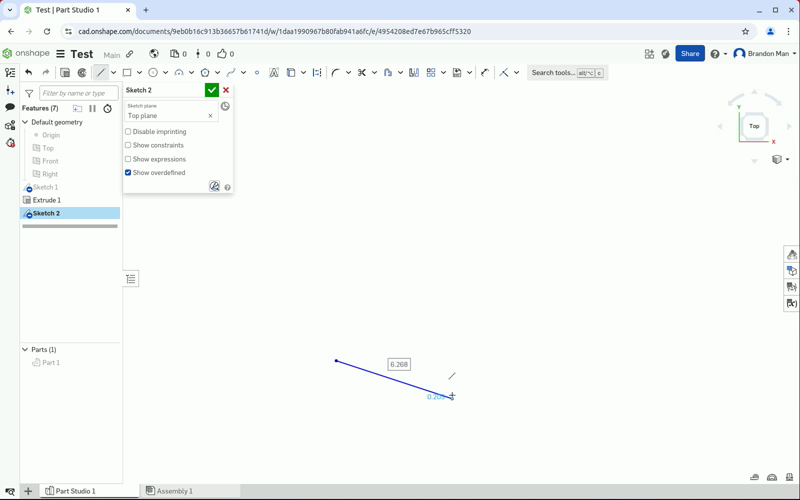
scroll(6)
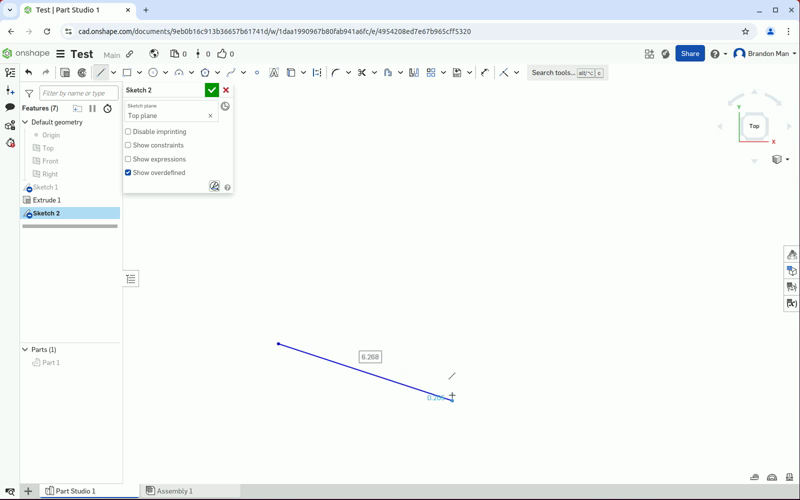
scroll(6)
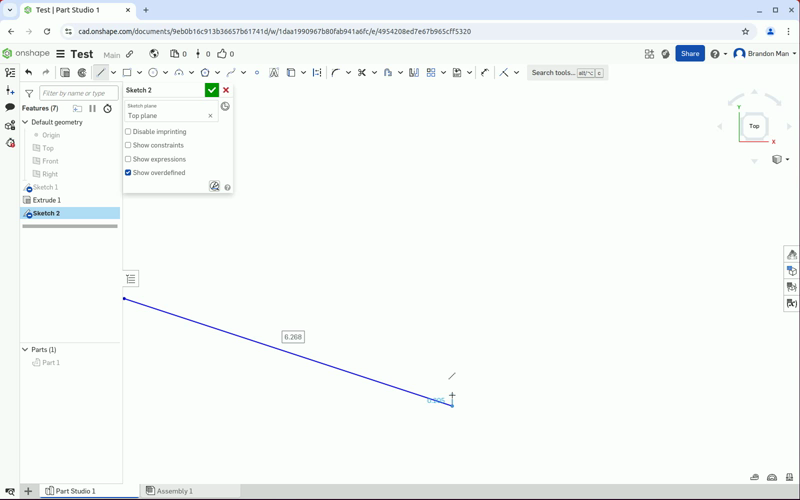
click(452, 394)
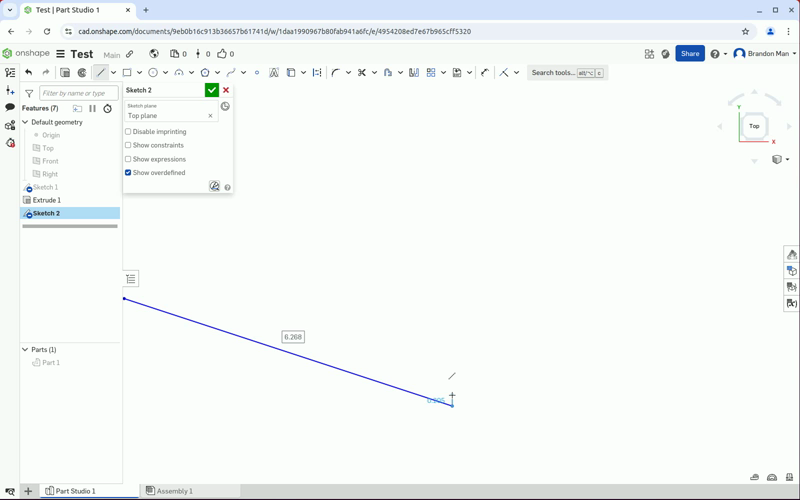
scroll(-6)
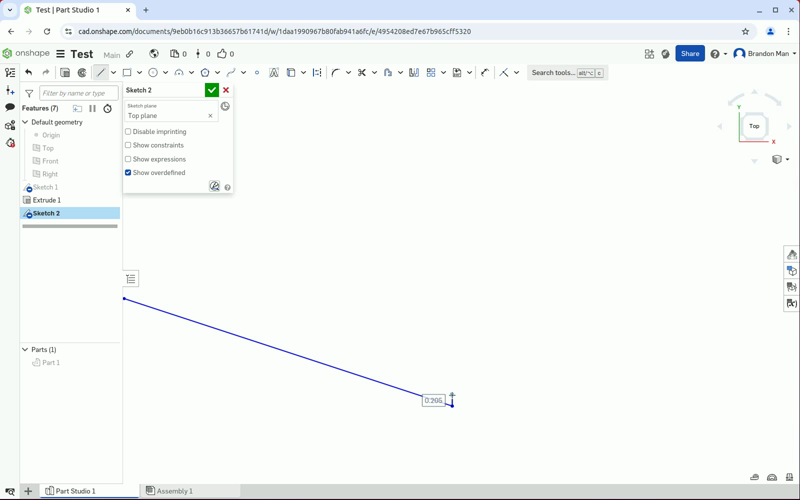
scroll(-6)
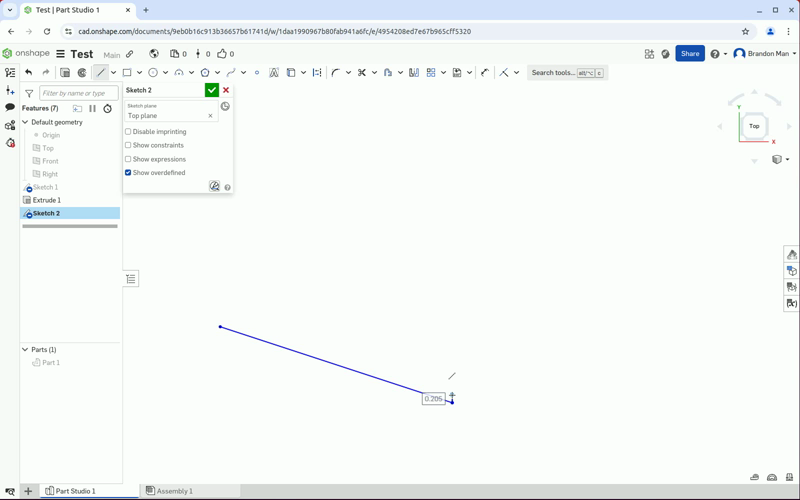
scroll(-6)
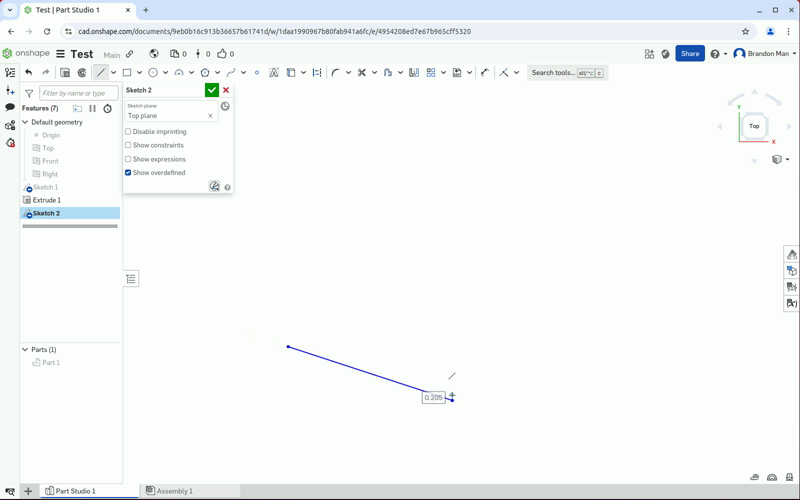
scroll(-6)
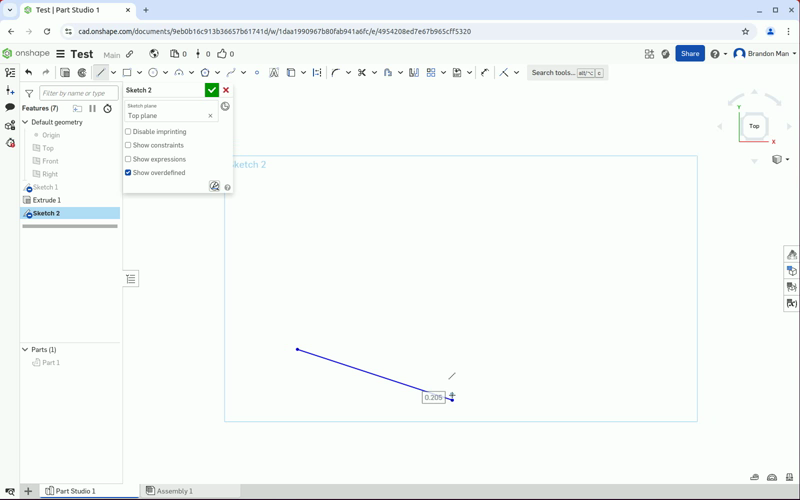
scroll(-6)
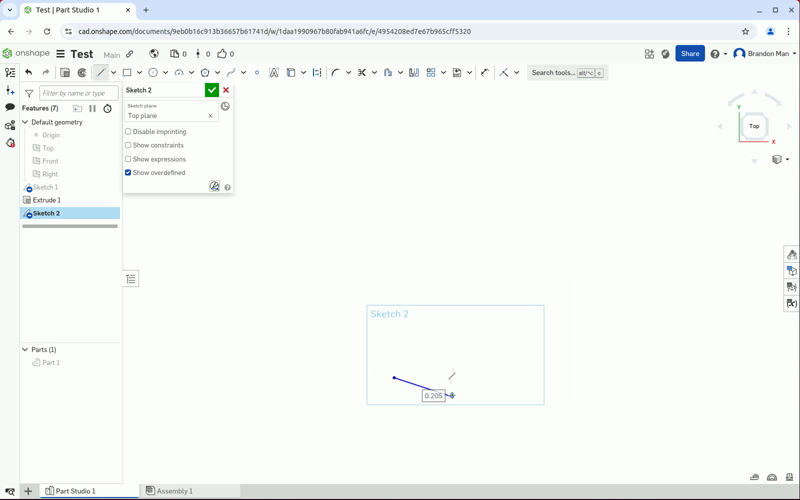
scroll(-6)
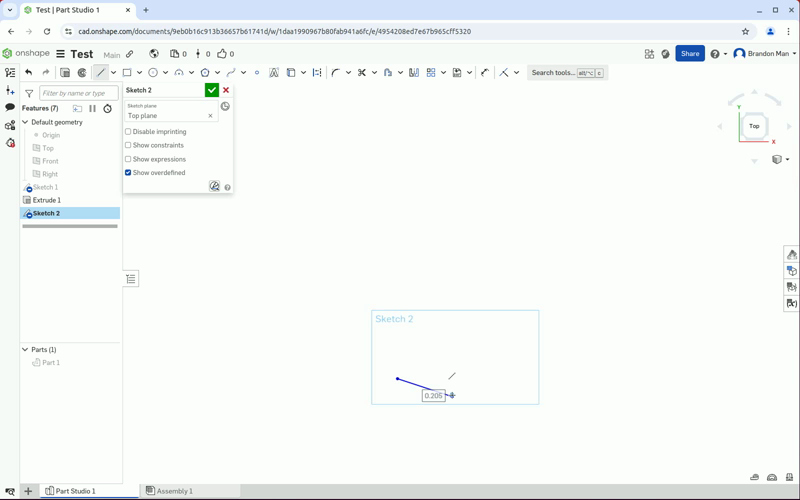
scroll(-6)
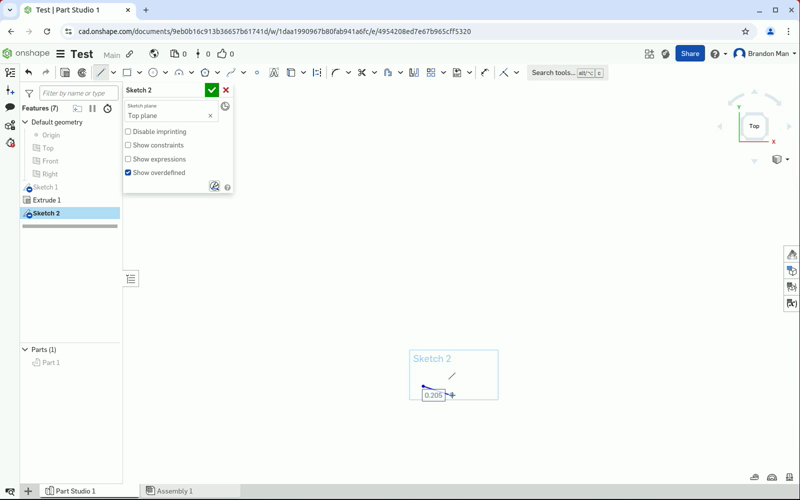
key_up(shift)
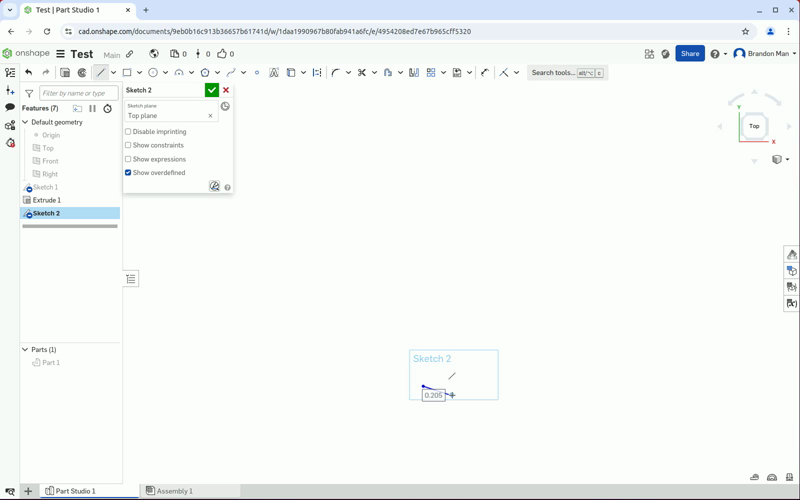
key_down(shift)
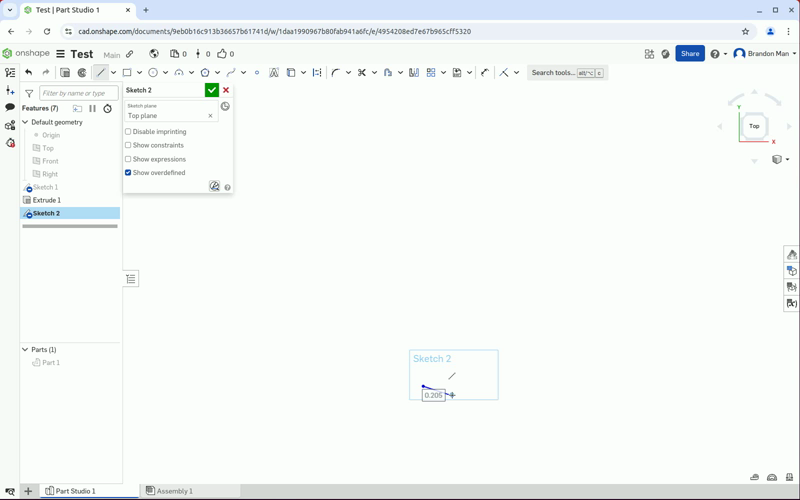
mouse_move(482, 394)
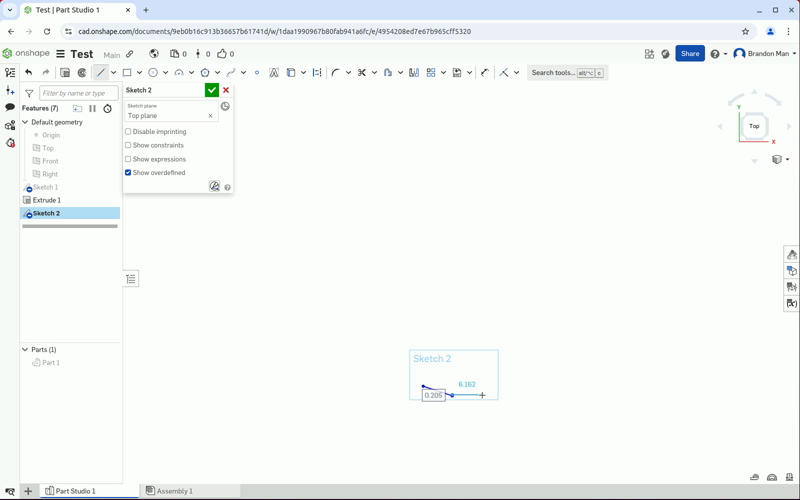
mouse_move(423, 385)
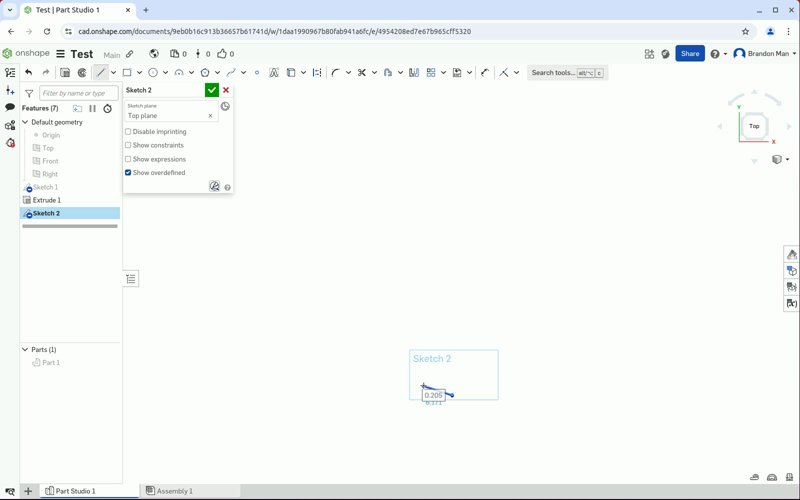
scroll(6)
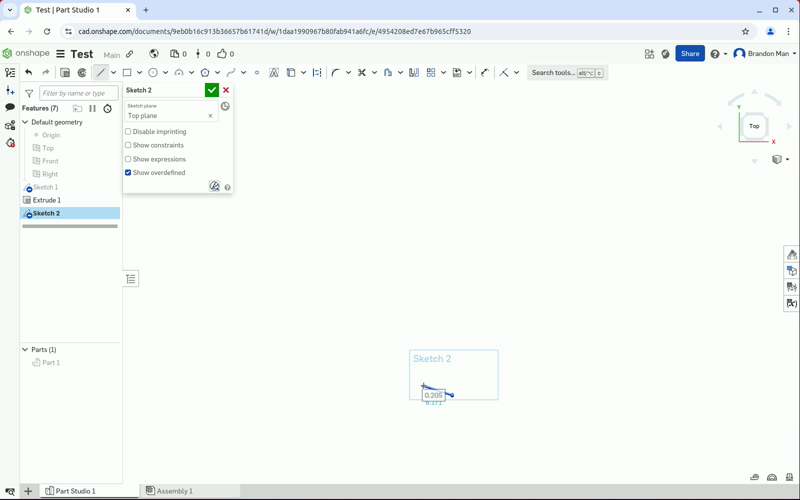
scroll(6)
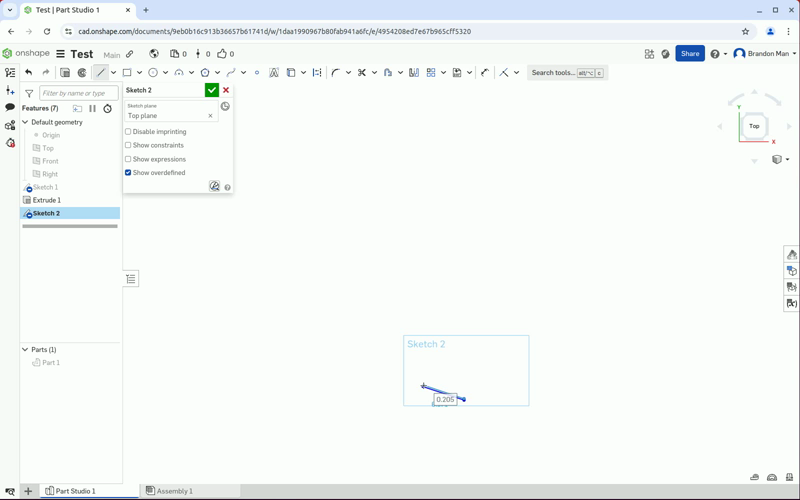
scroll(6)
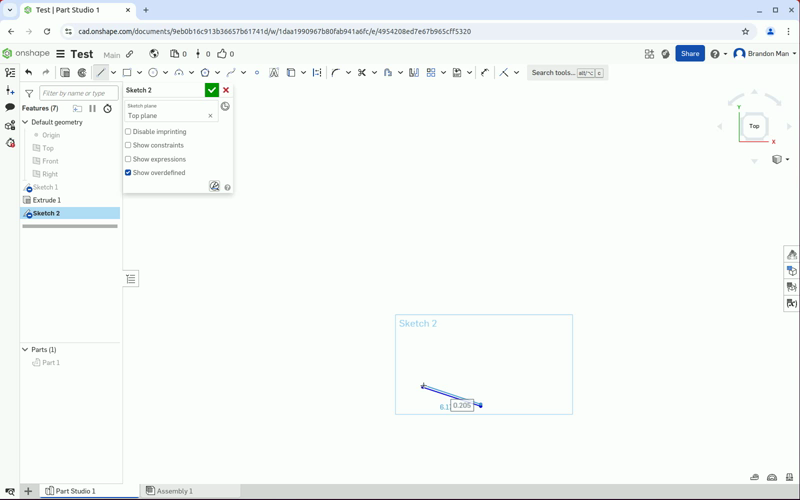
scroll(6)
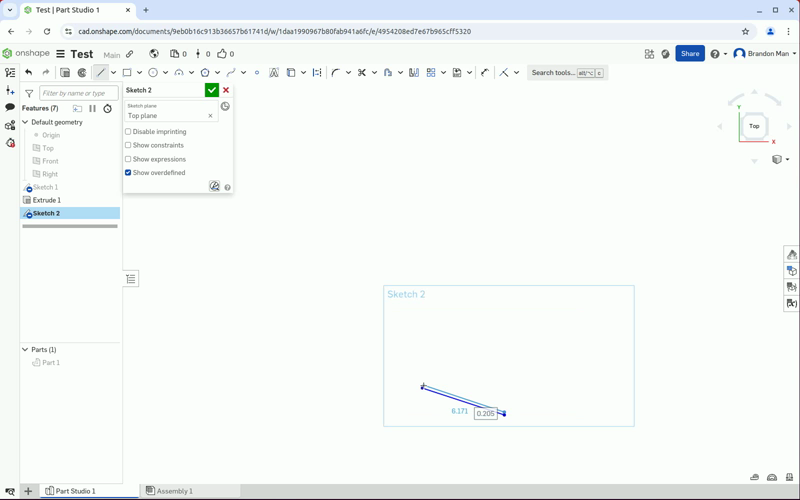
scroll(6)
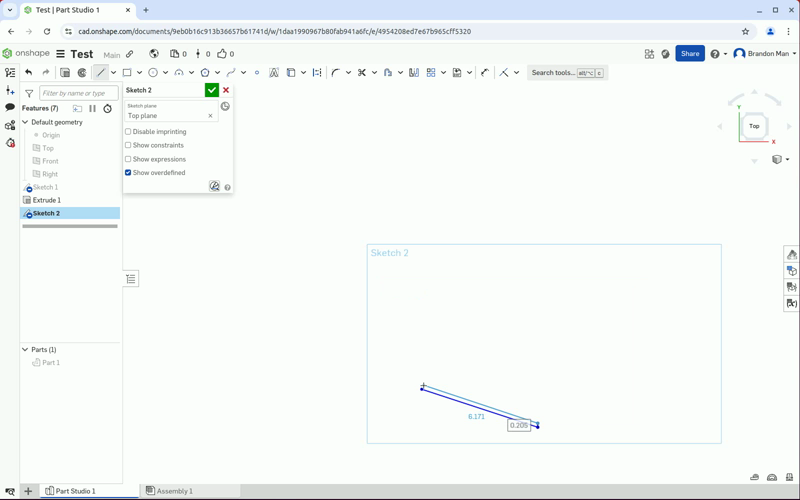
scroll(6)
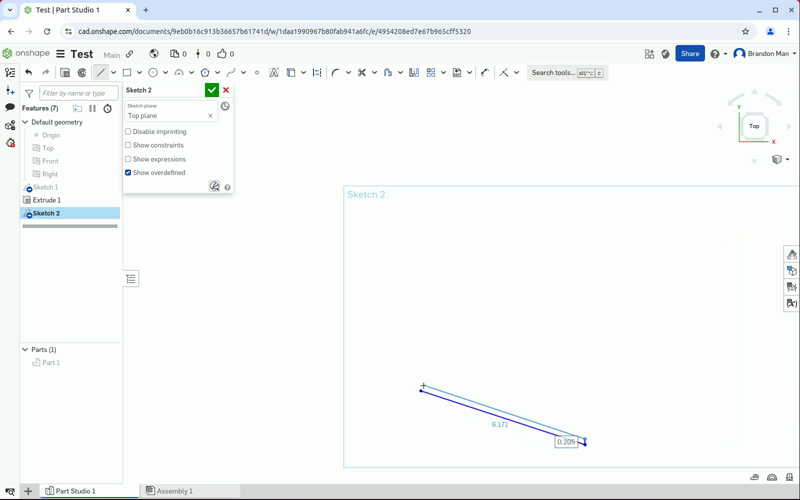
scroll(6)
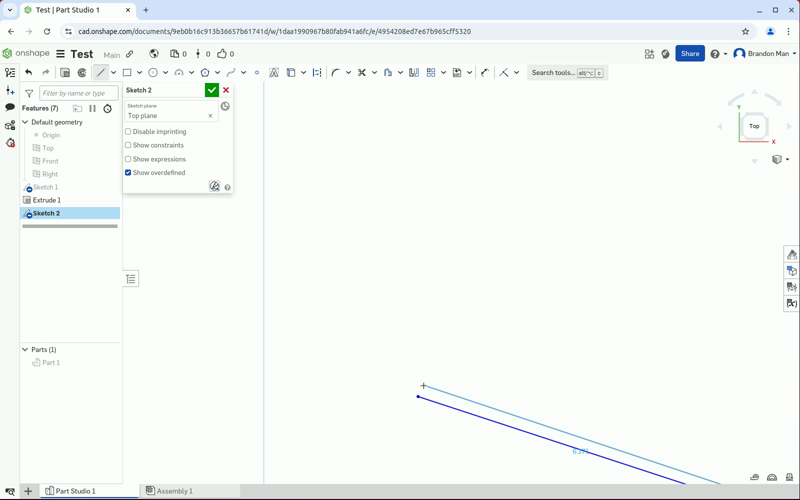
click(423, 385)
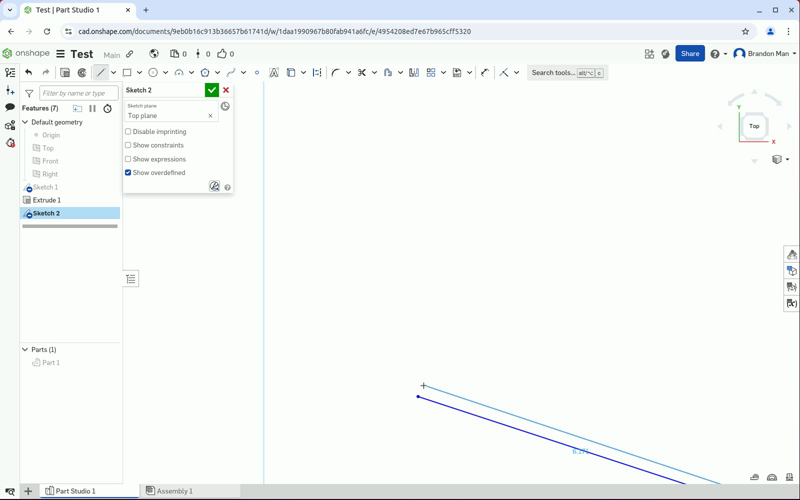
scroll(-6)
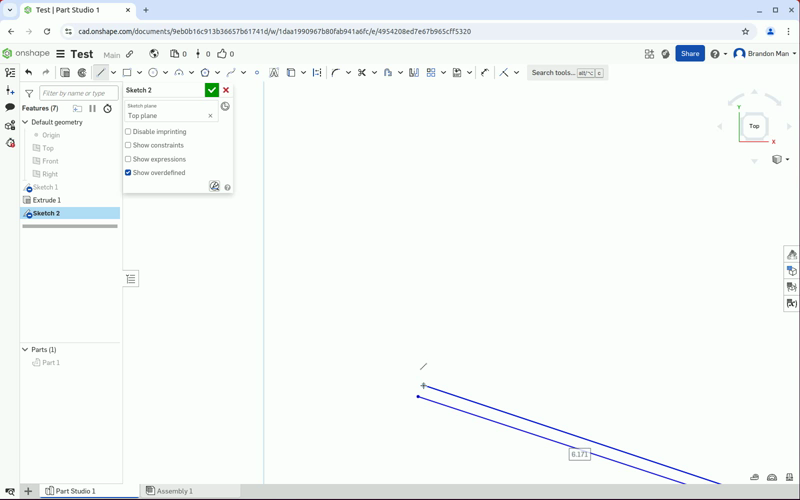
scroll(-6)
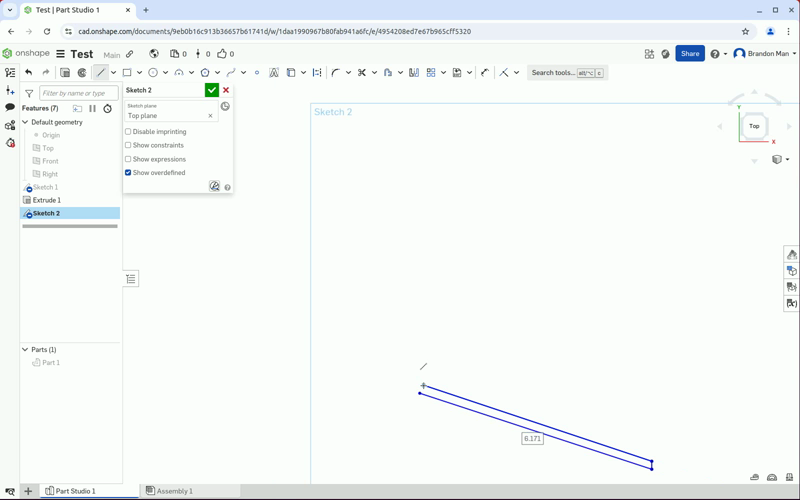
scroll(-6)
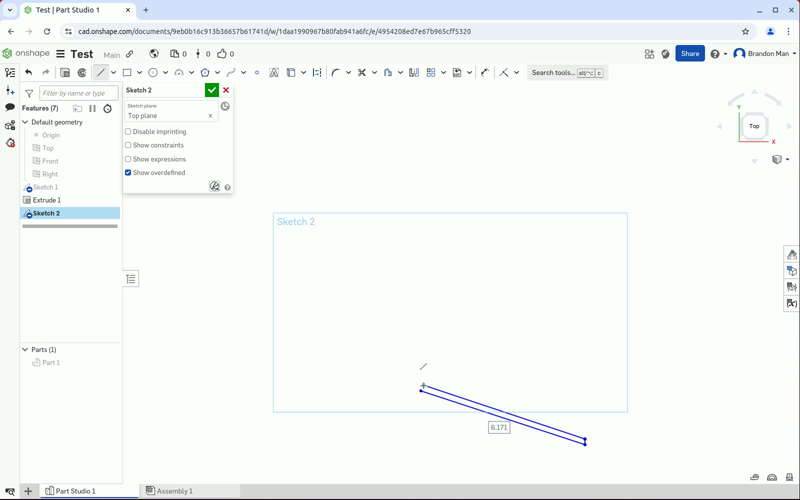
scroll(-6)
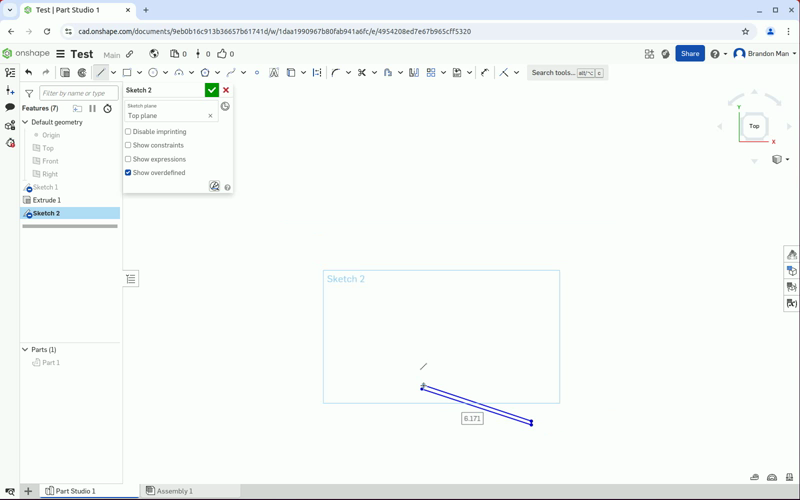
scroll(-6)
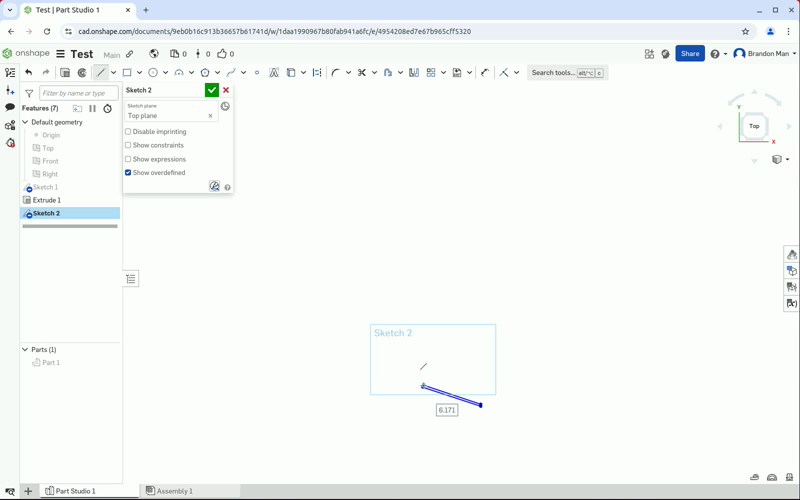
scroll(-6)
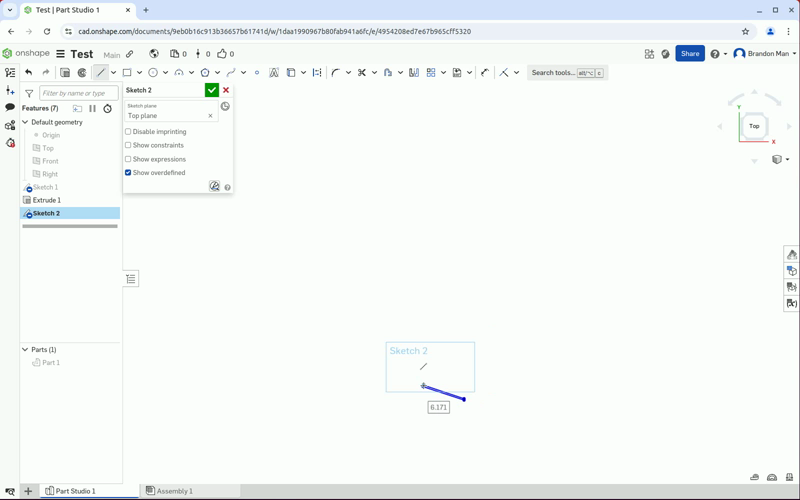
scroll(-6)
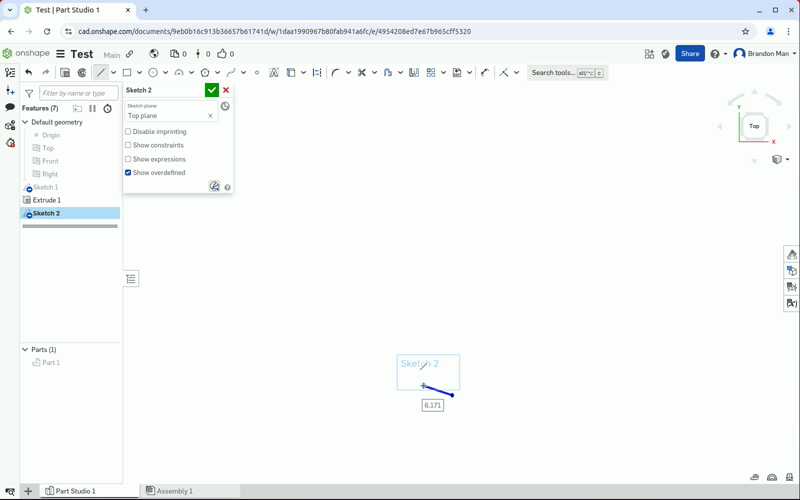
key_up(shift)
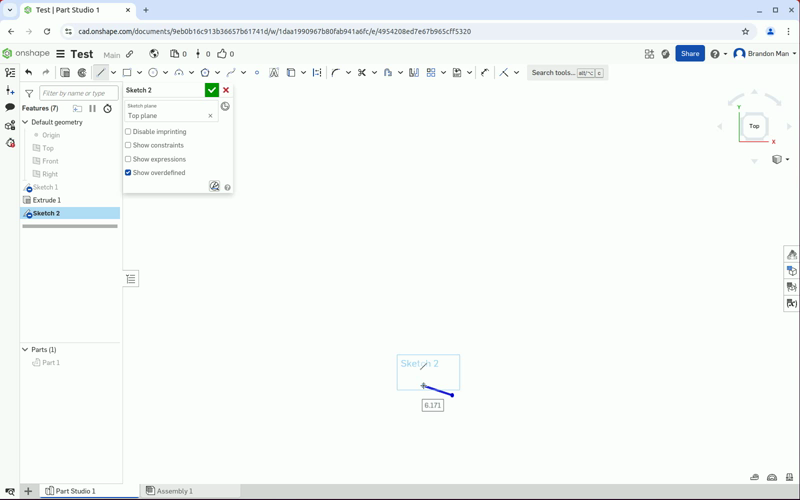
mouse_move(453, 385)
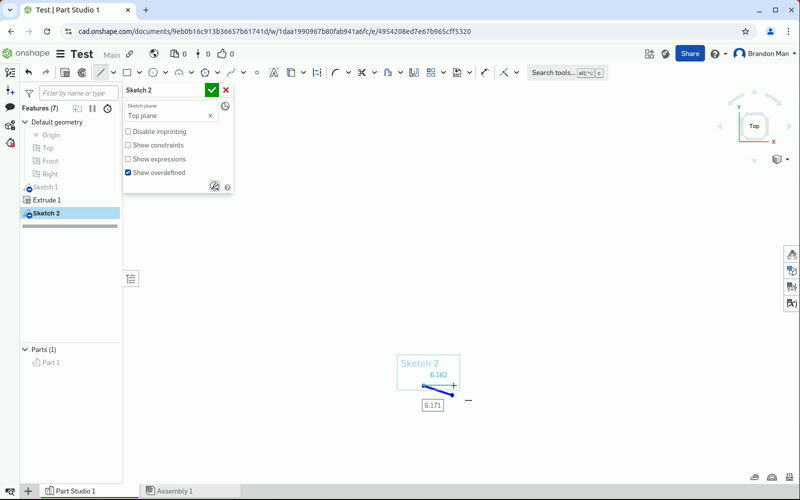
key_down(shift)
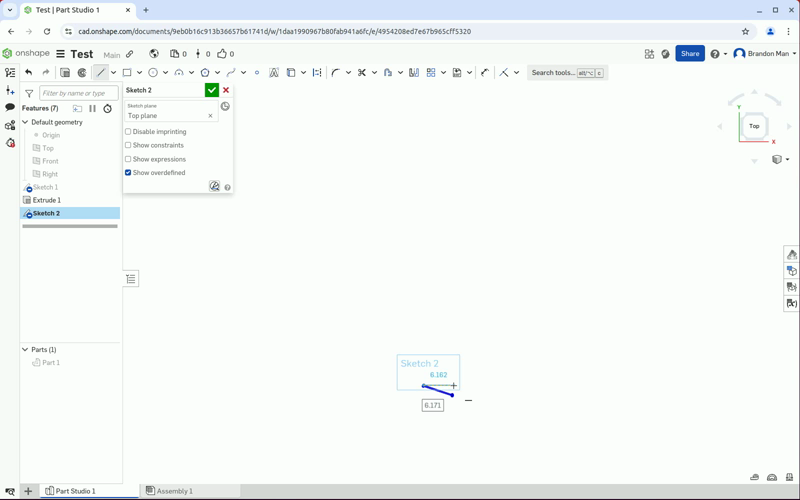
mouse_move(423, 386)
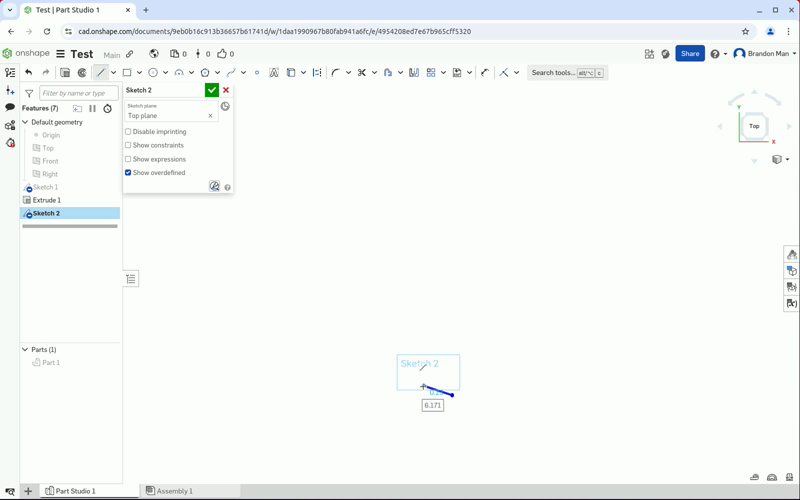
scroll(6)
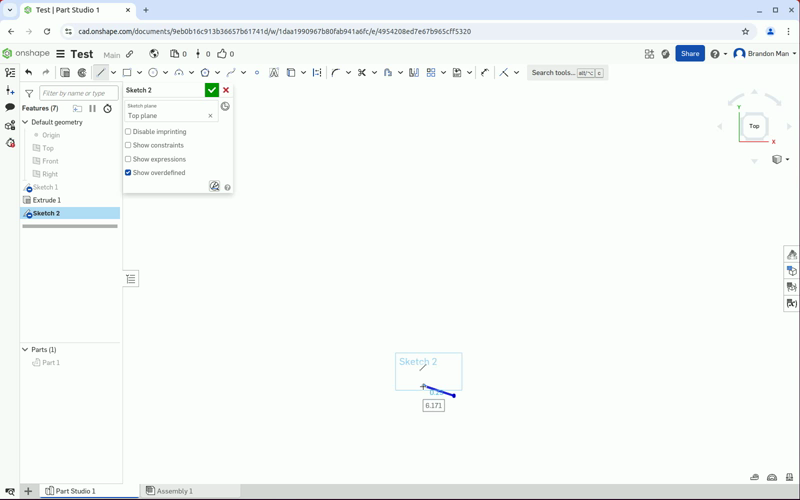
scroll(6)
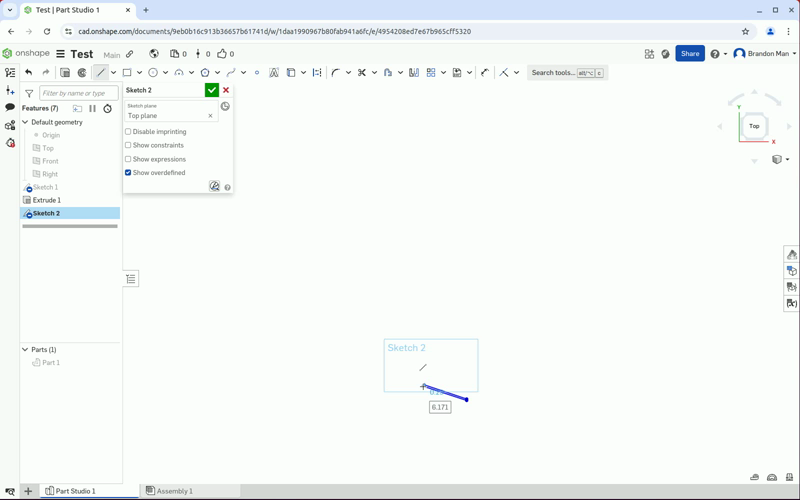
scroll(6)
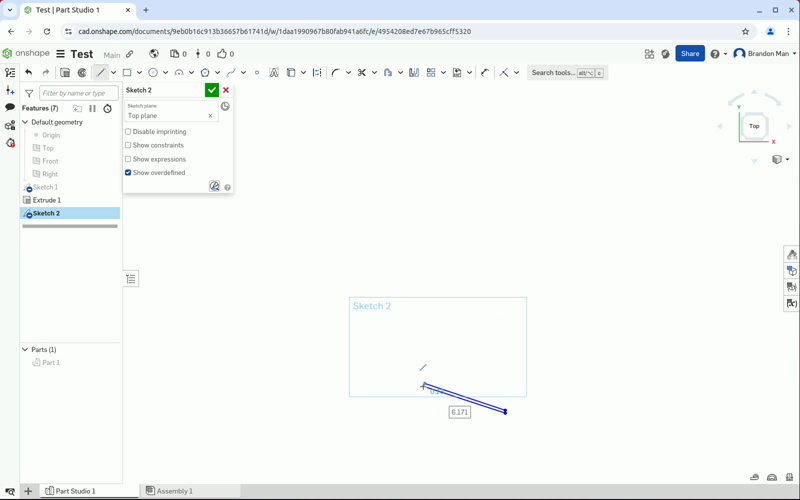
scroll(6)
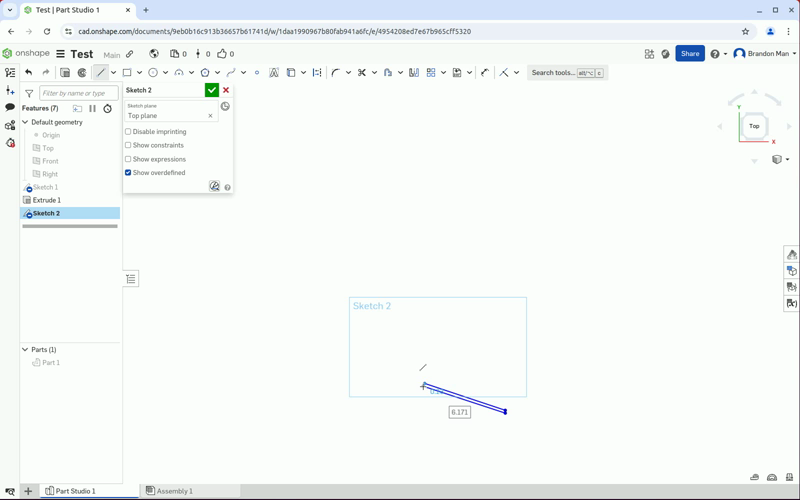
scroll(6)
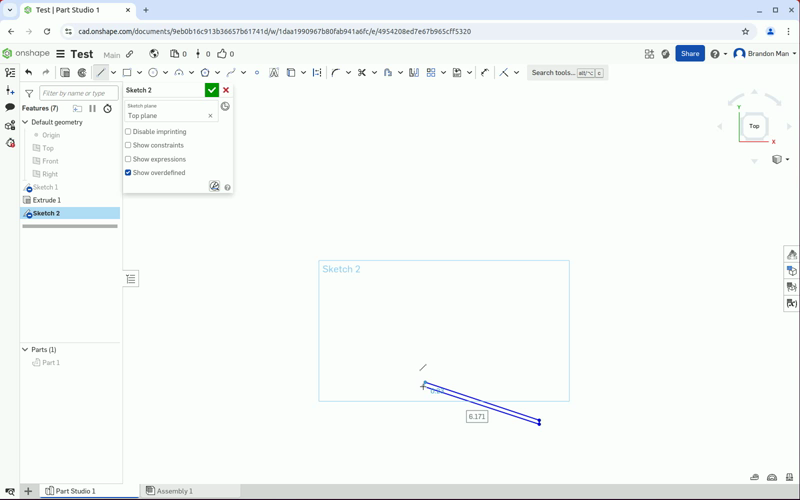
scroll(6)
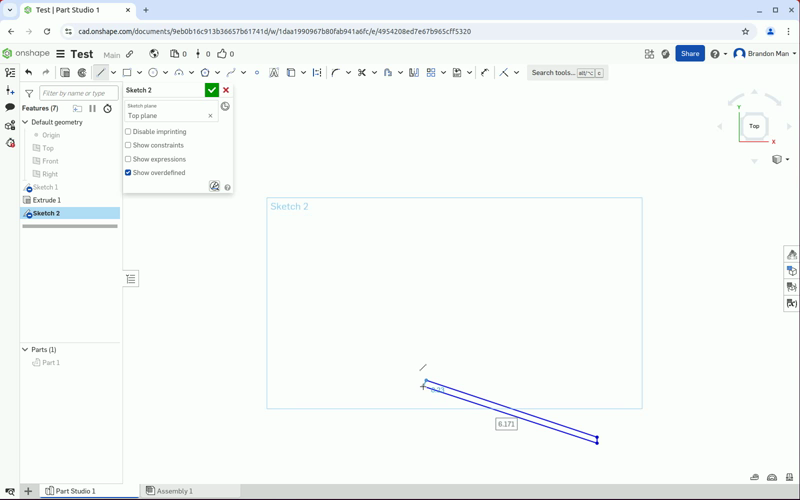
scroll(6)
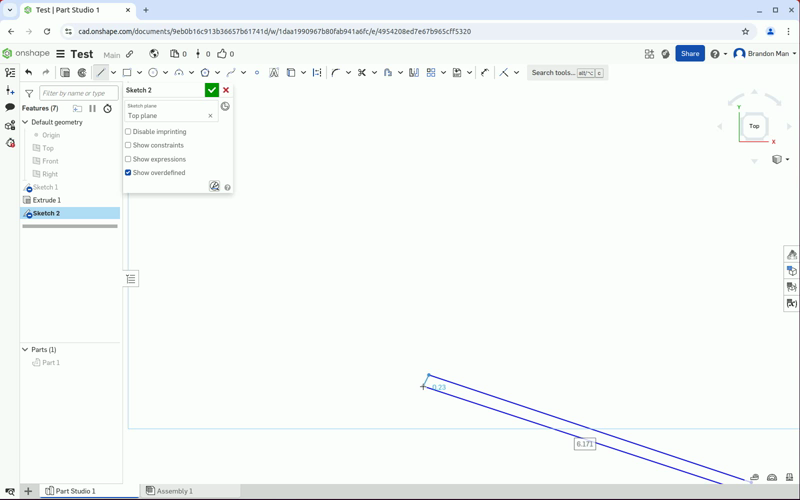
key_up(shift)
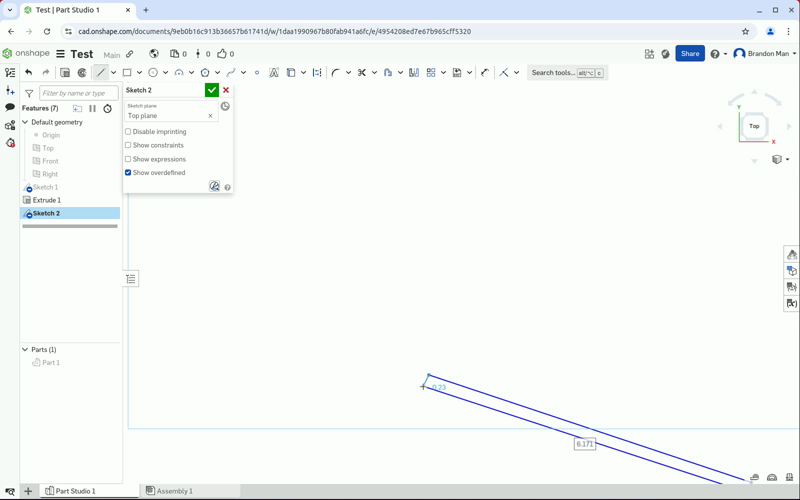
click(423, 386)
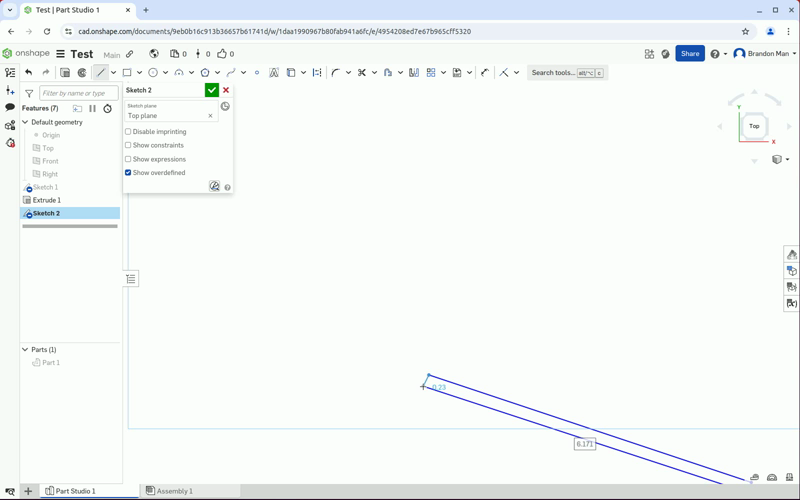
scroll(-6)
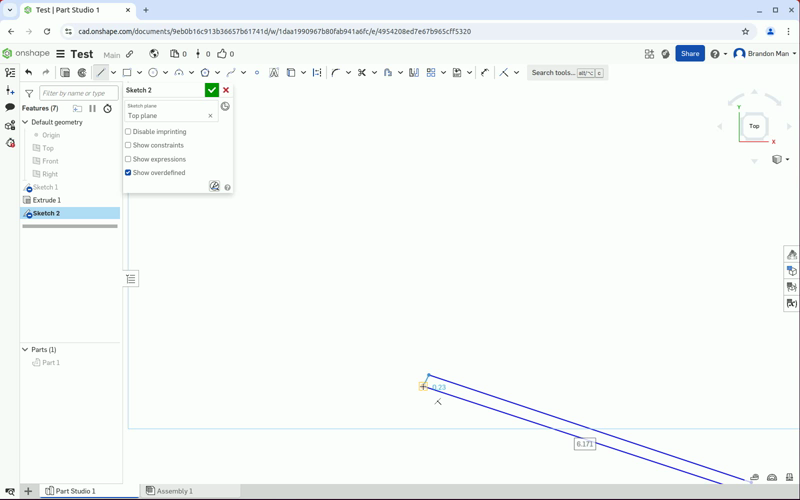
scroll(-6)
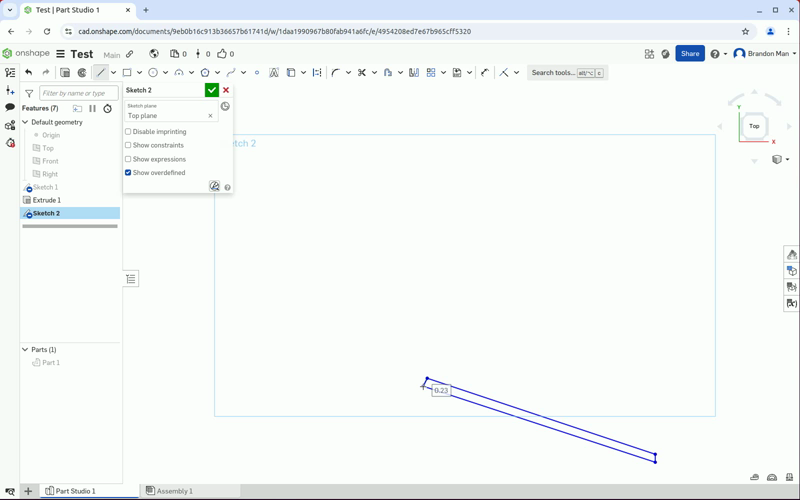
scroll(-6)
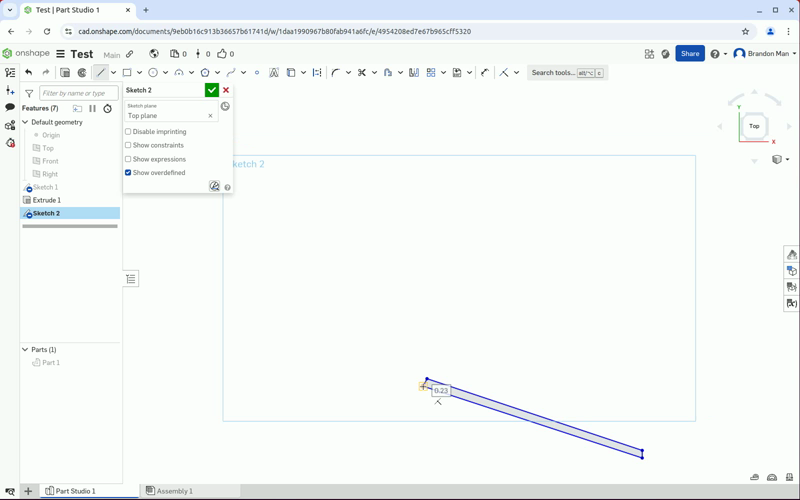
scroll(-6)
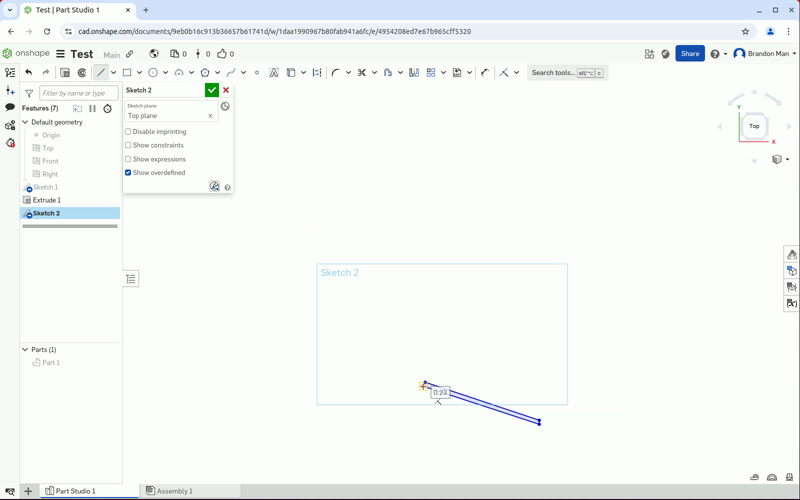
scroll(-6)
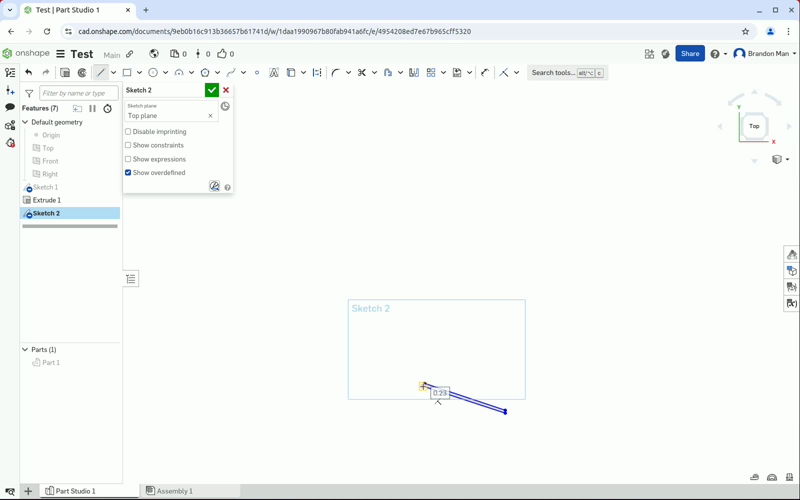
scroll(-6)
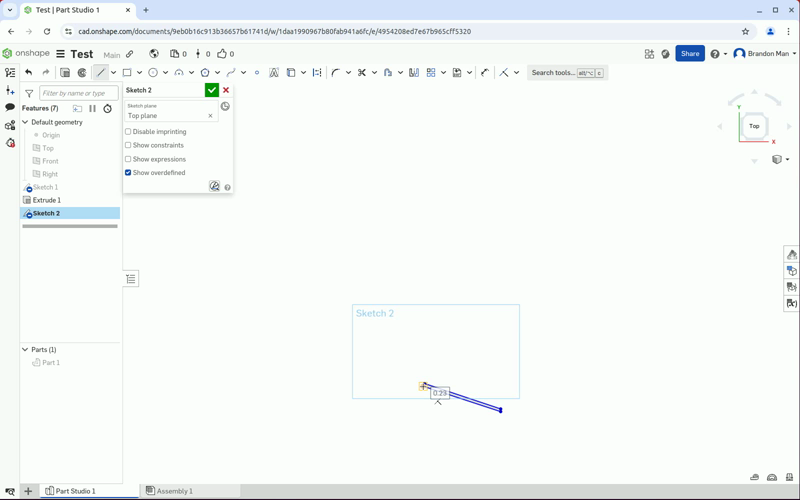
scroll(-6)
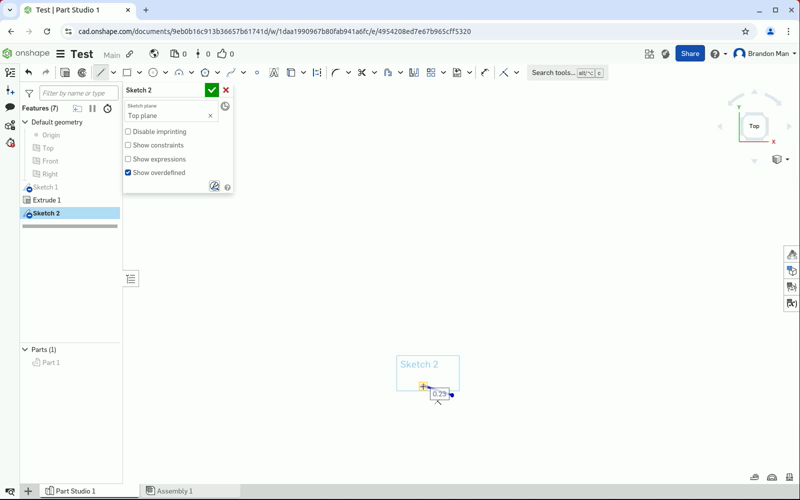
key(esc)
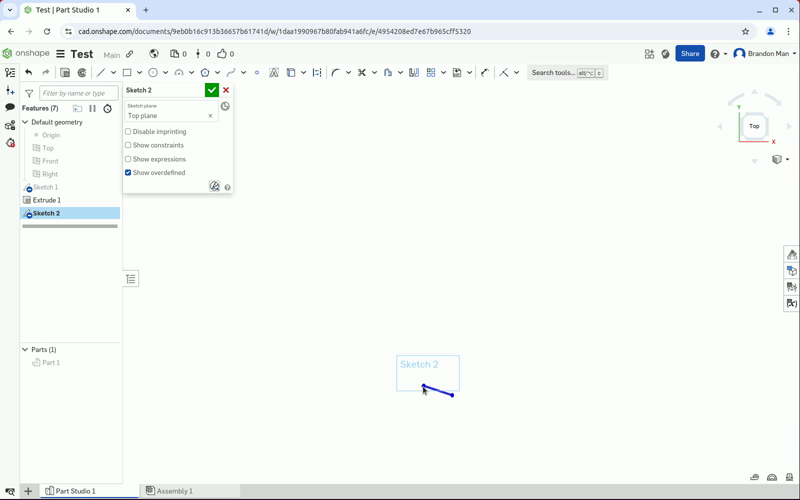
mouse_move(429, 388)
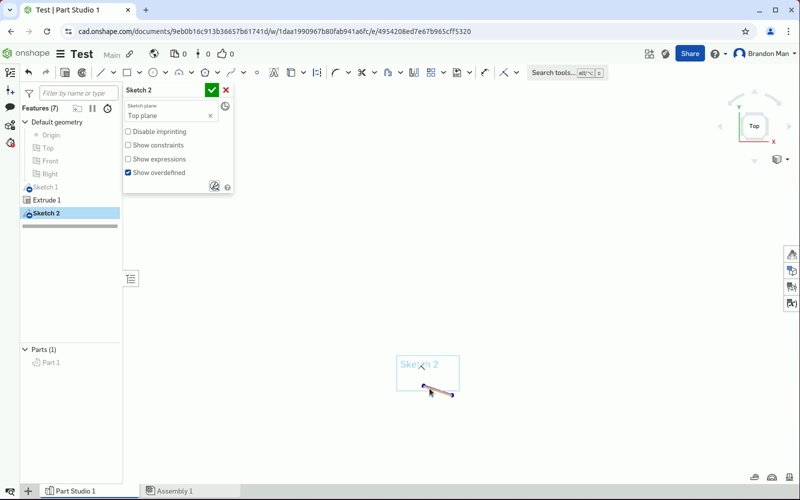
scroll(6)
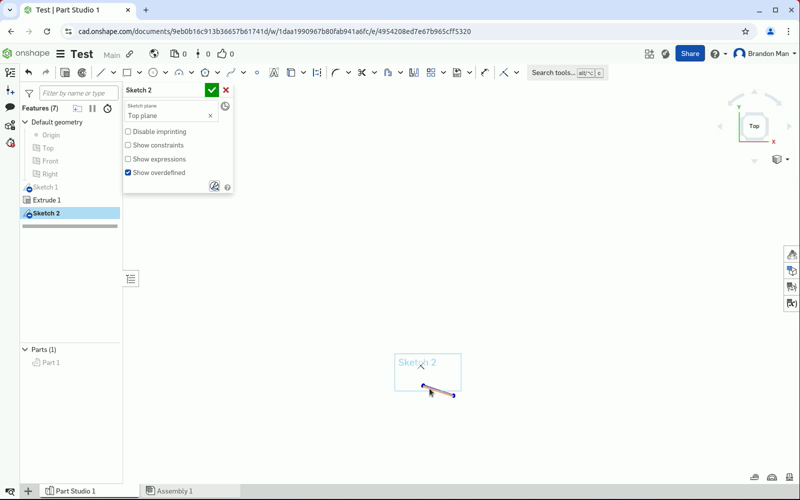
scroll(6)
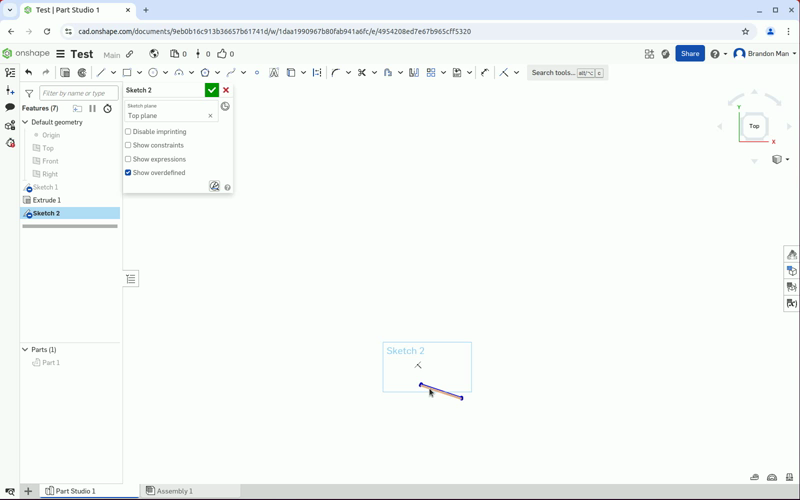
scroll(6)
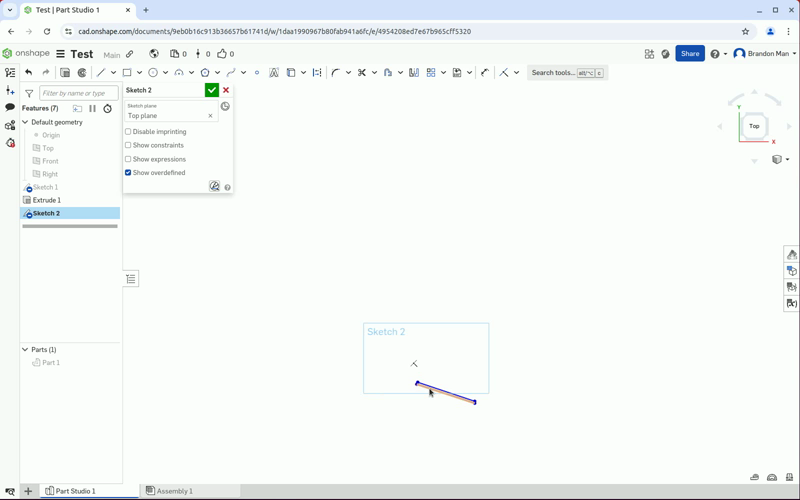
scroll(6)
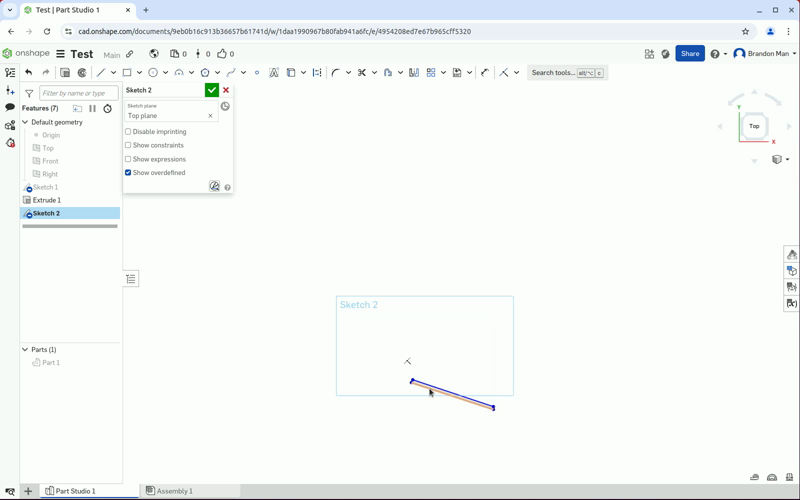
scroll(6)
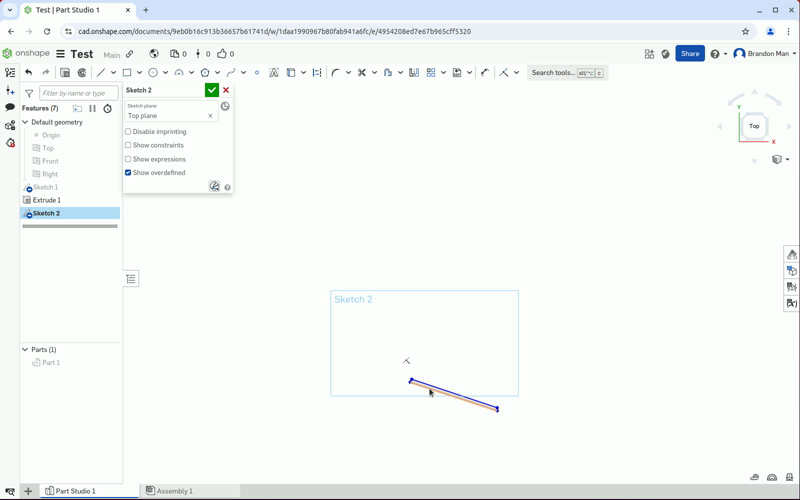
scroll(6)
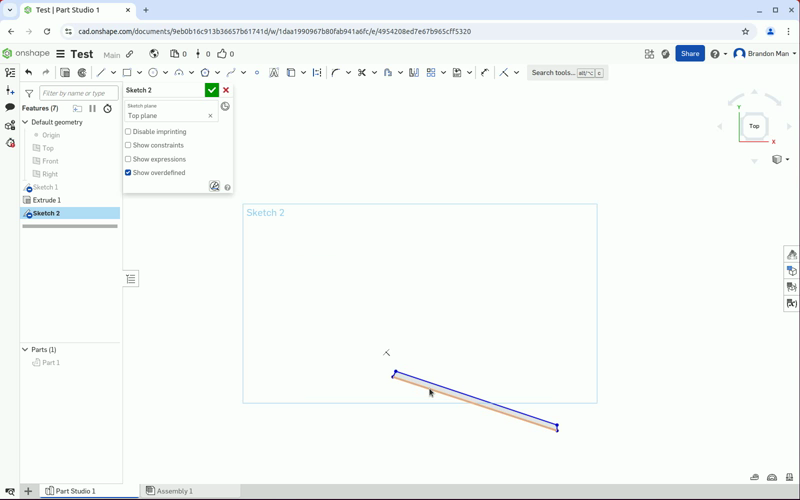
scroll(6)
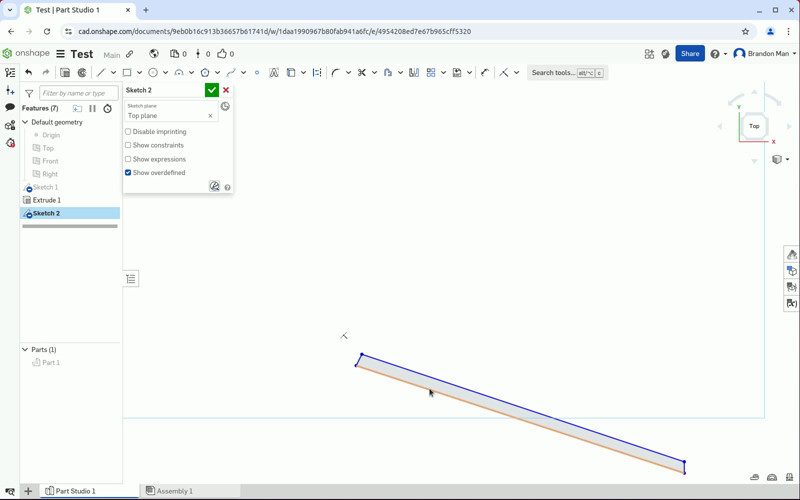
click(429, 388)
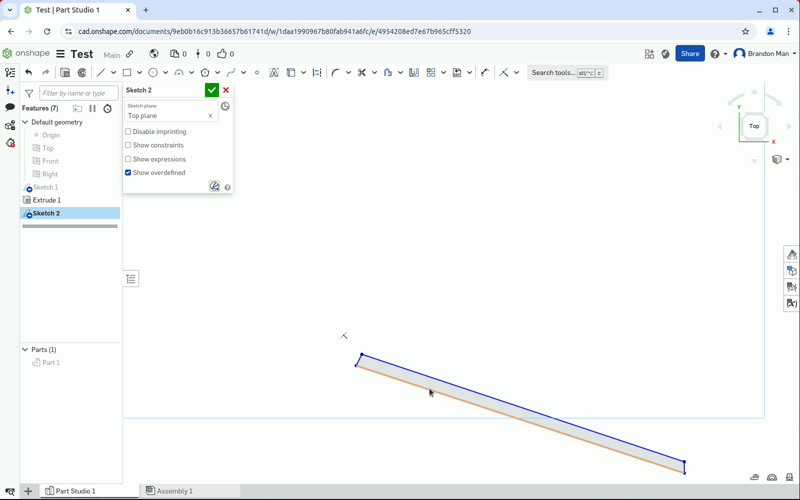
scroll(-6)
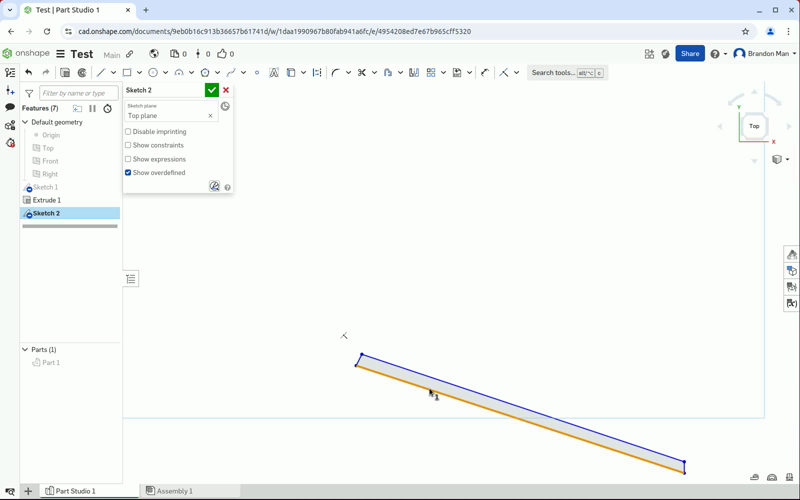
scroll(-6)
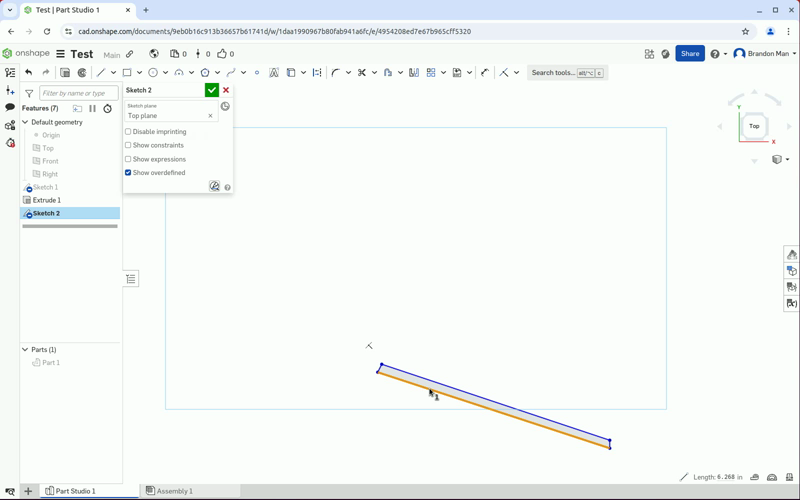
scroll(-6)
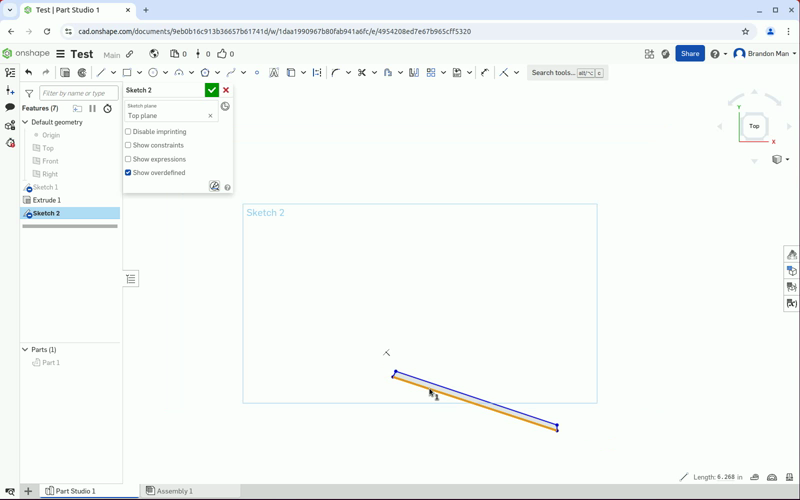
scroll(-6)
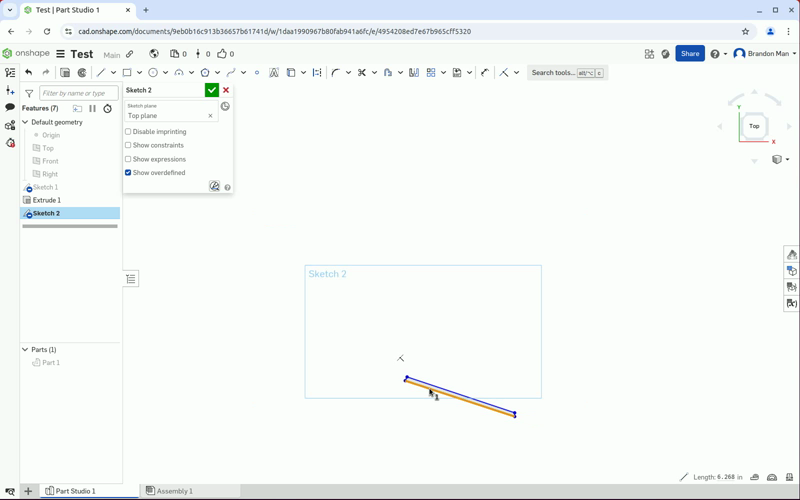
scroll(-6)
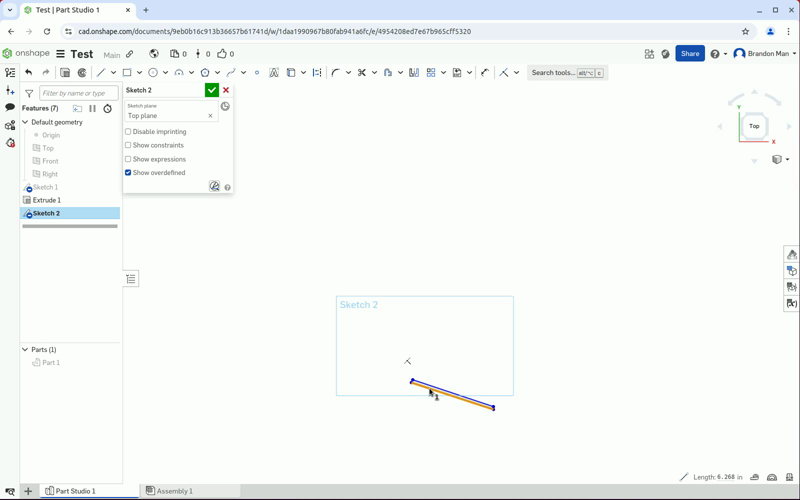
scroll(-6)
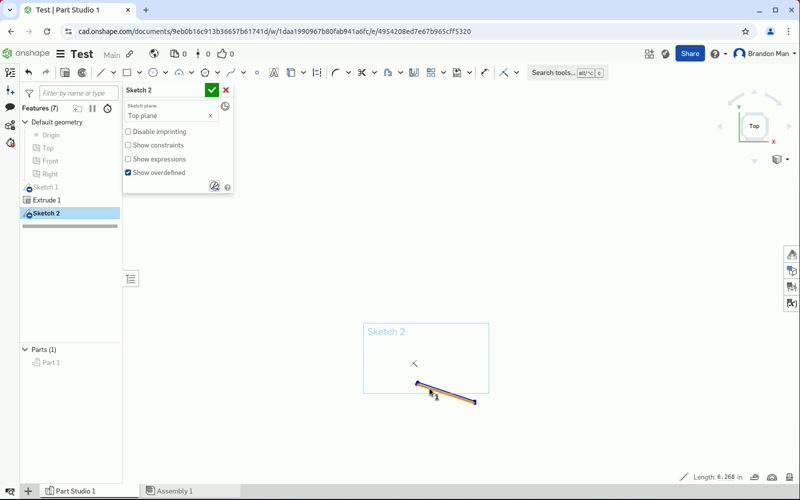
scroll(-6)
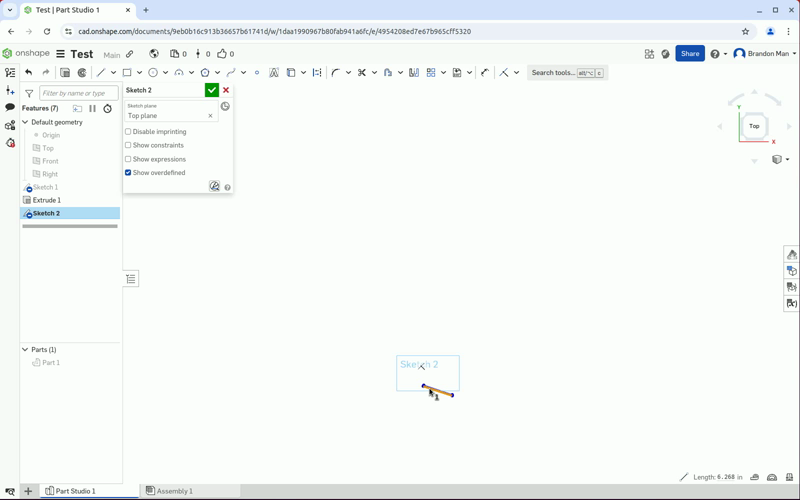
mouse_move(73, 352)
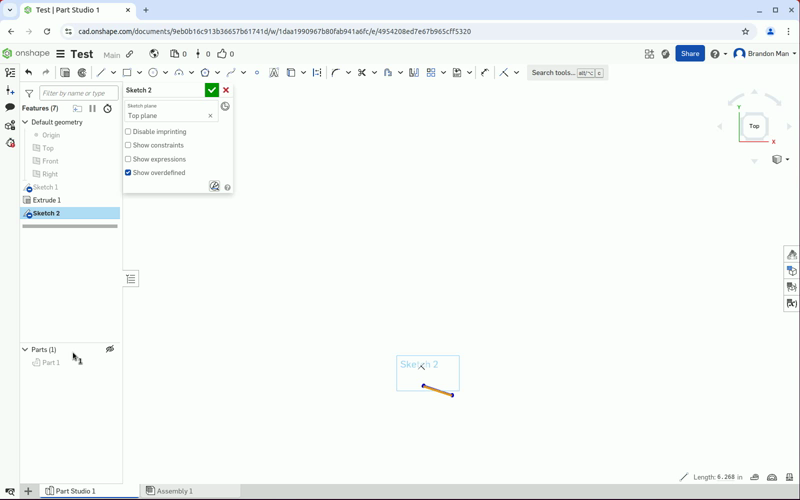
key(shift+y)
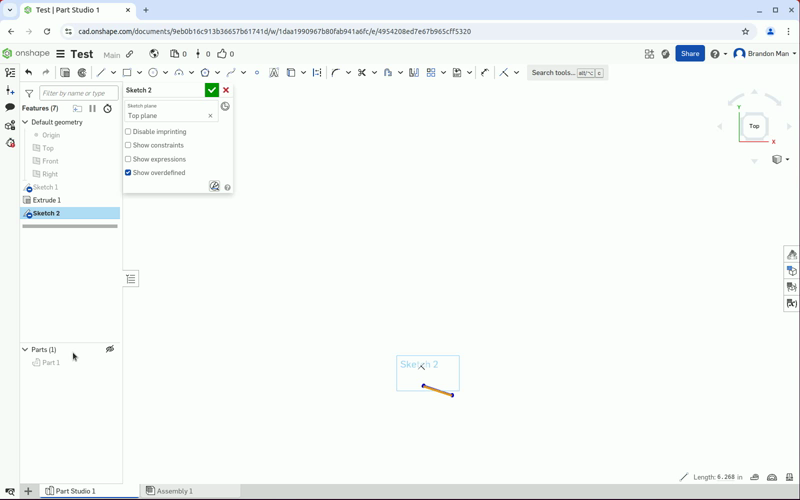
key(shift+e)
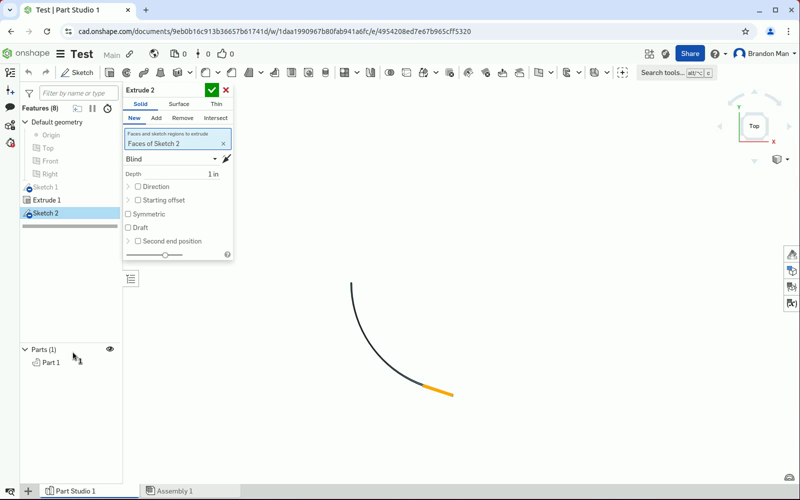
mouse_move(143, 106)
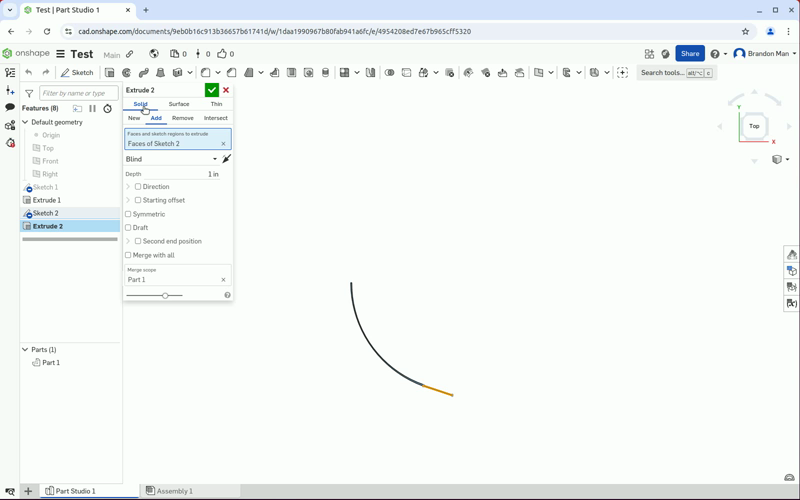
click(143, 106)
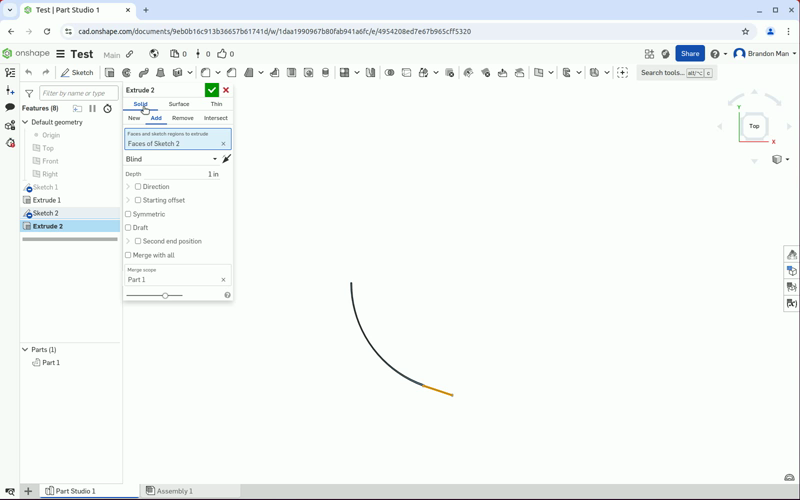
mouse_move(137, 120)
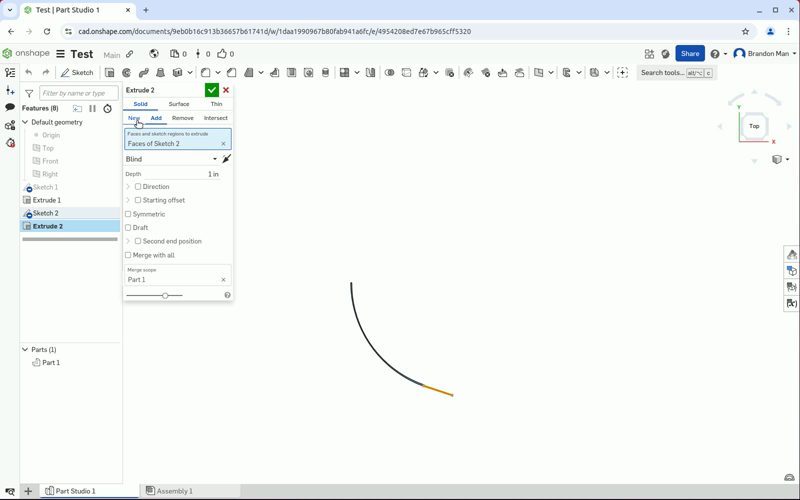
click(137, 120)
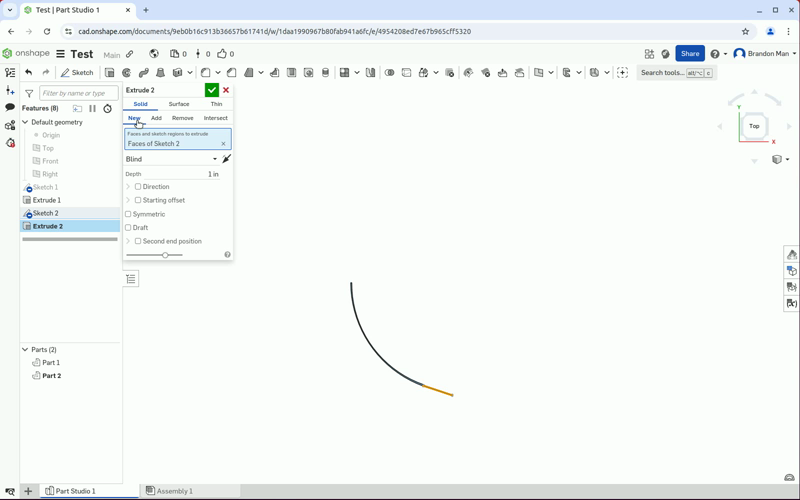
key(tab, 4)
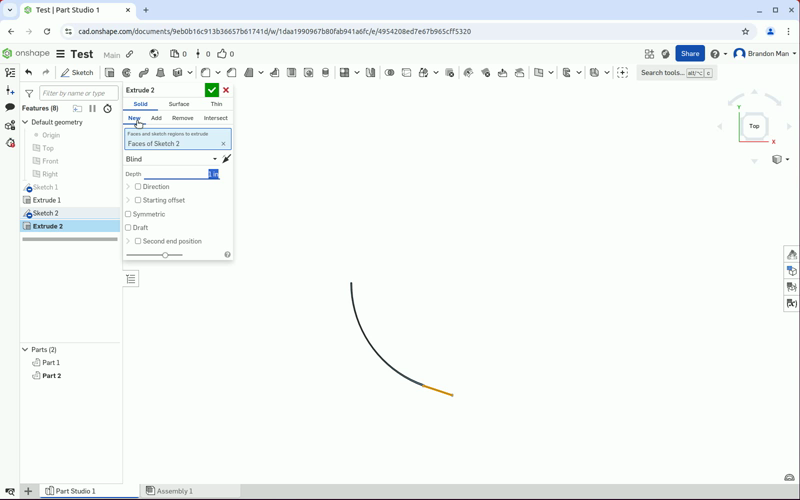
text(5.536)
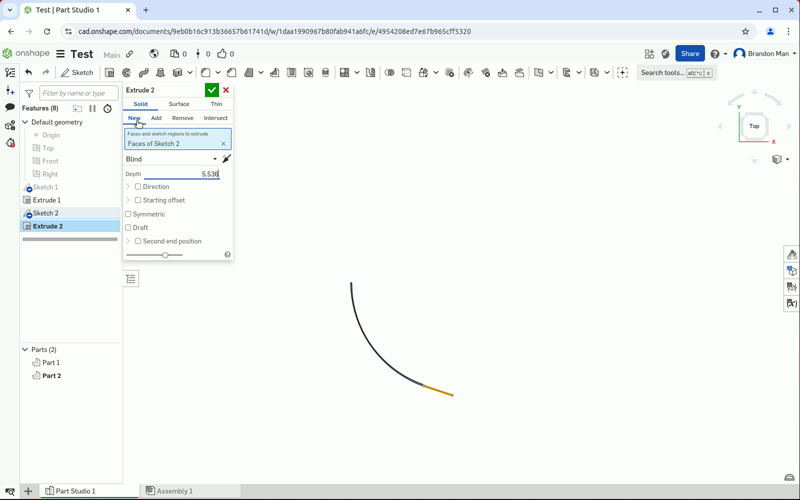
key(enter)
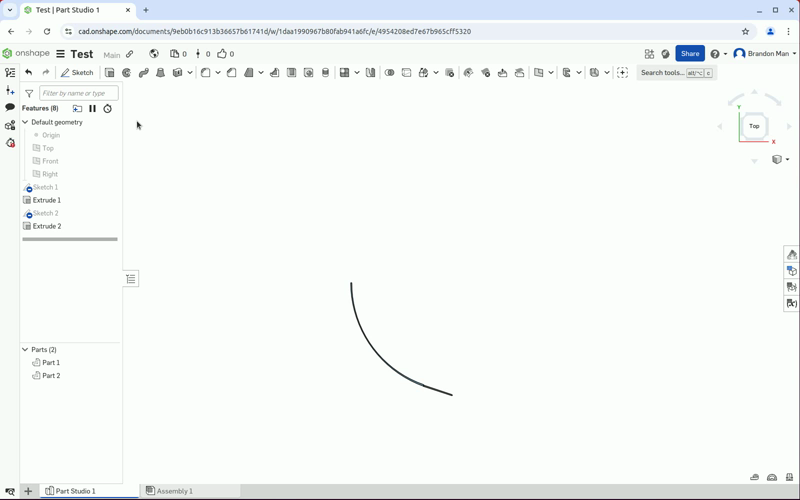
key(shift+h)
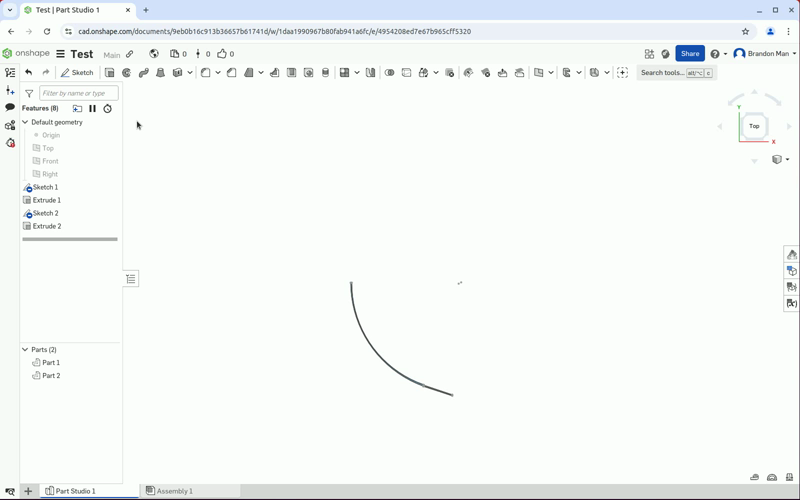
key(shift+h)
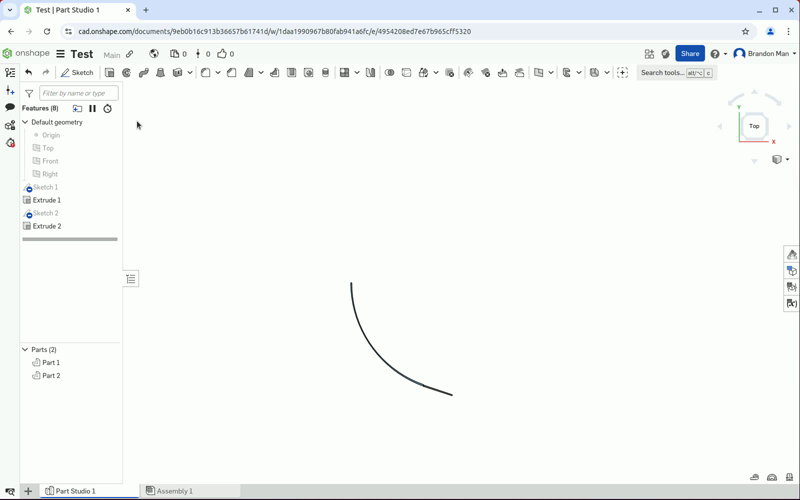
mouse_move(73, 189)
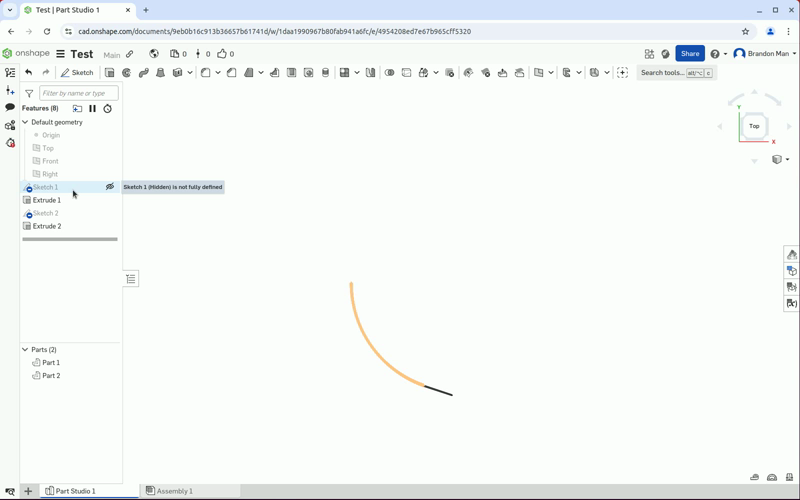
click(73, 189)
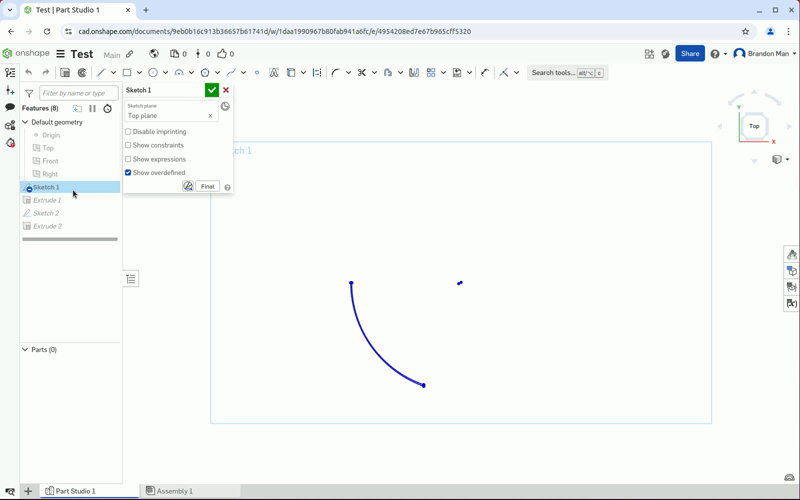
mouse_move(229, 92)
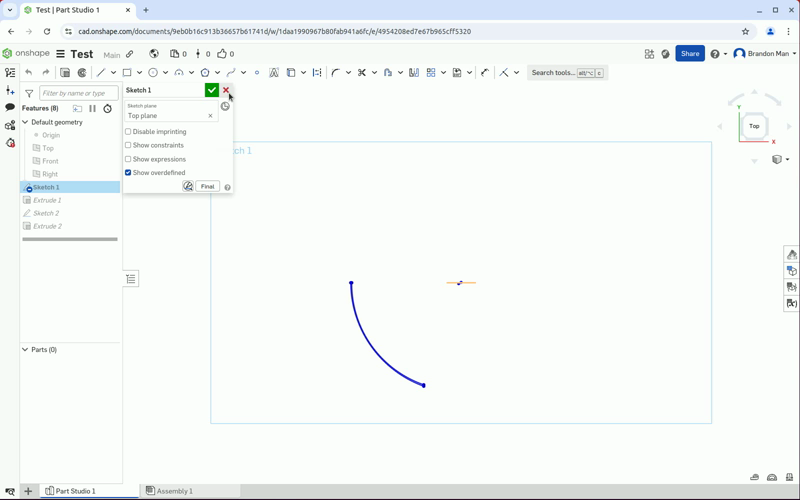
click(229, 92)
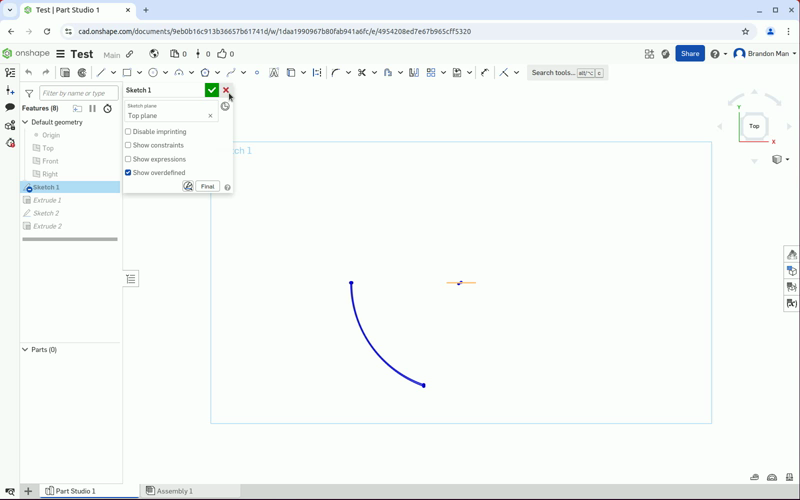
key(shift+s)
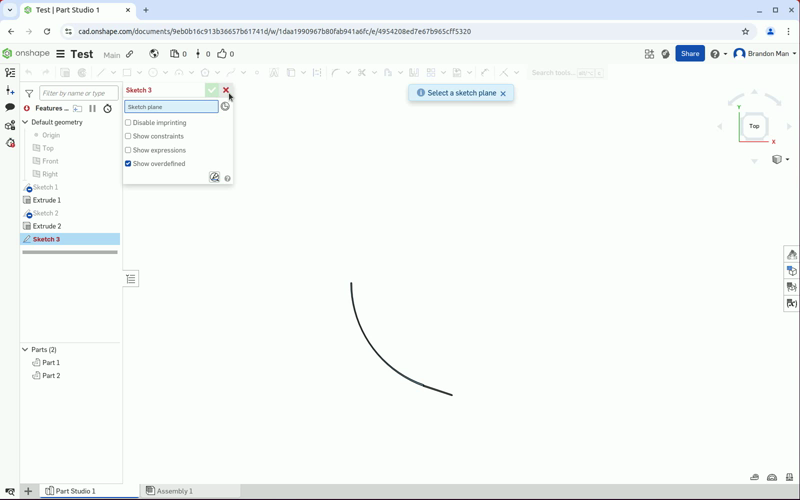
mouse_move(73, 150)
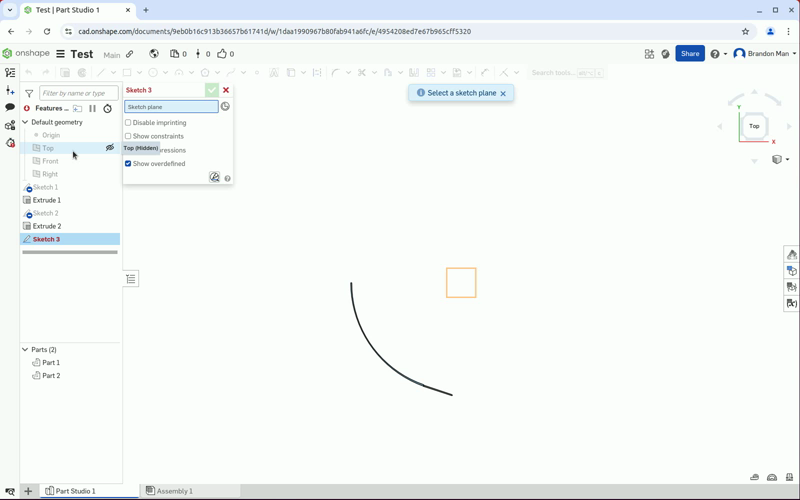
click(73, 150)
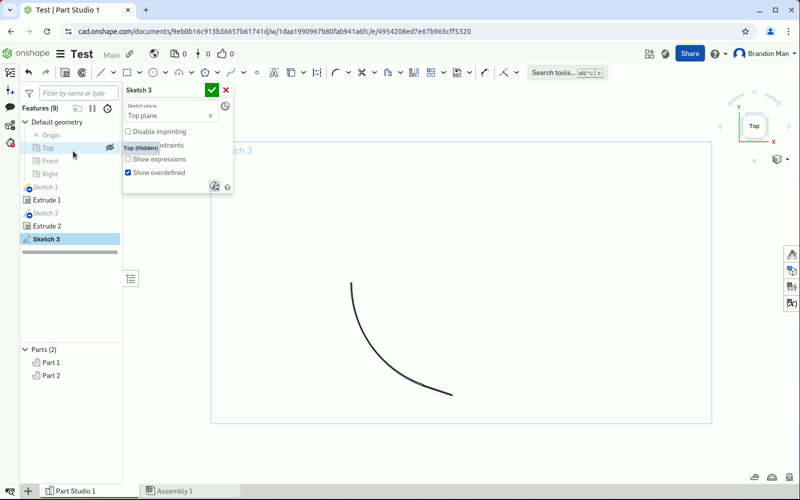
mouse_move(73, 352)
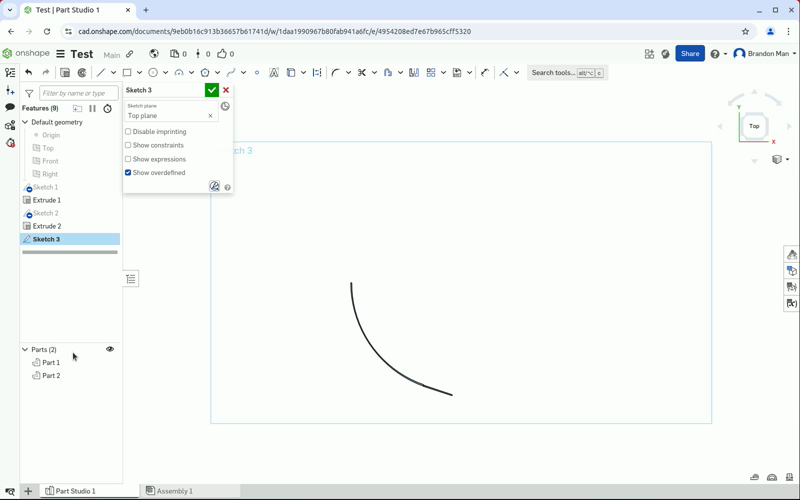
key(y)
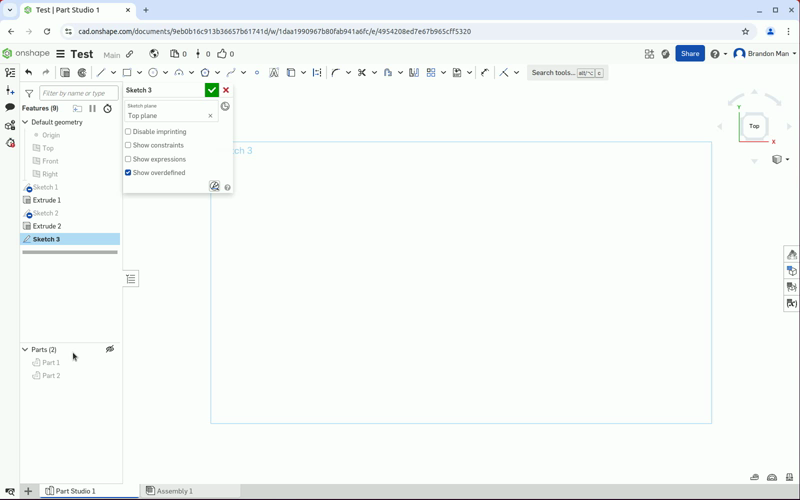
key(l)
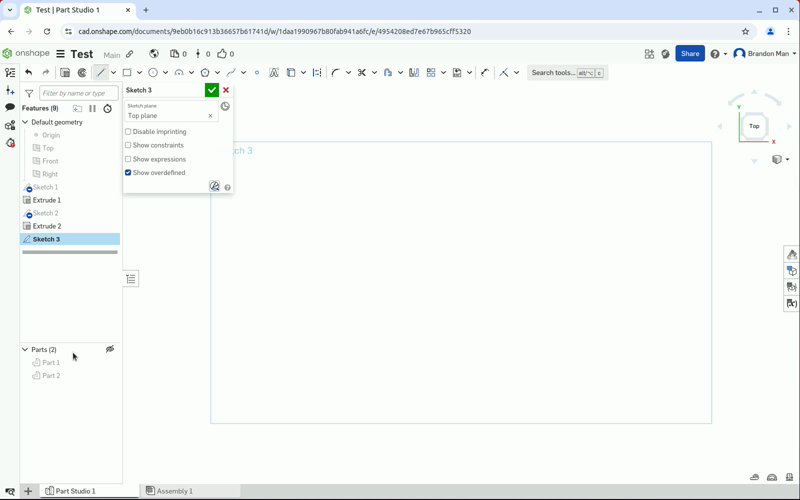
key_down(shift)
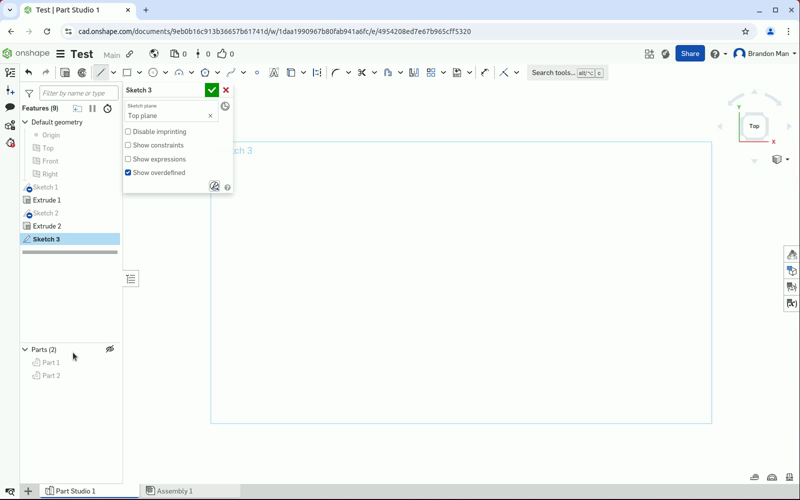
mouse_move(451, 395)
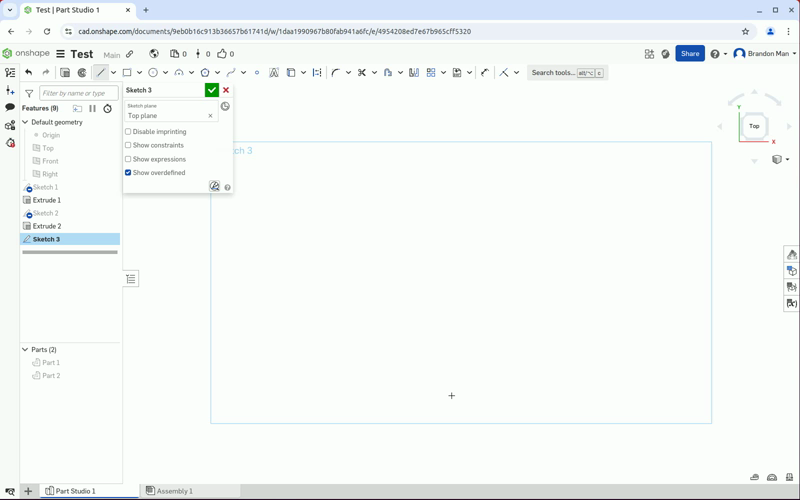
click(451, 395)
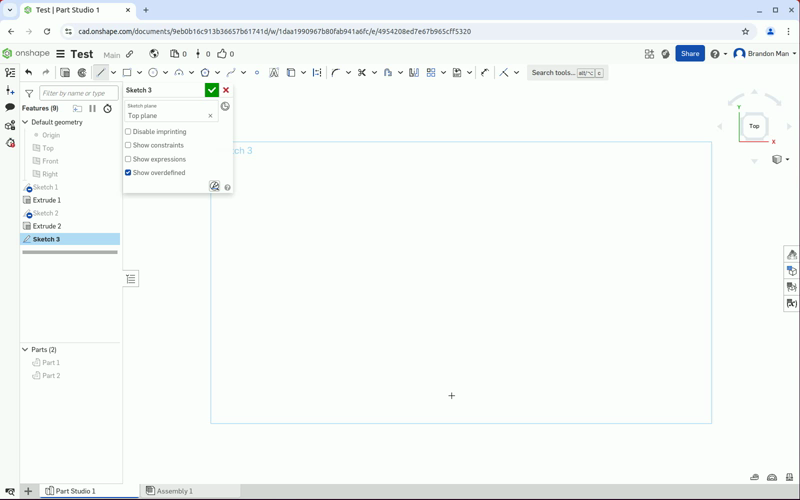
key_up(shift)
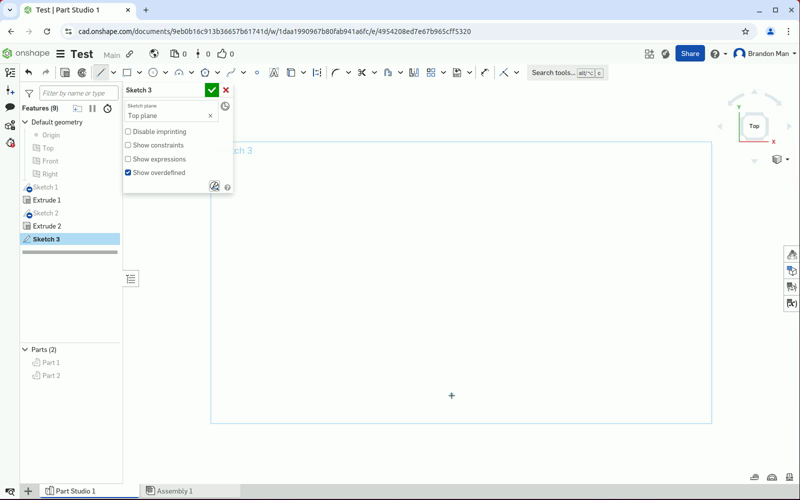
key_down(shift)
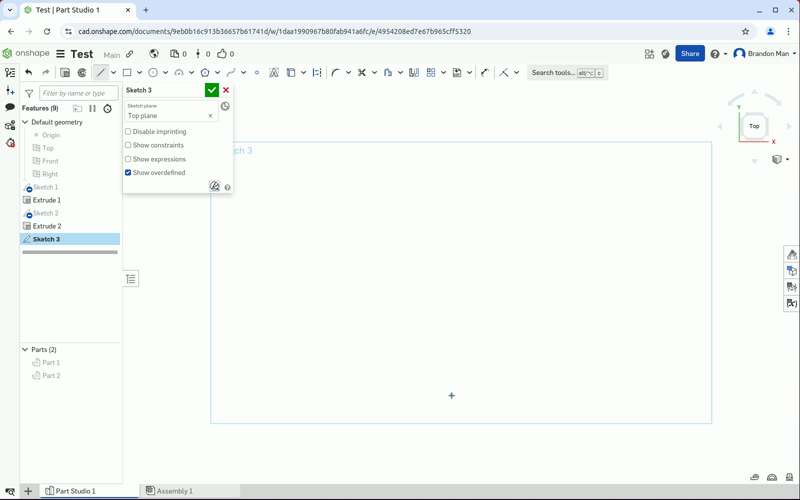
mouse_move(481, 395)
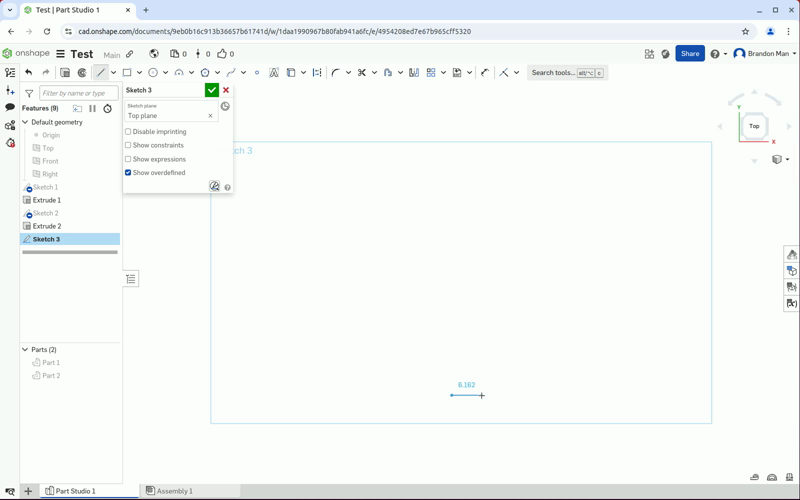
mouse_move(461, 395)
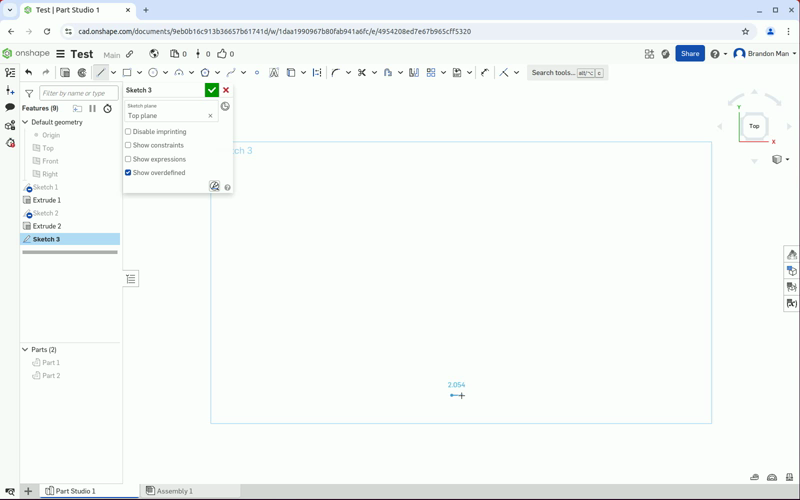
click(461, 395)
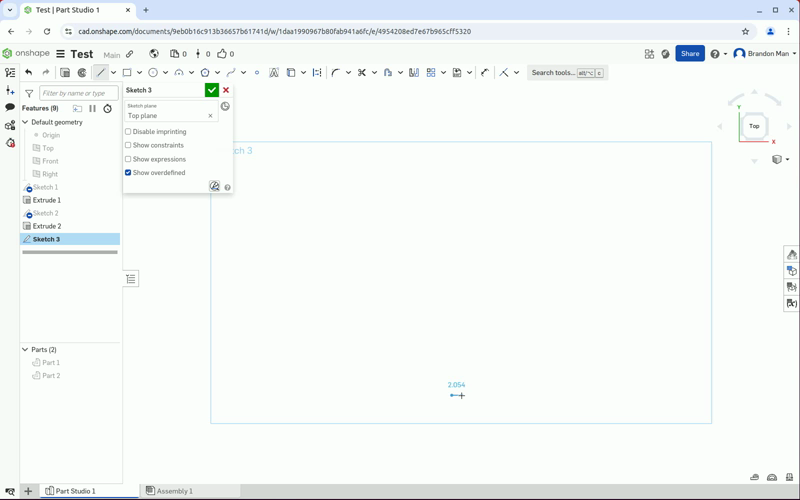
key_up(shift)
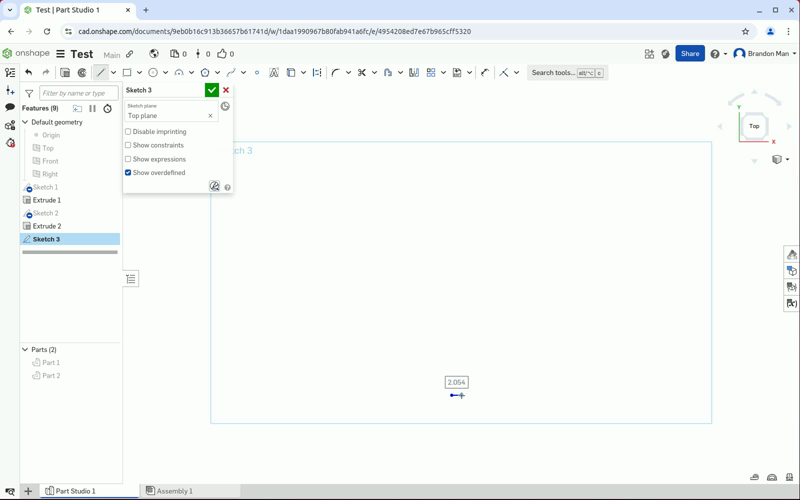
key_down(shift)
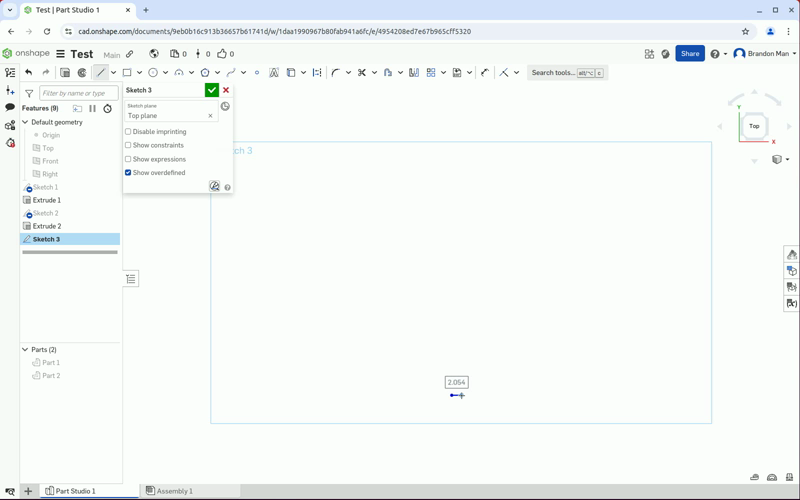
mouse_move(492, 395)
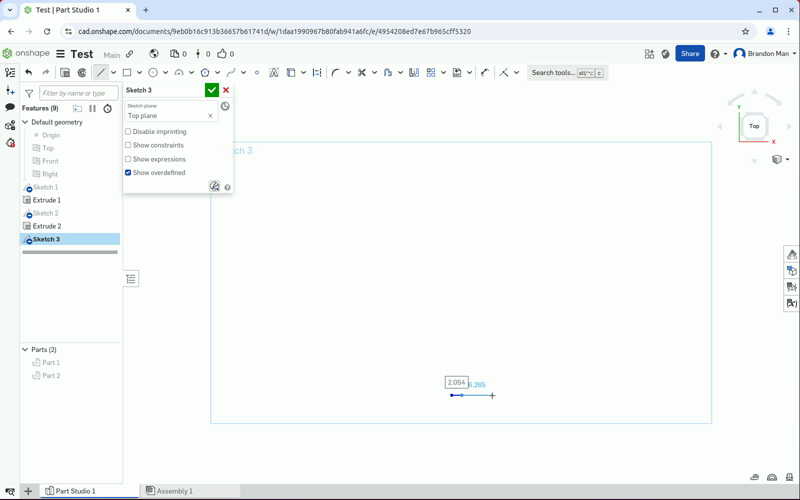
mouse_move(461, 394)
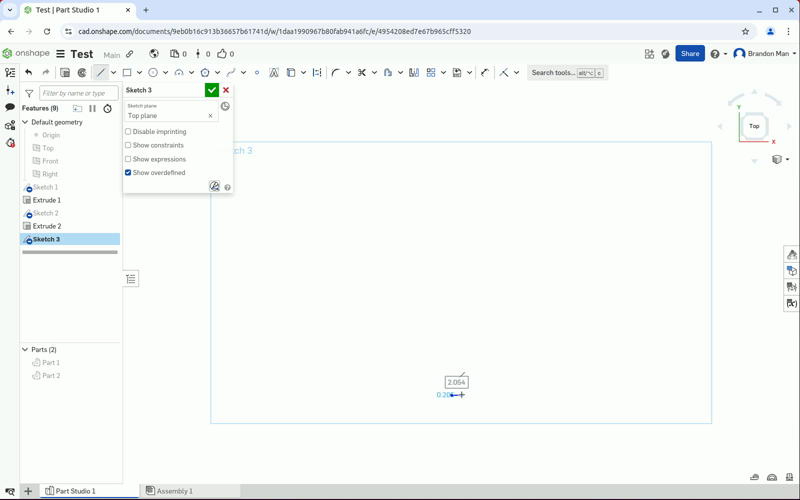
scroll(6)
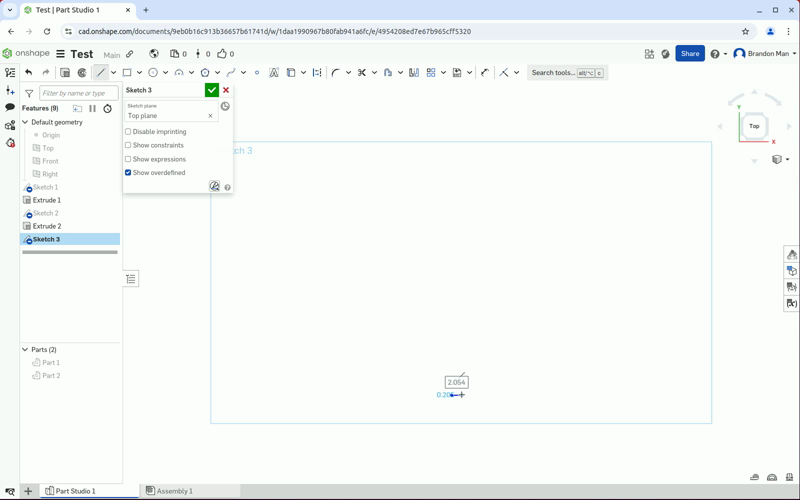
scroll(6)
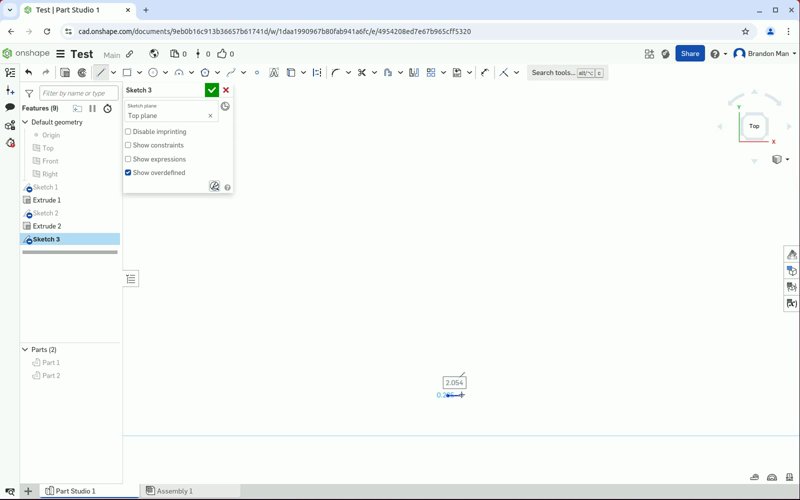
scroll(6)
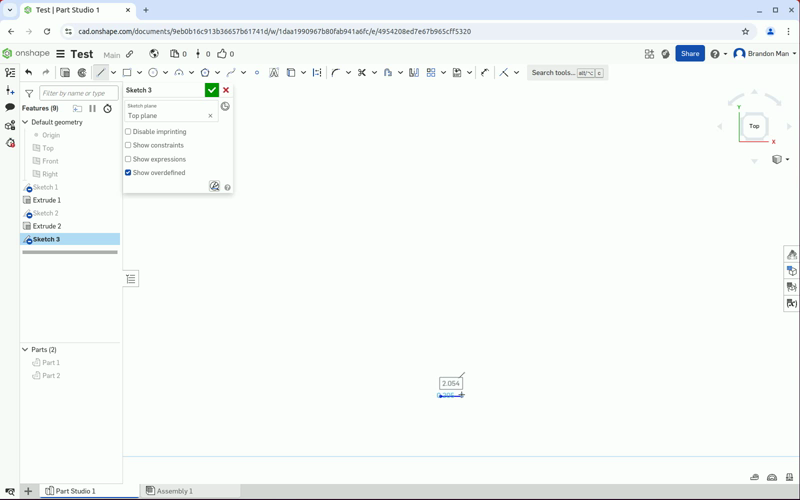
scroll(6)
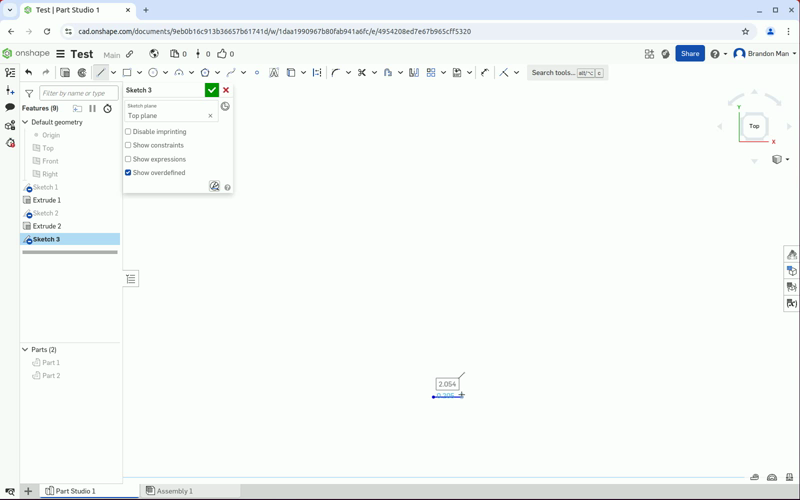
scroll(6)
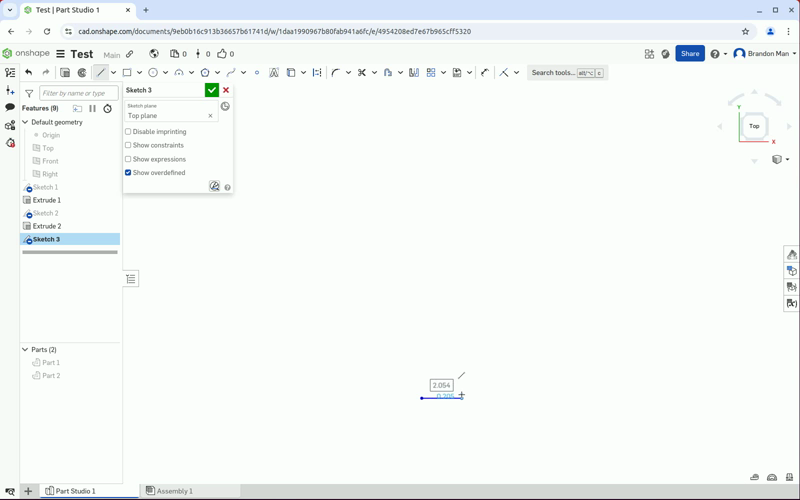
scroll(6)
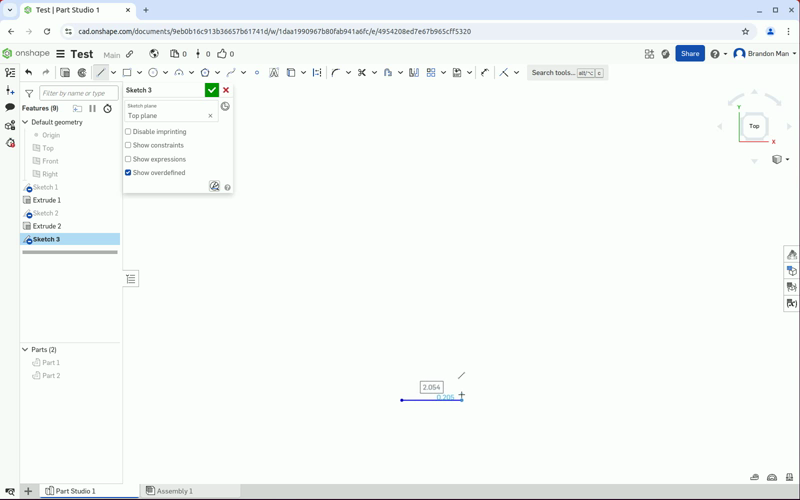
scroll(6)
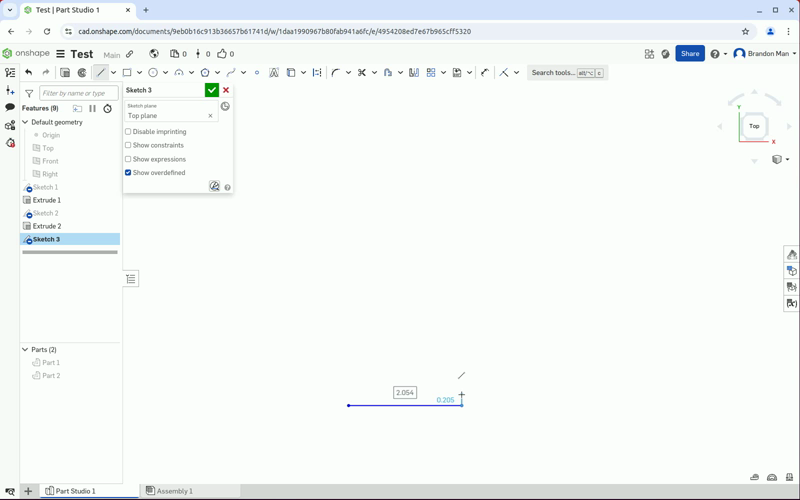
click(461, 394)
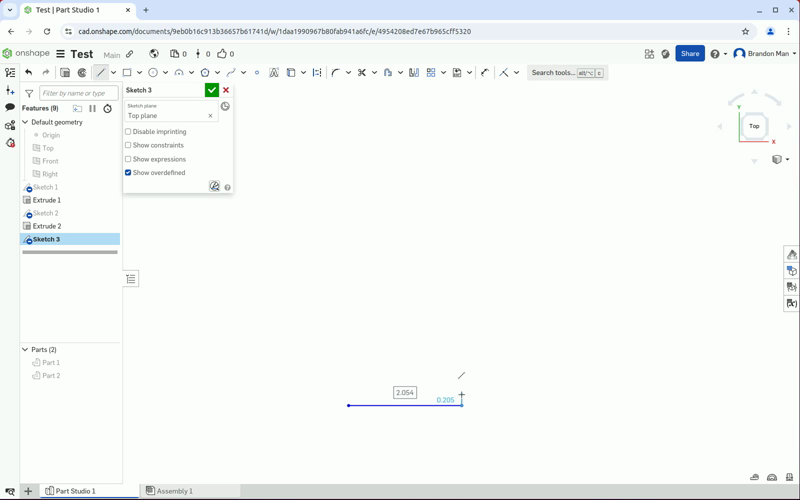
scroll(-6)
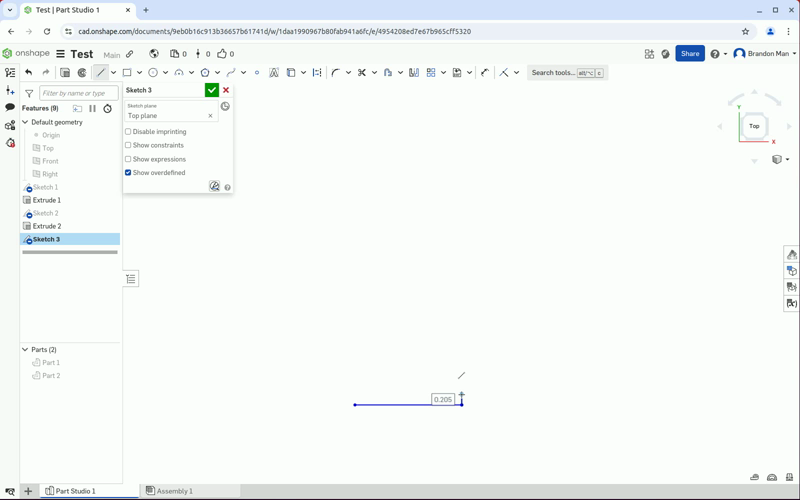
scroll(-6)
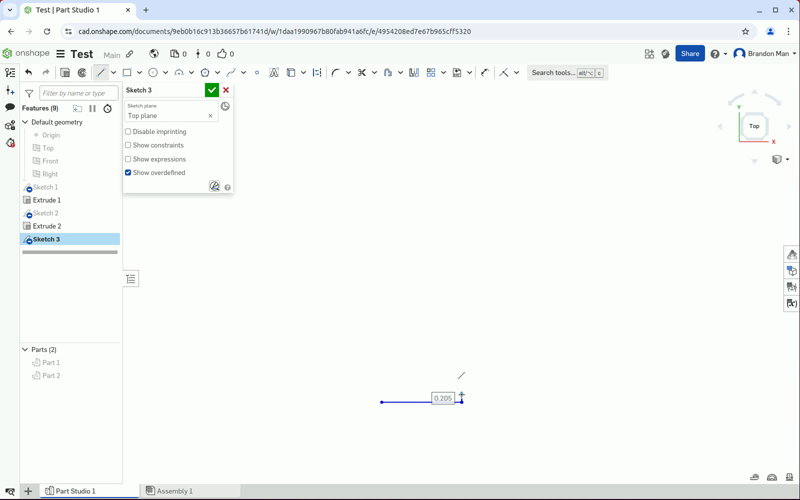
scroll(-6)
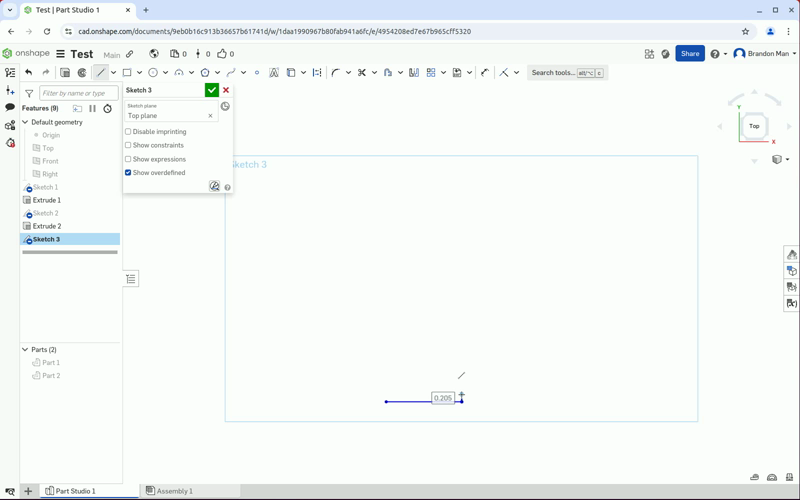
scroll(-6)
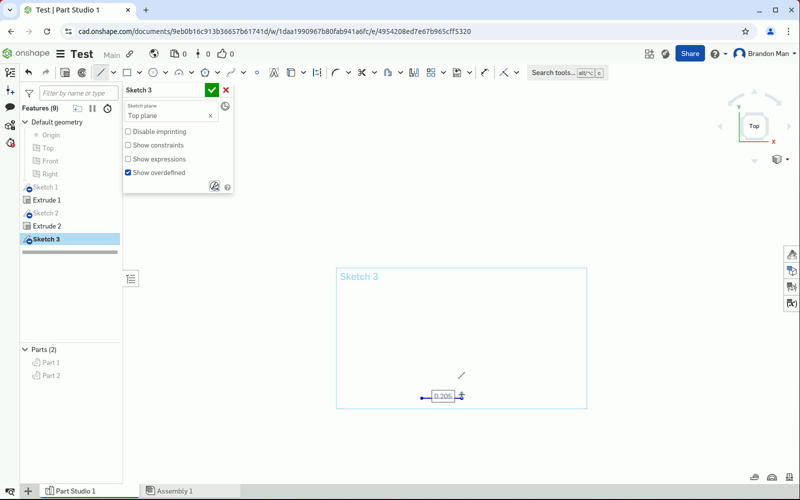
scroll(-6)
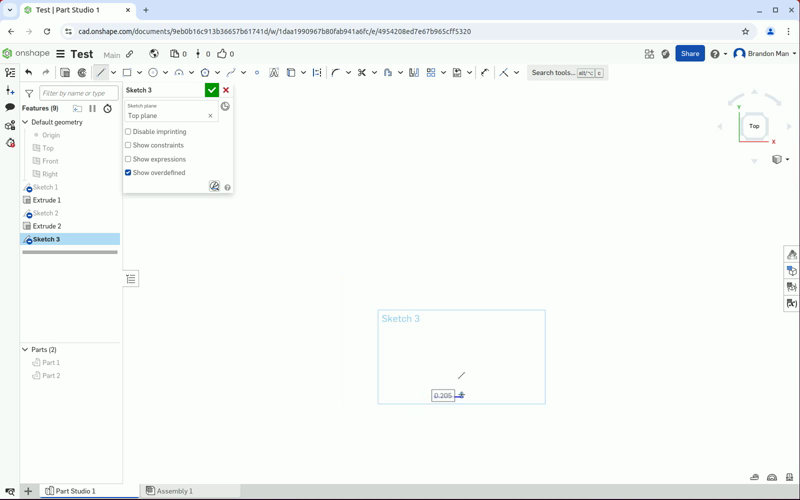
scroll(-6)
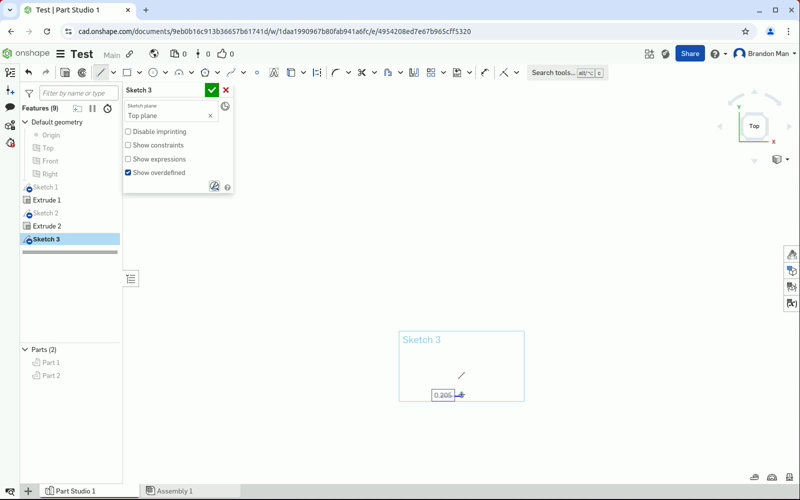
scroll(-6)
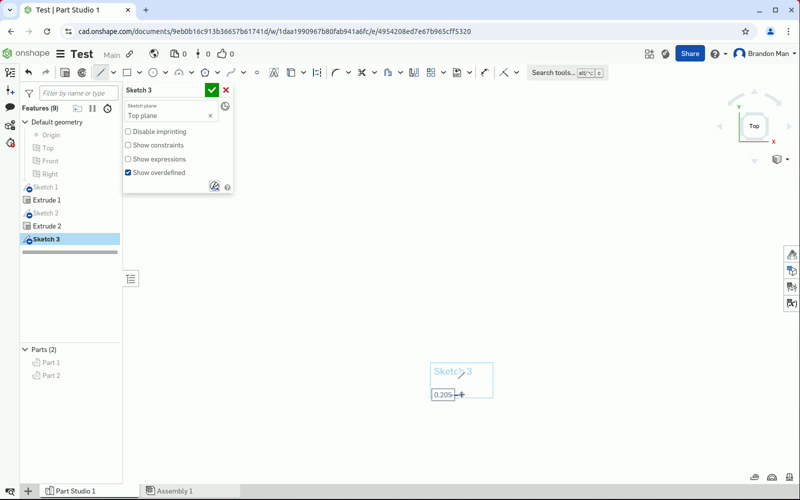
key_up(shift)
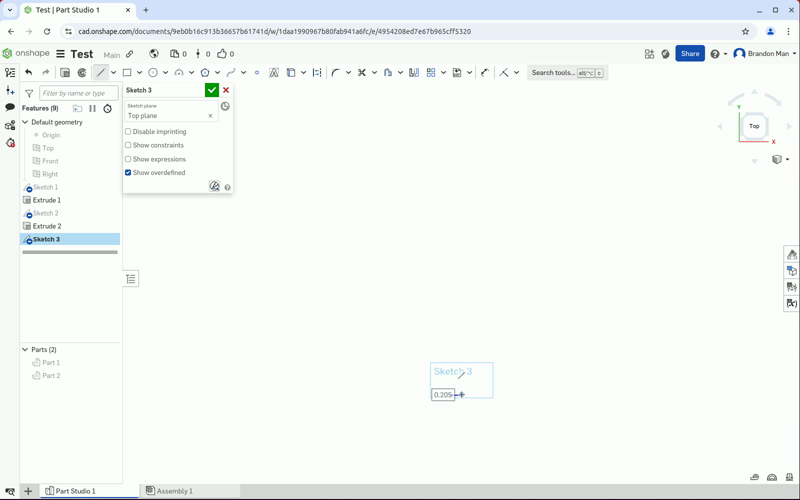
key_down(shift)
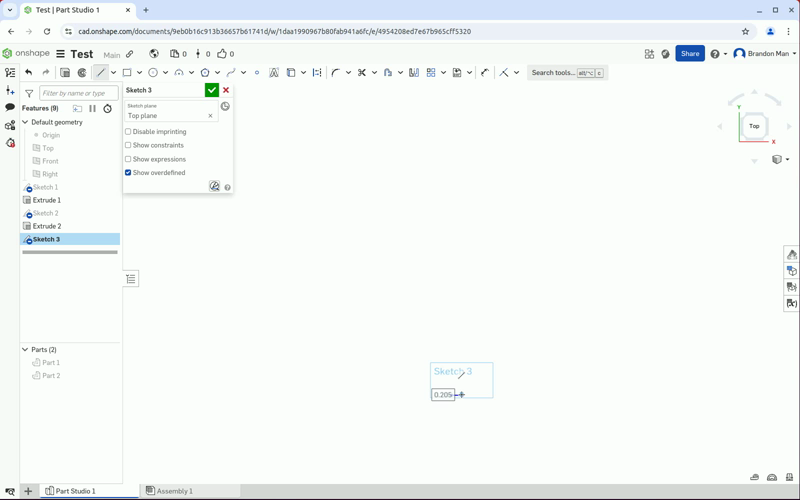
mouse_move(492, 394)
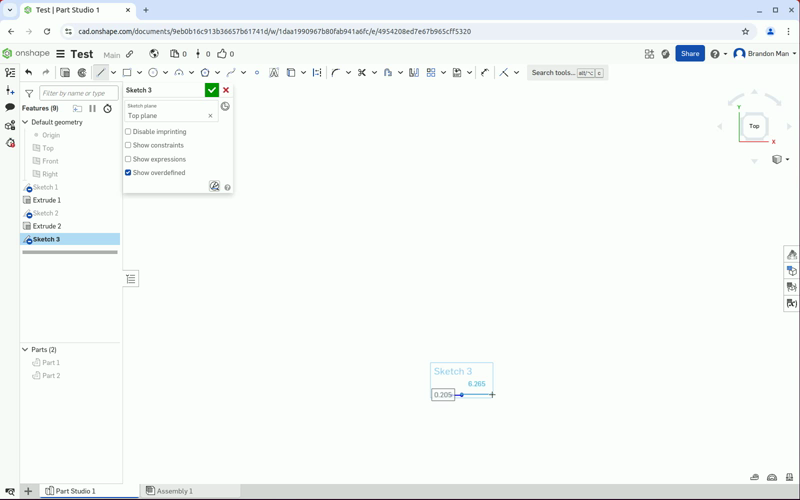
mouse_move(451, 394)
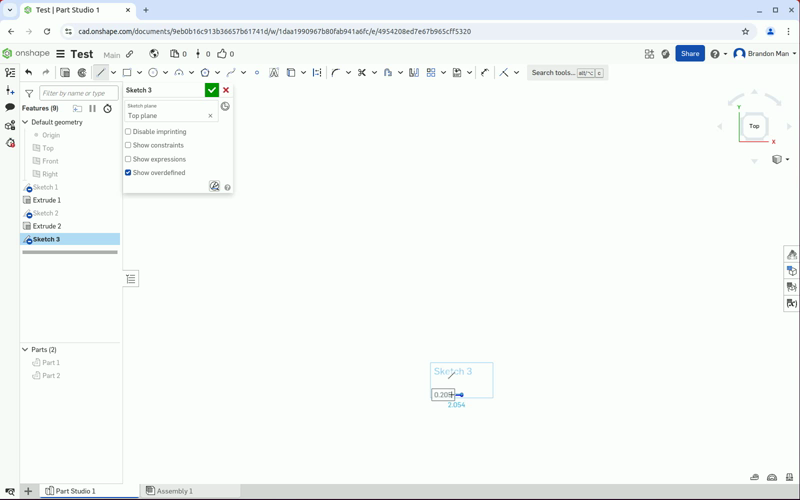
scroll(6)
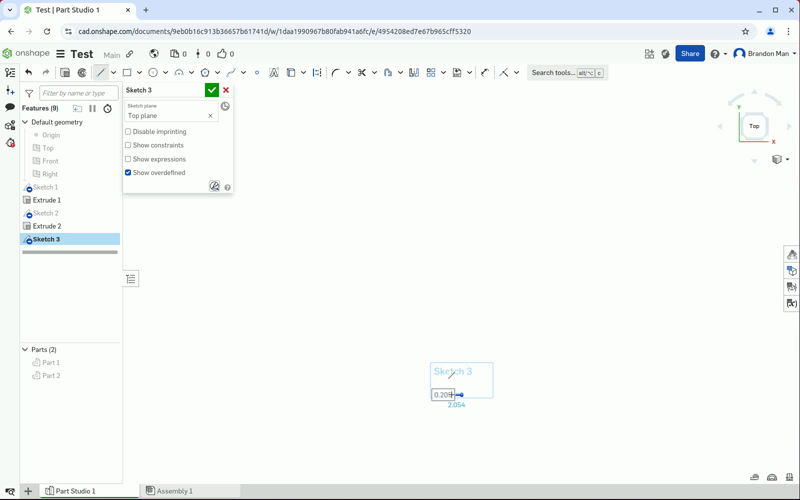
scroll(6)
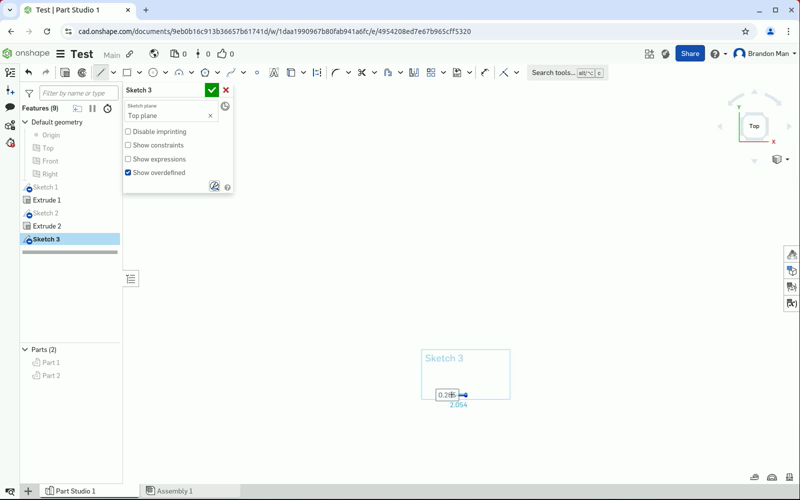
scroll(6)
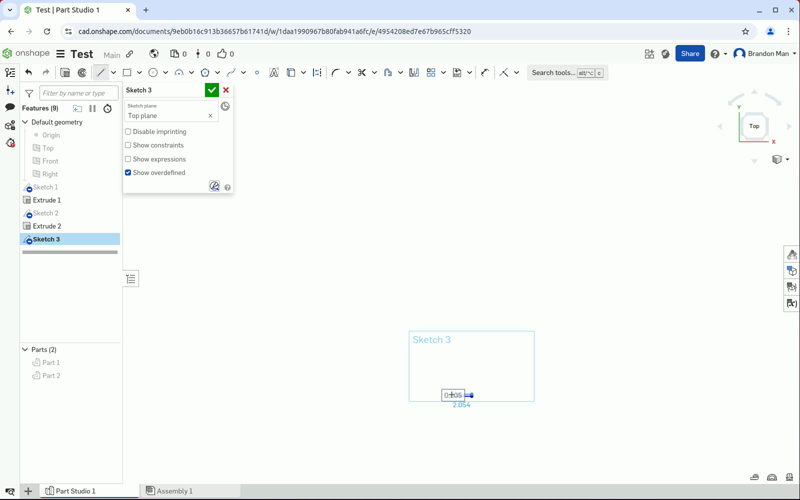
scroll(6)
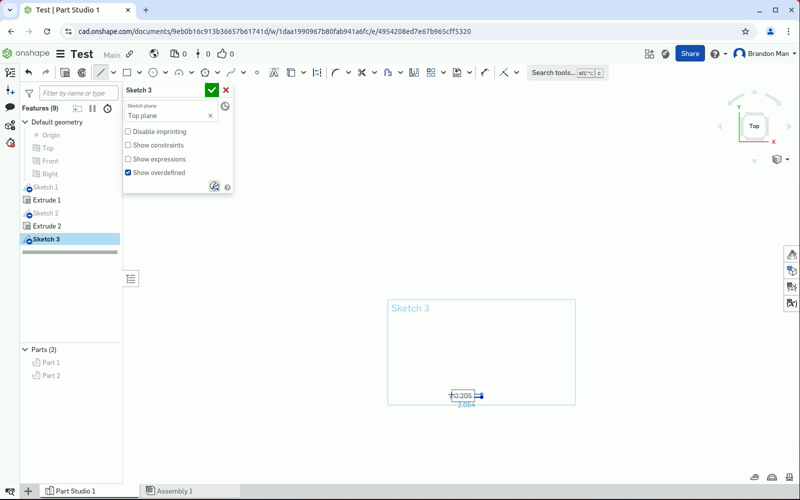
scroll(6)
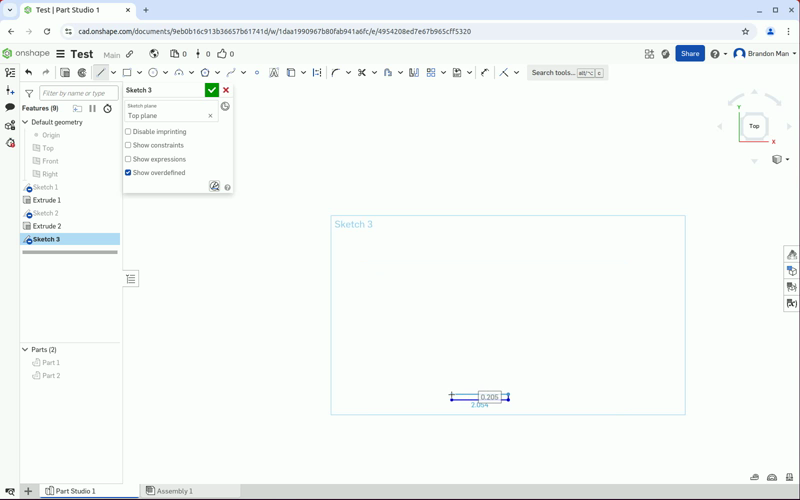
scroll(6)
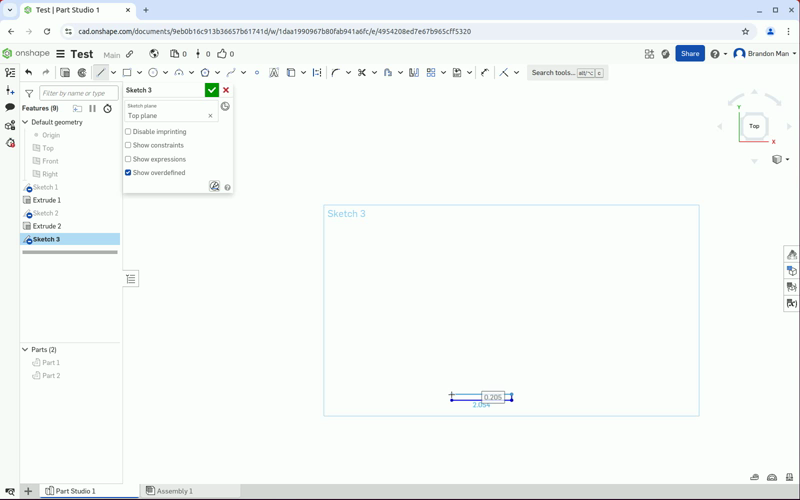
scroll(6)
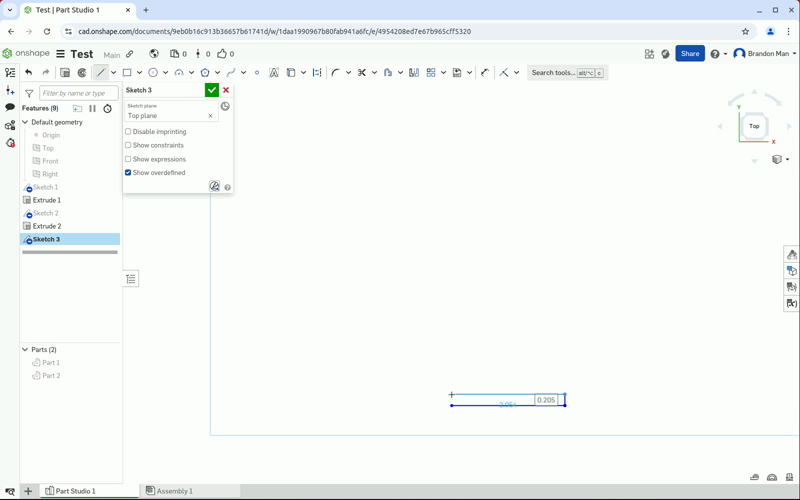
click(451, 394)
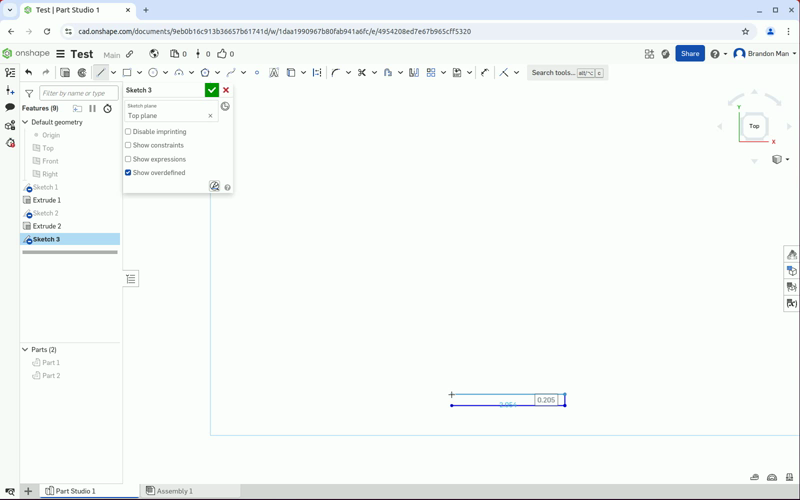
scroll(-6)
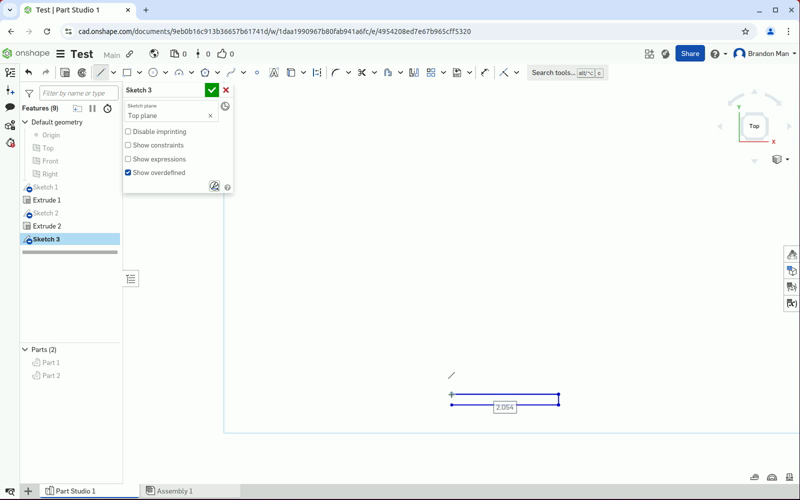
scroll(-6)
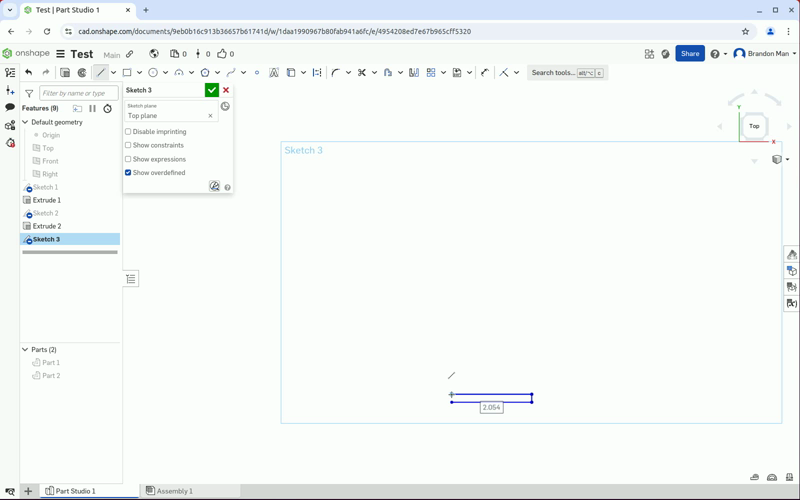
scroll(-6)
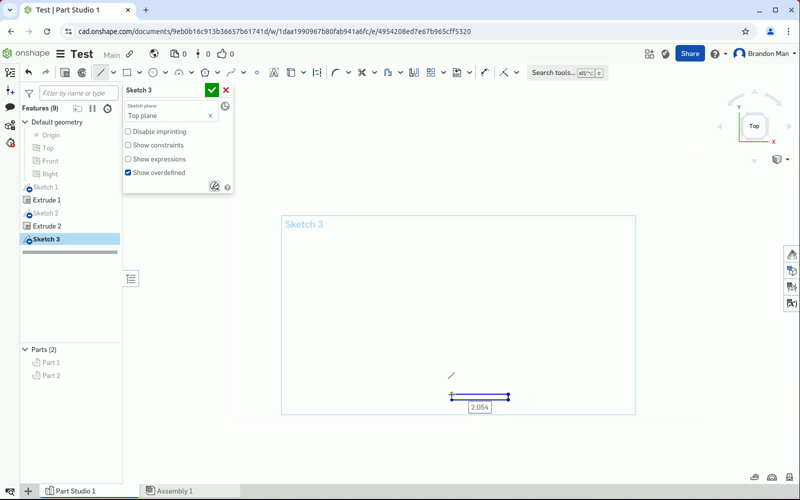
scroll(-6)
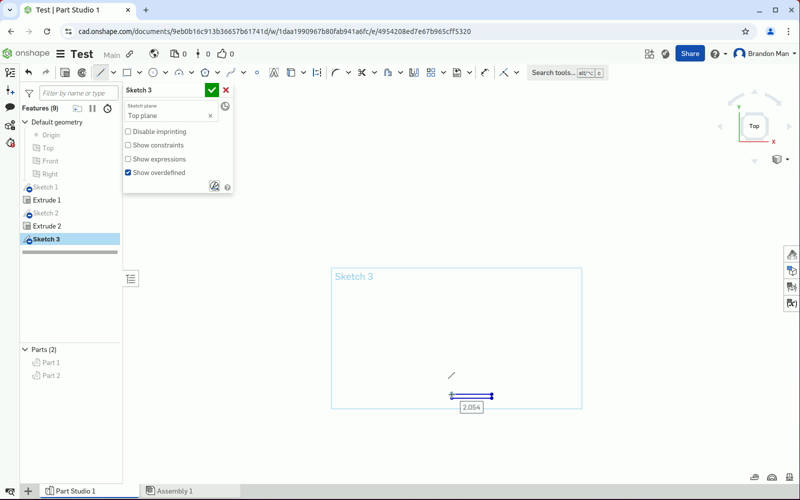
scroll(-6)
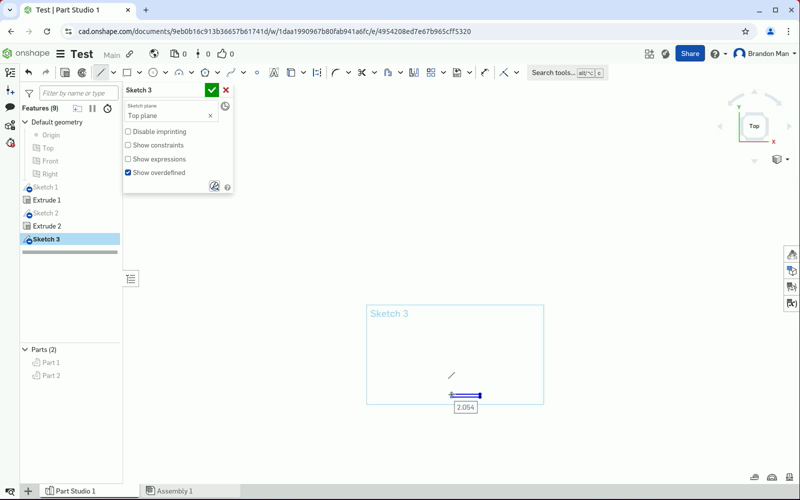
scroll(-6)
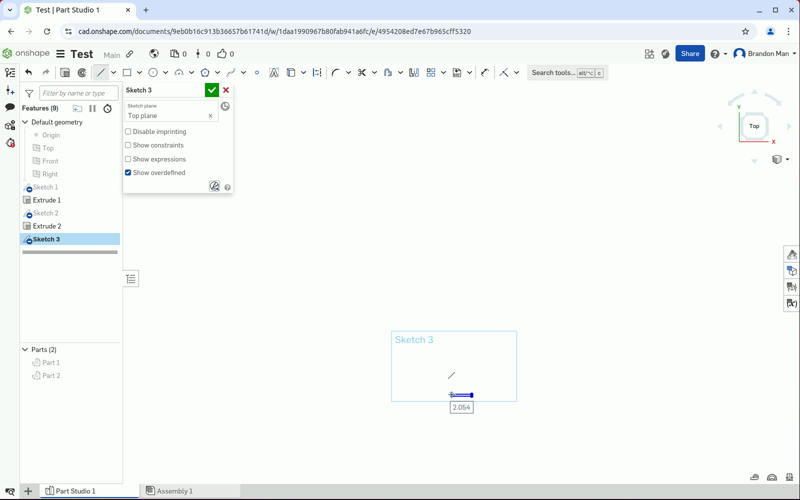
scroll(-6)
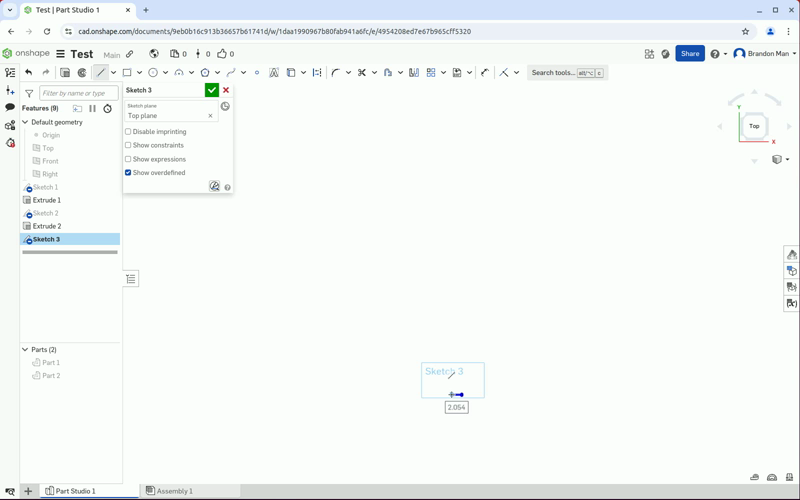
key_up(shift)
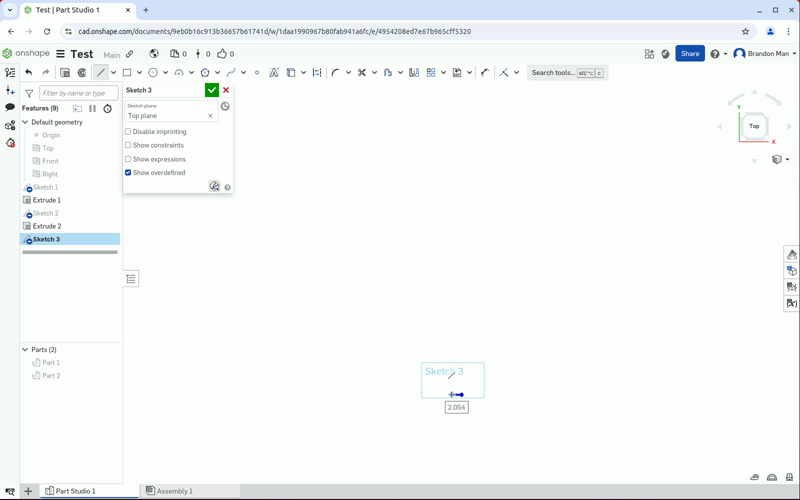
mouse_move(481, 394)
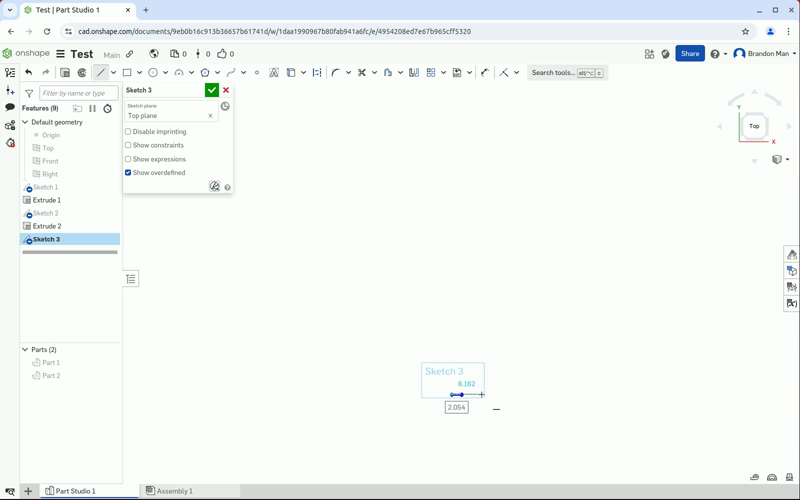
key_down(shift)
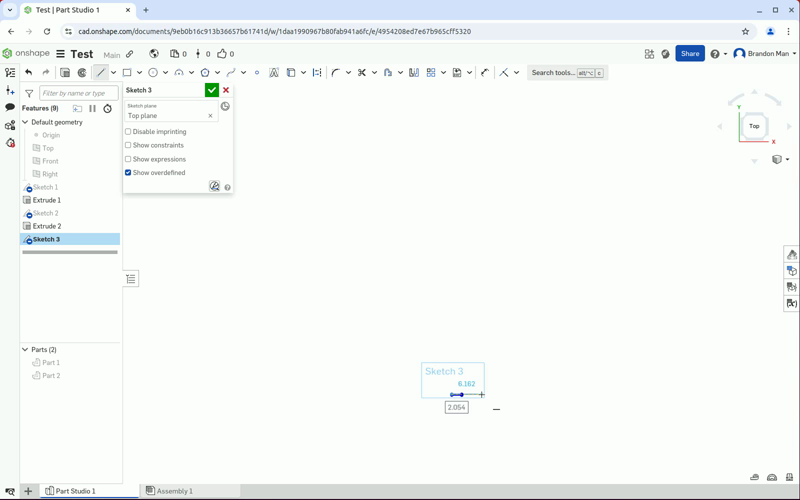
mouse_move(451, 395)
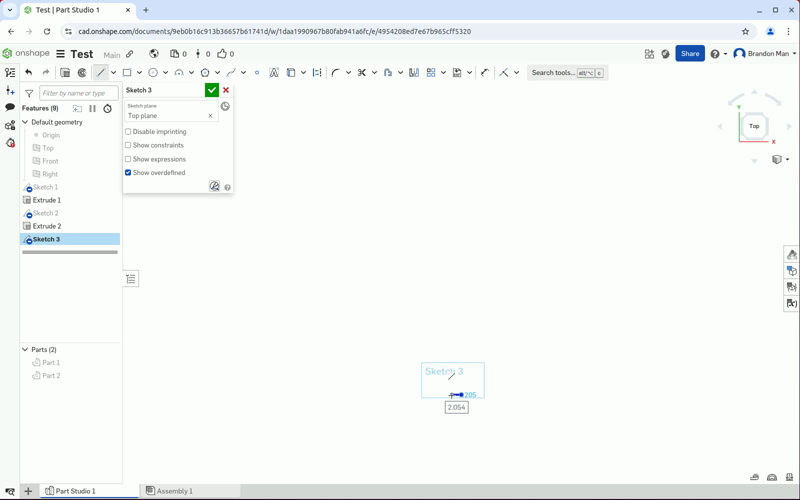
scroll(6)
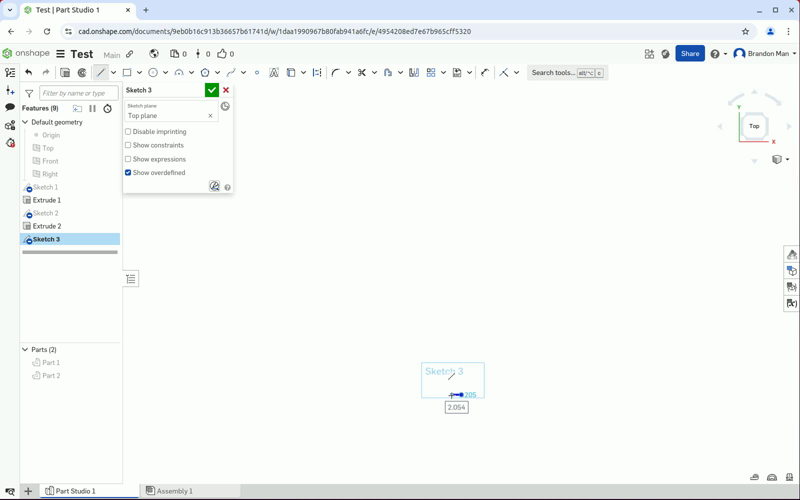
scroll(6)
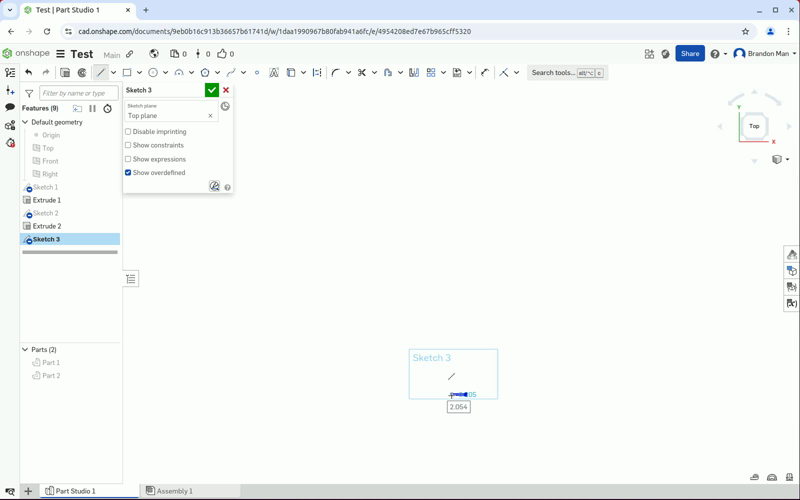
scroll(6)
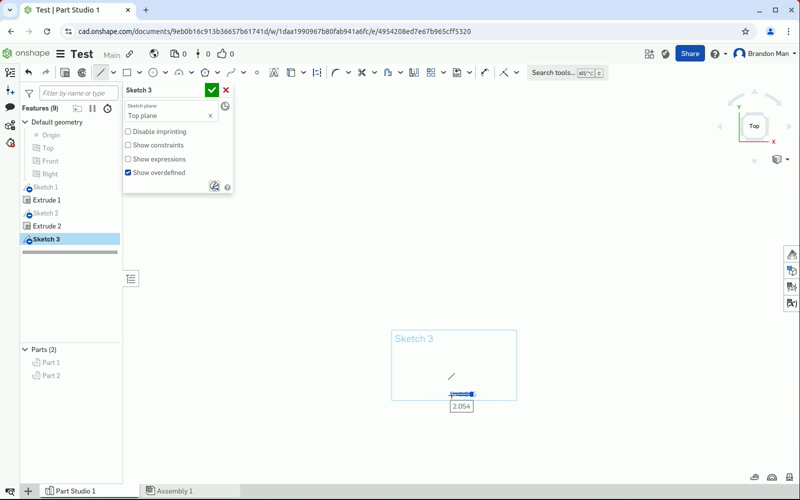
scroll(6)
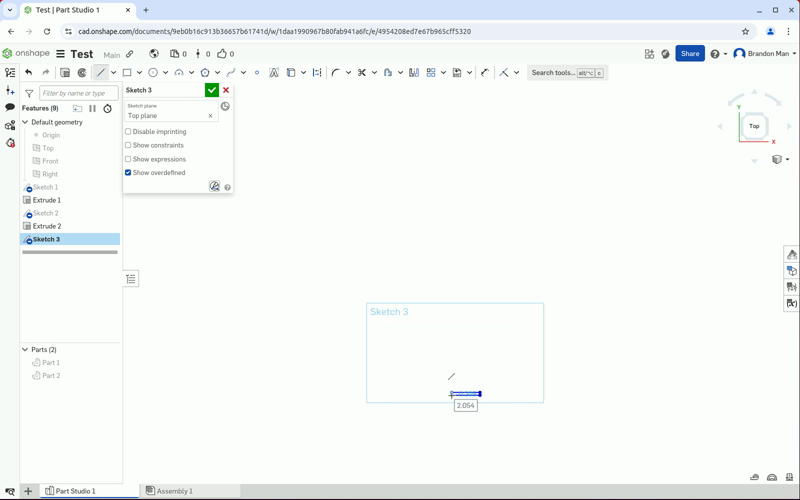
scroll(6)
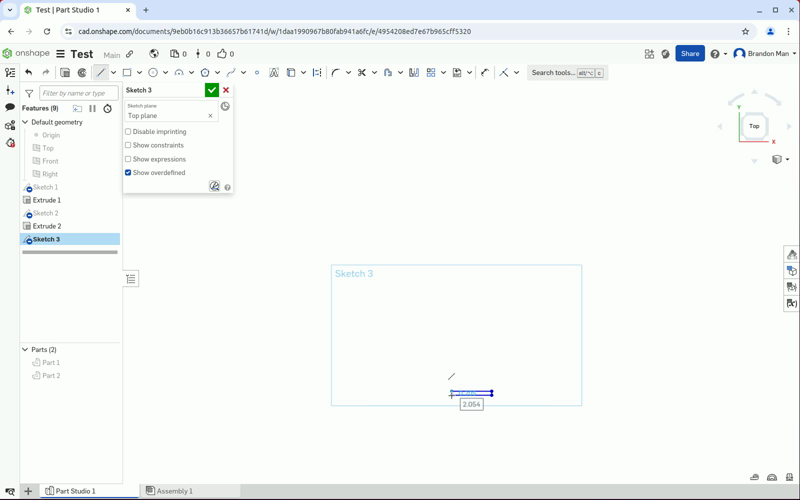
scroll(6)
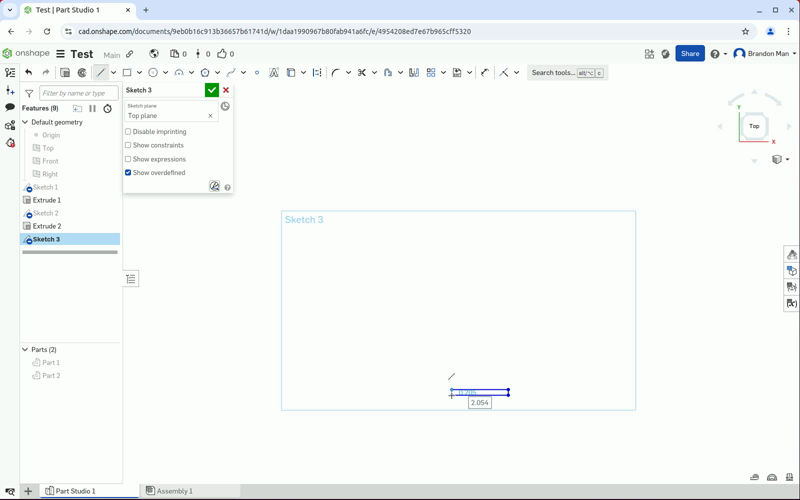
scroll(6)
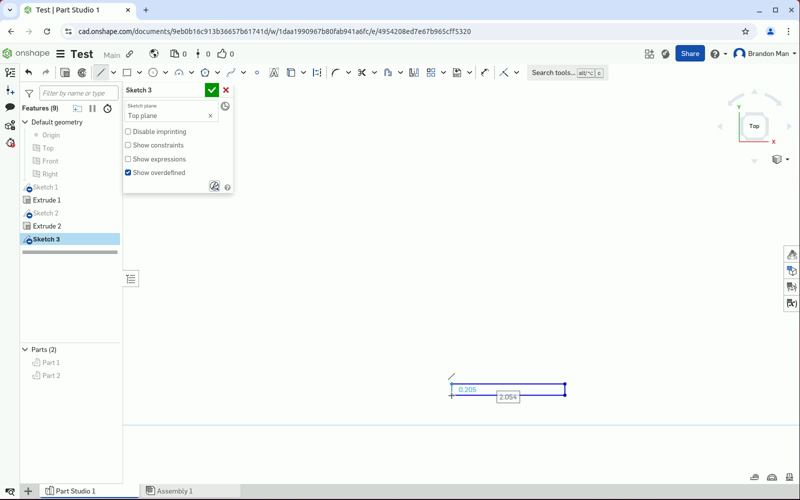
key_up(shift)
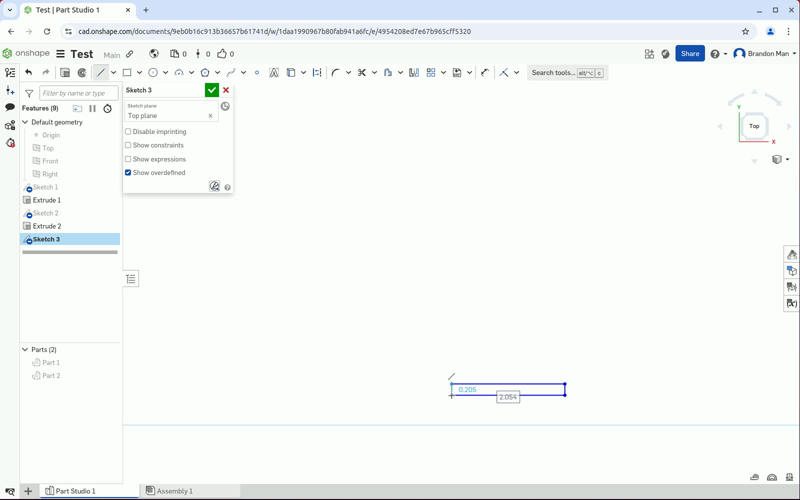
click(451, 395)
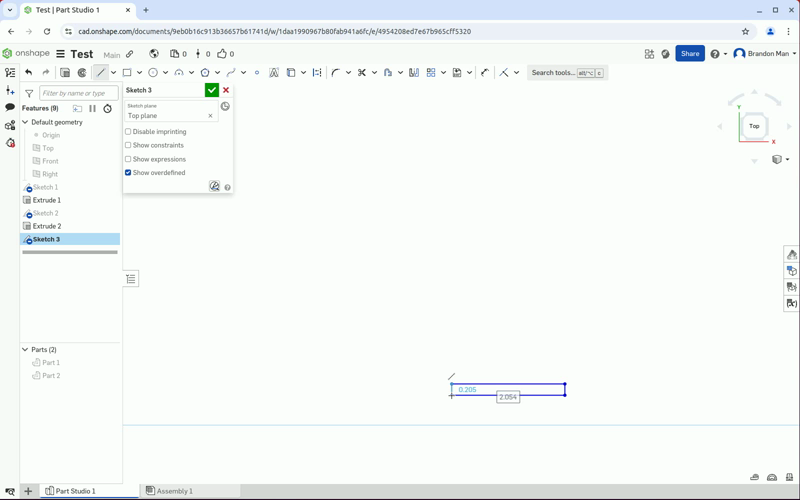
scroll(-6)
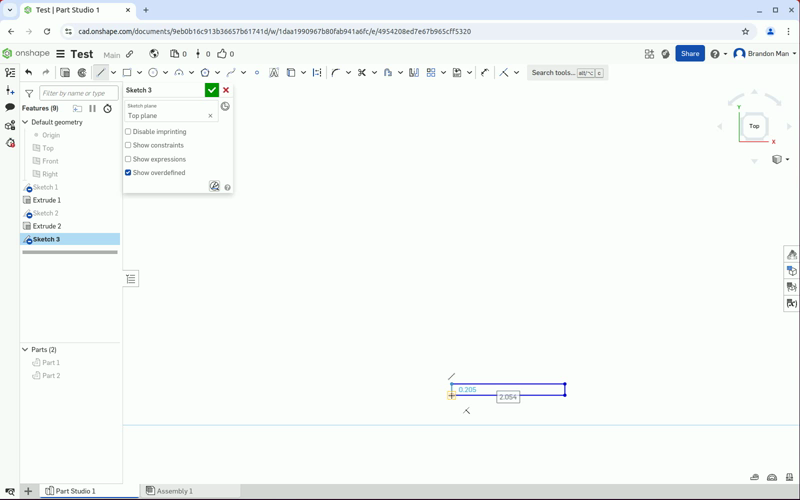
scroll(-6)
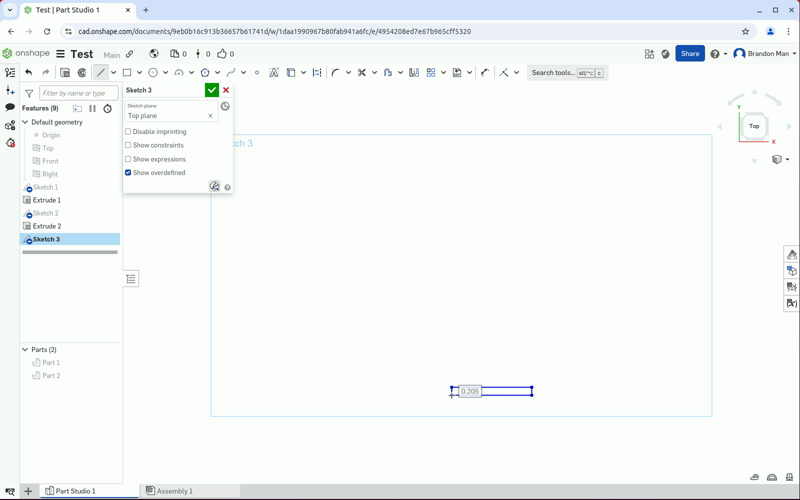
scroll(-6)
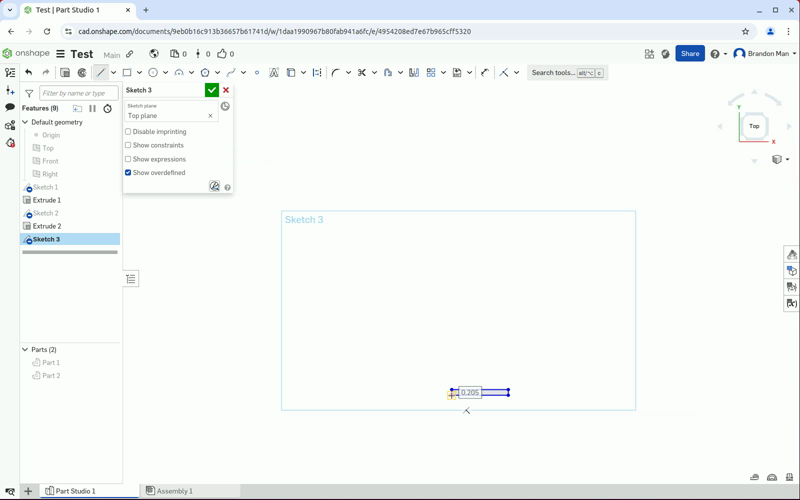
scroll(-6)
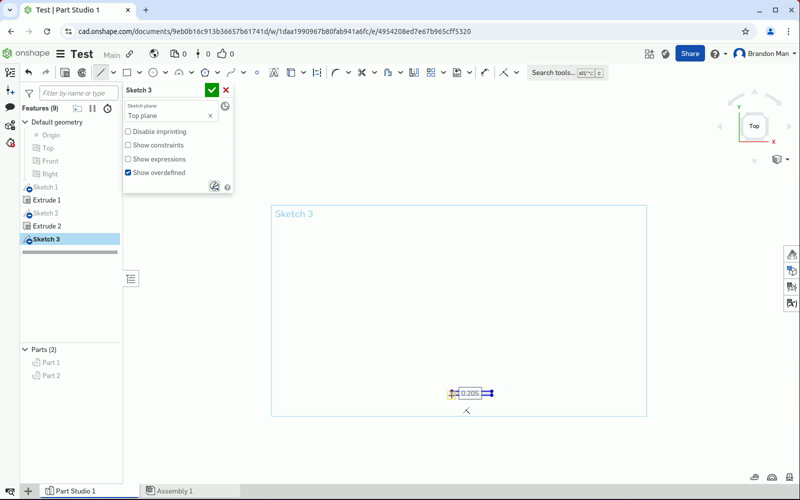
scroll(-6)
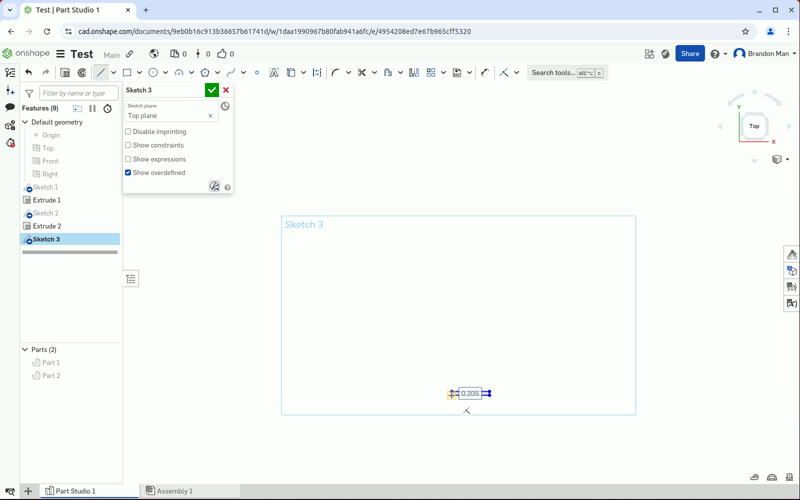
scroll(-6)
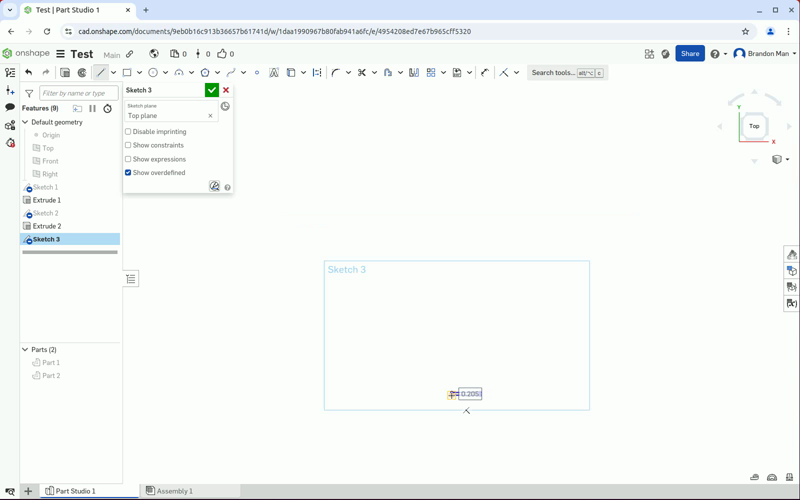
scroll(-6)
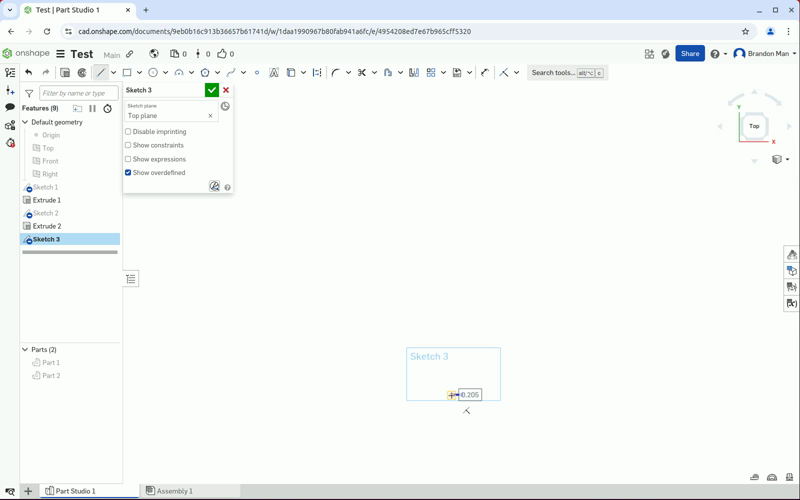
key(esc)
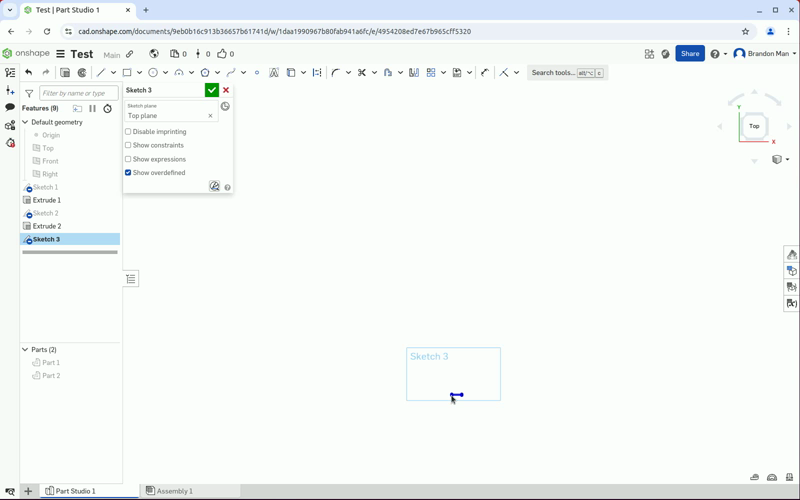
mouse_move(461, 394)
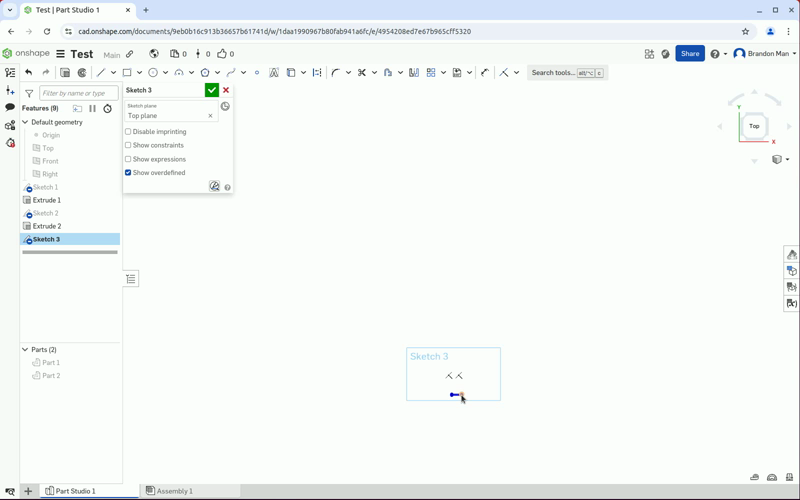
scroll(6)
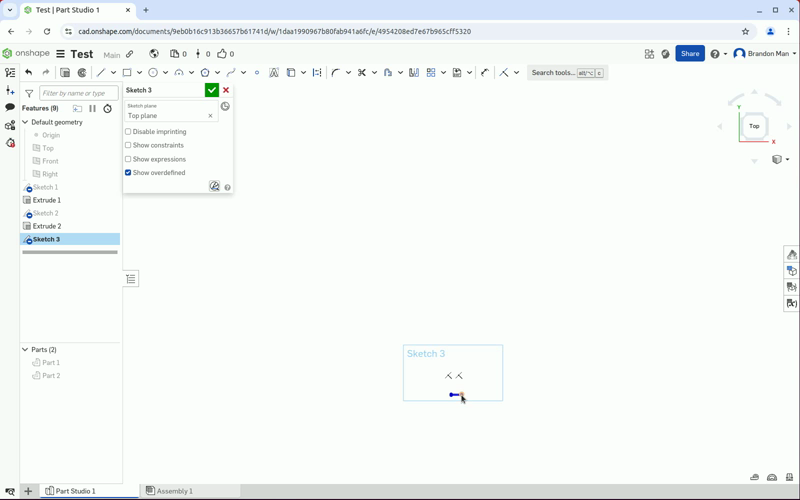
scroll(6)
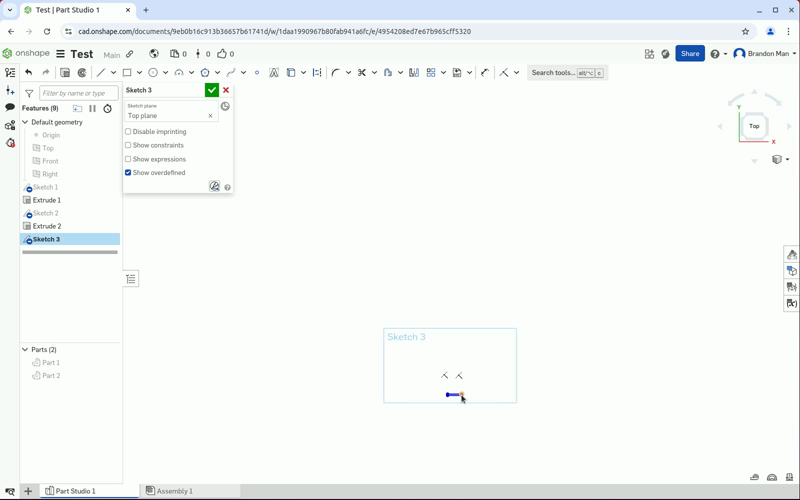
scroll(6)
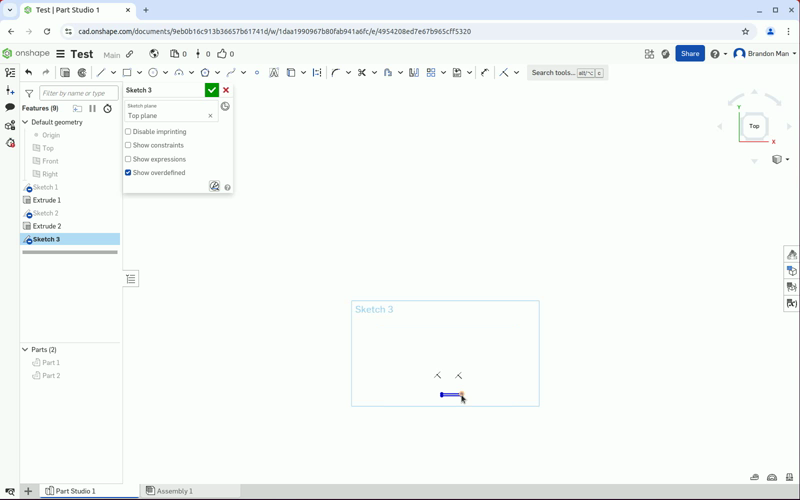
scroll(6)
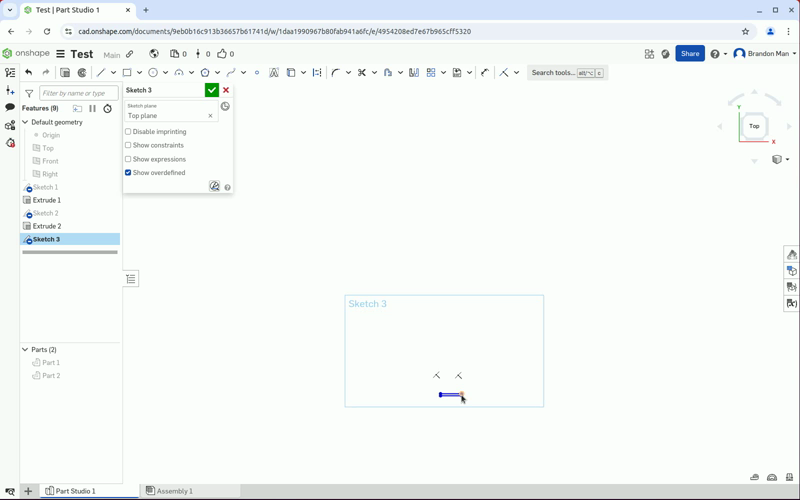
scroll(6)
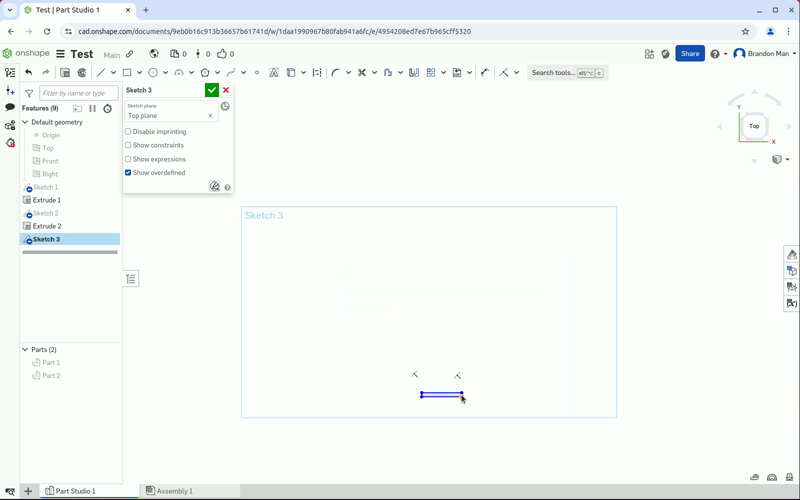
scroll(6)
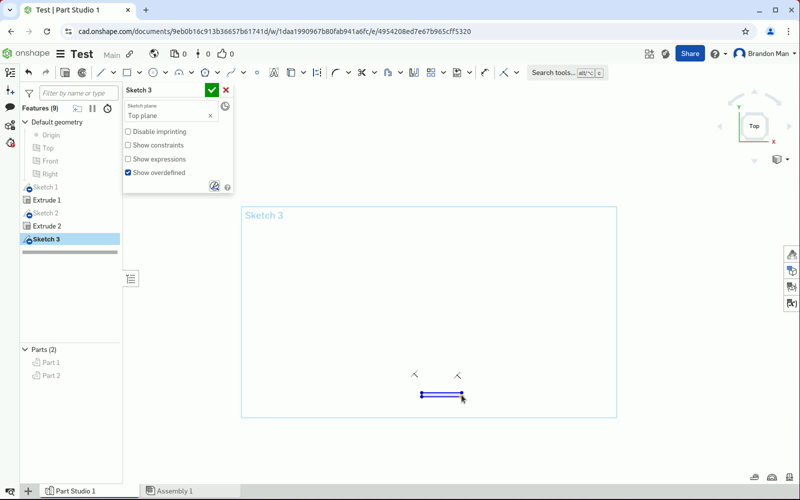
scroll(6)
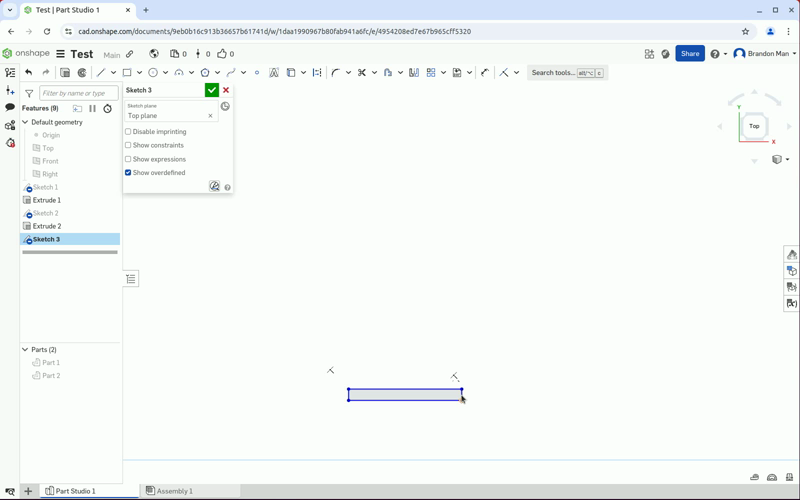
click(461, 394)
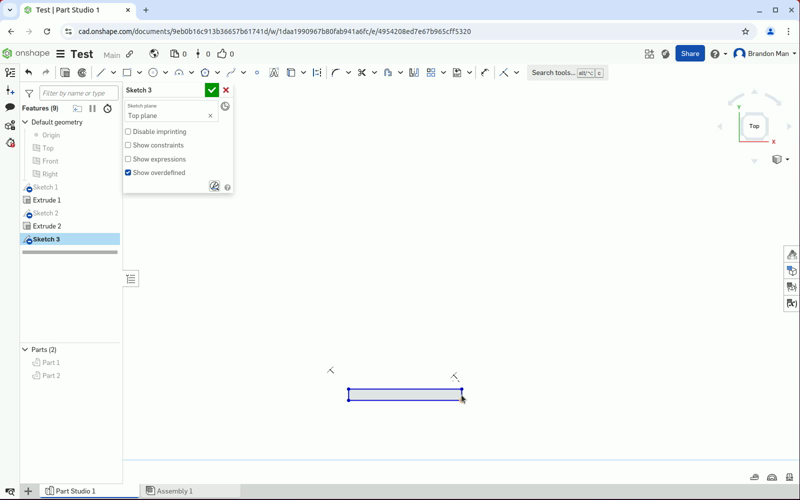
scroll(-6)
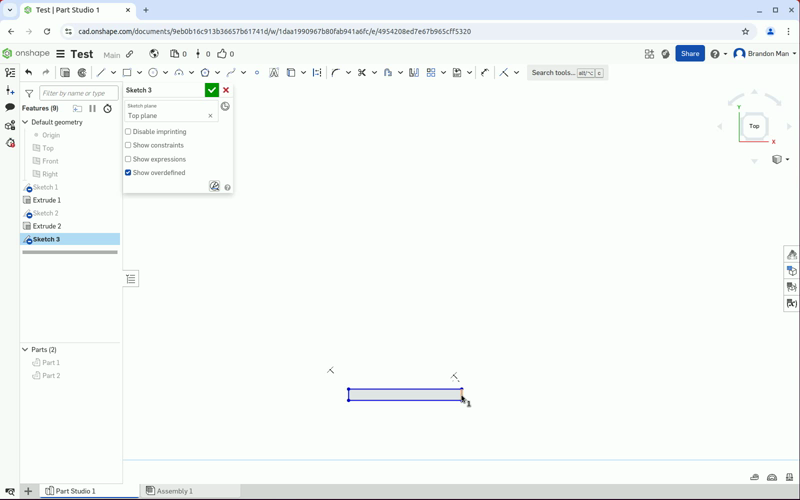
scroll(-6)
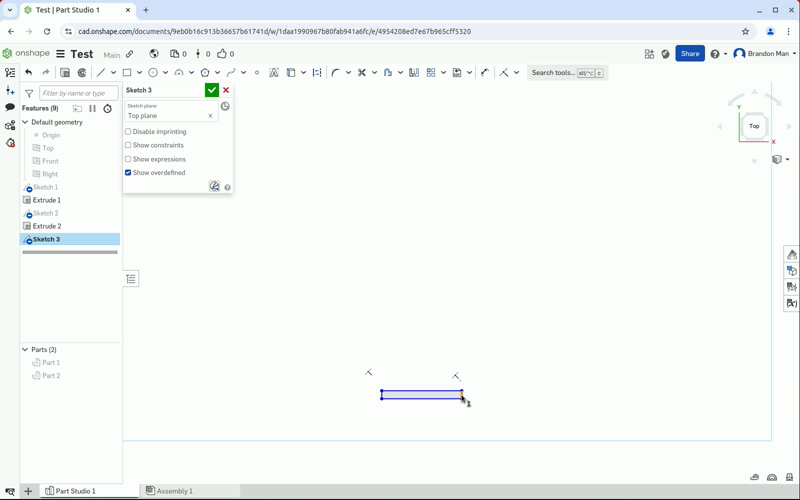
scroll(-6)
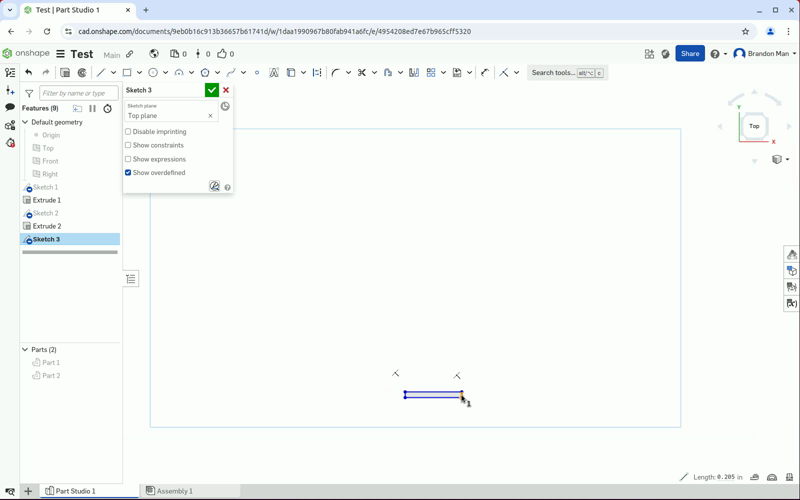
scroll(-6)
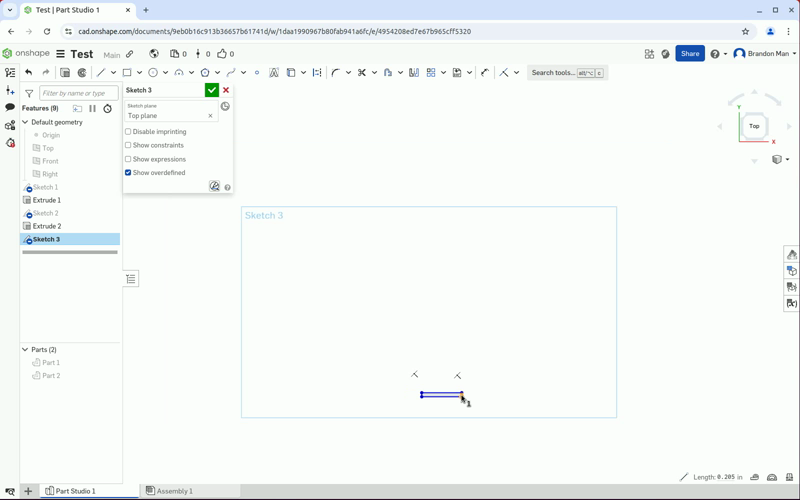
scroll(-6)
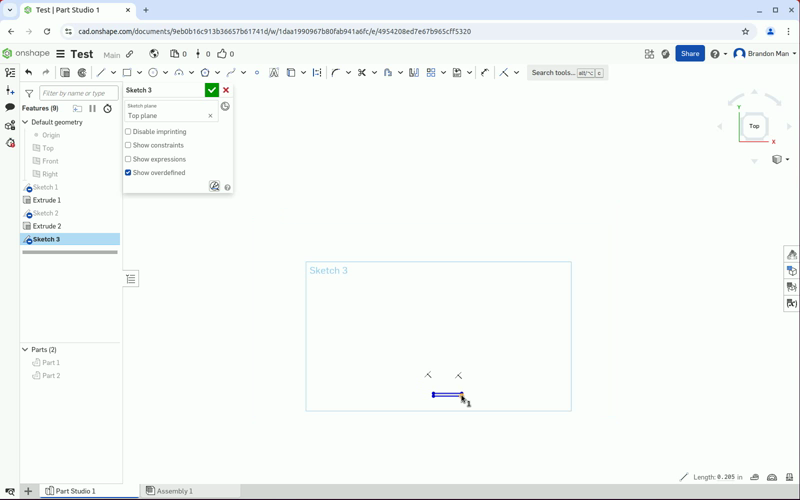
scroll(-6)
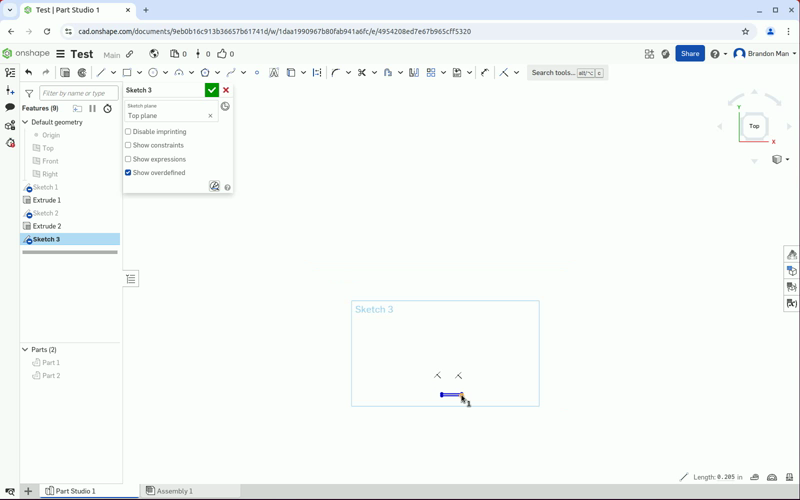
scroll(-6)
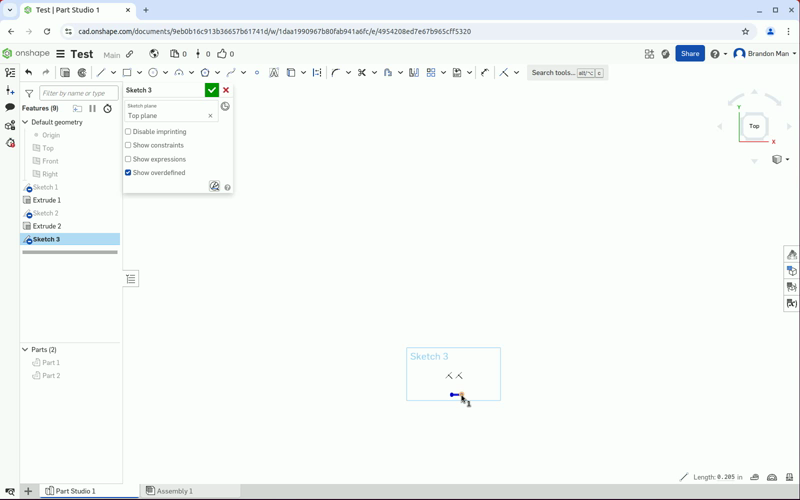
mouse_move(73, 352)
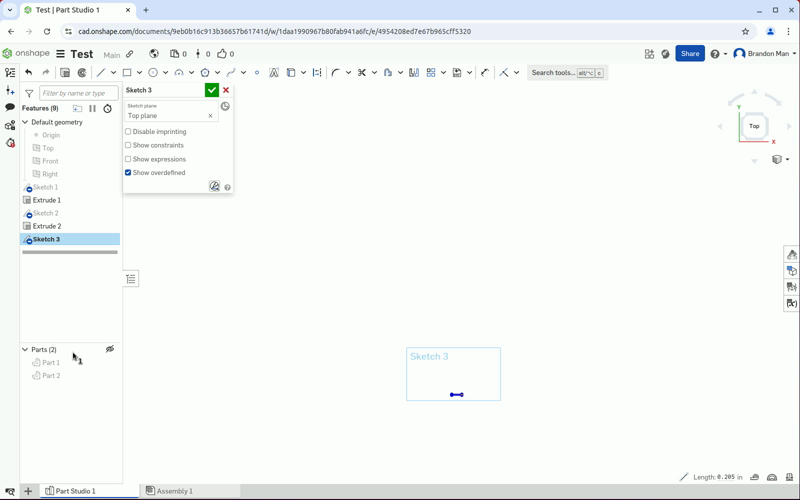
key(shift+y)
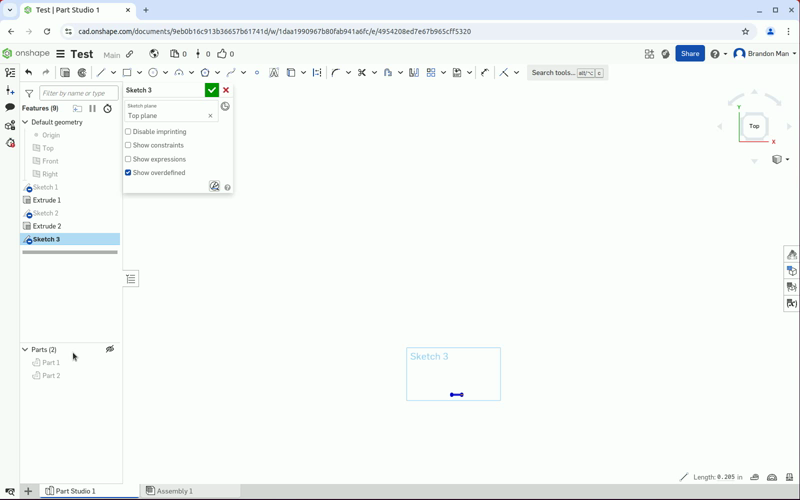
key(shift+e)
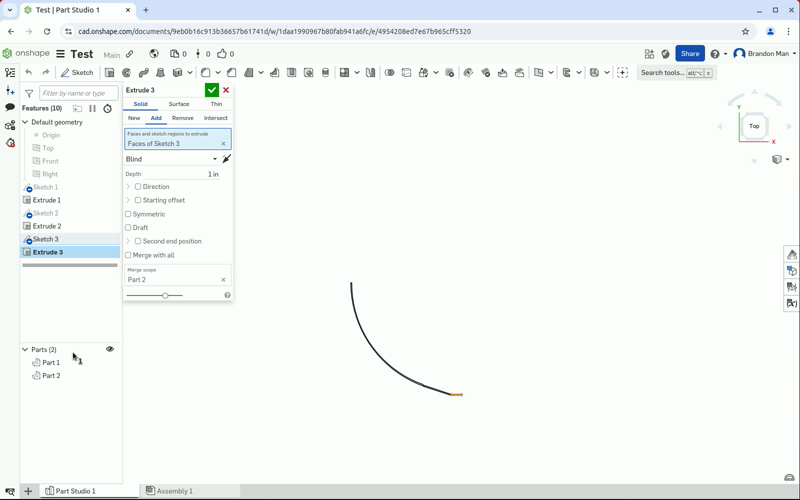
mouse_move(143, 106)
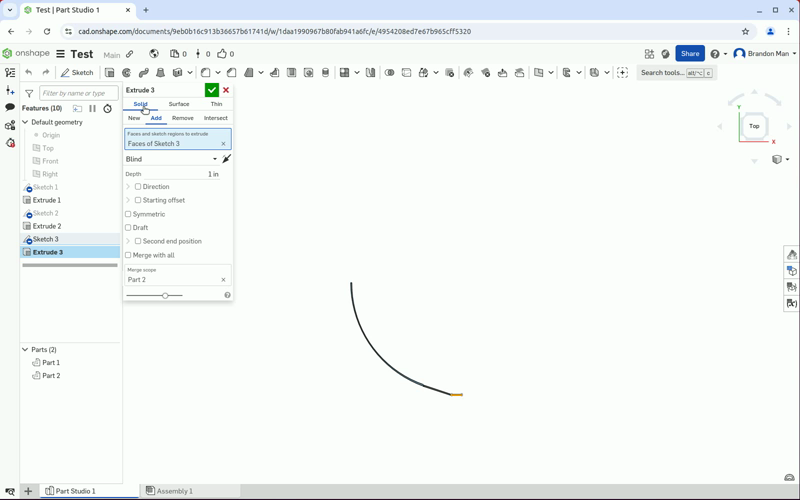
click(143, 106)
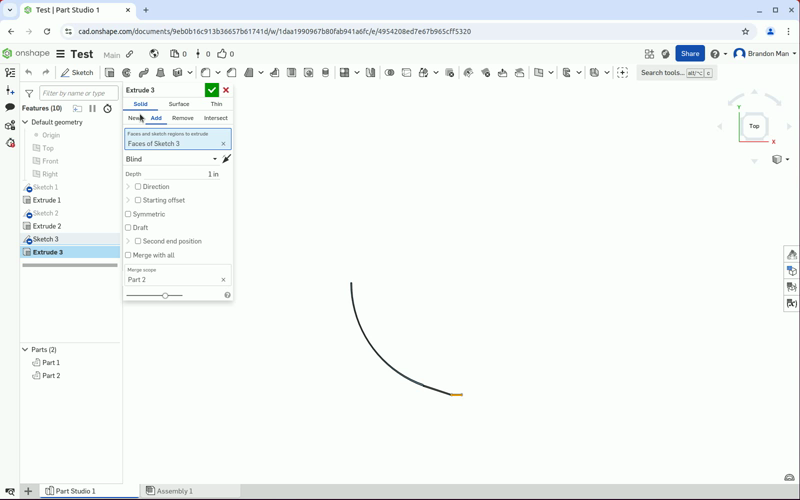
mouse_move(137, 120)
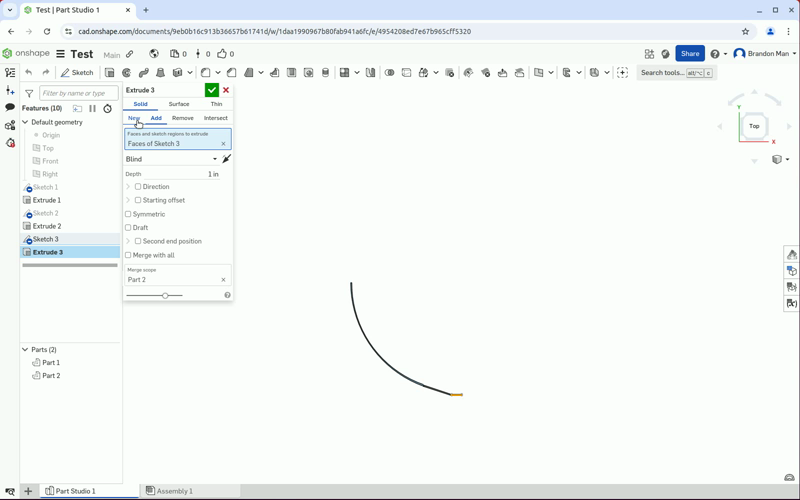
click(137, 120)
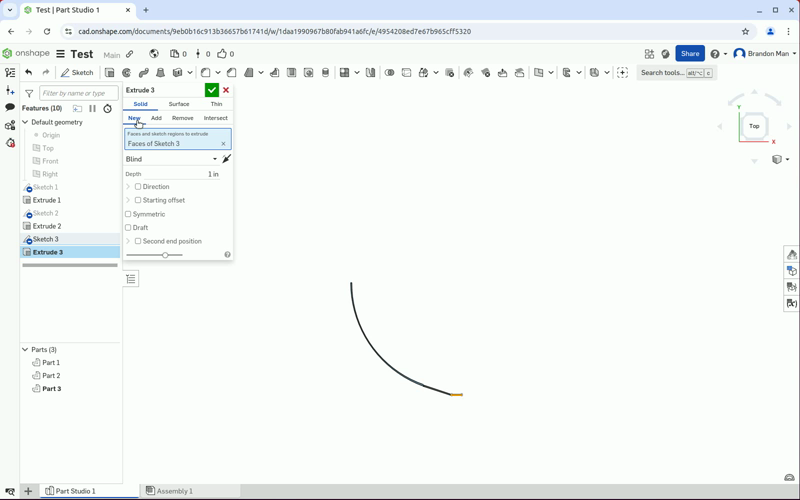
key(tab, 4)
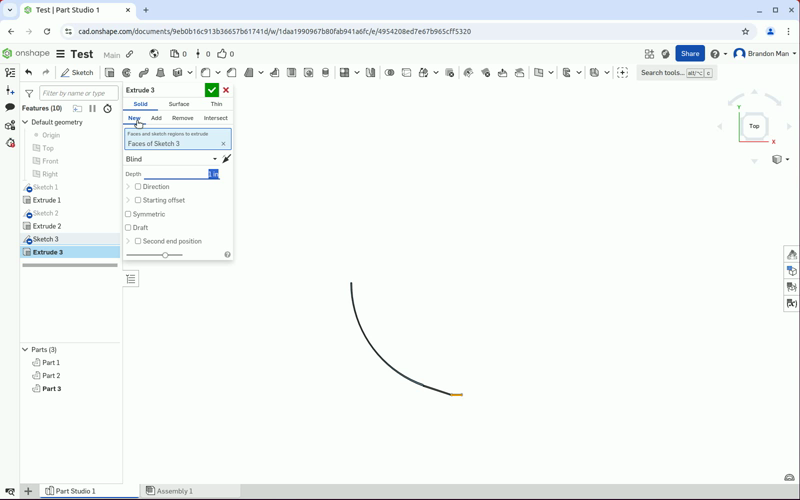
text(5.536)
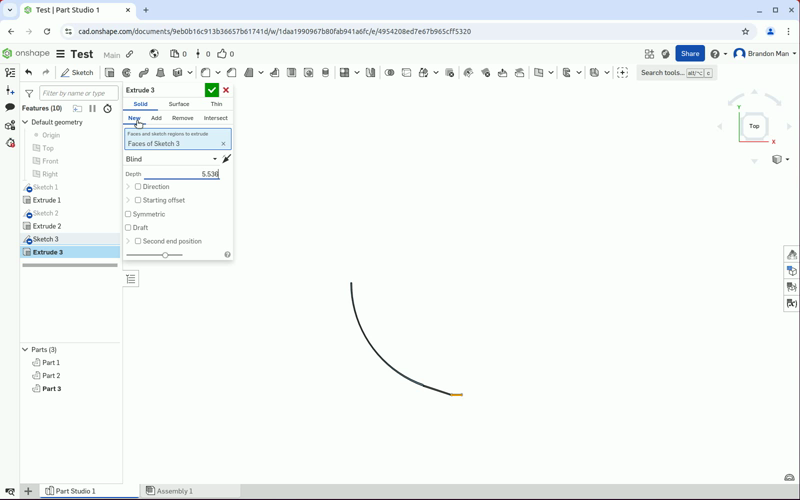
key(enter)
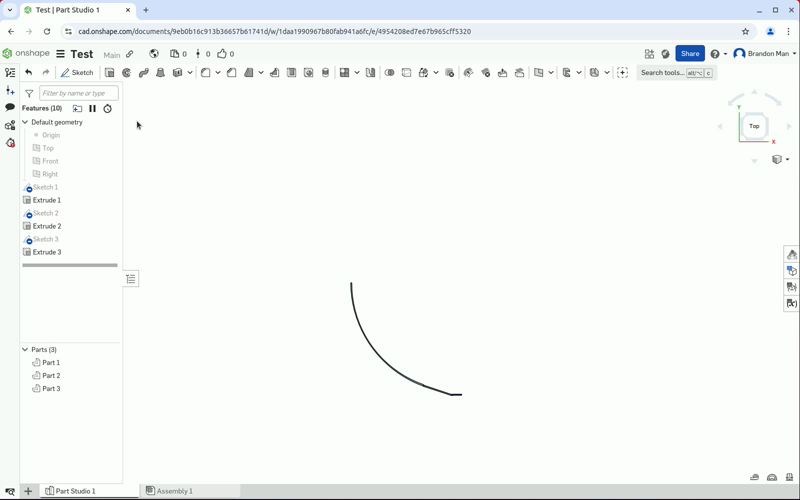
key(shift+h)
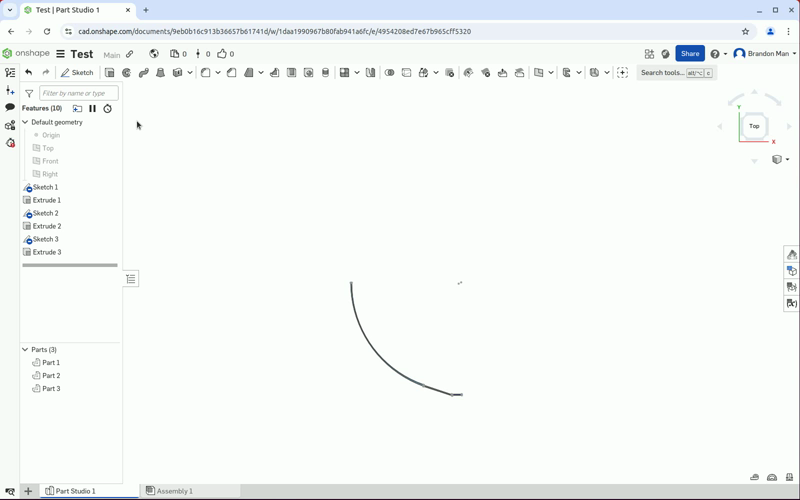
key(shift+h)
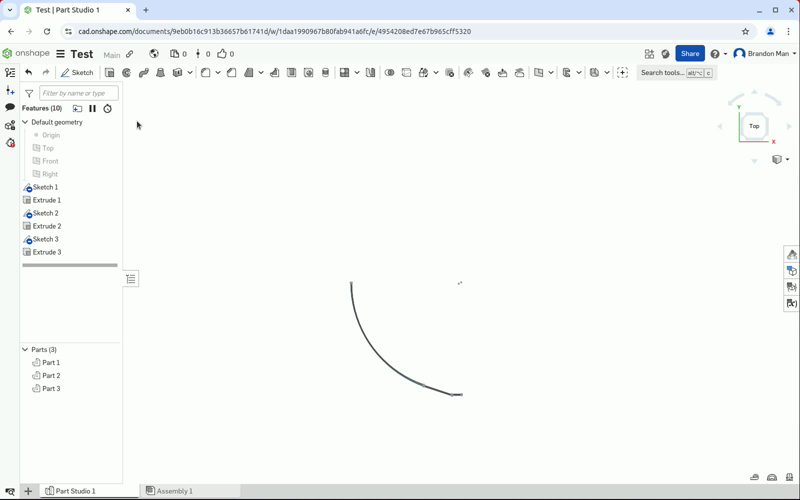
key(shift+7)
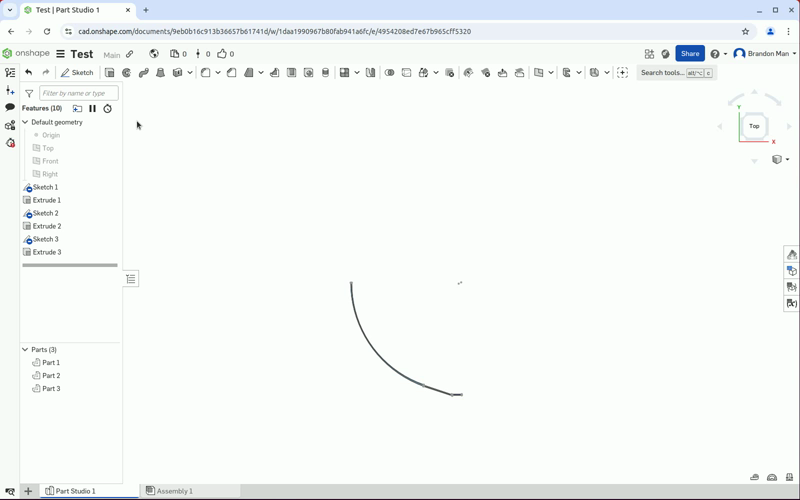
key(up, 3)
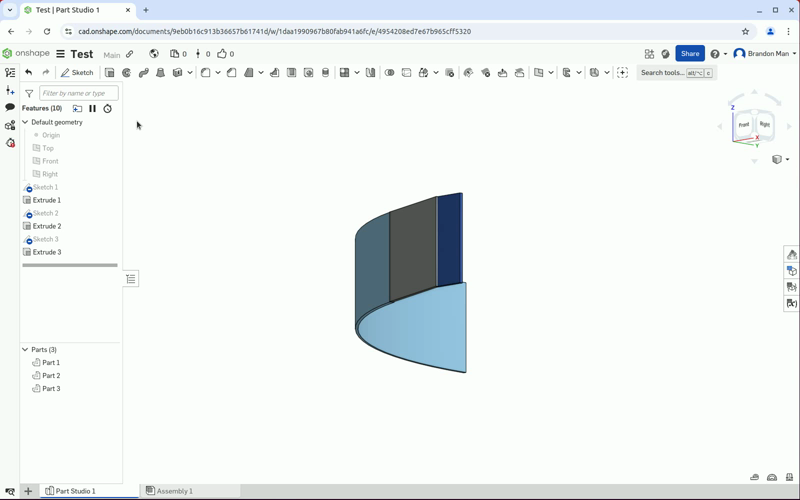
key(left, 3)
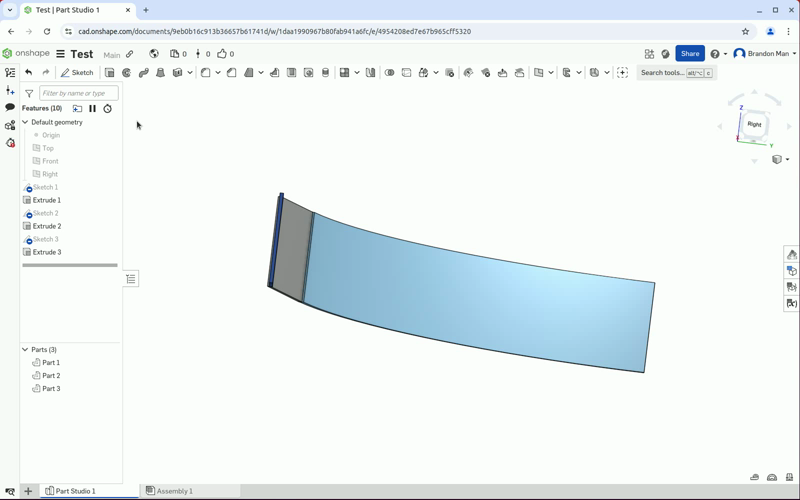
key(right, 3)
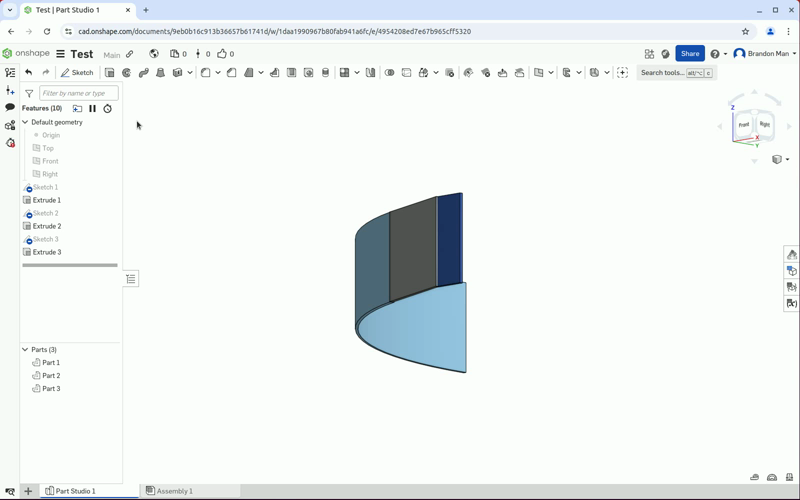
key(down, 3)
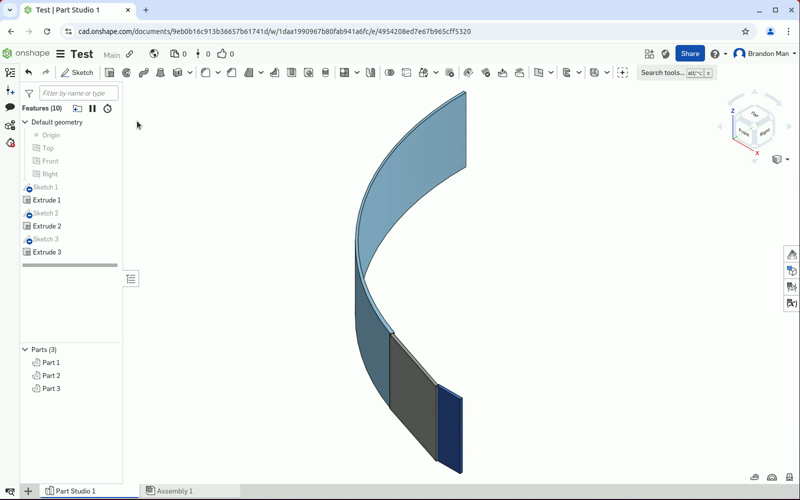
mouse_move(73, 189)
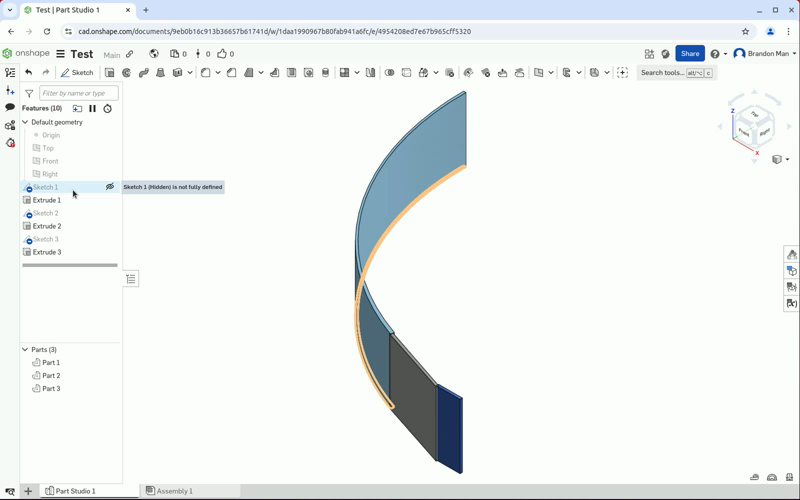
click(73, 189)